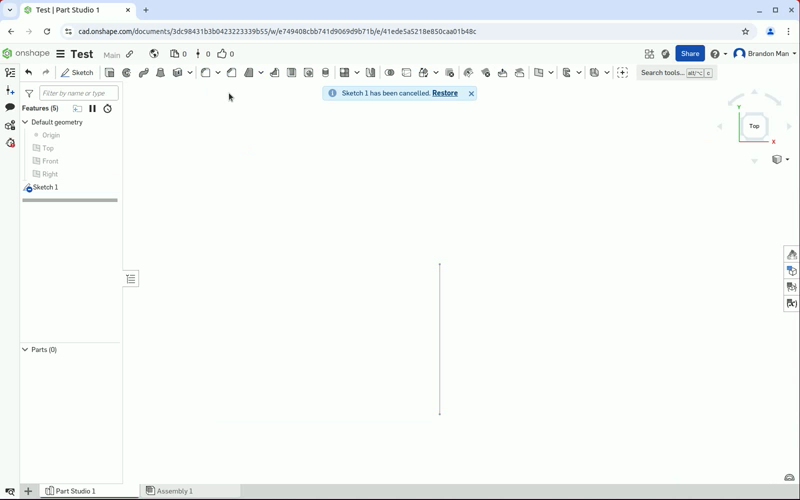
key(shift+h)
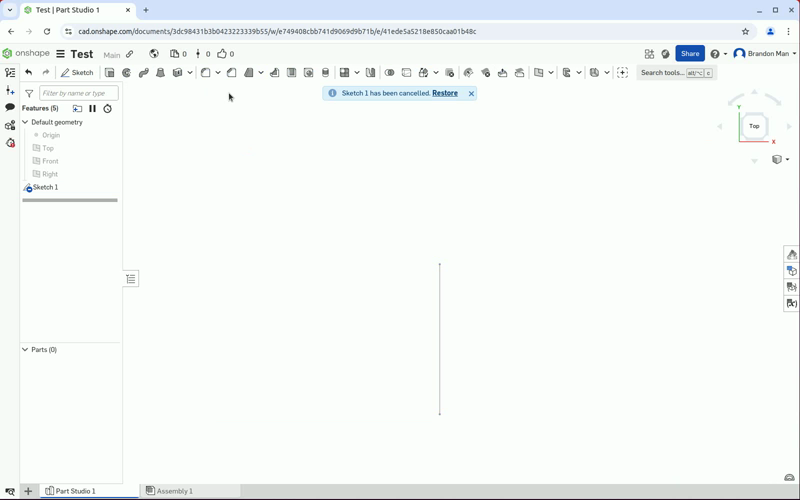
key(shift+s)
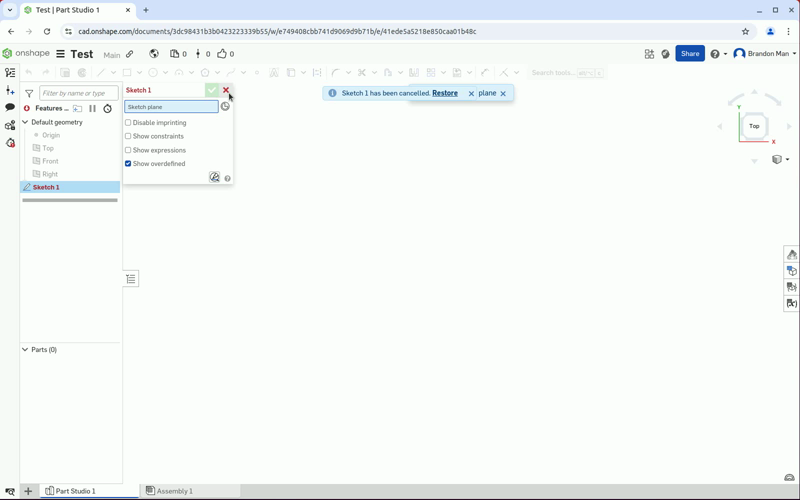
mouse_move(73, 150)
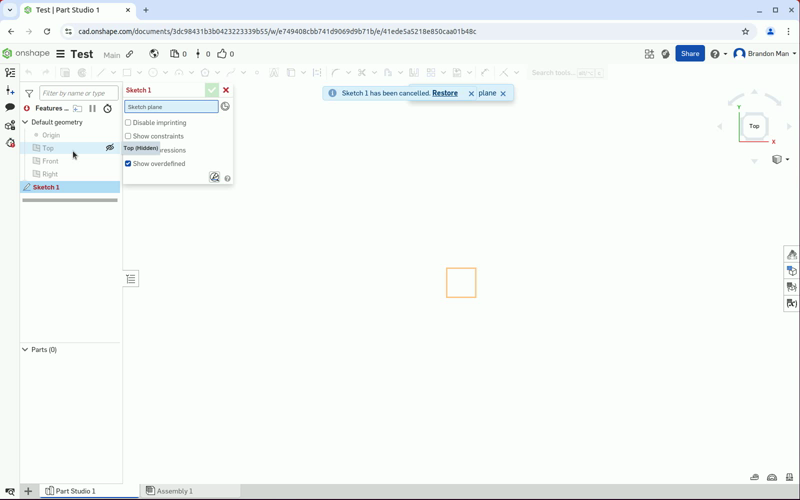
click(73, 150)
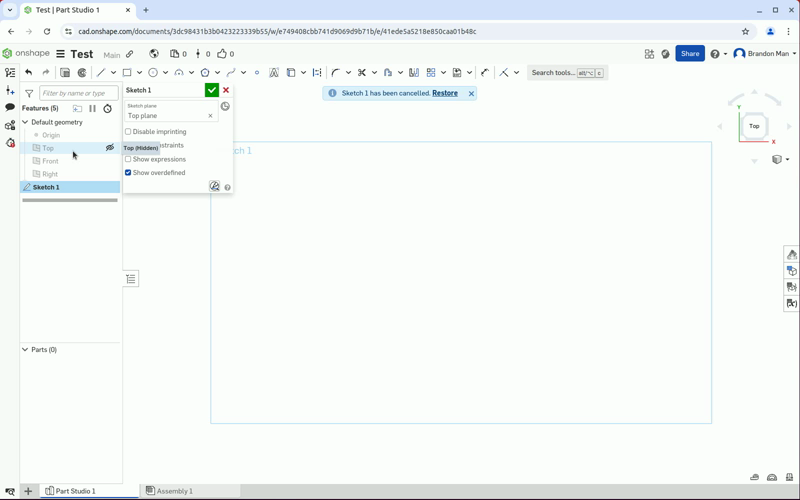
mouse_move(73, 352)
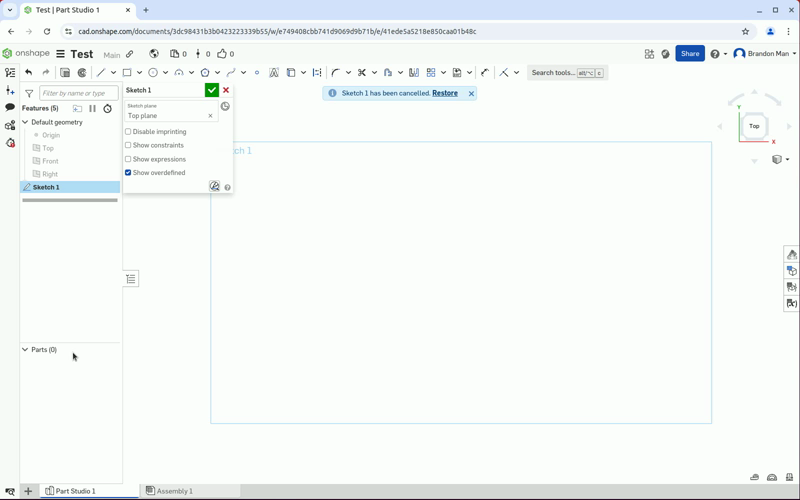
key(y)
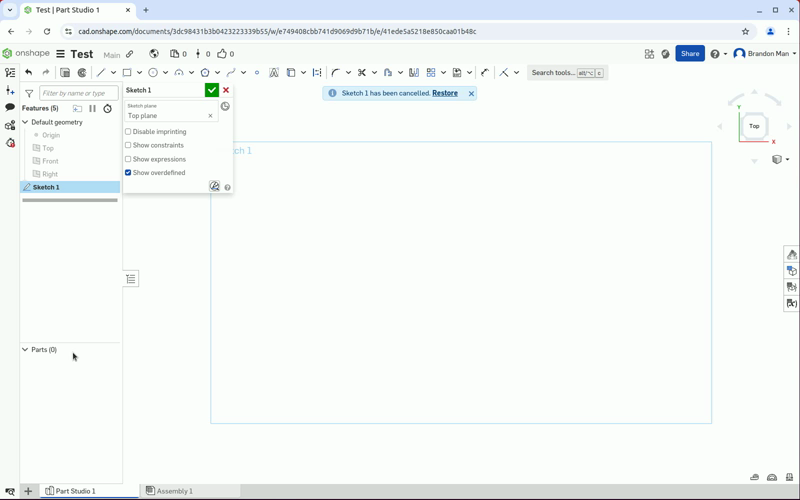
key(l)
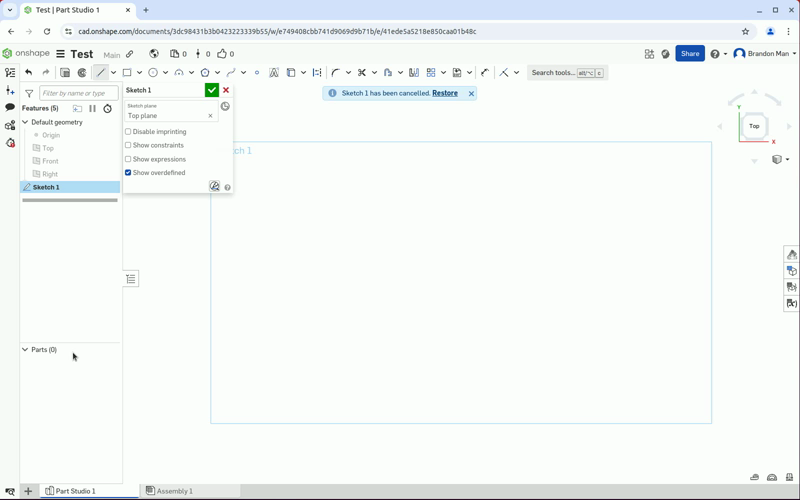
key_down(shift)
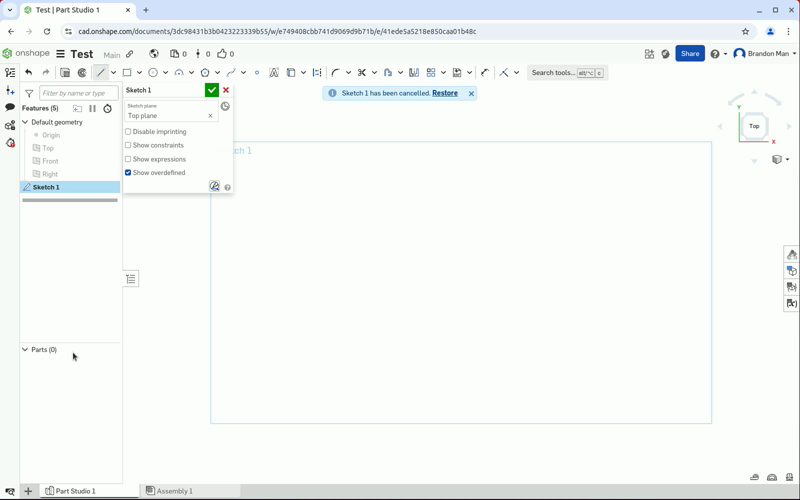
mouse_move(348, 340)
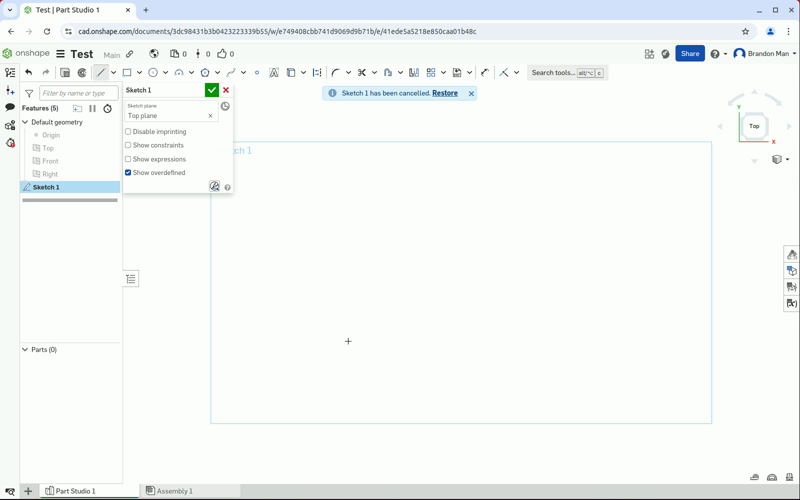
click(348, 340)
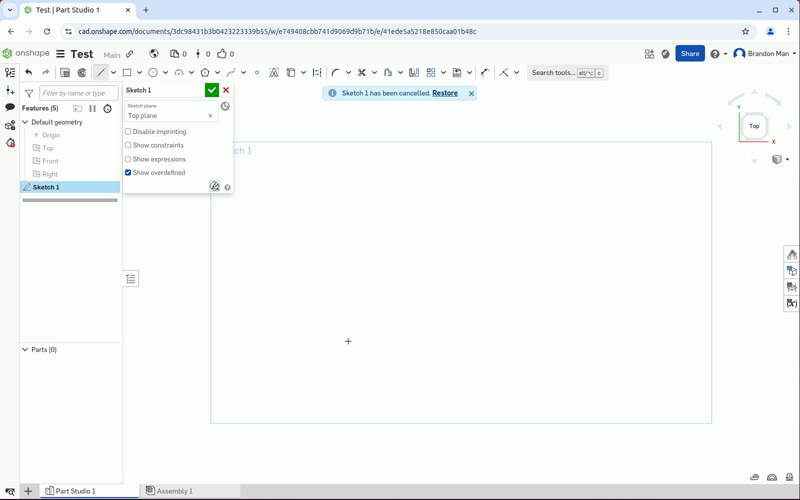
key_up(shift)
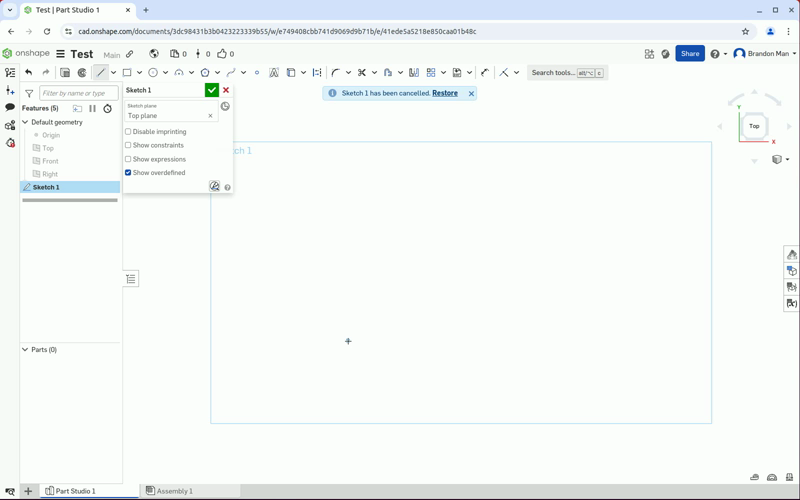
key_down(shift)
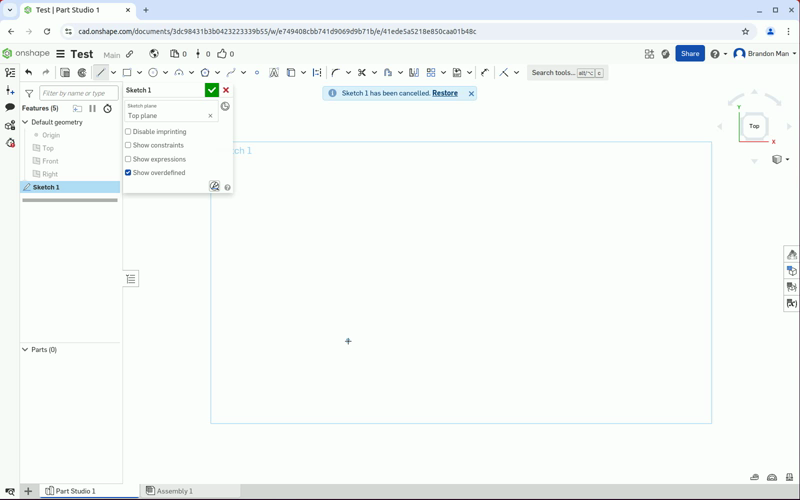
mouse_move(494, 340)
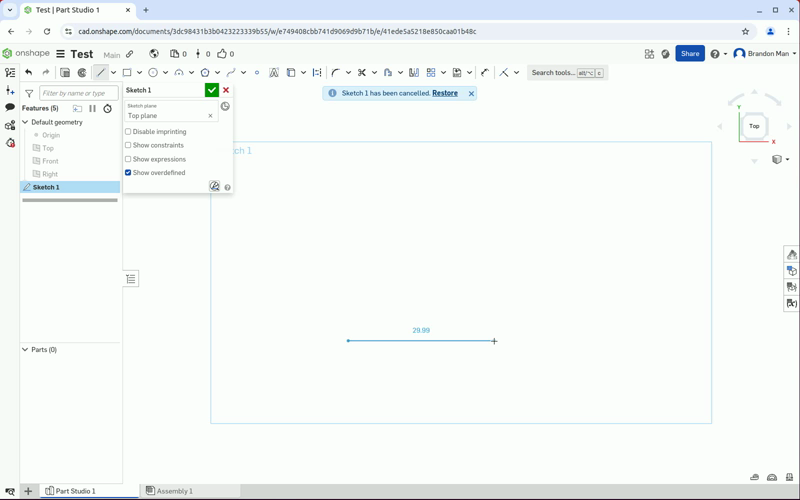
click(494, 340)
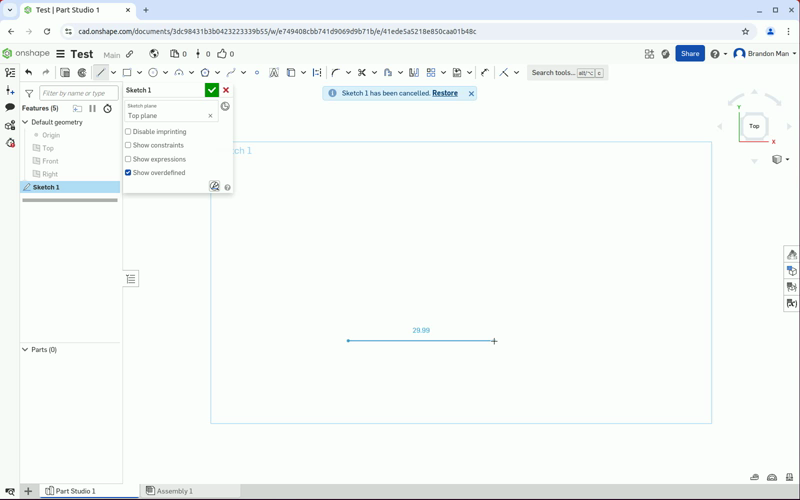
key_up(shift)
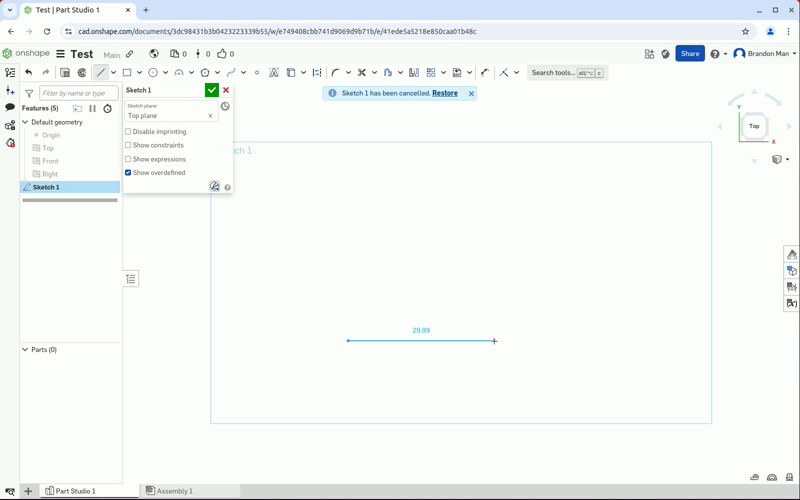
key(esc)
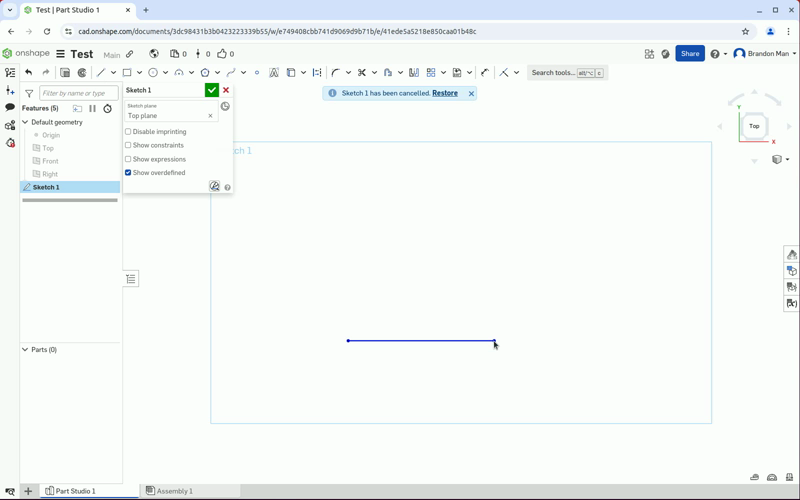
key(a)
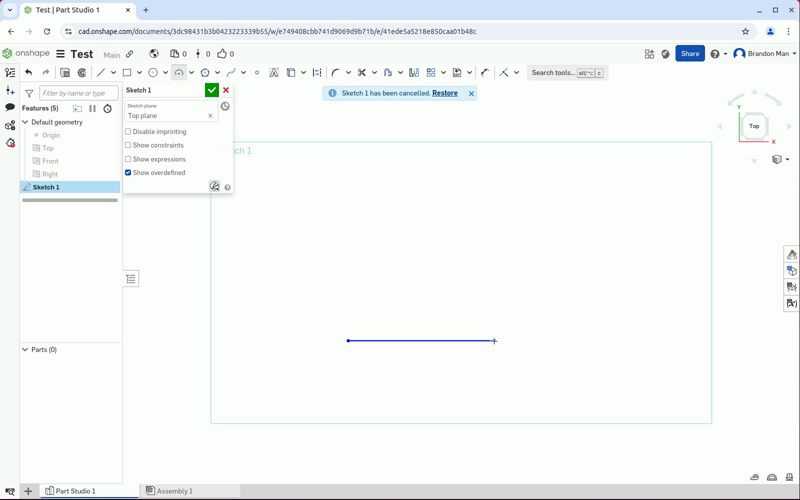
mouse_move(494, 340)
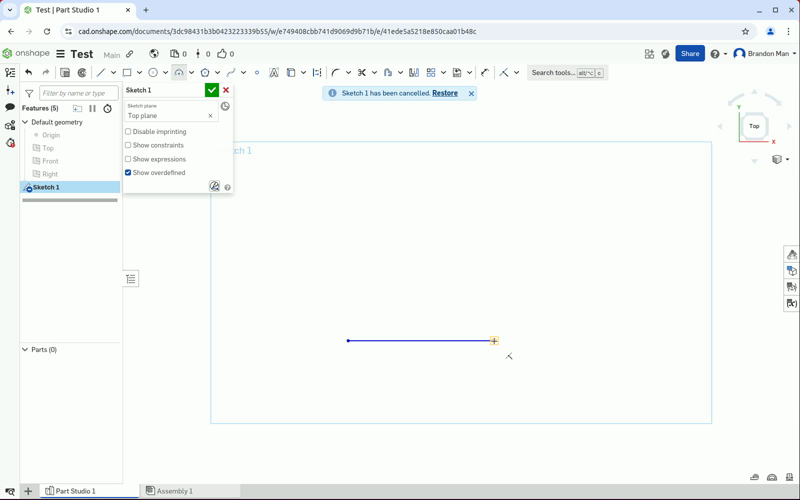
click(494, 340)
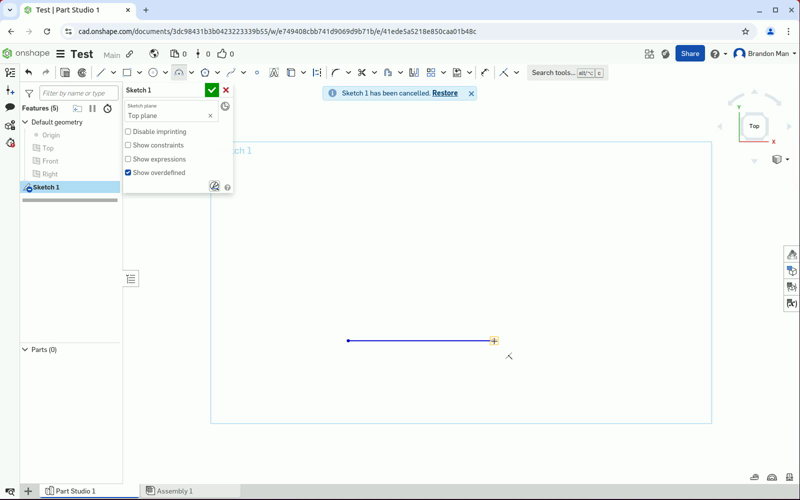
key_down(shift)
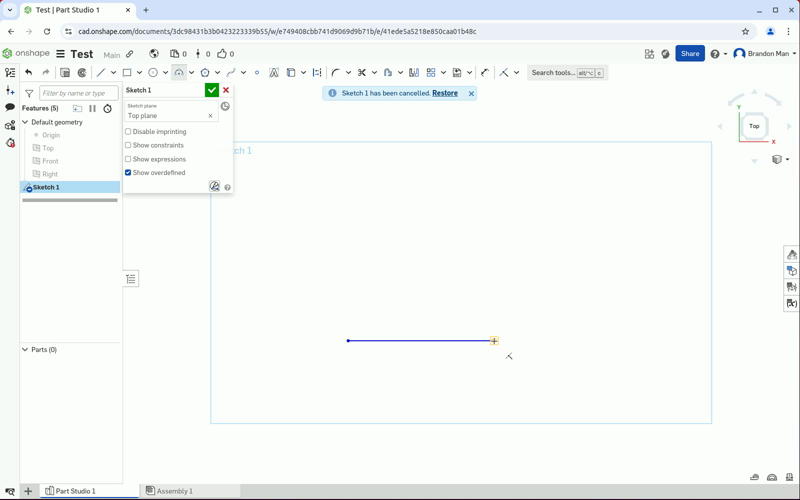
mouse_move(499, 340)
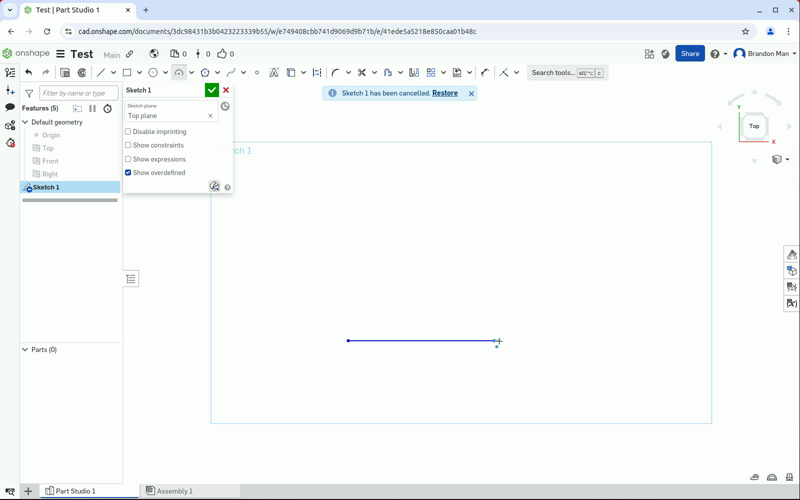
scroll(6)
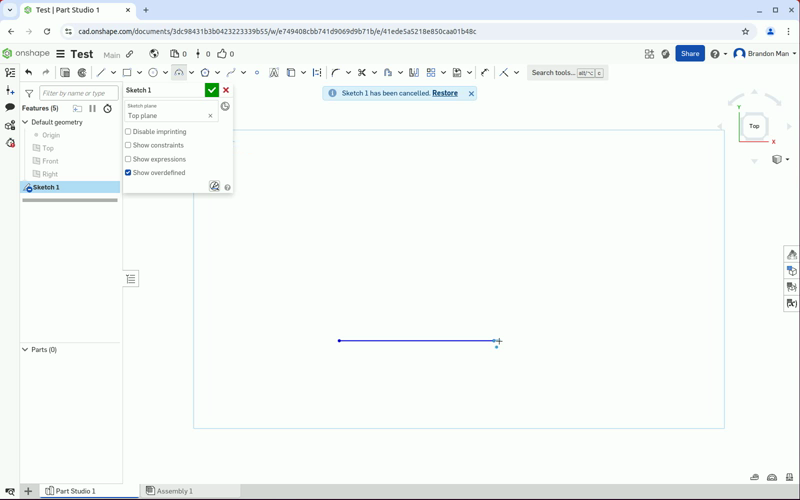
scroll(6)
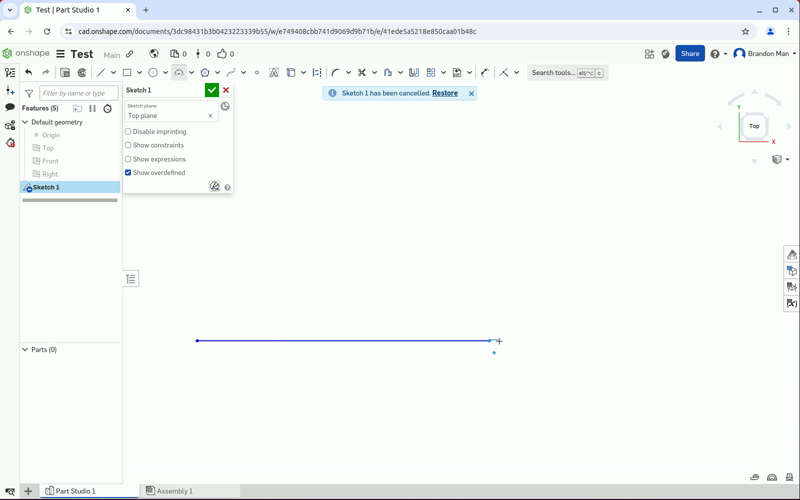
scroll(6)
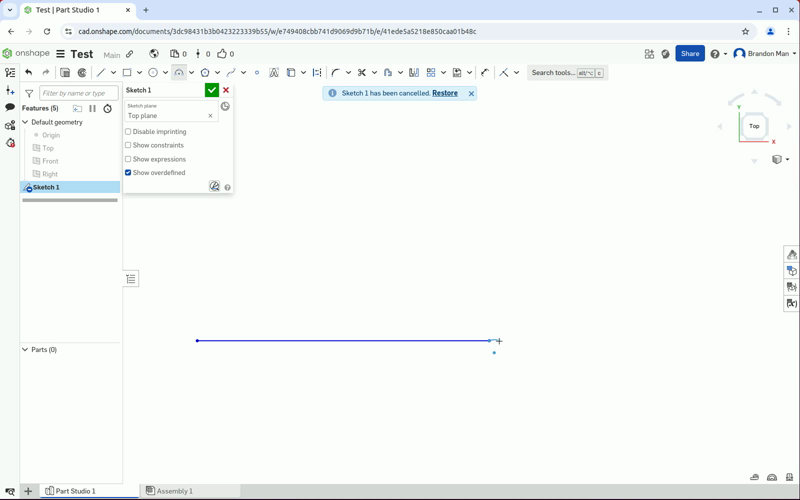
scroll(6)
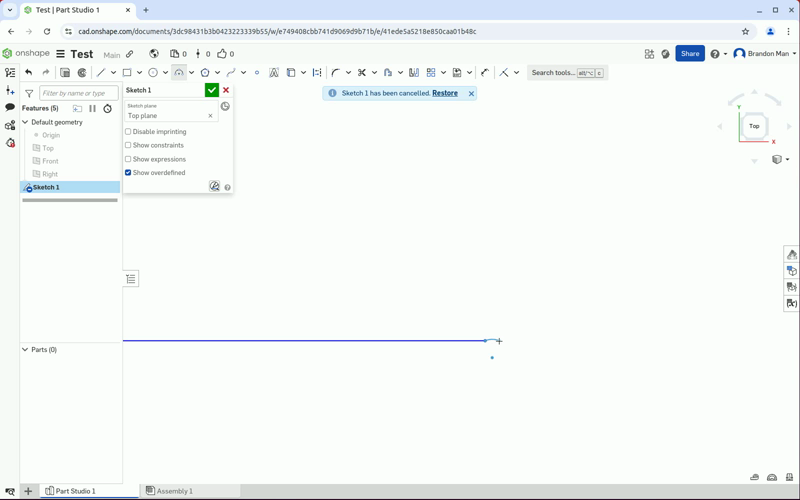
scroll(6)
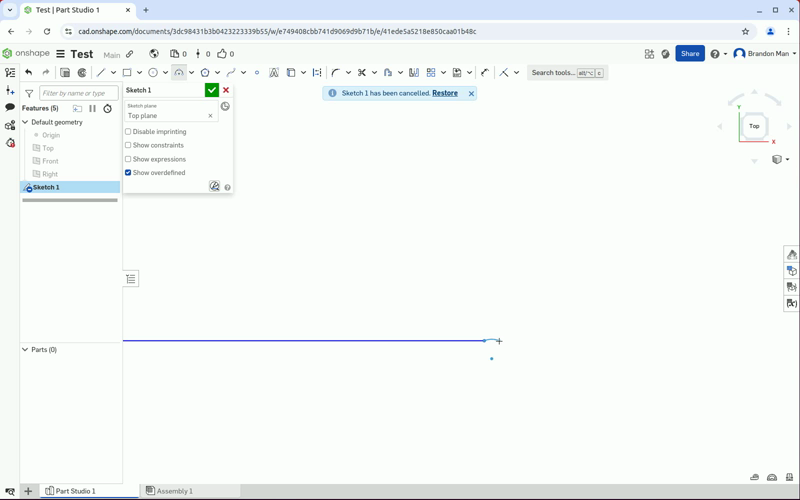
scroll(6)
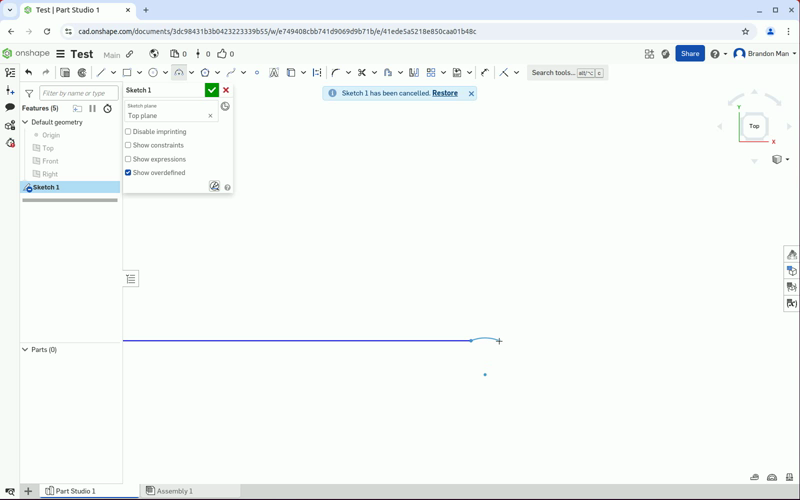
scroll(6)
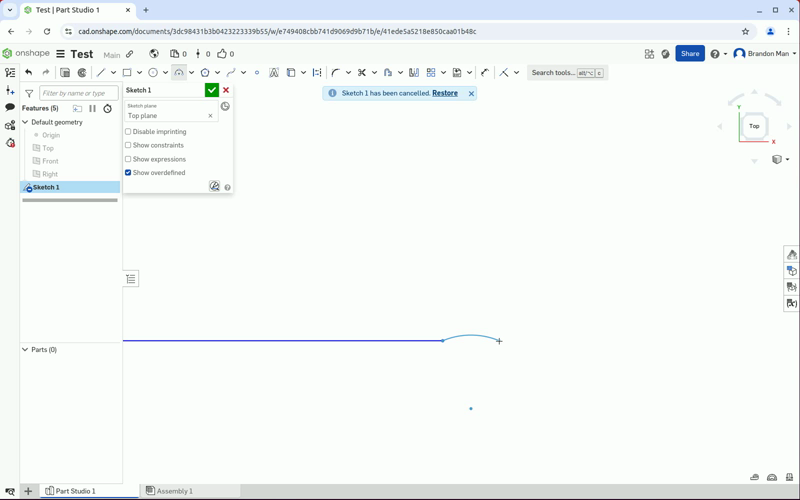
click(499, 340)
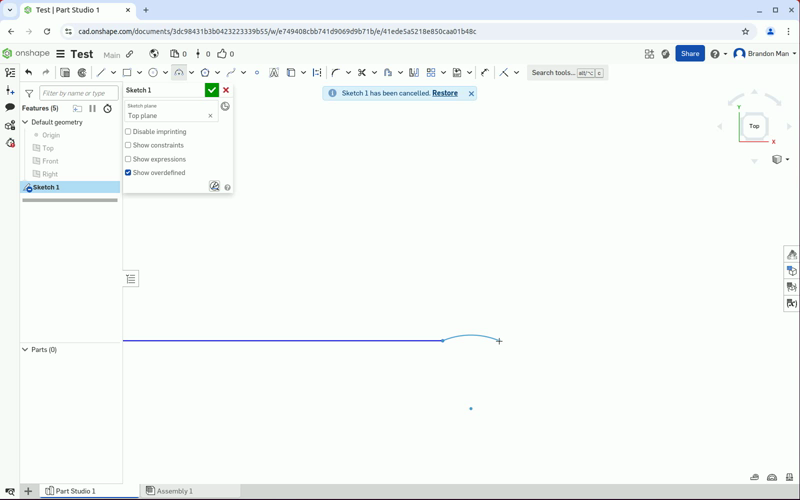
scroll(-6)
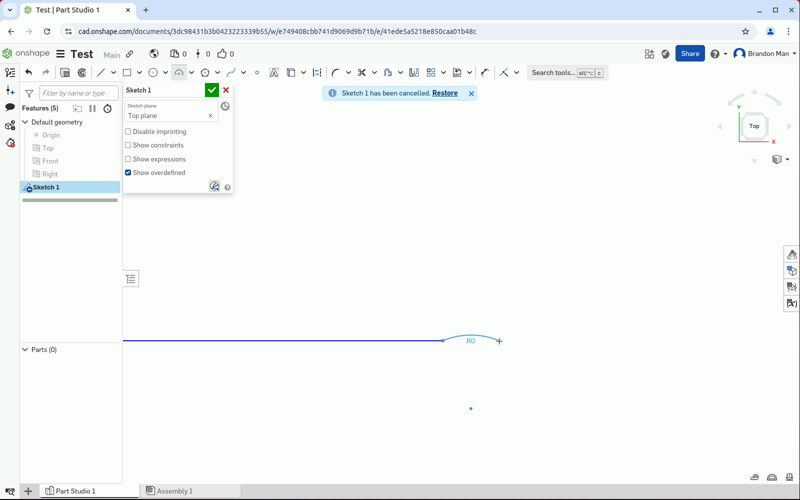
scroll(-6)
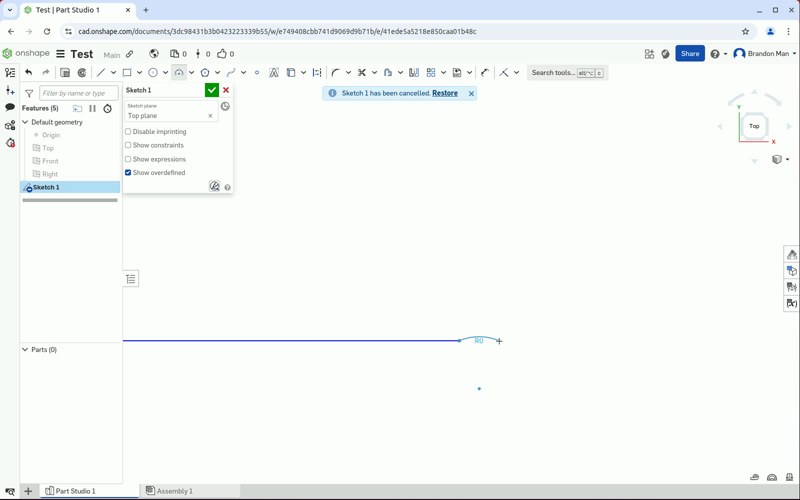
scroll(-6)
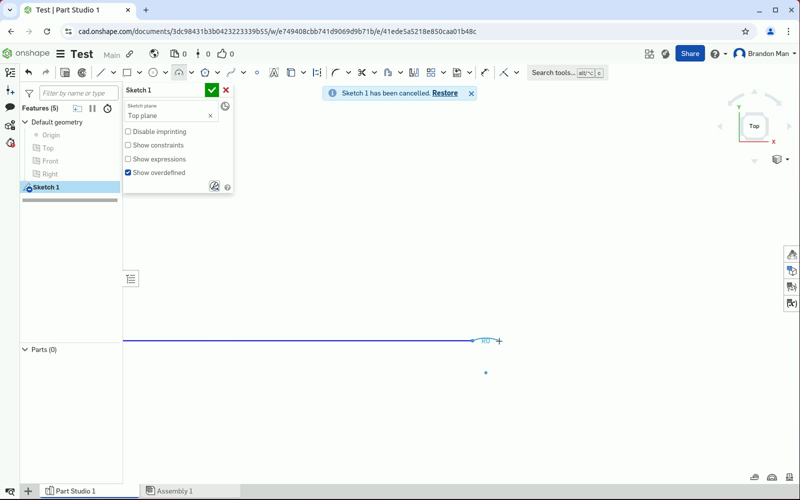
scroll(-6)
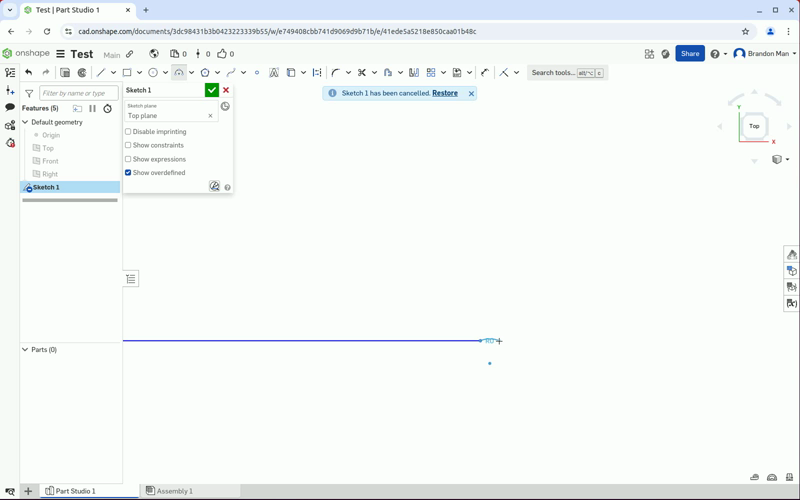
scroll(-6)
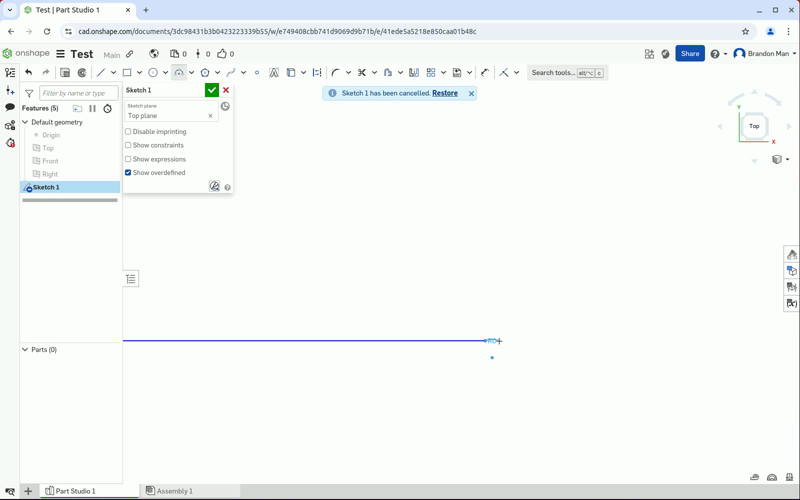
scroll(-6)
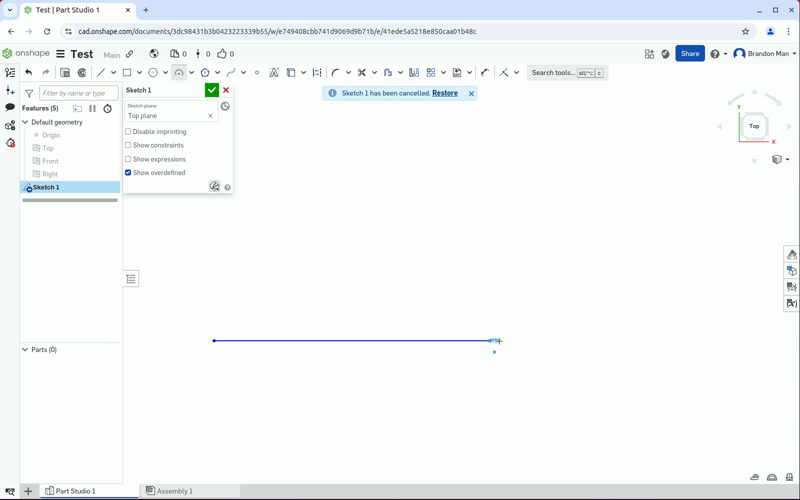
scroll(-6)
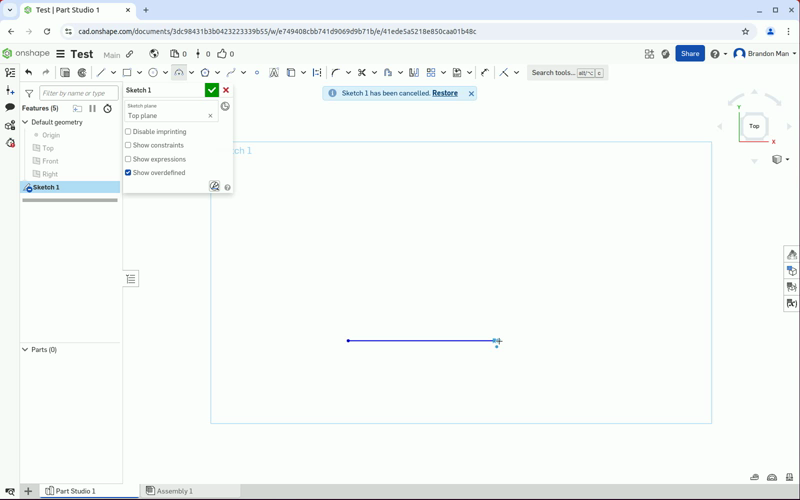
mouse_move(496, 338)
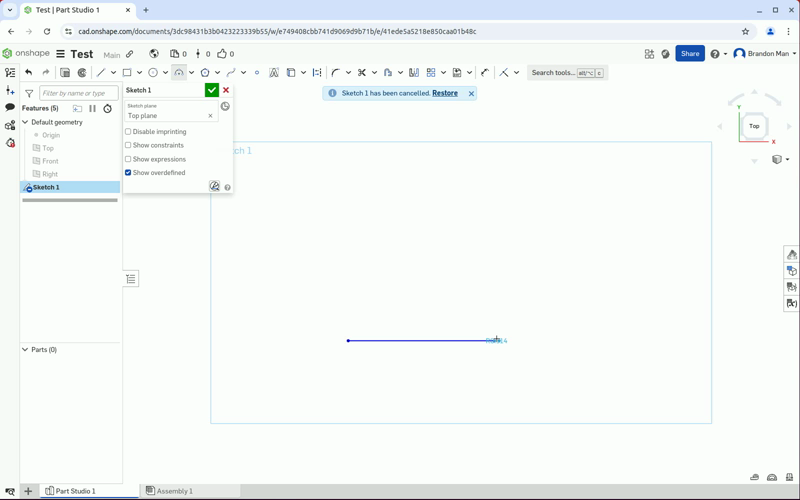
scroll(6)
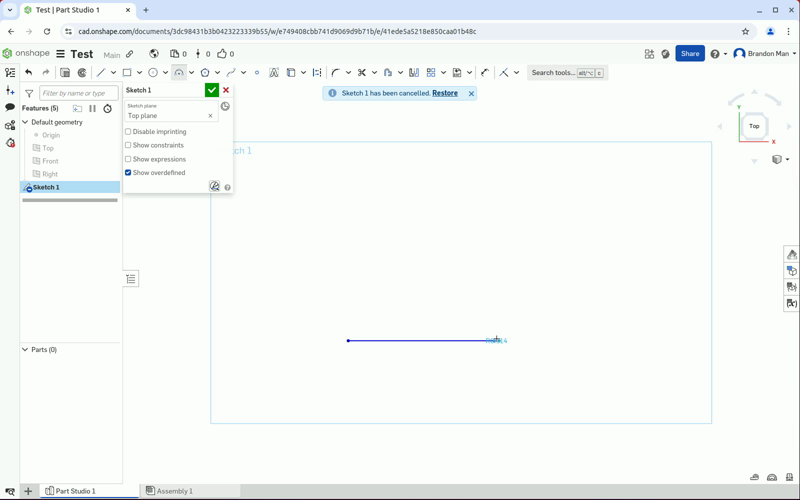
scroll(6)
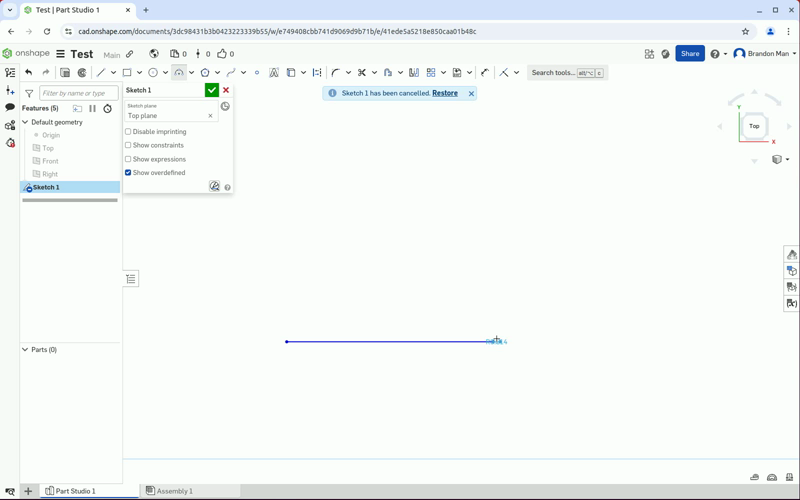
scroll(6)
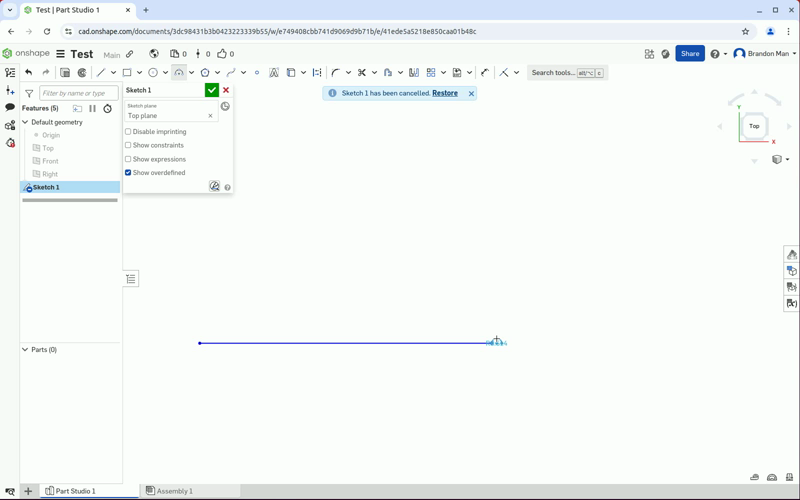
scroll(6)
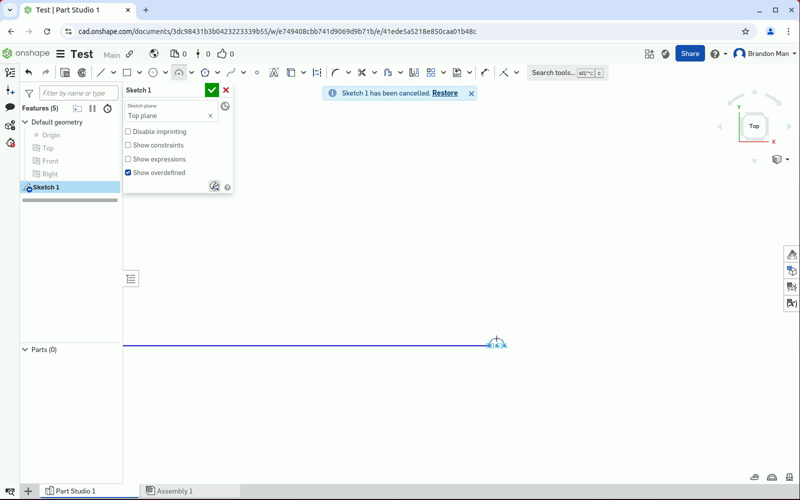
scroll(6)
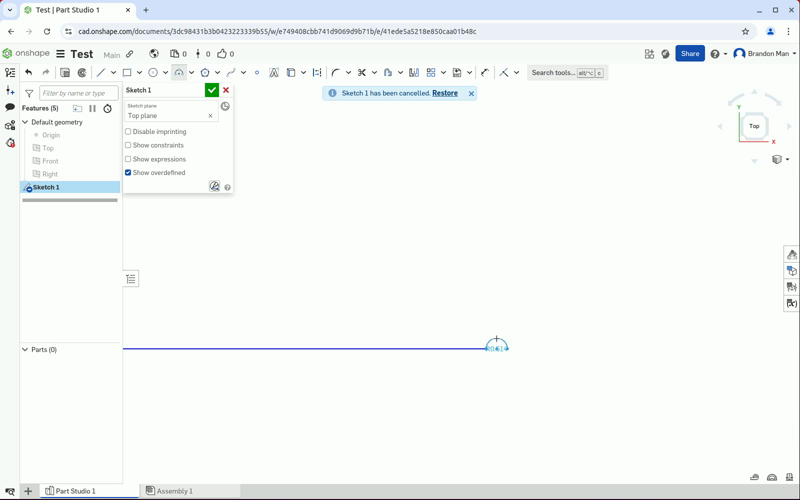
scroll(6)
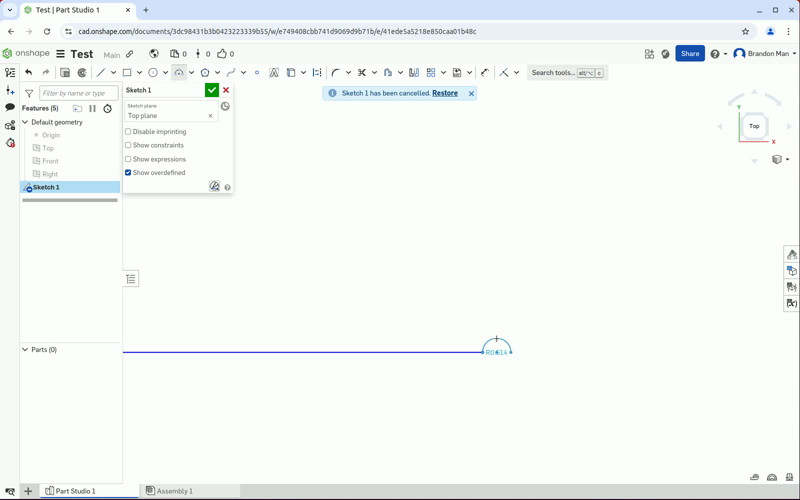
scroll(6)
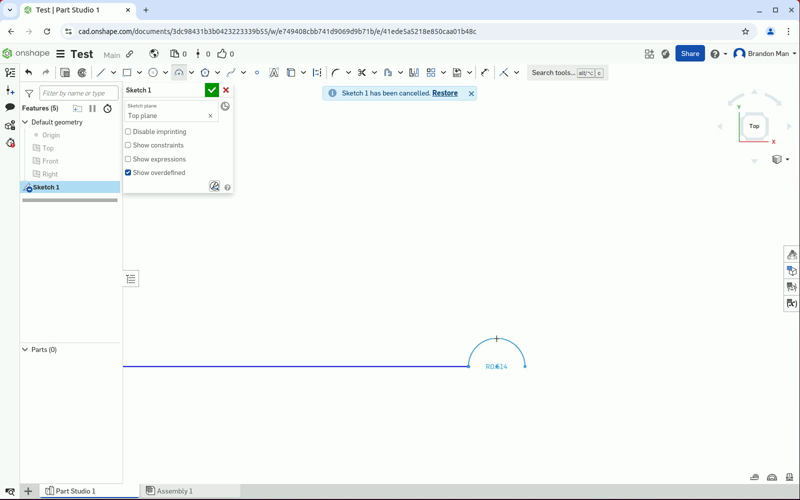
click(496, 338)
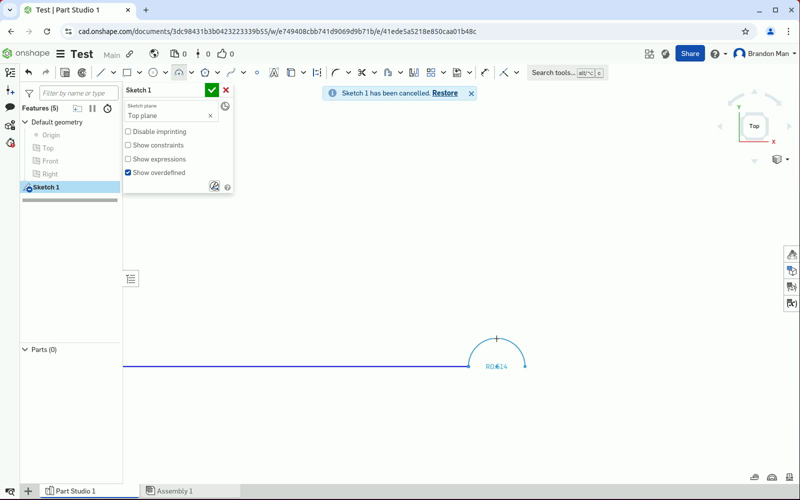
scroll(-6)
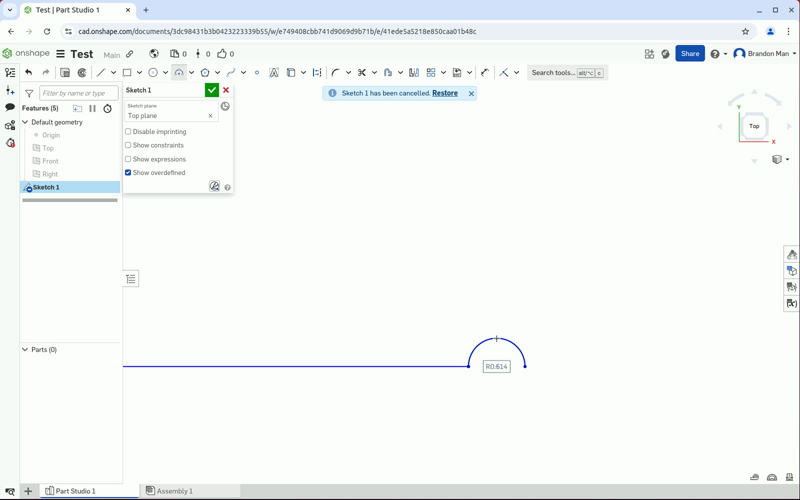
scroll(-6)
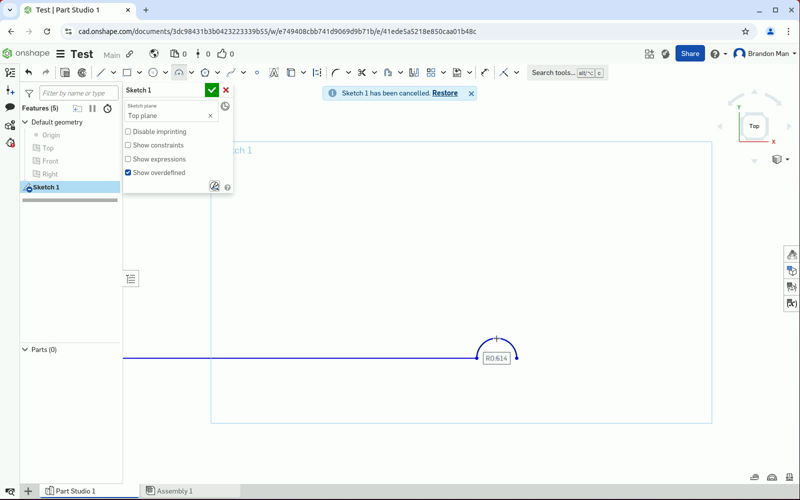
scroll(-6)
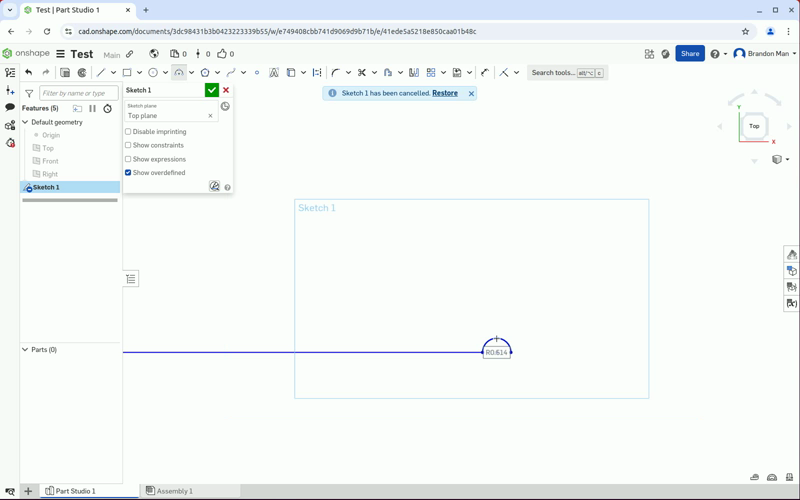
scroll(-6)
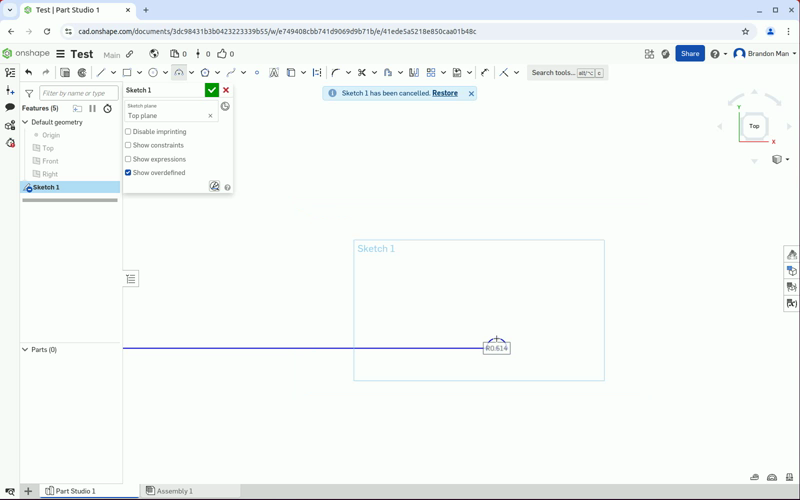
scroll(-6)
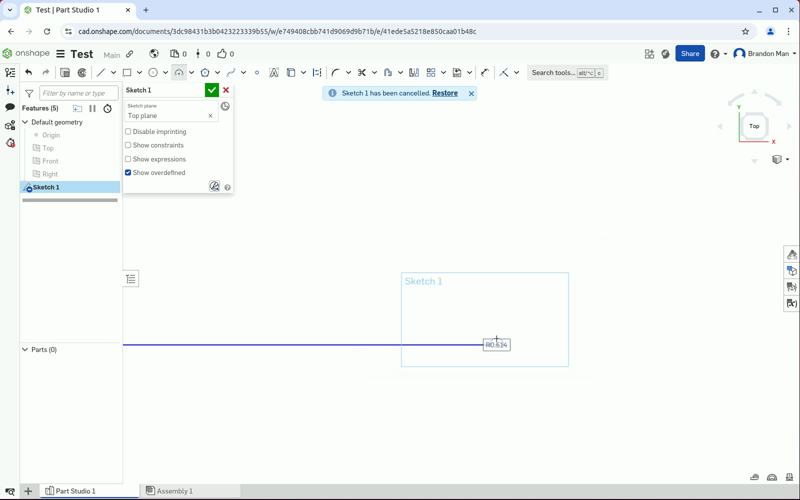
scroll(-6)
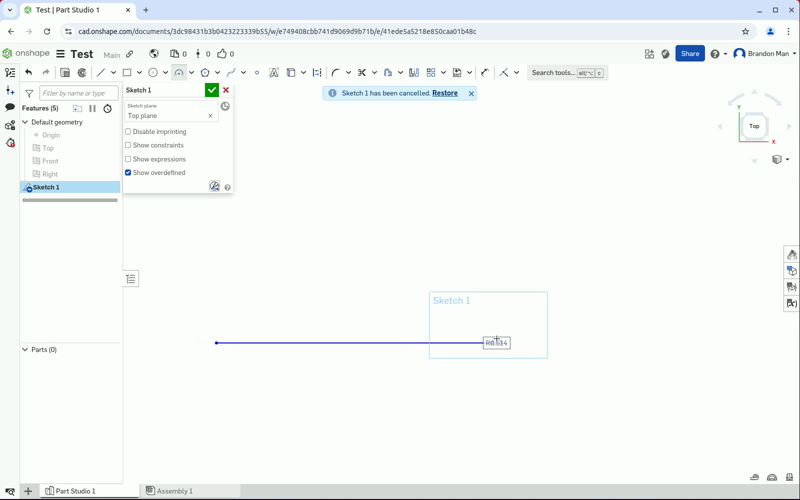
scroll(-6)
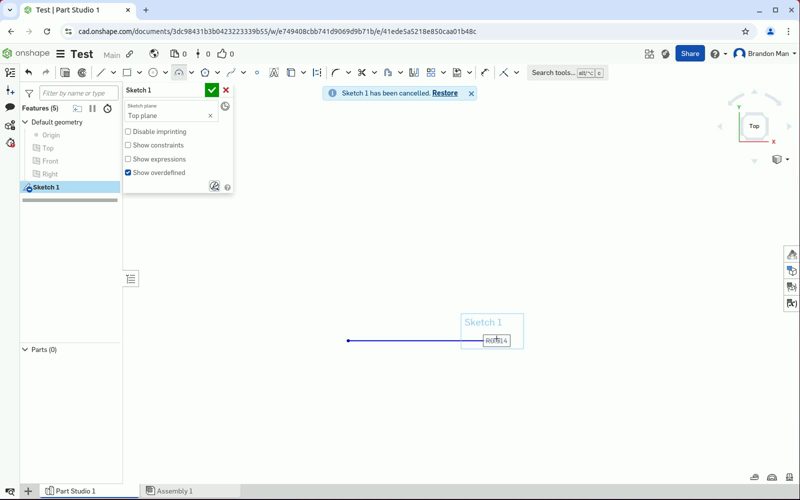
key_up(shift)
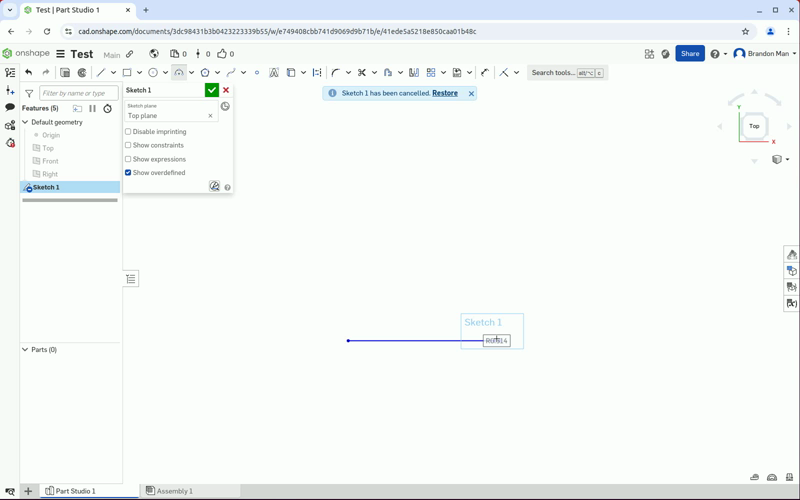
key(esc)
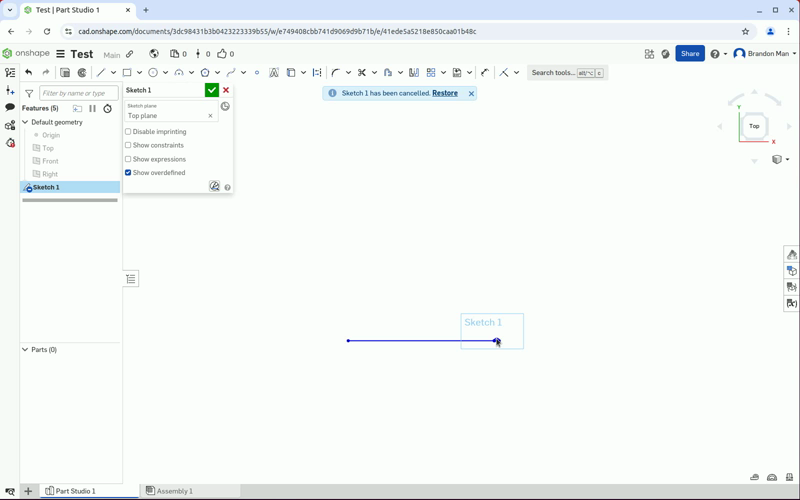
key(l)
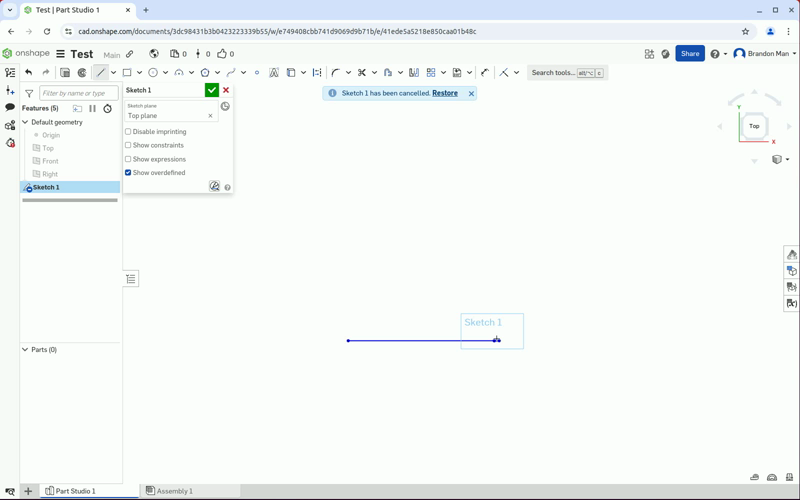
mouse_move(499, 340)
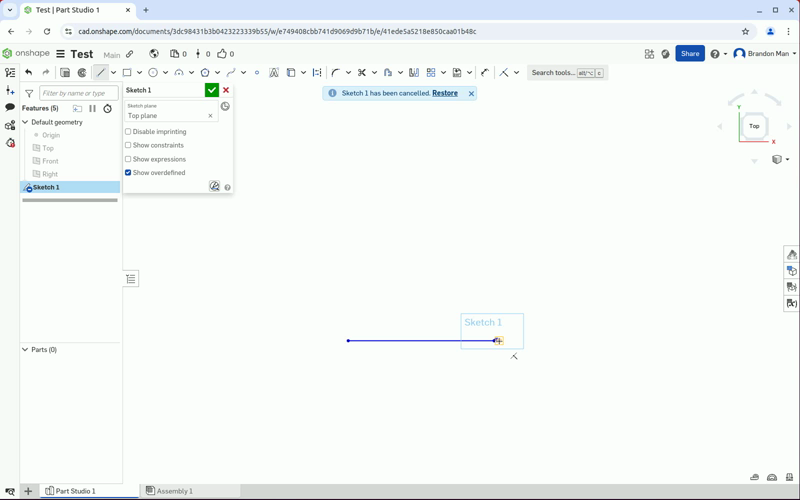
scroll(6)
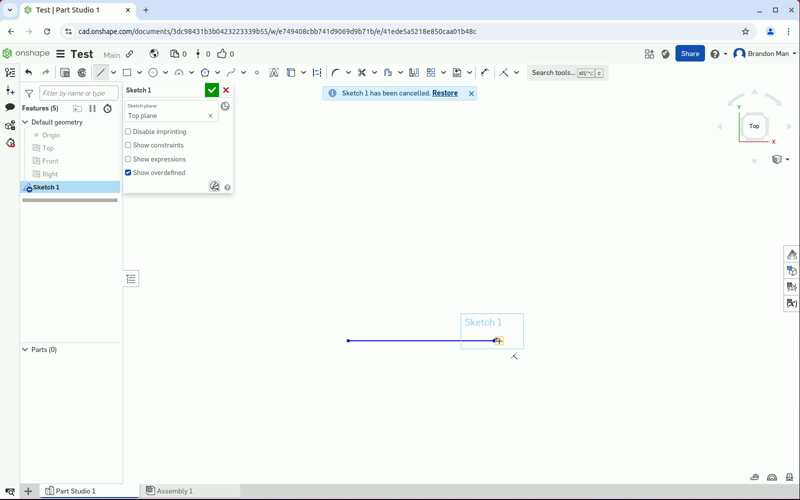
scroll(6)
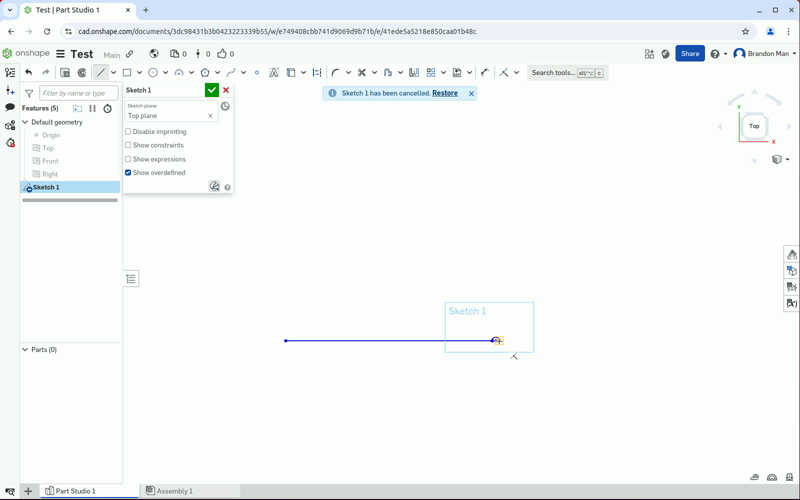
scroll(6)
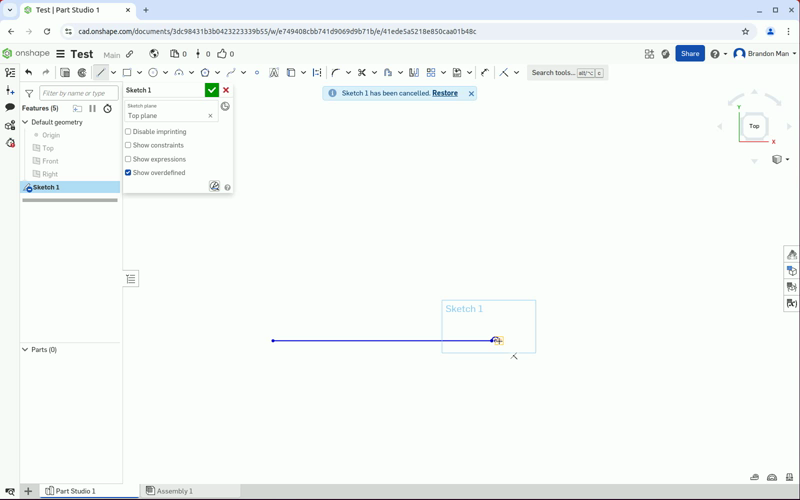
scroll(6)
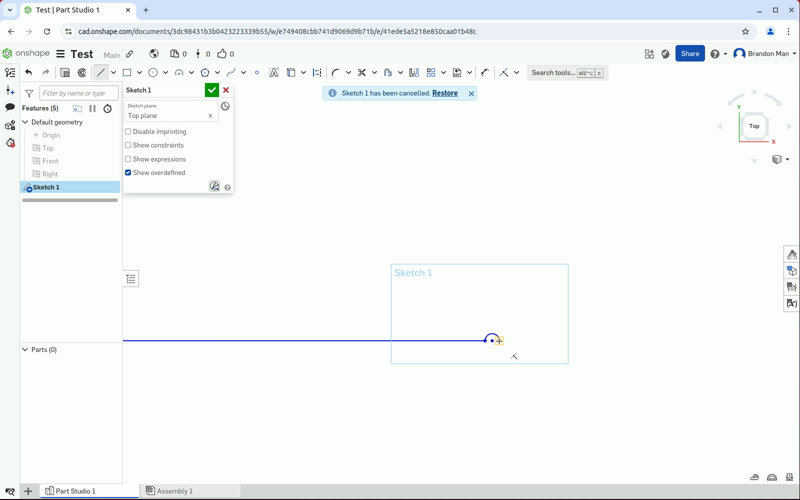
scroll(6)
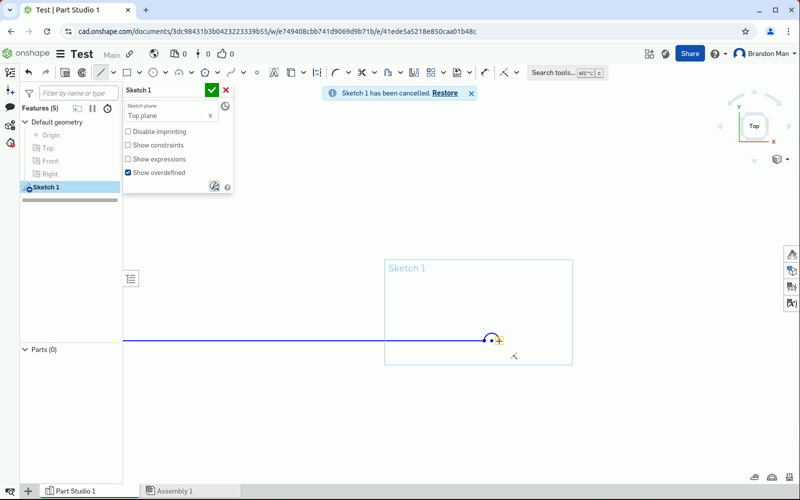
scroll(6)
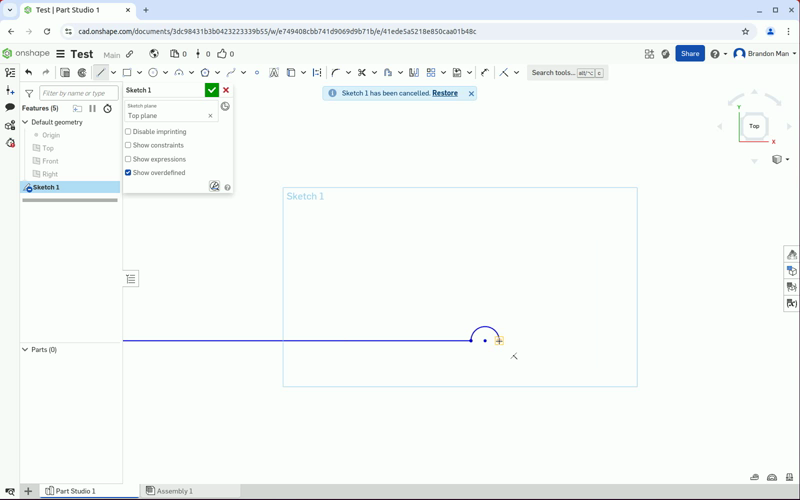
scroll(6)
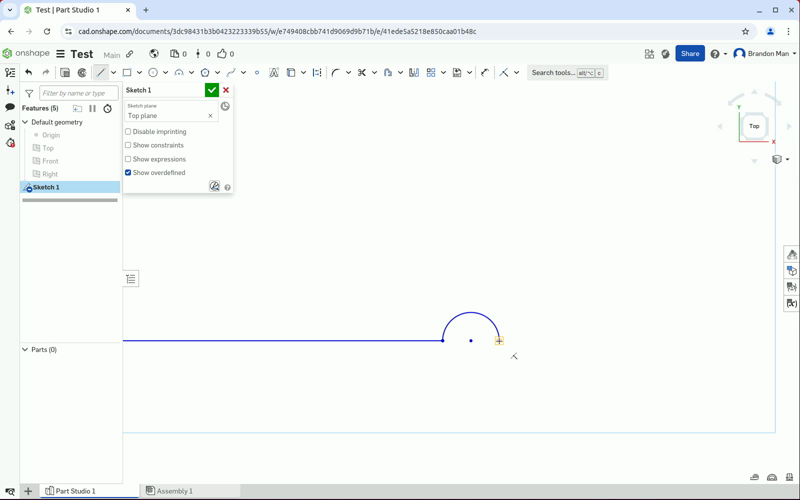
click(499, 340)
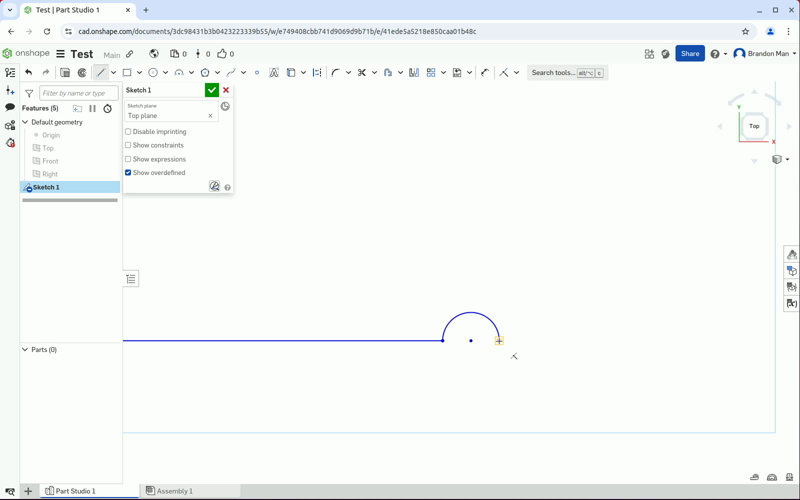
scroll(-6)
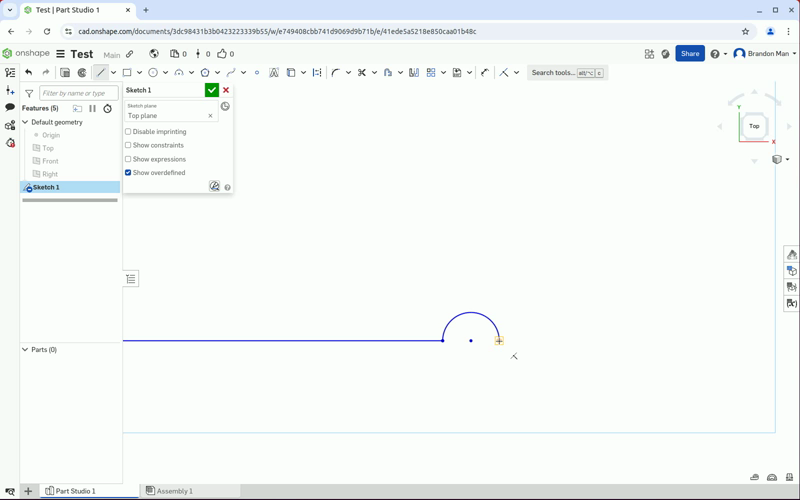
scroll(-6)
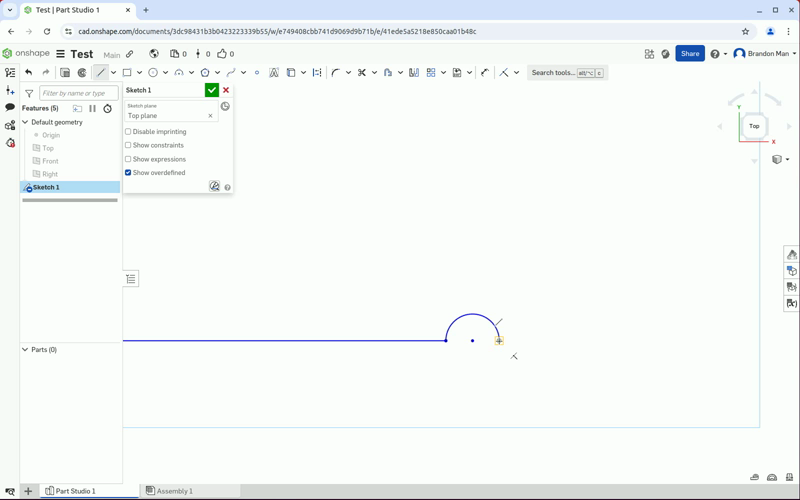
scroll(-6)
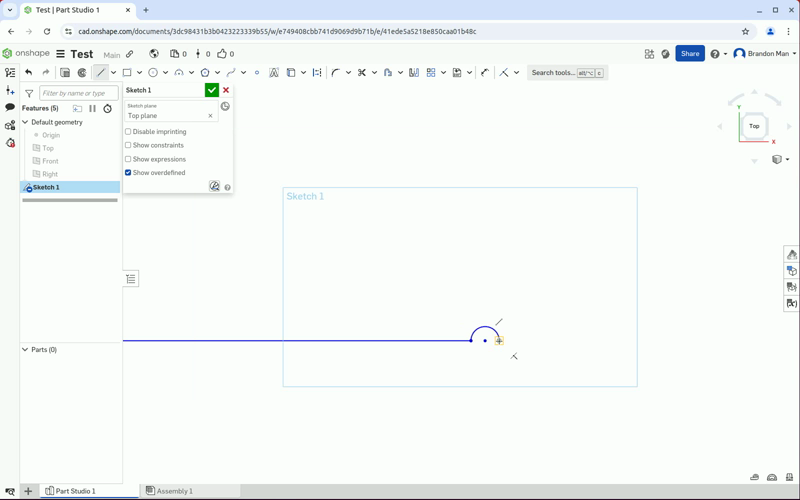
scroll(-6)
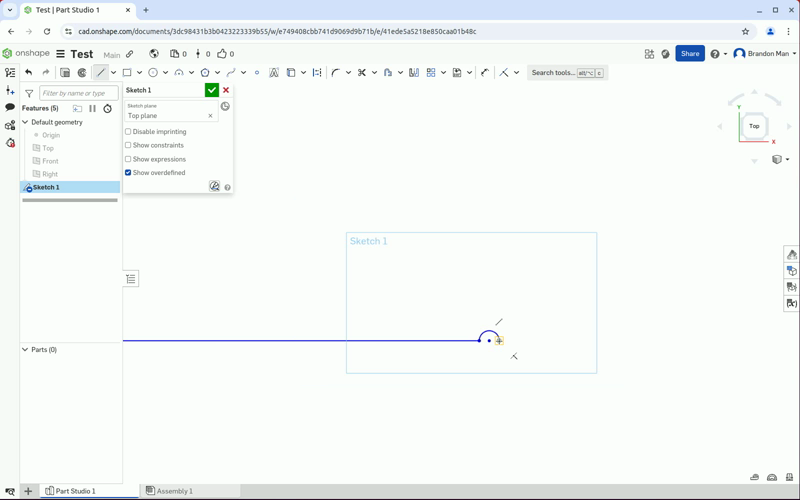
scroll(-6)
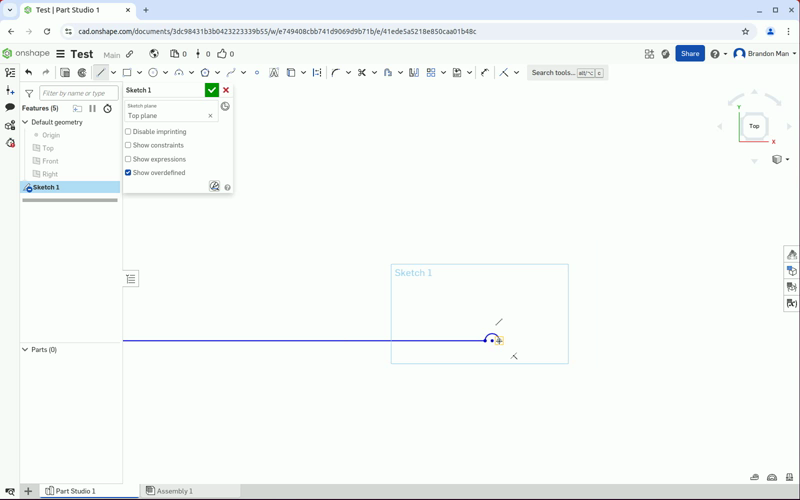
scroll(-6)
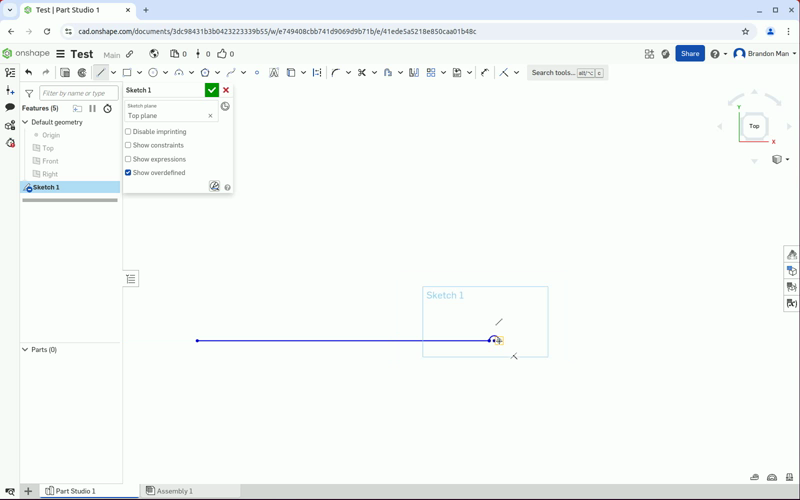
scroll(-6)
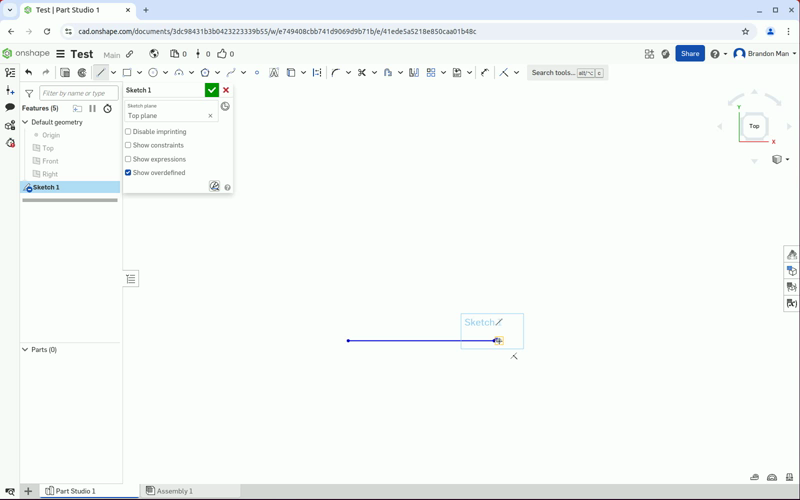
key_down(shift)
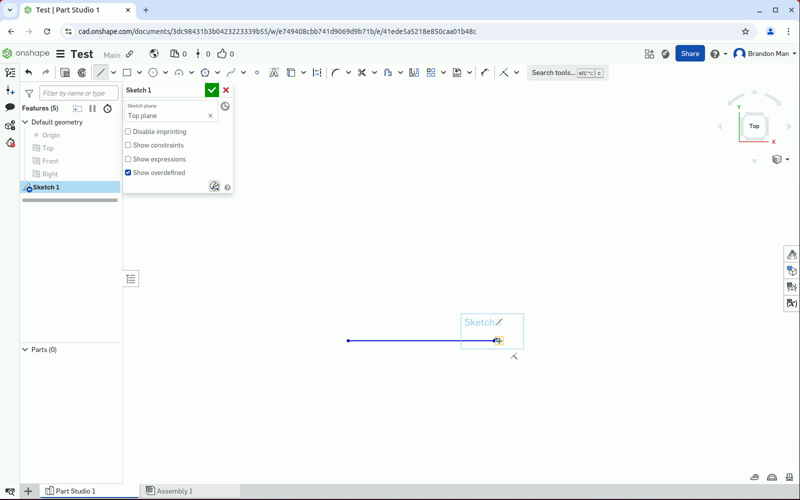
mouse_move(529, 340)
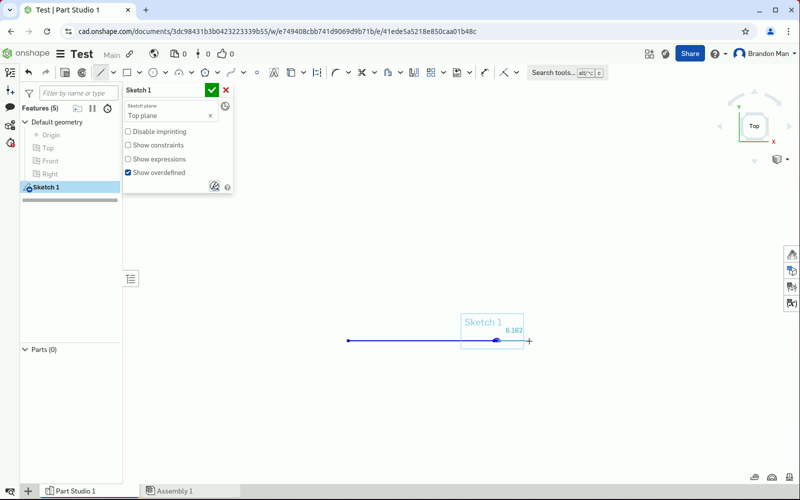
mouse_move(543, 340)
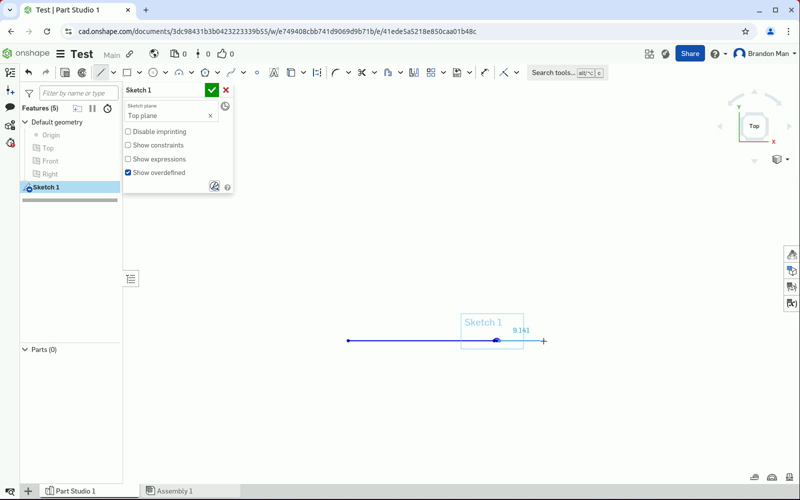
click(543, 340)
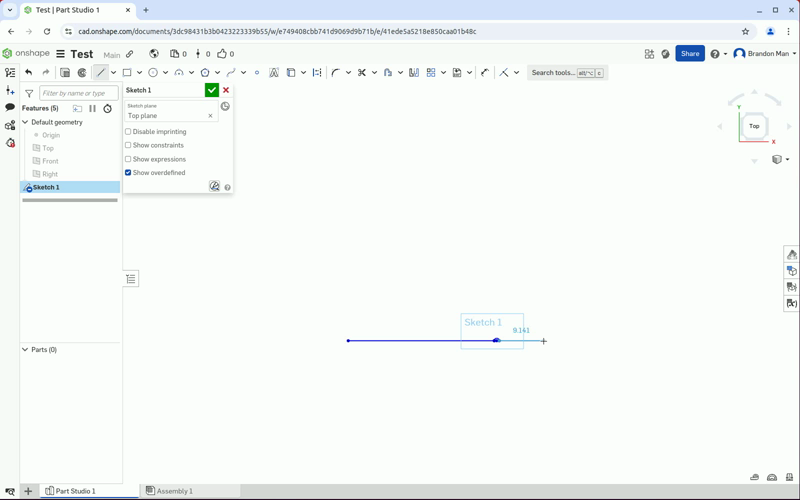
key_up(shift)
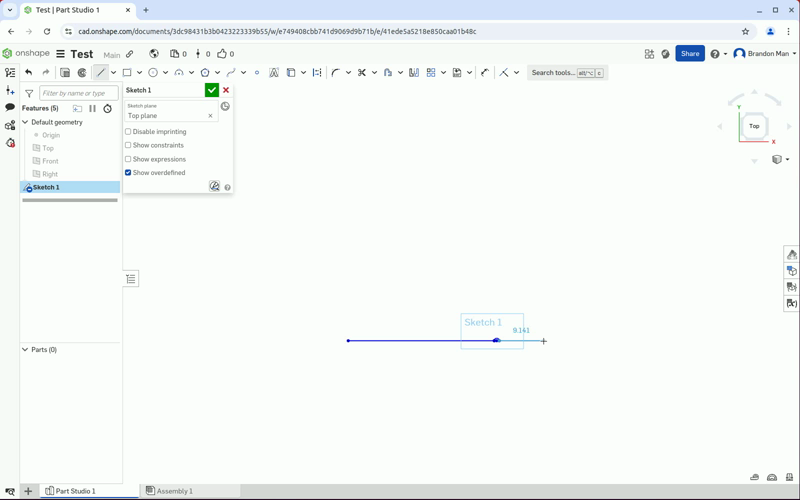
key(esc)
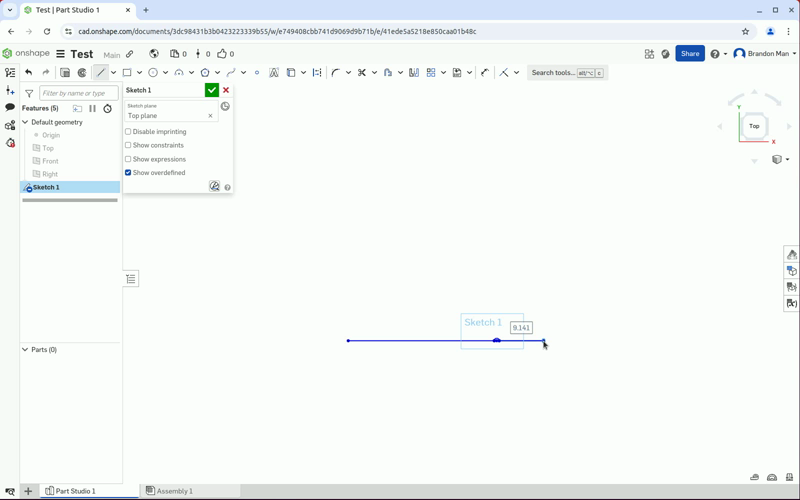
key(a)
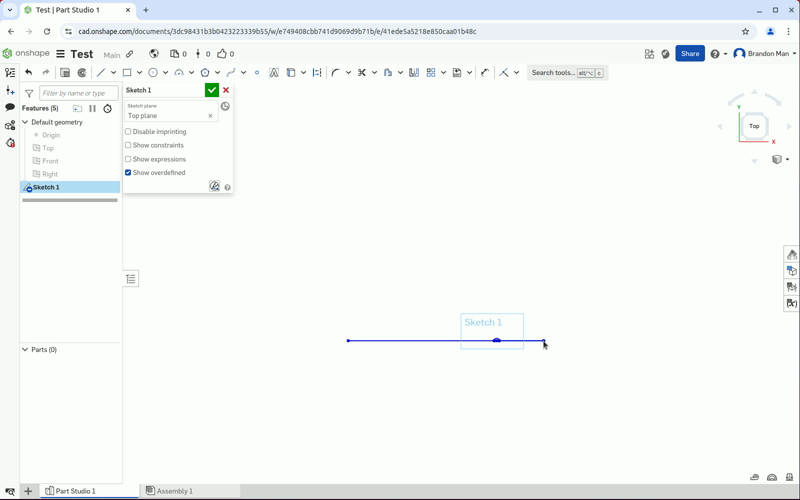
mouse_move(543, 340)
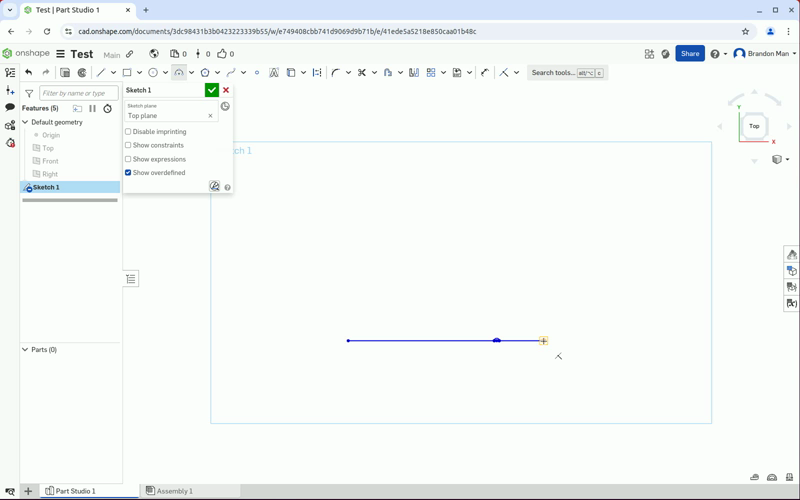
click(543, 340)
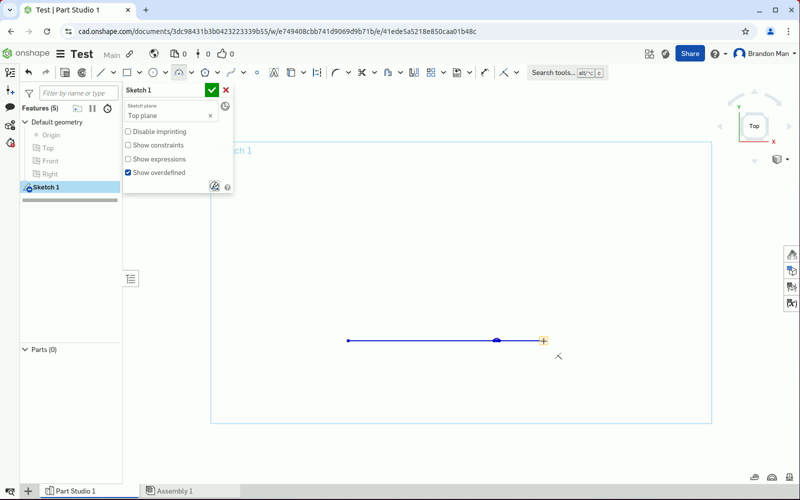
key_down(shift)
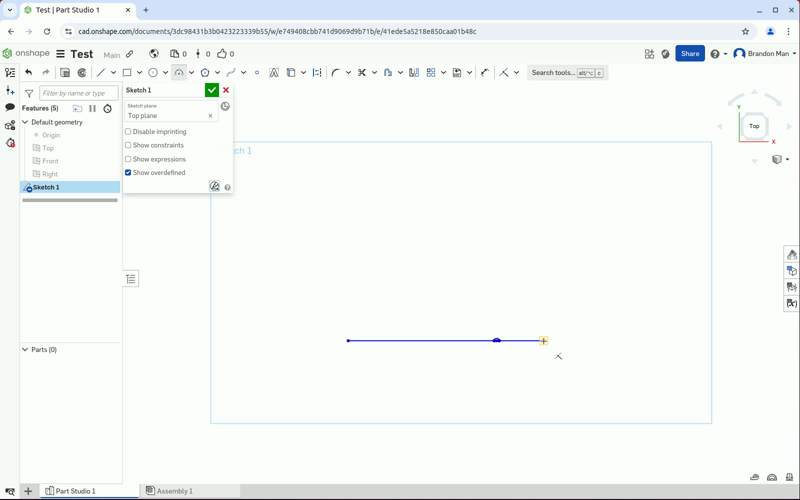
mouse_move(546, 340)
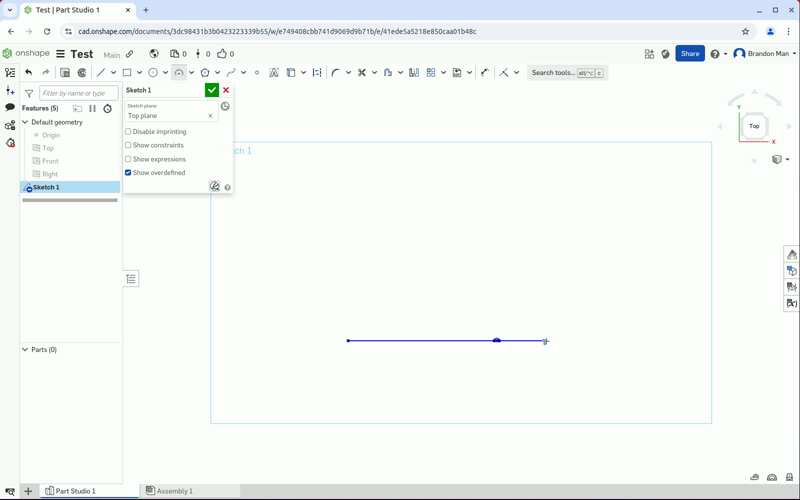
scroll(6)
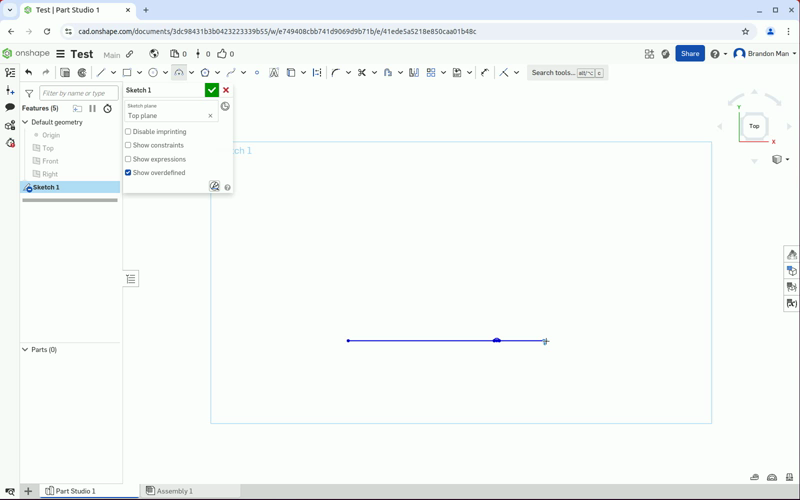
scroll(6)
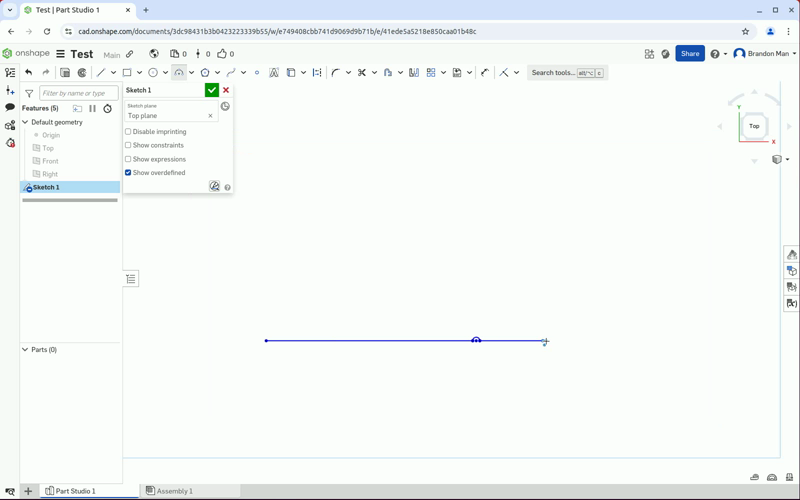
scroll(6)
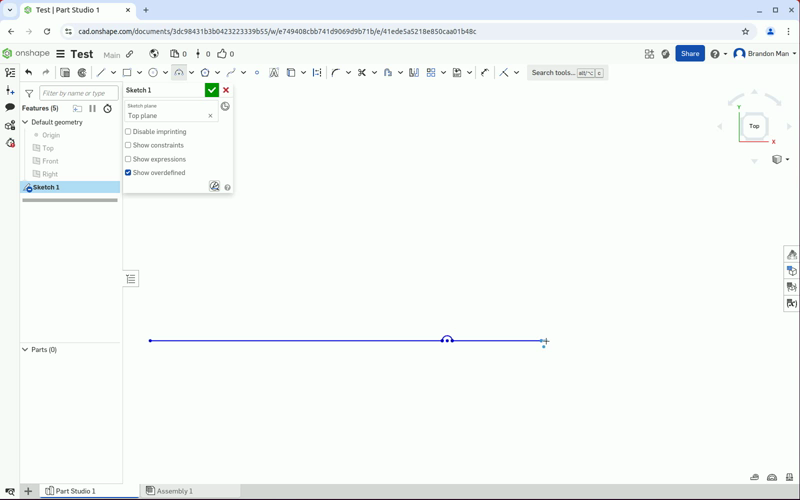
scroll(6)
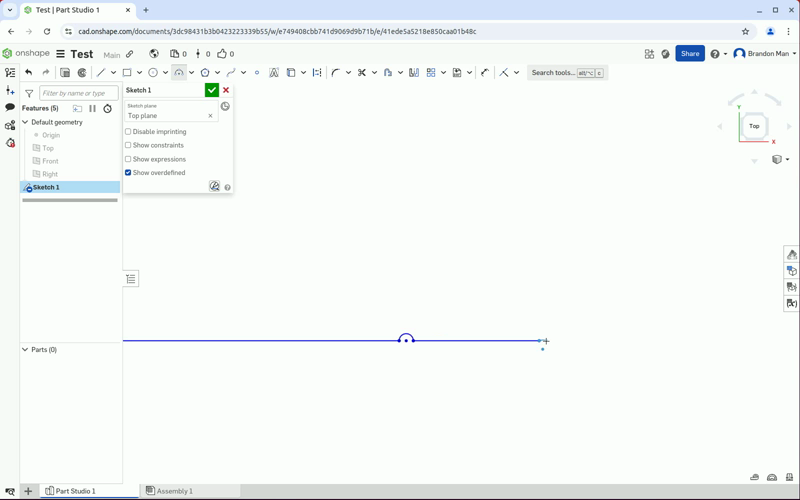
scroll(6)
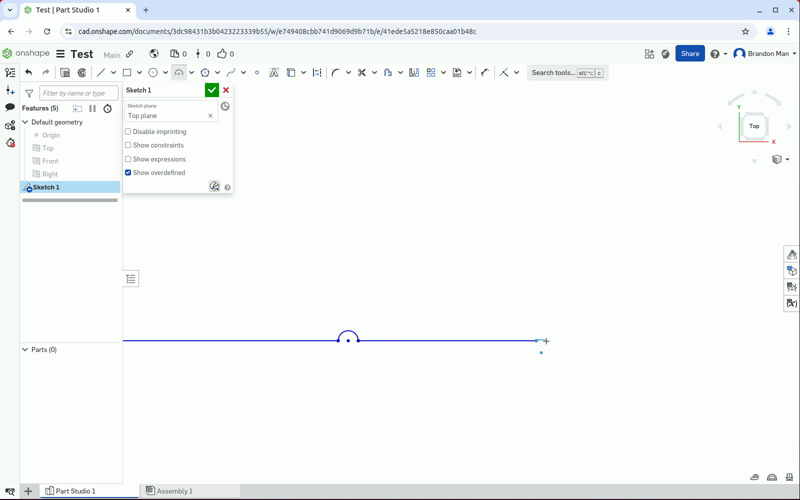
scroll(6)
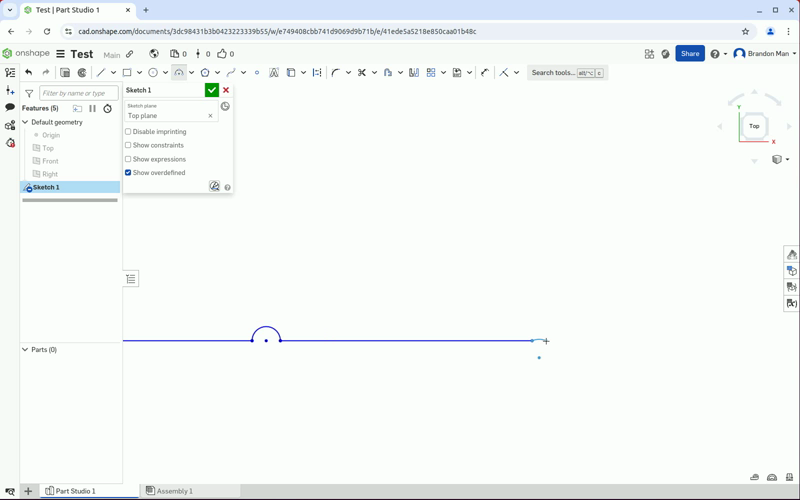
scroll(6)
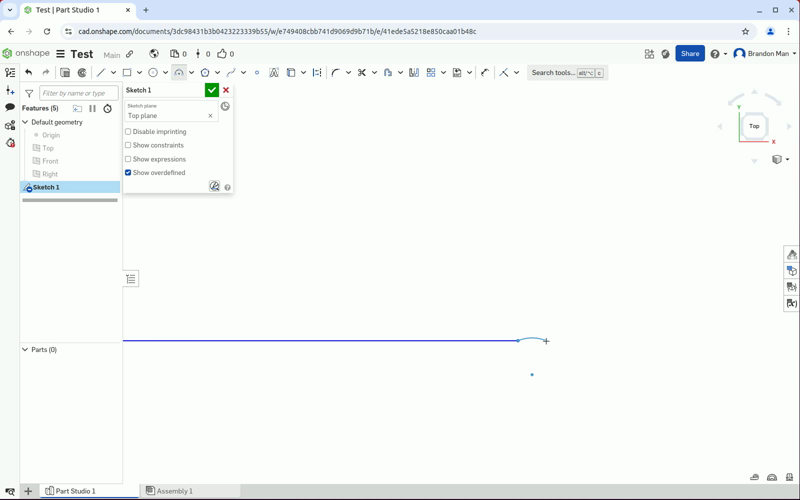
click(546, 340)
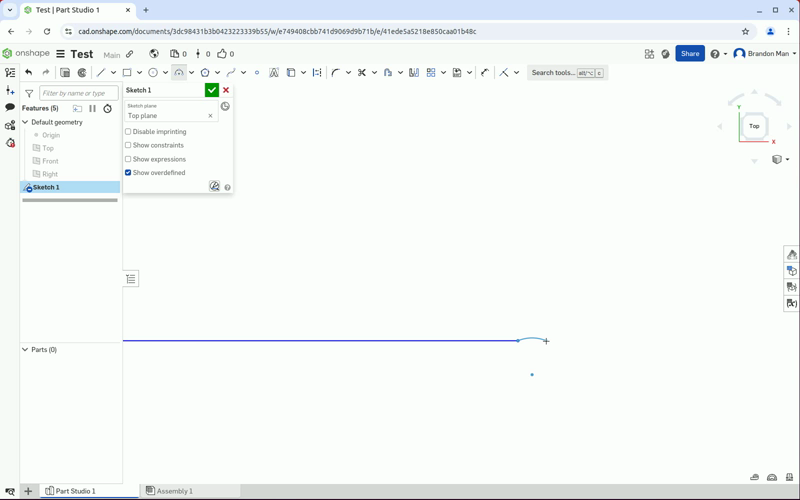
scroll(-6)
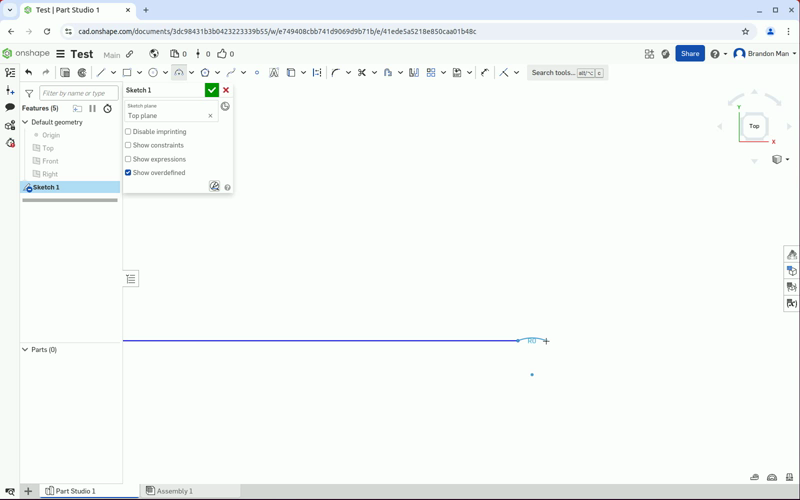
scroll(-6)
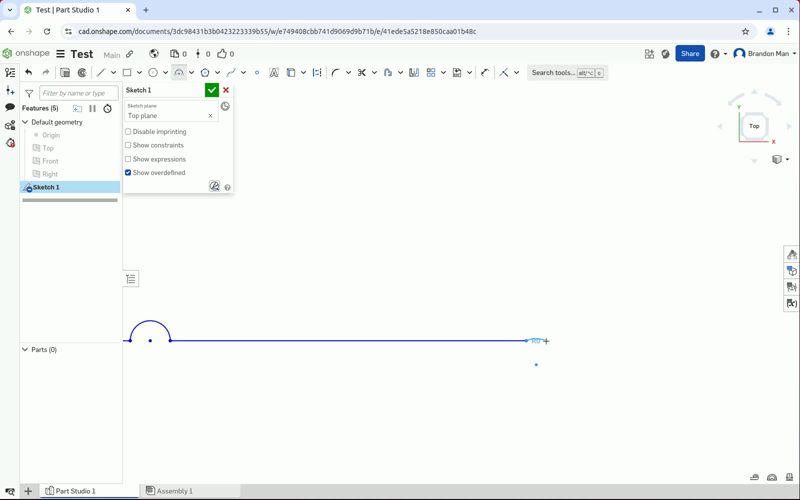
scroll(-6)
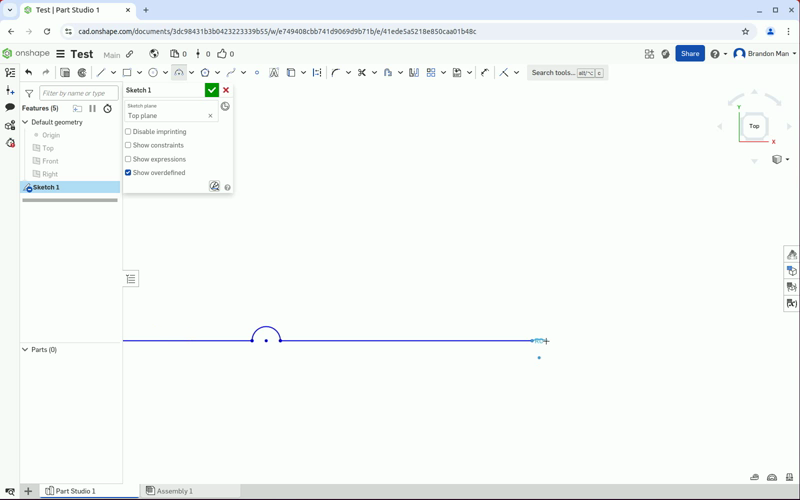
scroll(-6)
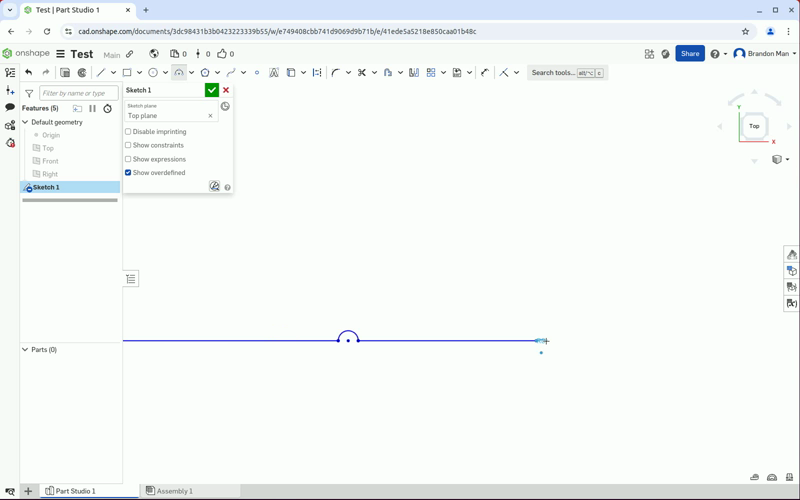
scroll(-6)
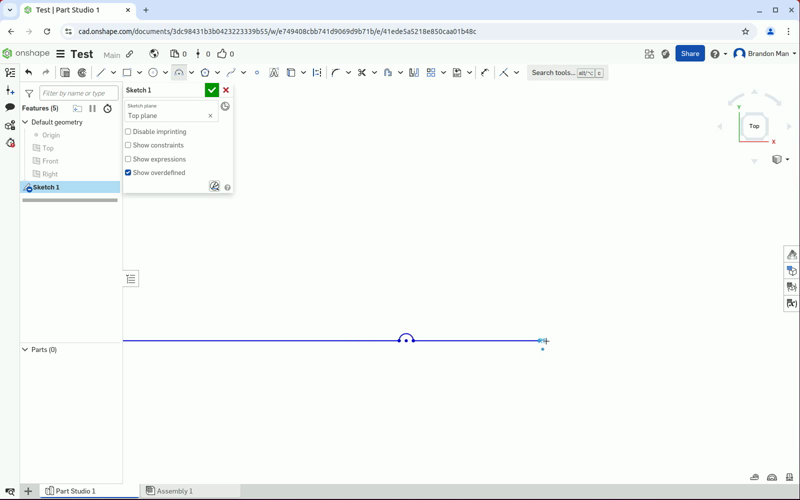
scroll(-6)
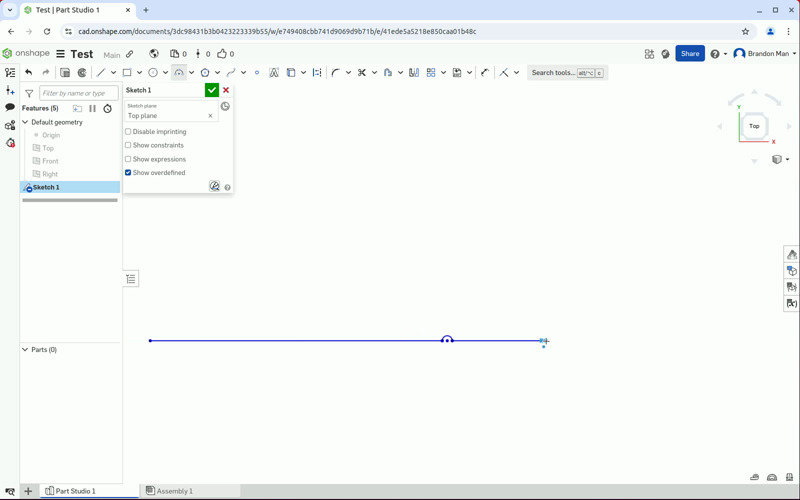
scroll(-6)
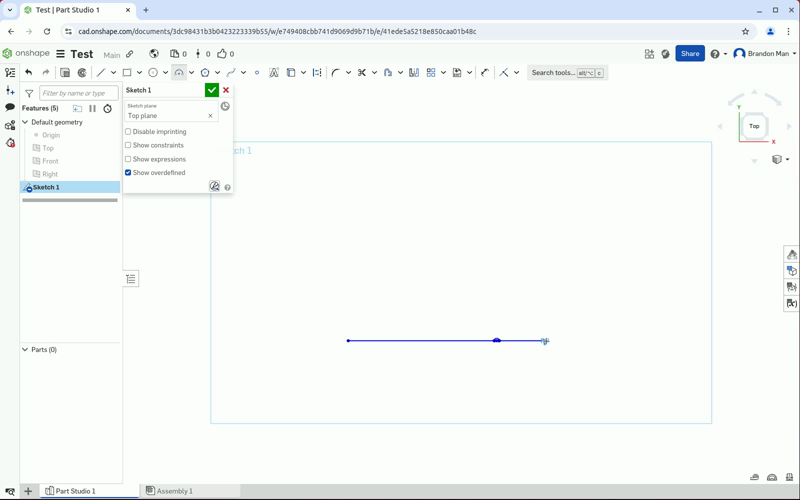
mouse_move(545, 339)
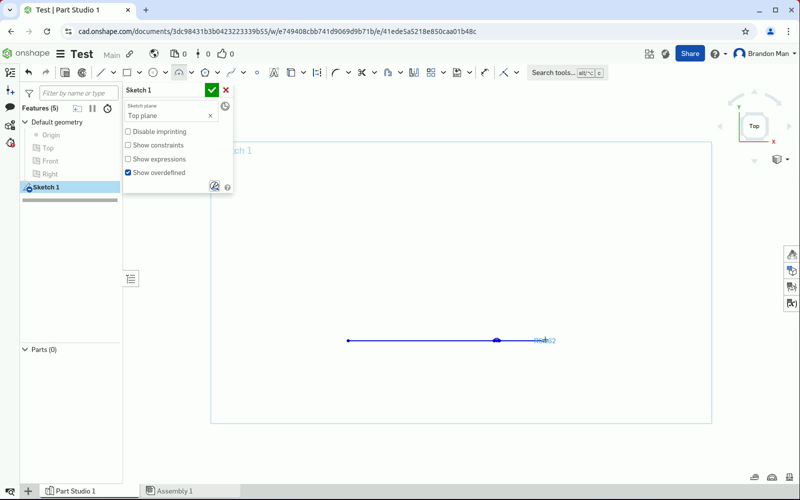
scroll(6)
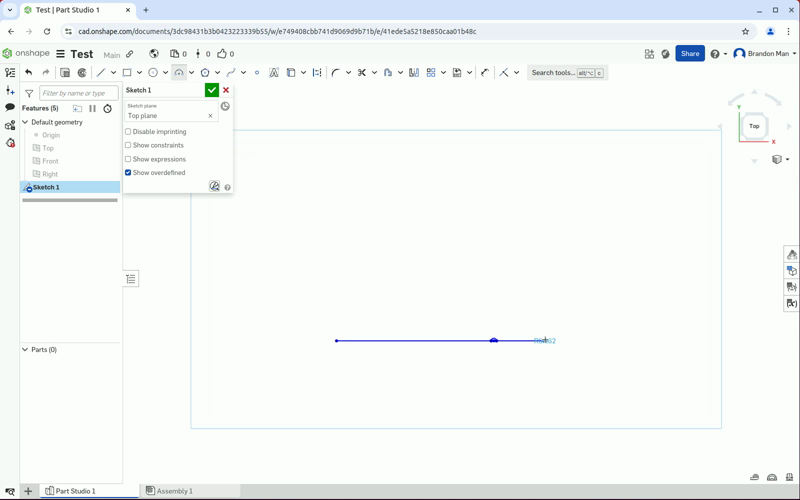
scroll(6)
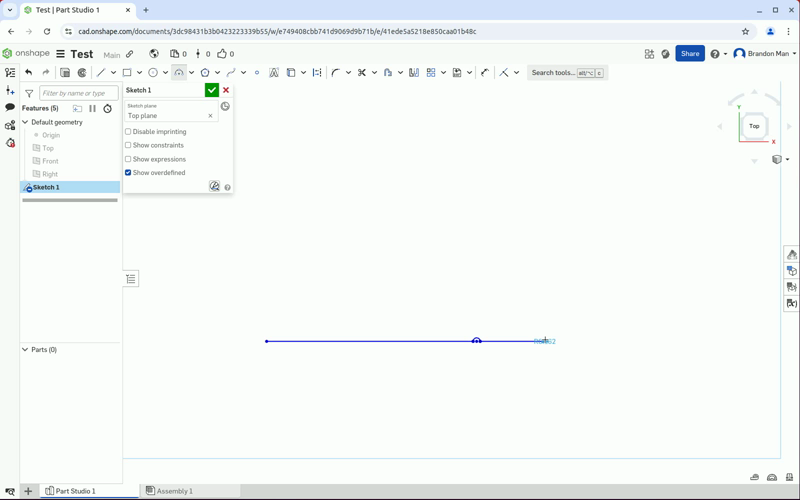
scroll(6)
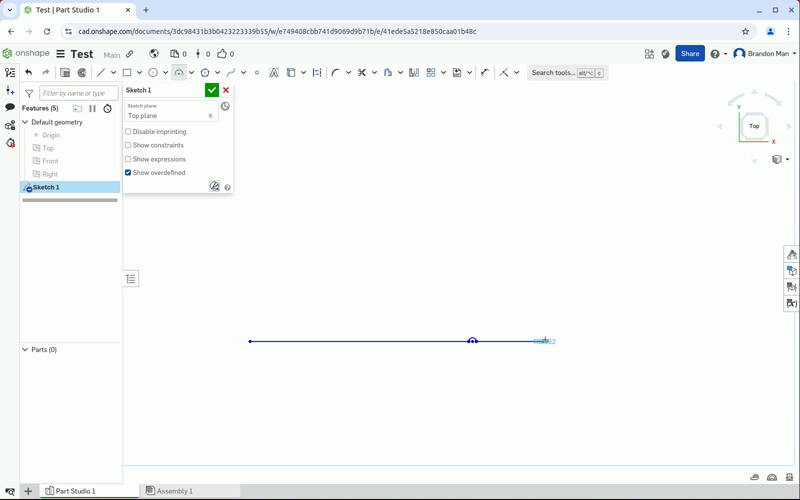
scroll(6)
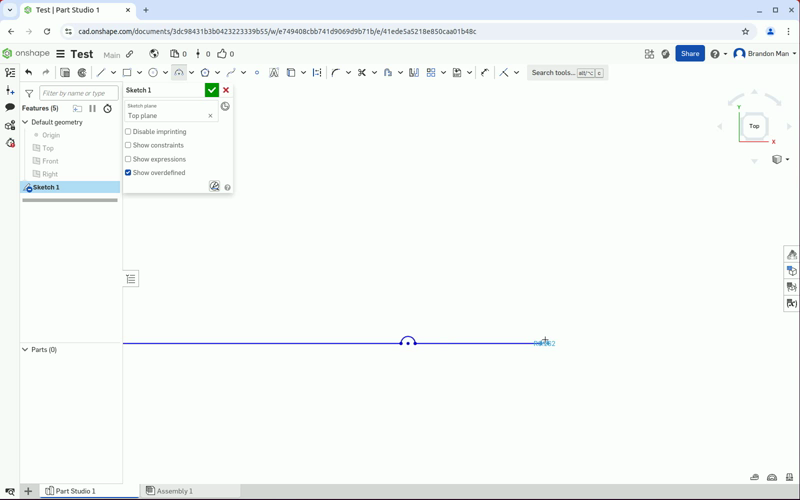
scroll(6)
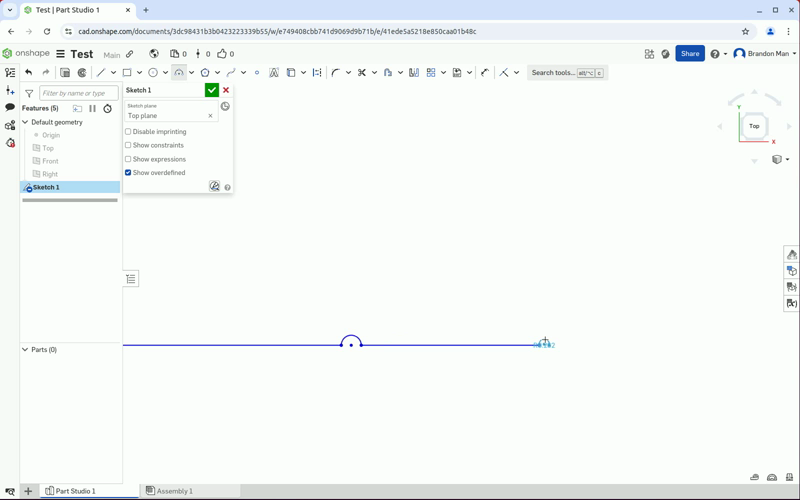
scroll(6)
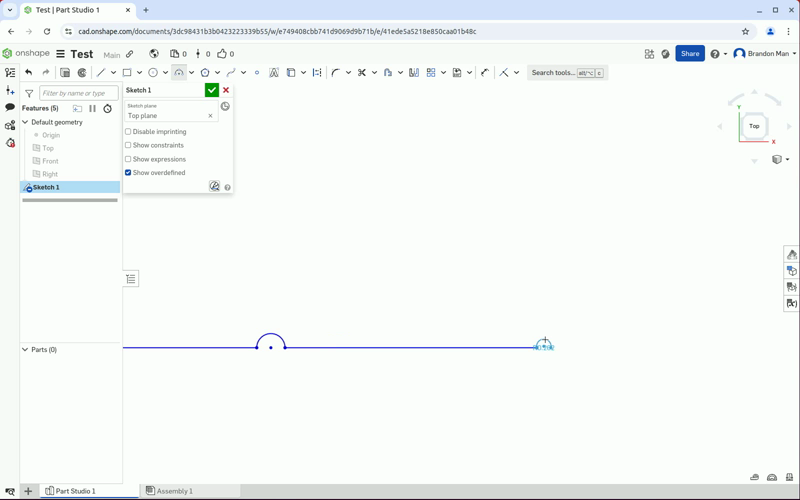
scroll(6)
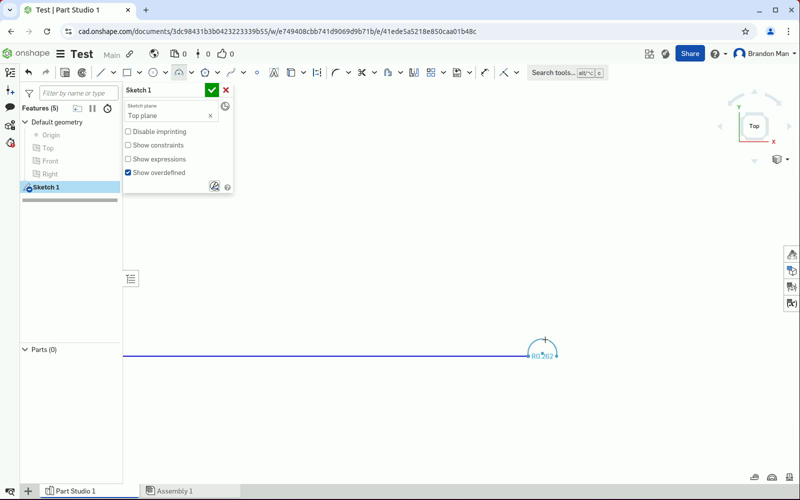
click(545, 339)
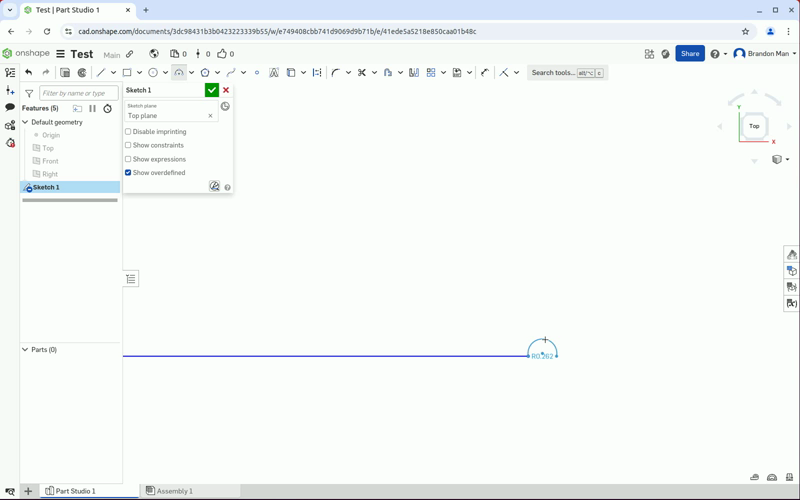
scroll(-6)
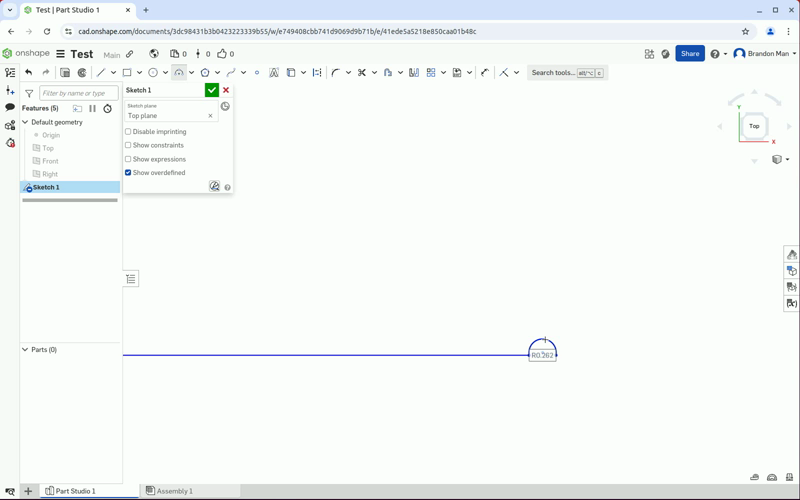
scroll(-6)
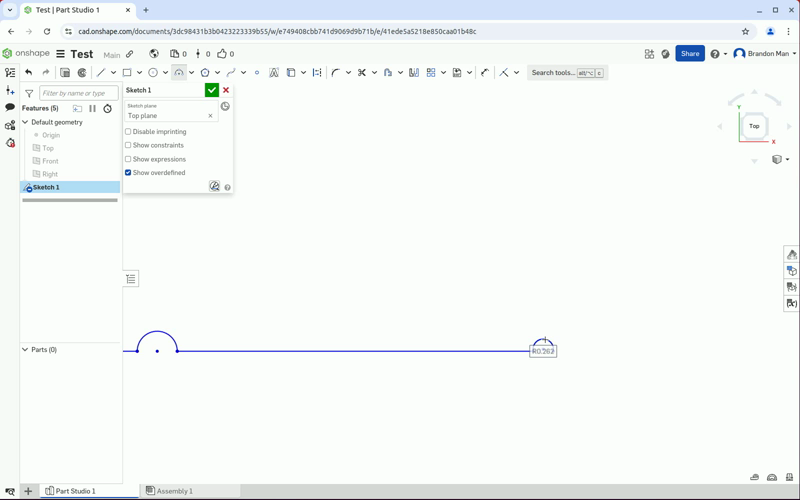
scroll(-6)
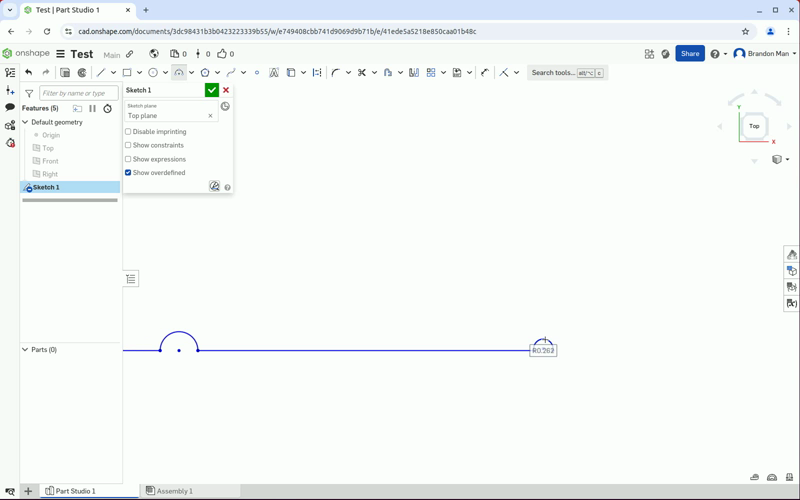
scroll(-6)
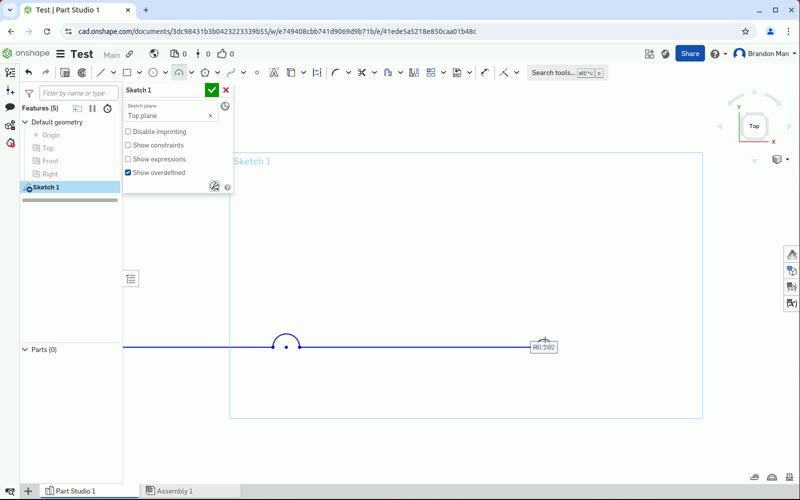
scroll(-6)
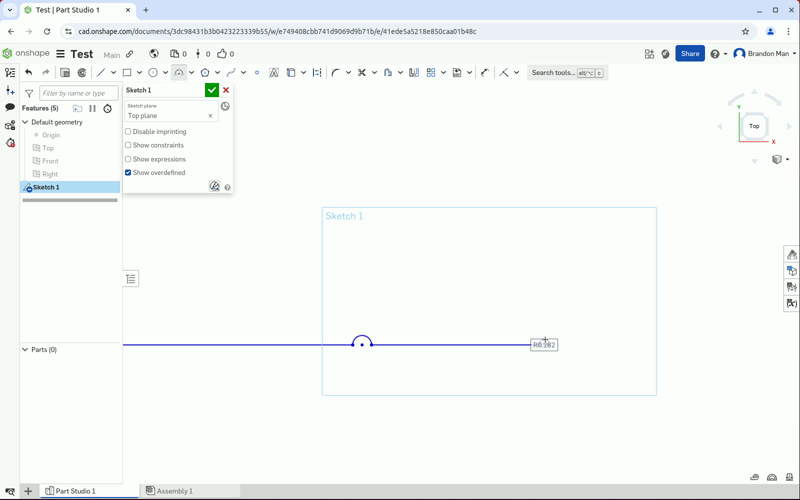
scroll(-6)
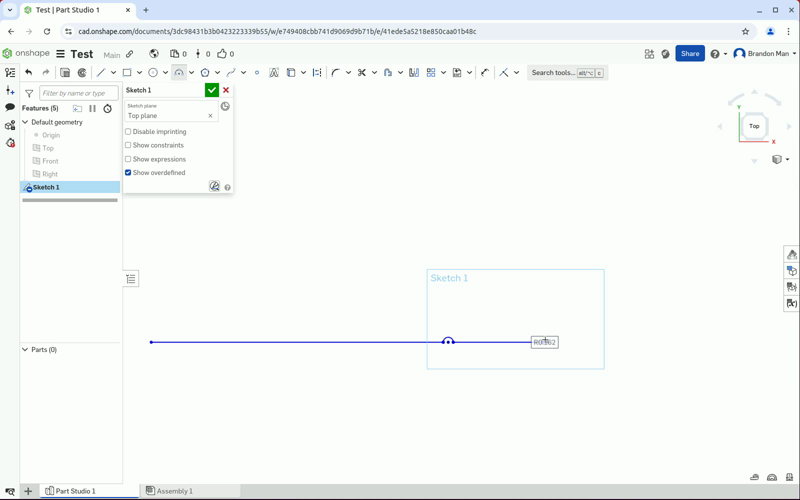
scroll(-6)
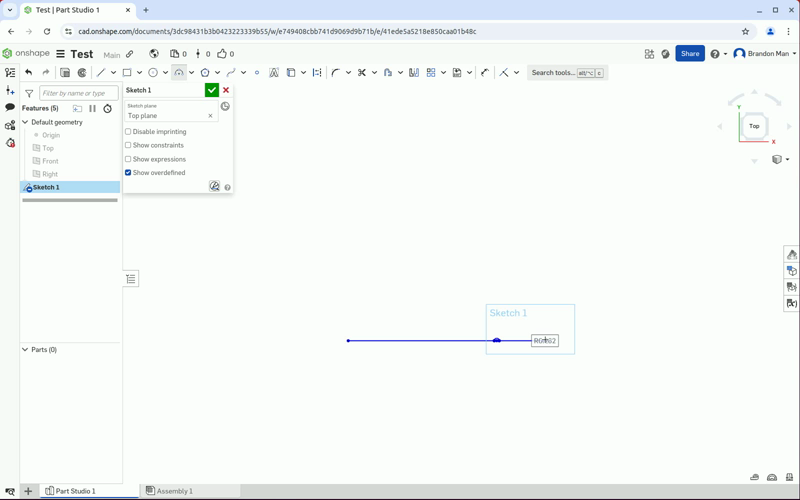
key_up(shift)
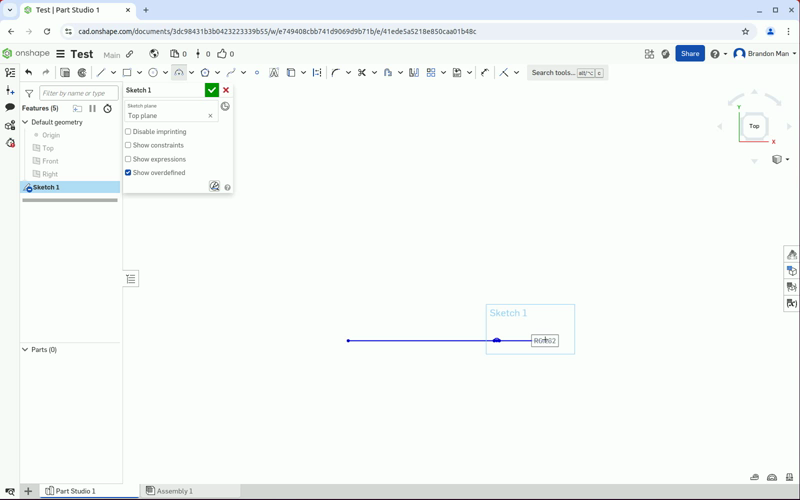
key(esc)
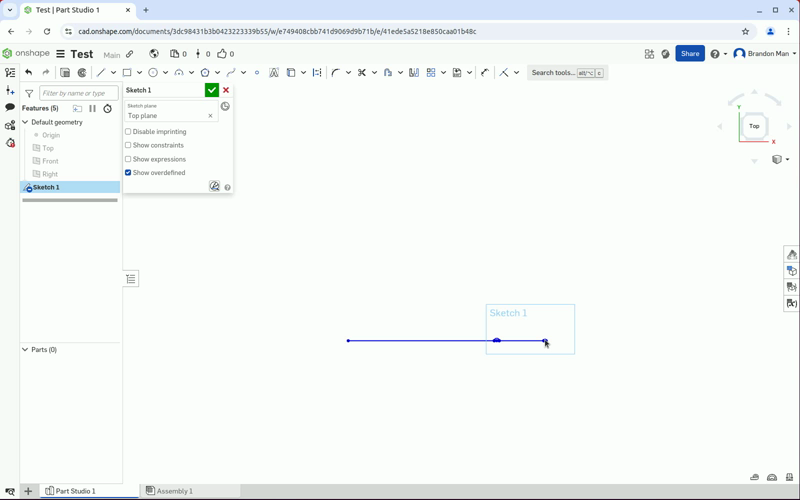
key(l)
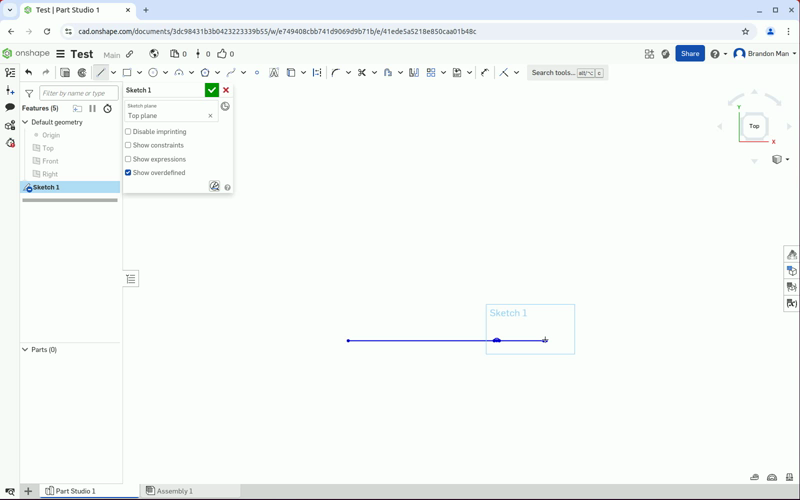
mouse_move(546, 340)
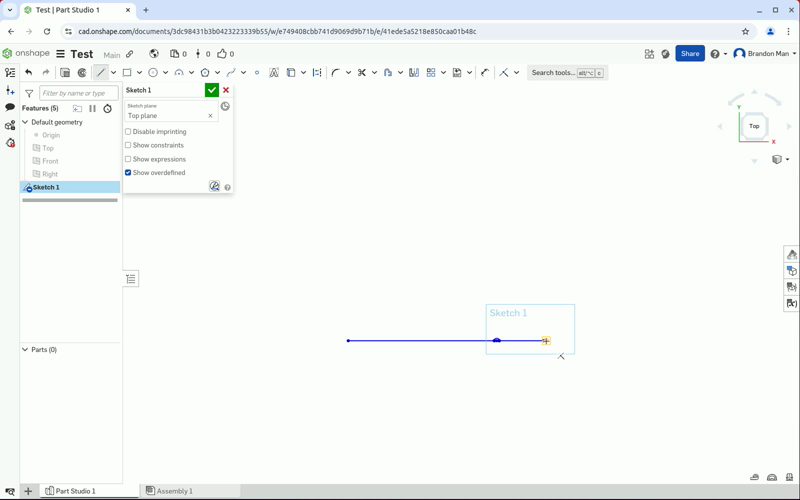
scroll(6)
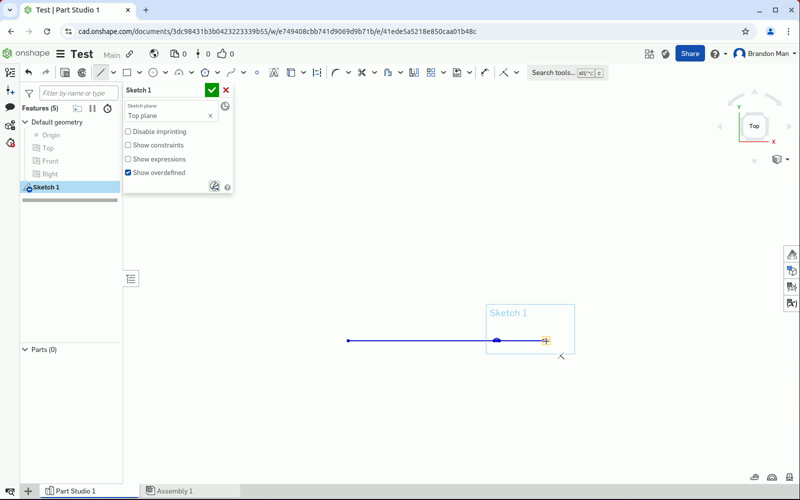
scroll(6)
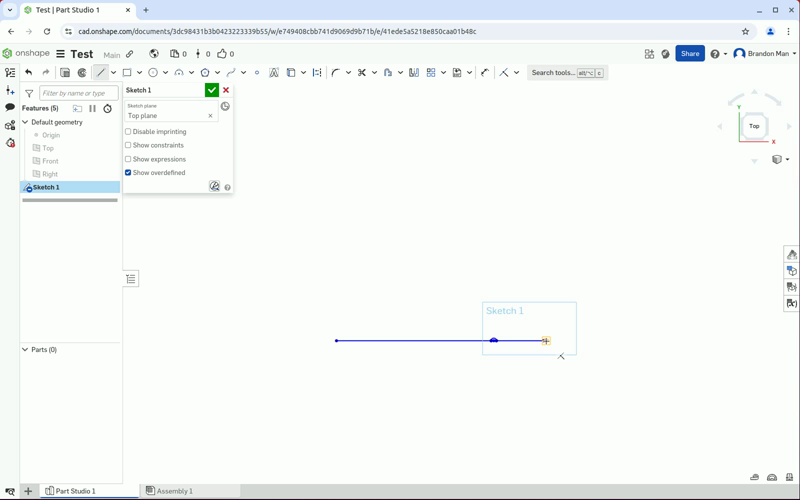
scroll(6)
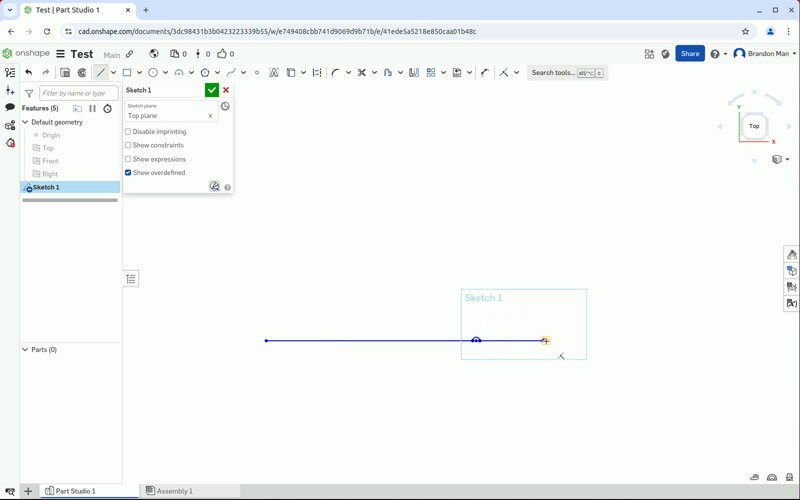
scroll(6)
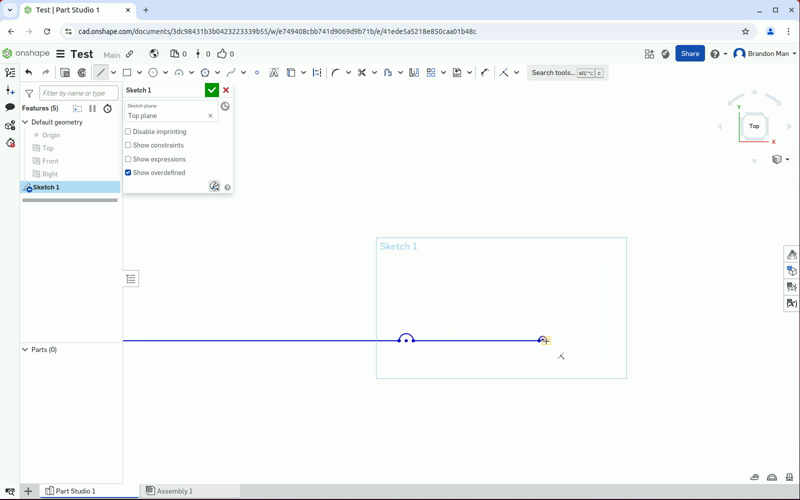
scroll(6)
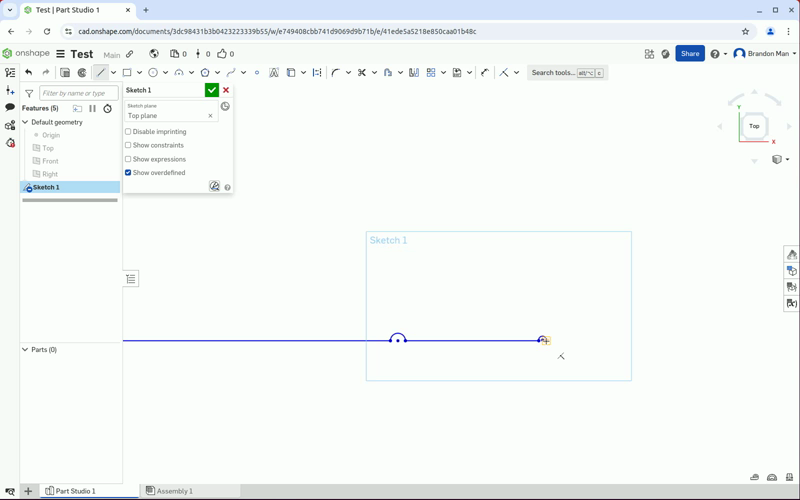
scroll(6)
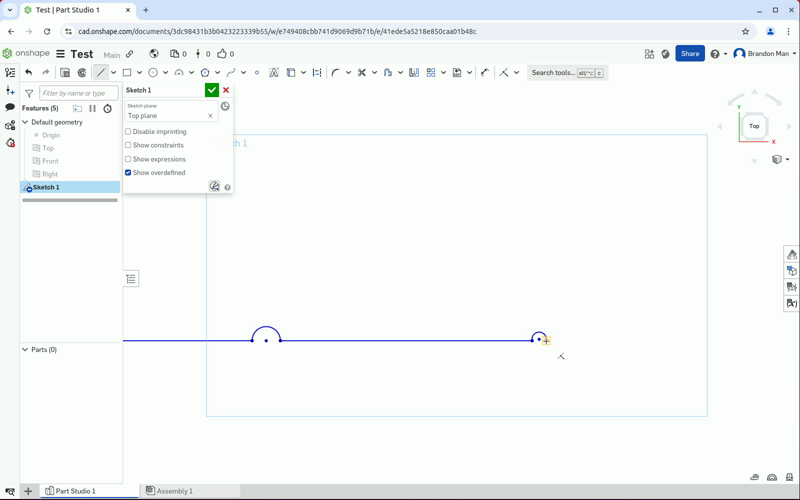
scroll(6)
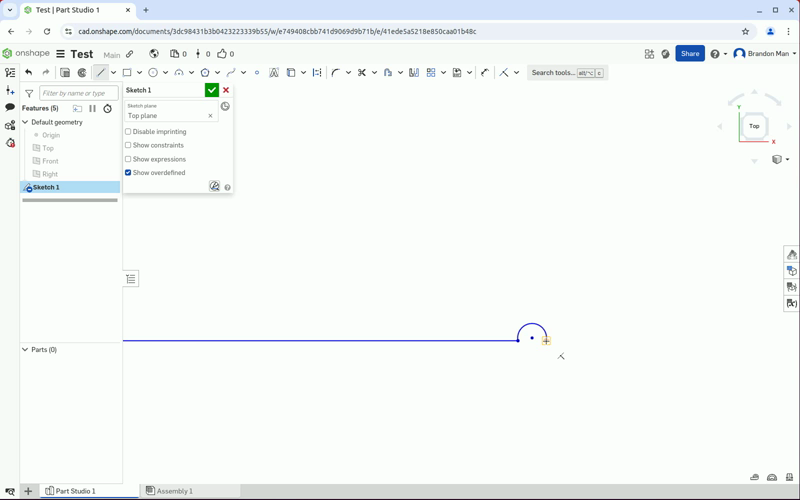
click(546, 340)
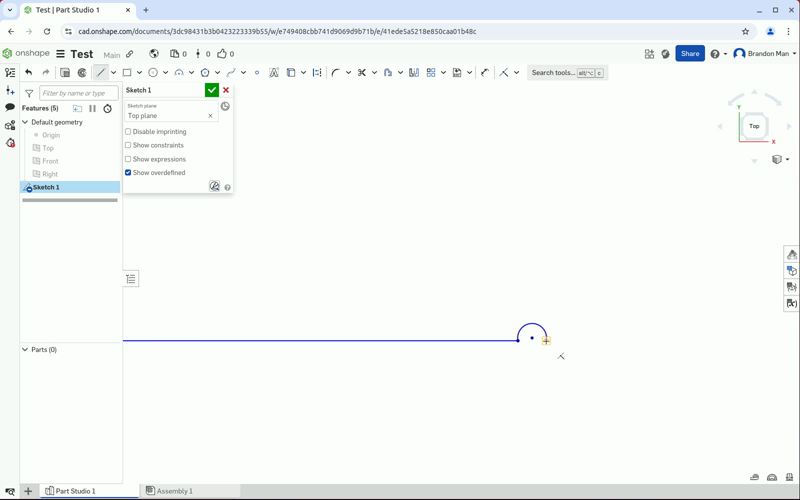
scroll(-6)
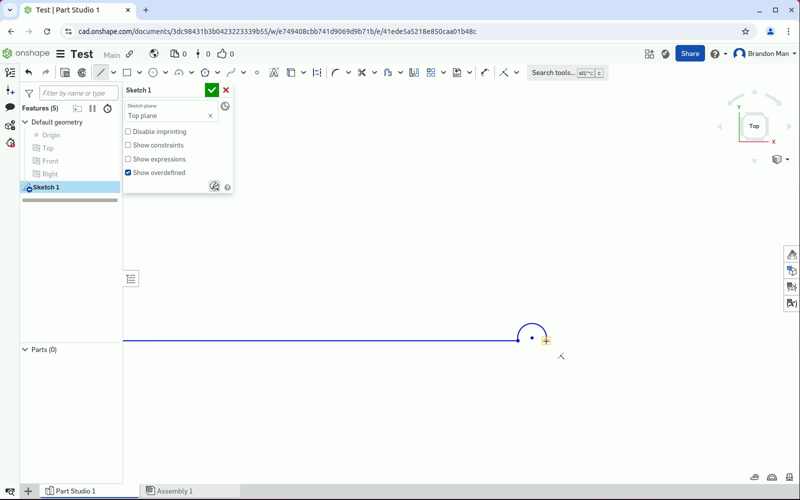
scroll(-6)
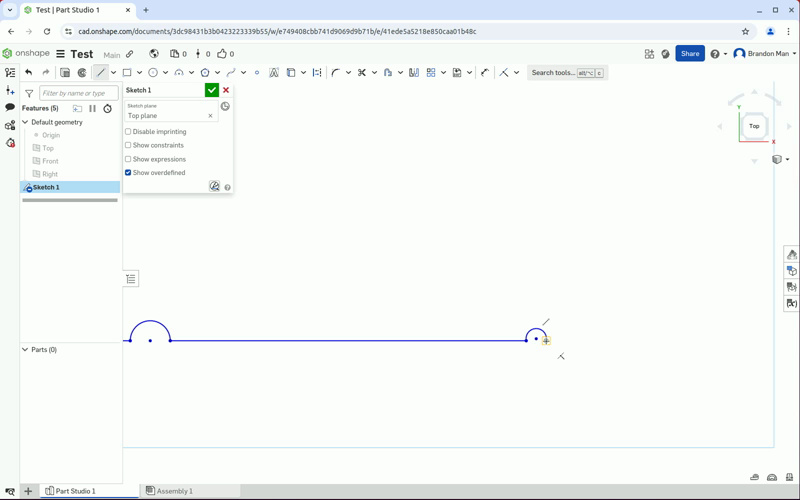
scroll(-6)
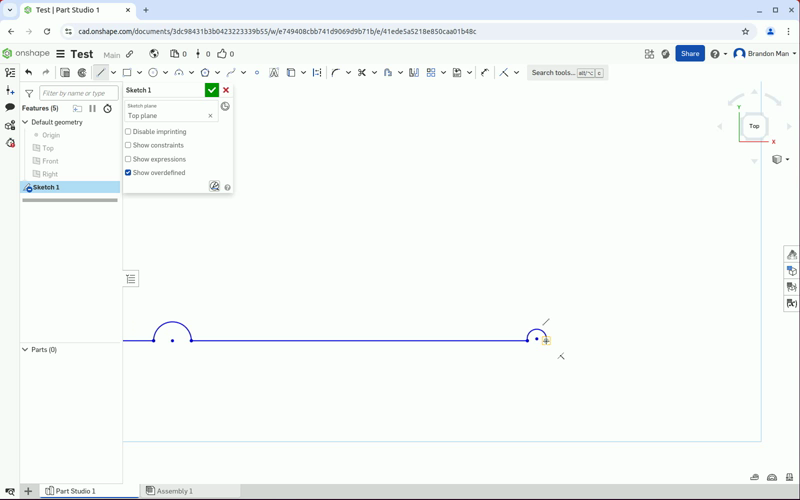
scroll(-6)
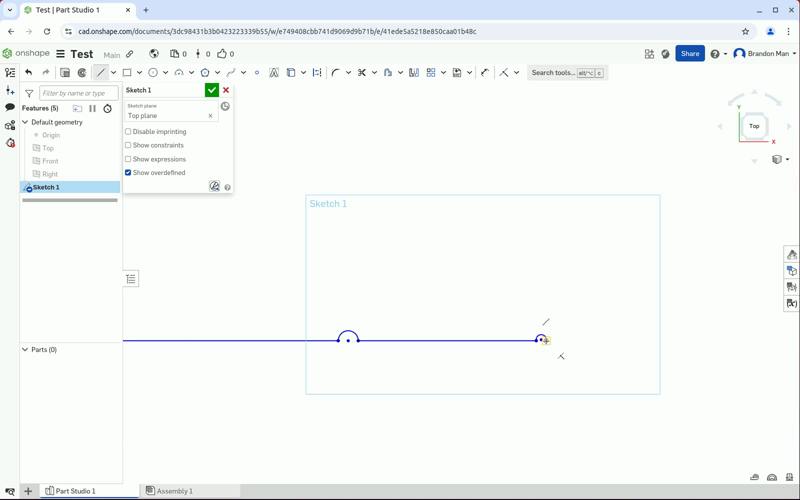
scroll(-6)
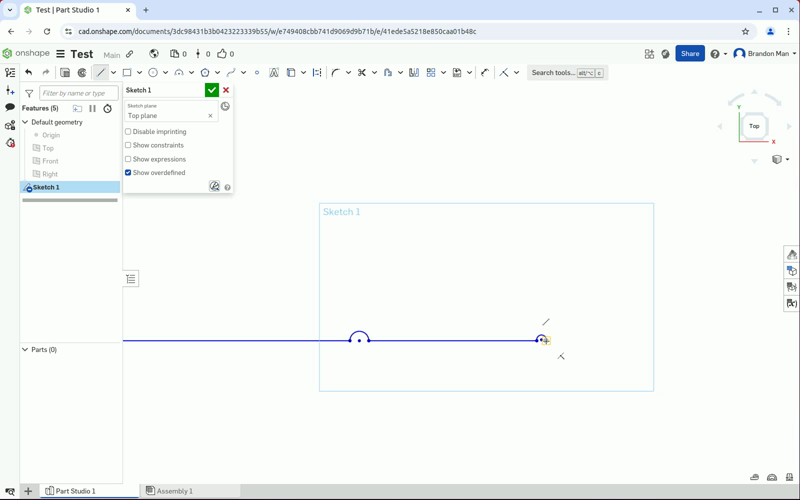
scroll(-6)
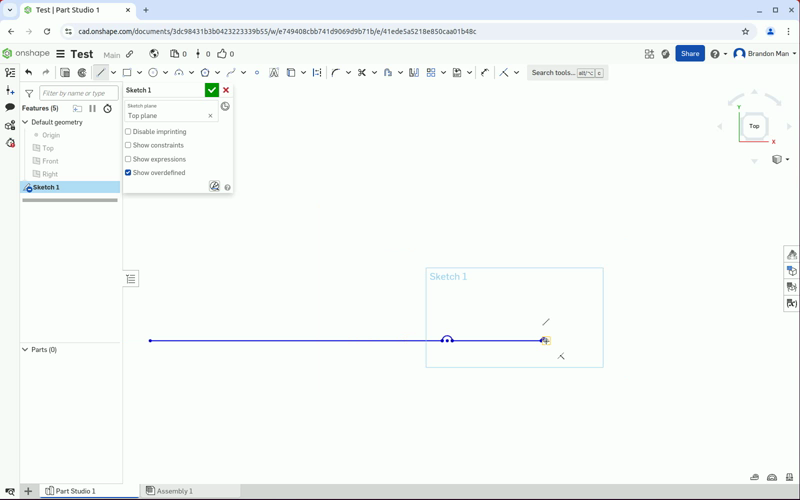
scroll(-6)
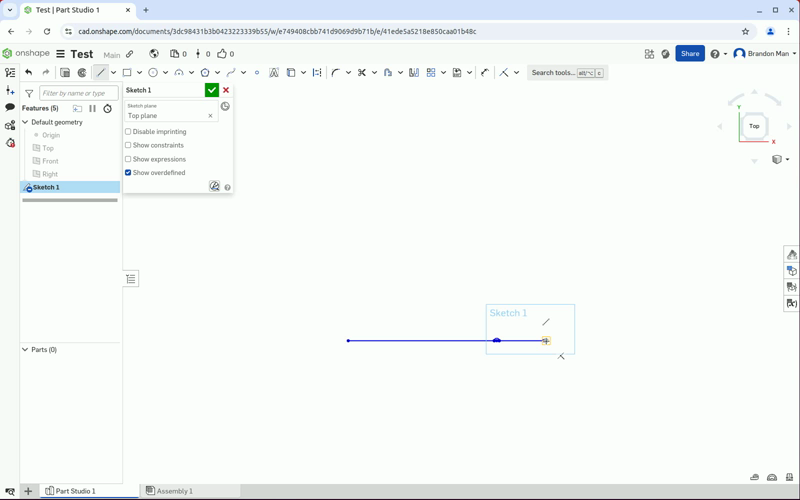
key_down(shift)
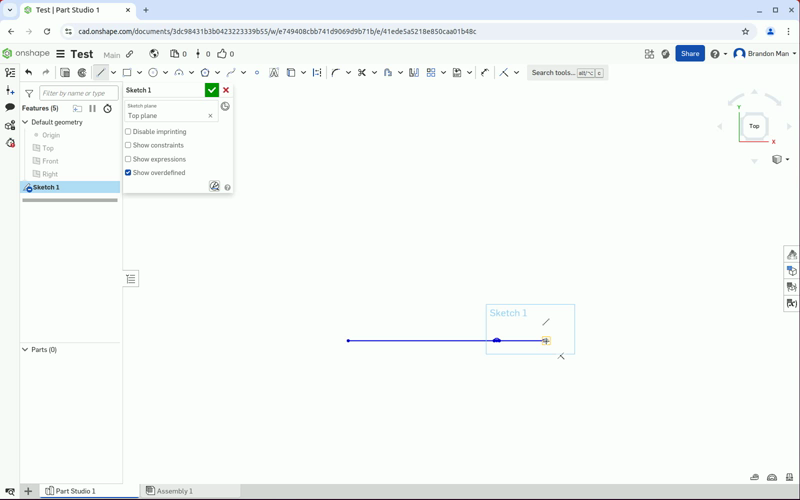
mouse_move(576, 340)
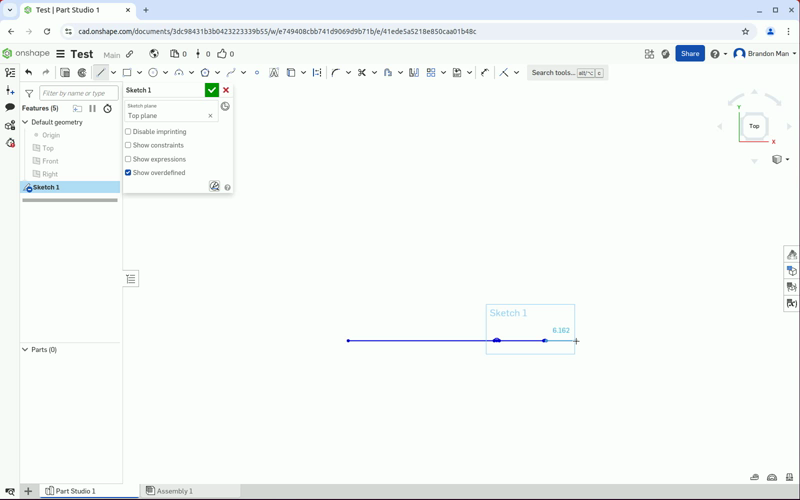
mouse_move(572, 340)
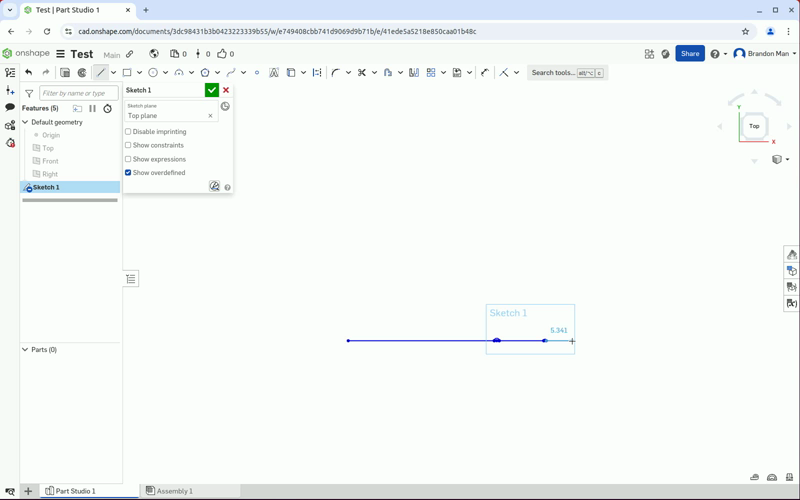
click(572, 340)
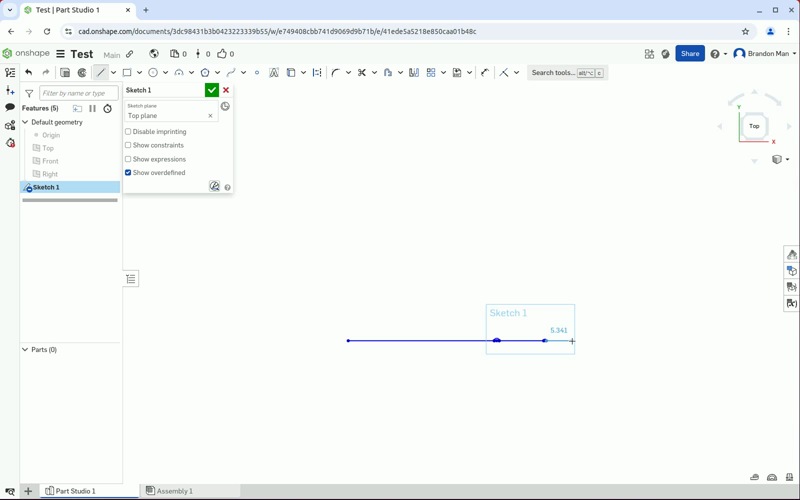
key_up(shift)
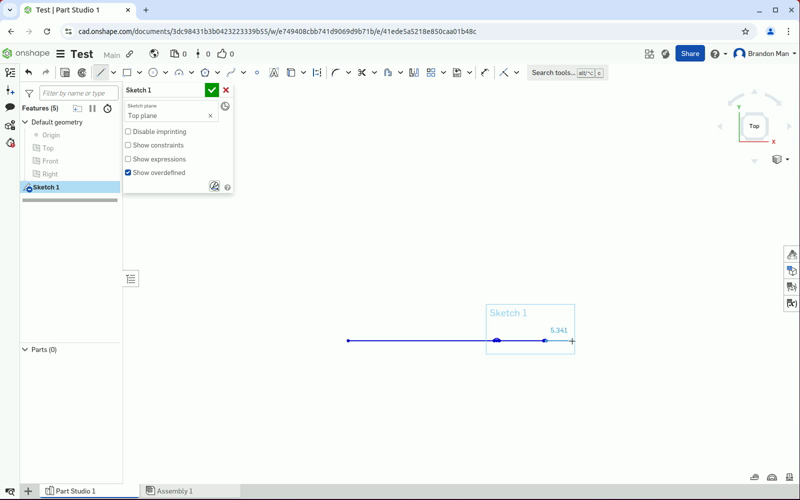
key_down(shift)
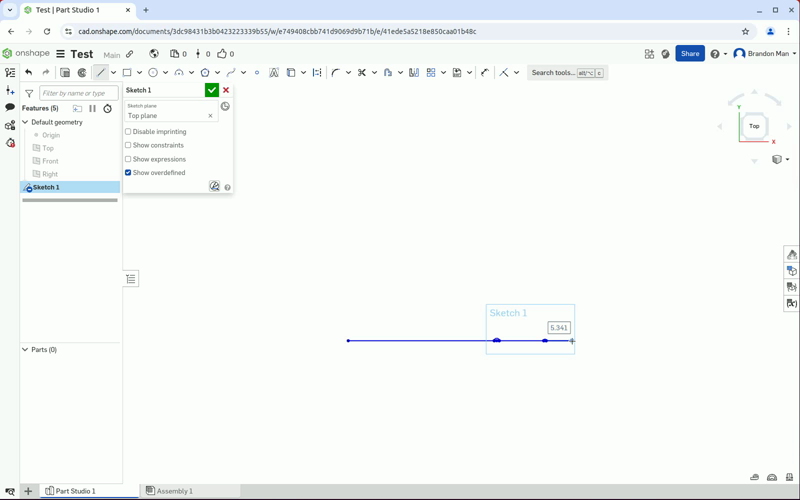
mouse_move(572, 227)
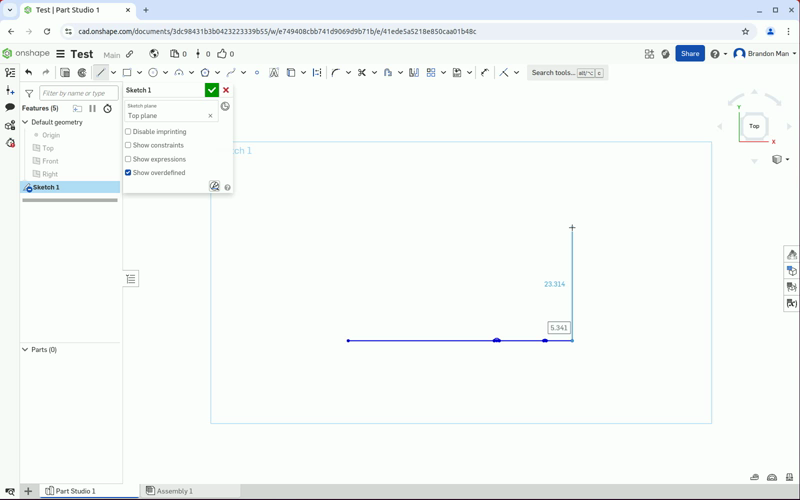
click(572, 227)
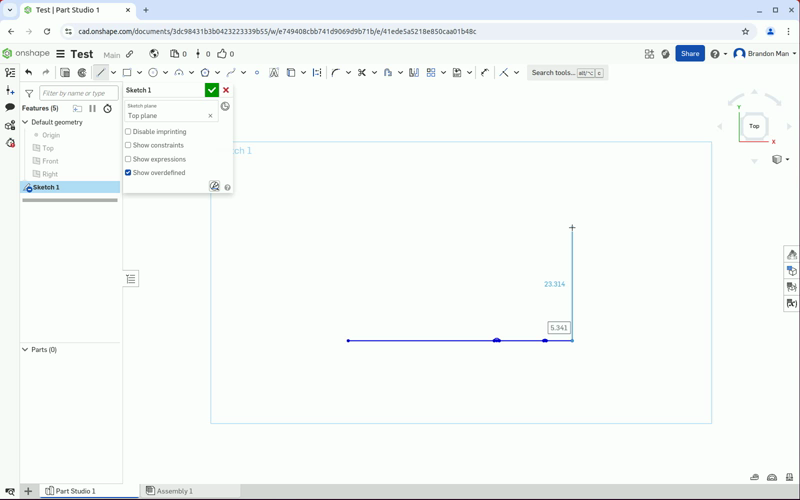
key_up(shift)
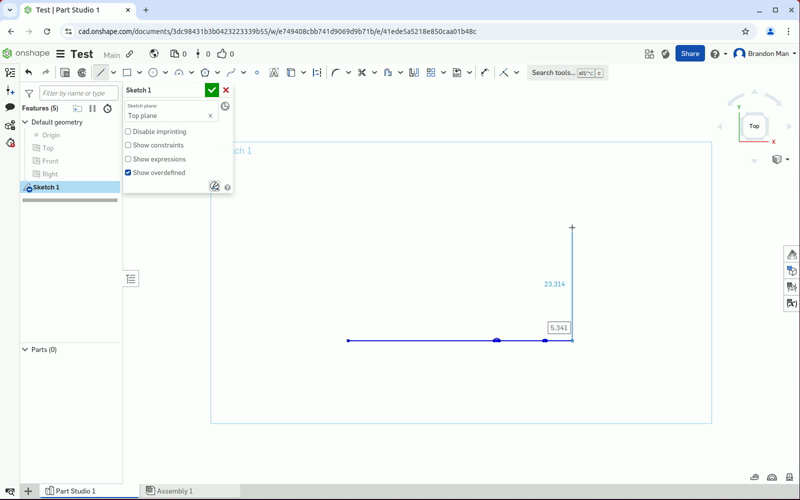
key_down(shift)
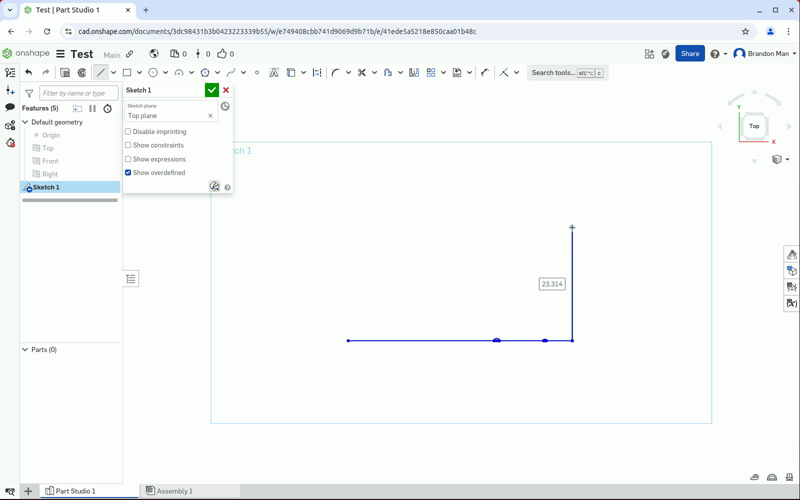
mouse_move(589, 227)
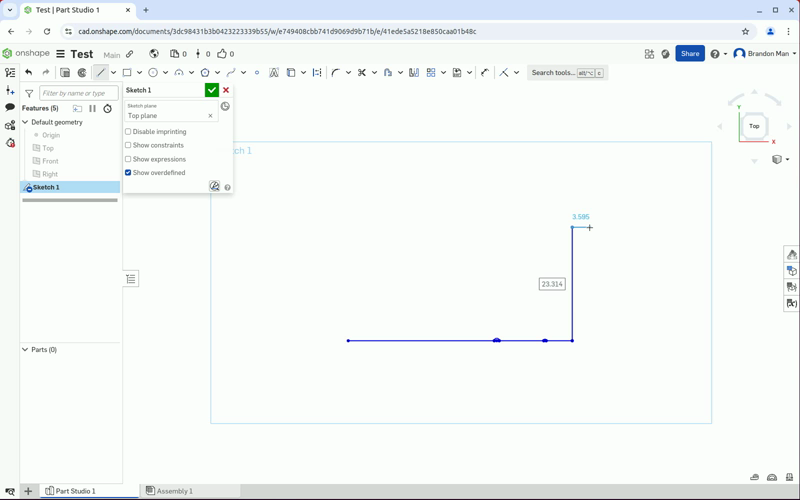
mouse_move(546, 227)
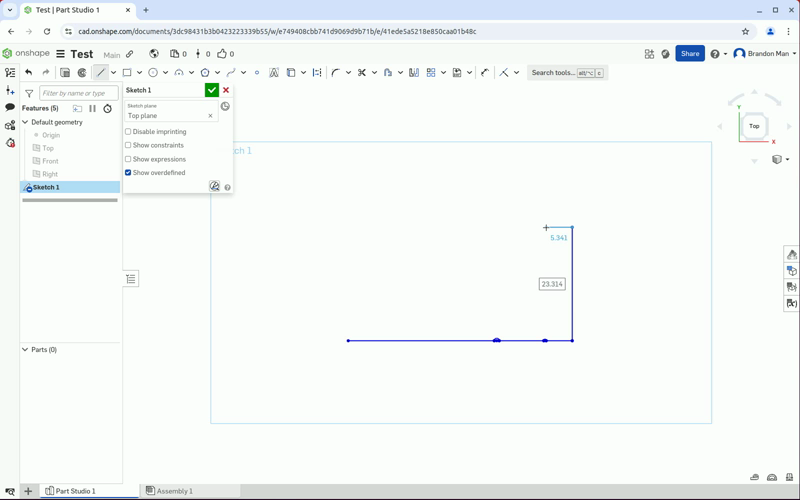
click(546, 227)
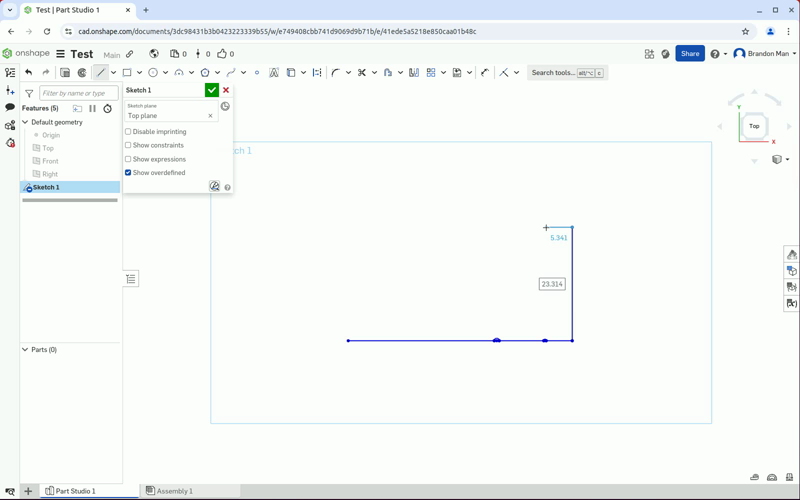
key_up(shift)
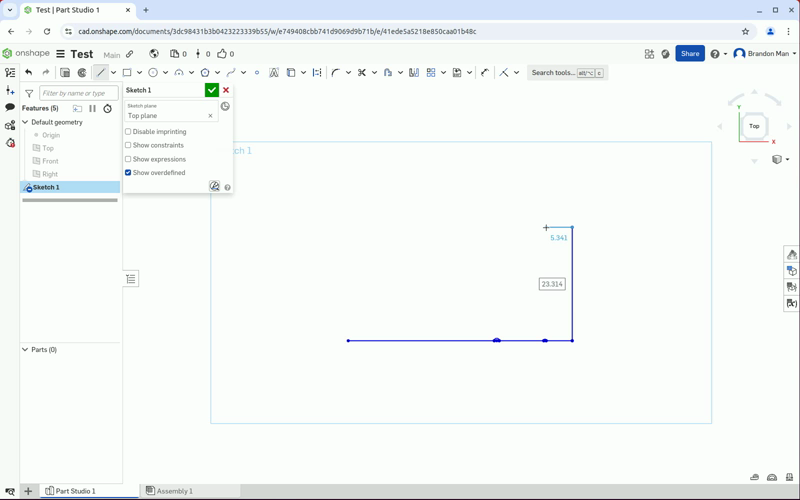
key(esc)
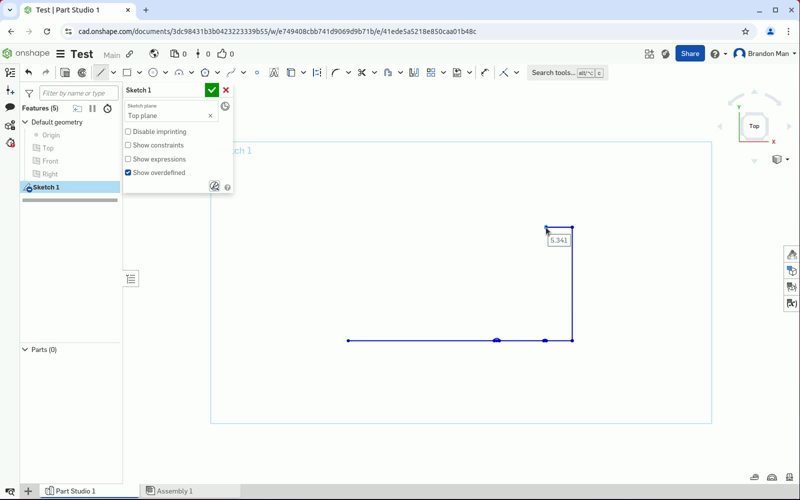
key(a)
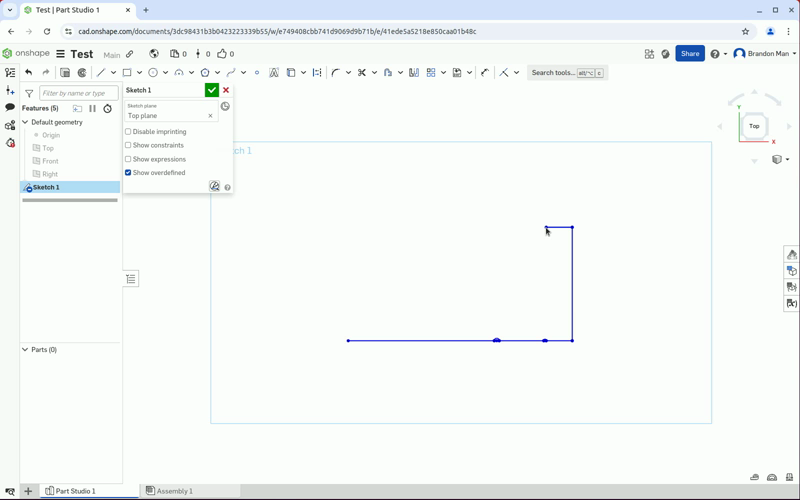
mouse_move(546, 227)
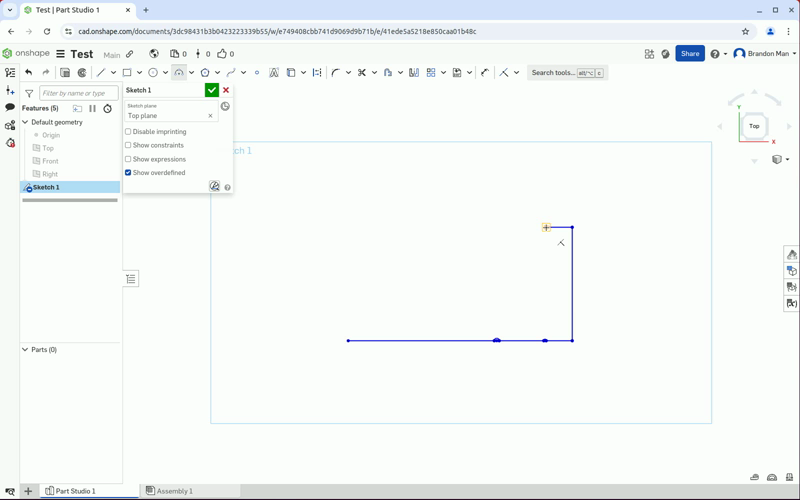
click(546, 227)
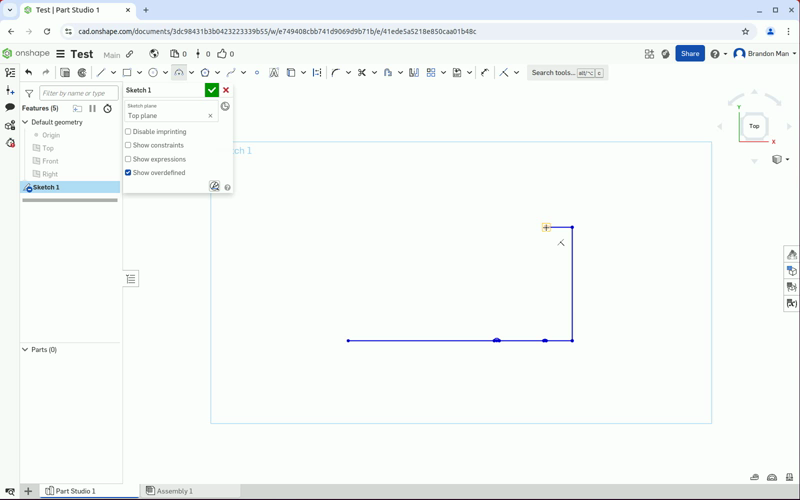
key_down(shift)
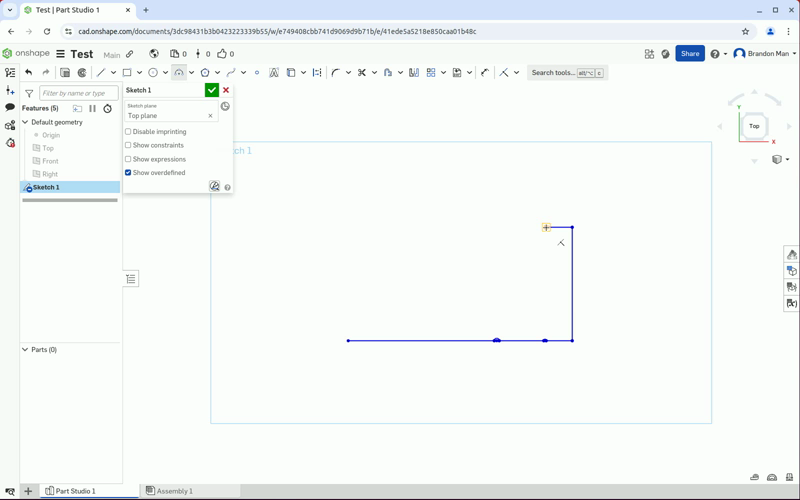
mouse_move(543, 227)
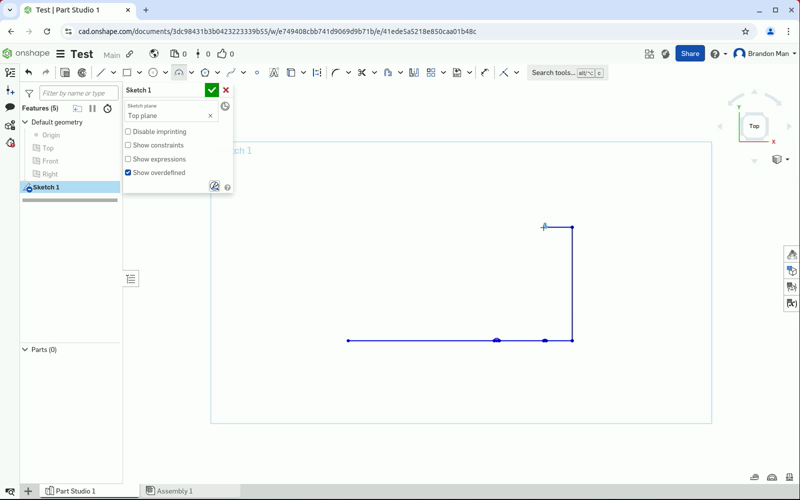
scroll(6)
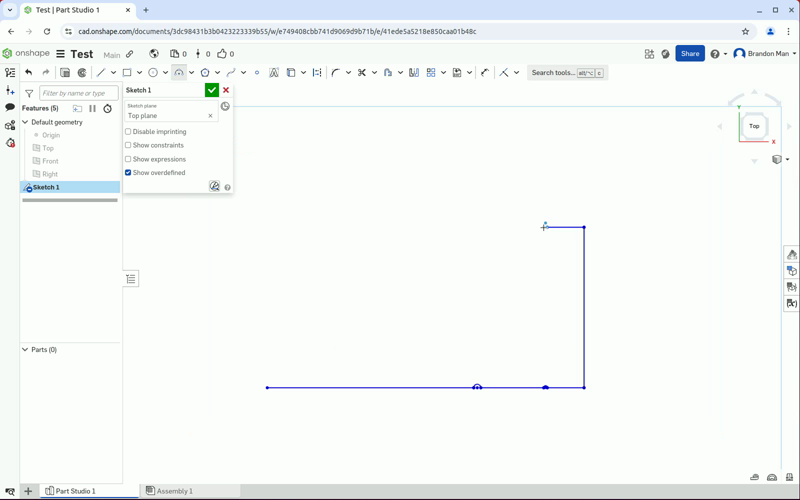
scroll(6)
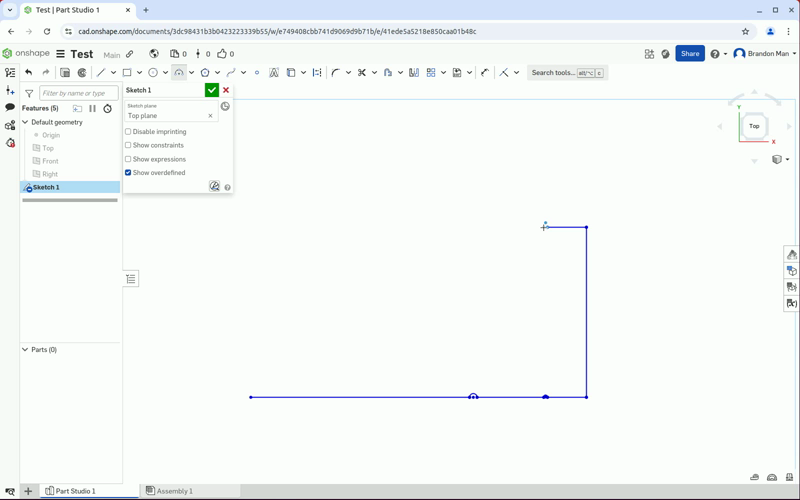
scroll(6)
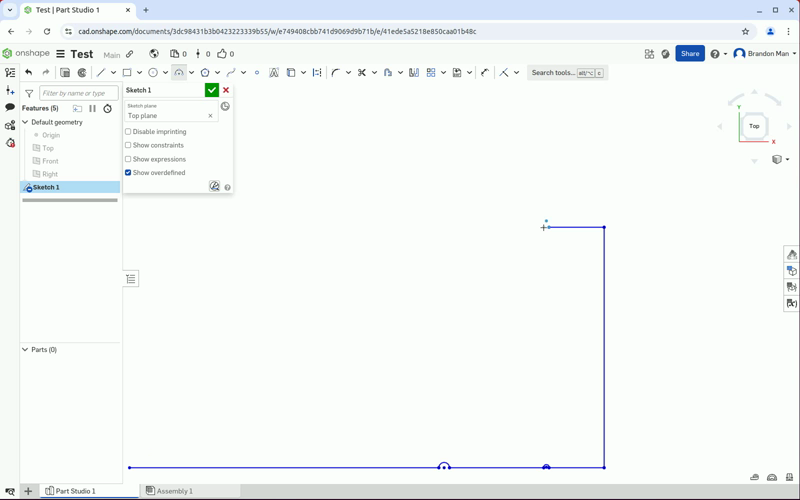
scroll(6)
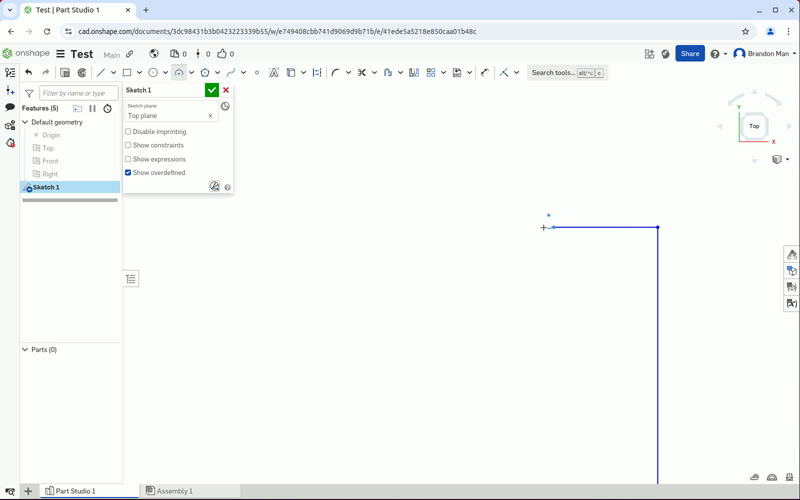
scroll(6)
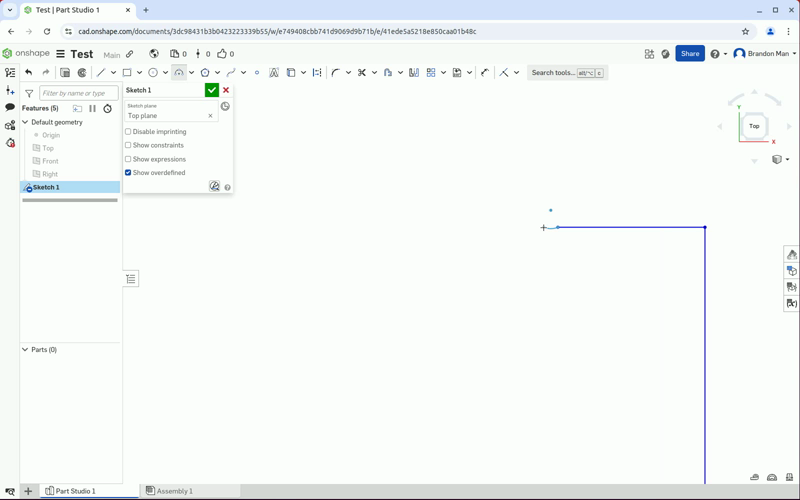
scroll(6)
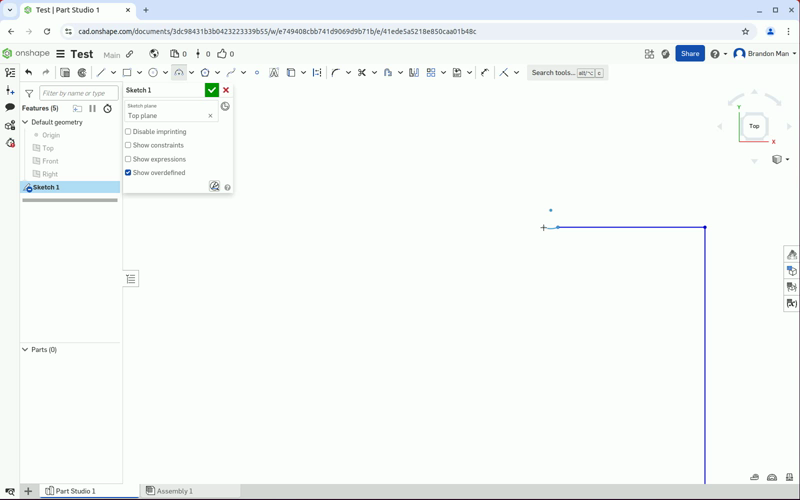
scroll(6)
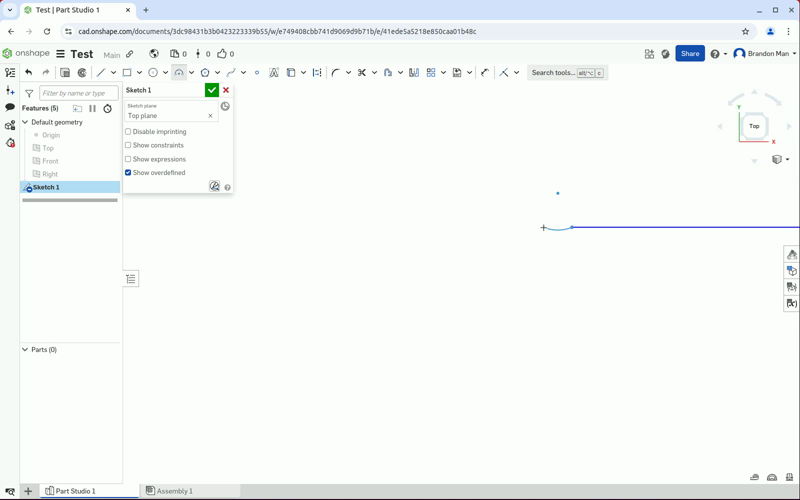
click(543, 227)
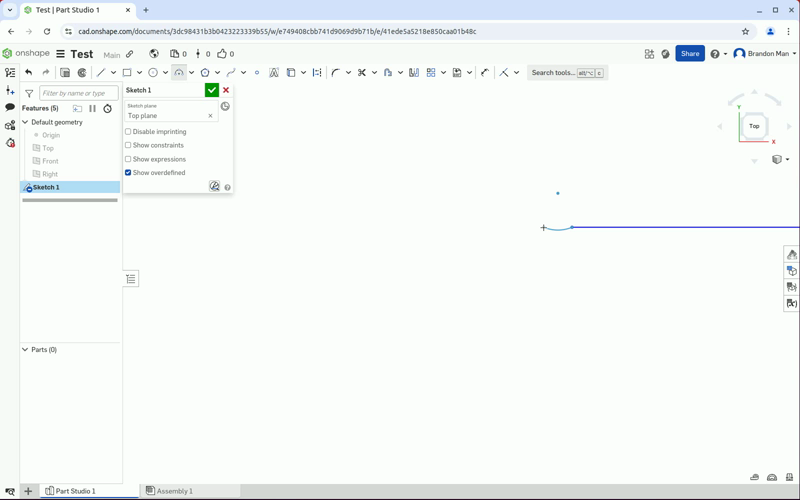
scroll(-6)
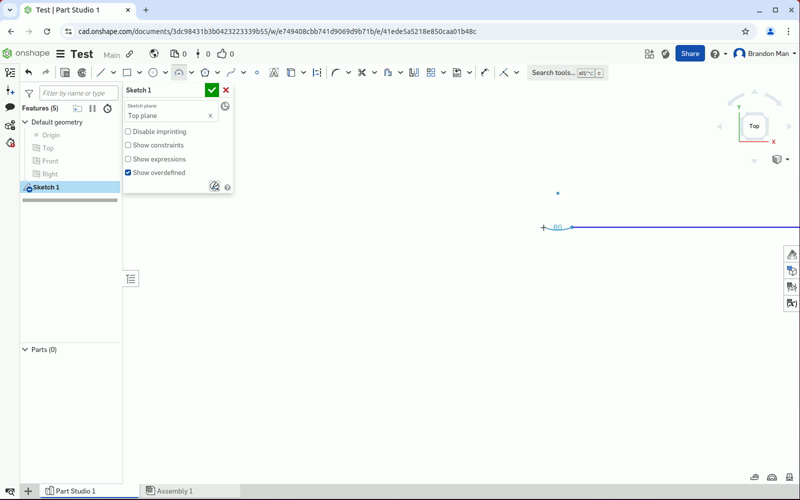
scroll(-6)
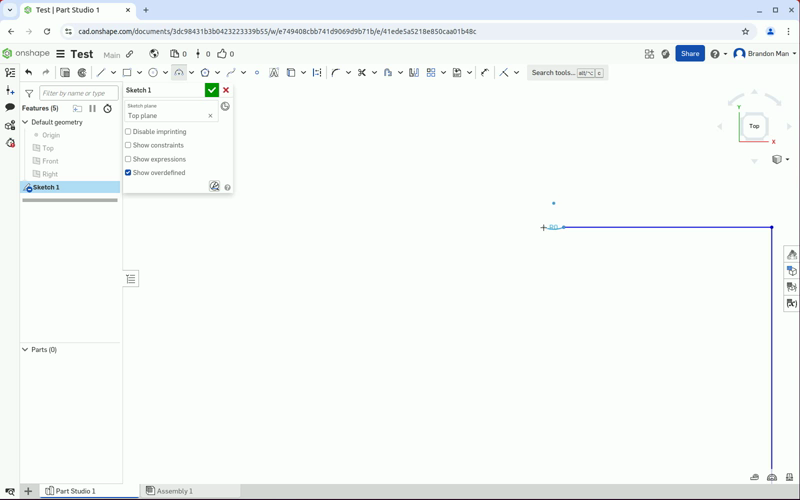
scroll(-6)
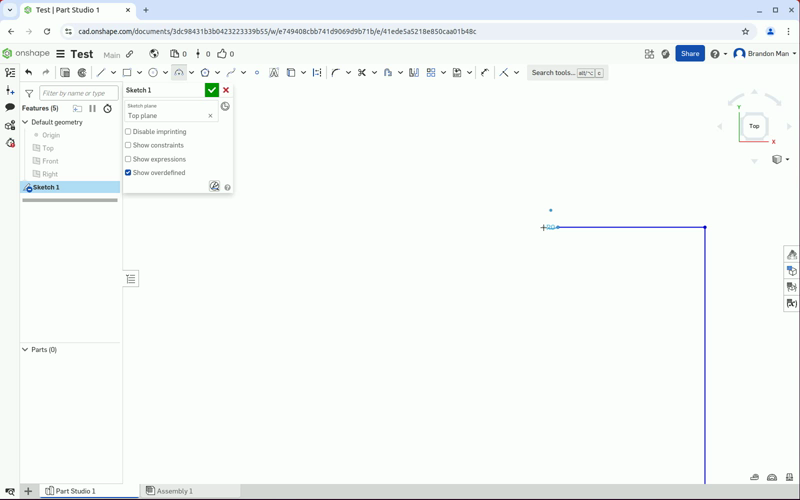
scroll(-6)
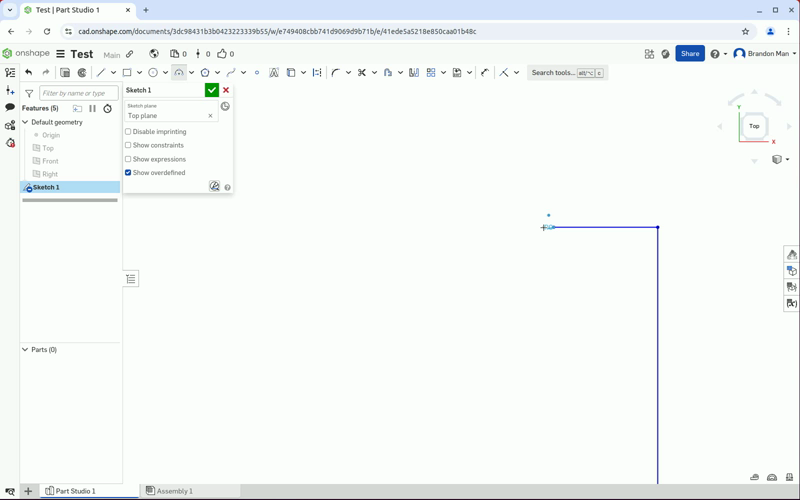
scroll(-6)
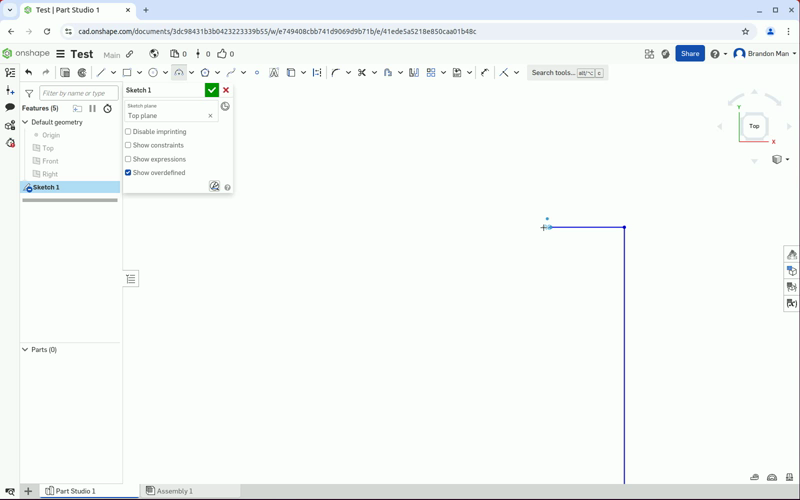
scroll(-6)
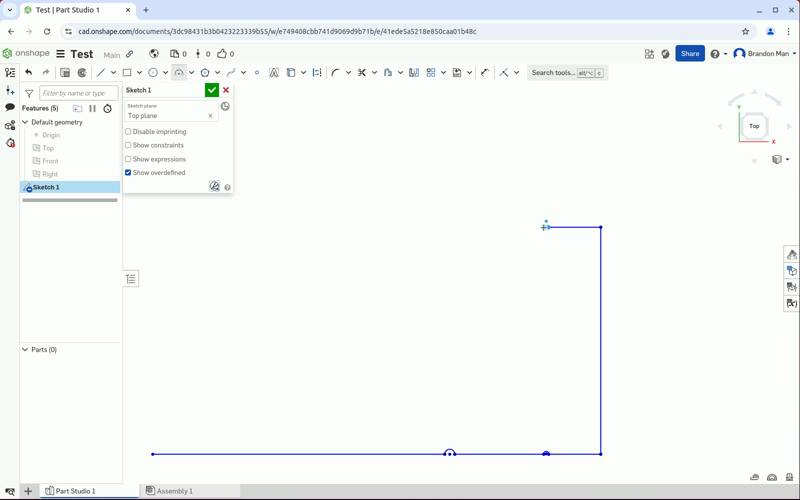
scroll(-6)
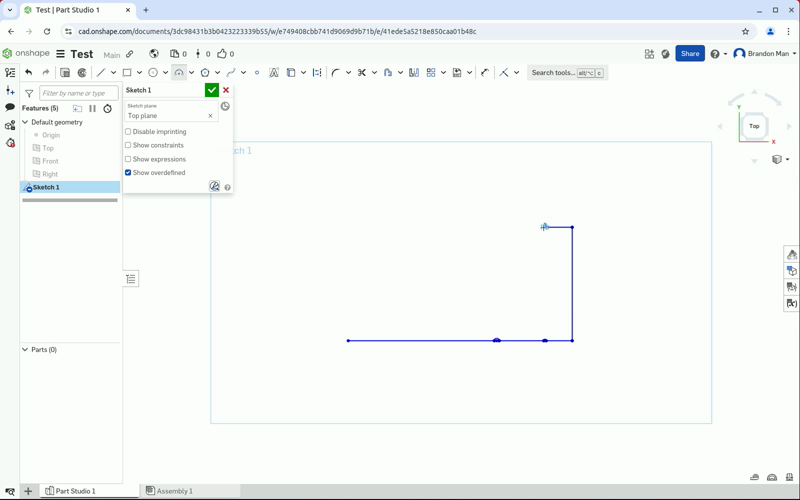
mouse_move(545, 226)
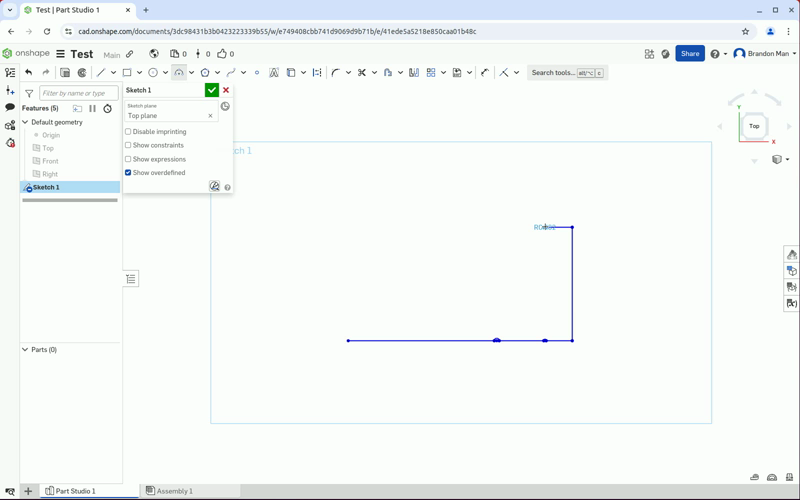
scroll(6)
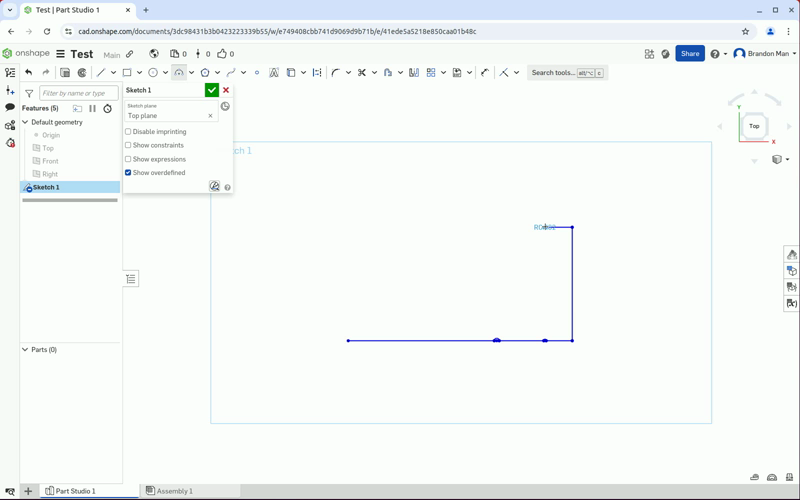
scroll(6)
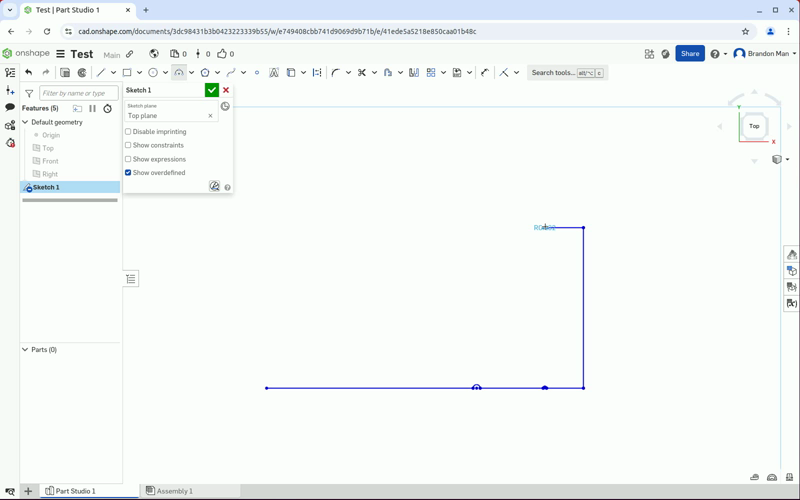
scroll(6)
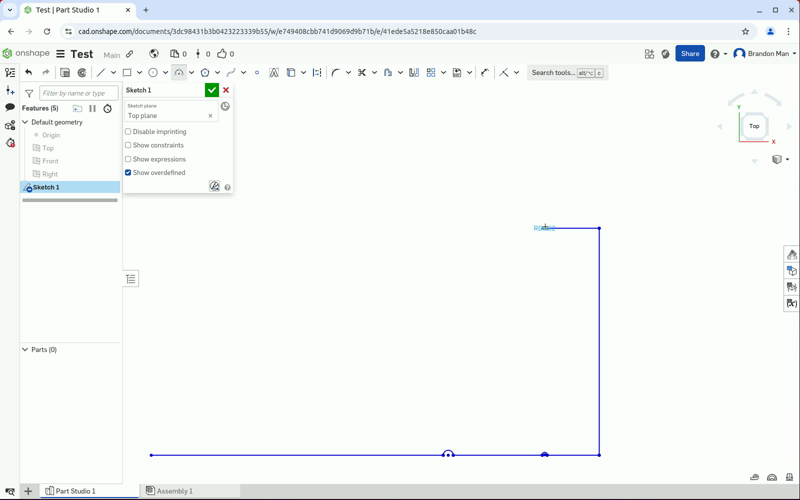
scroll(6)
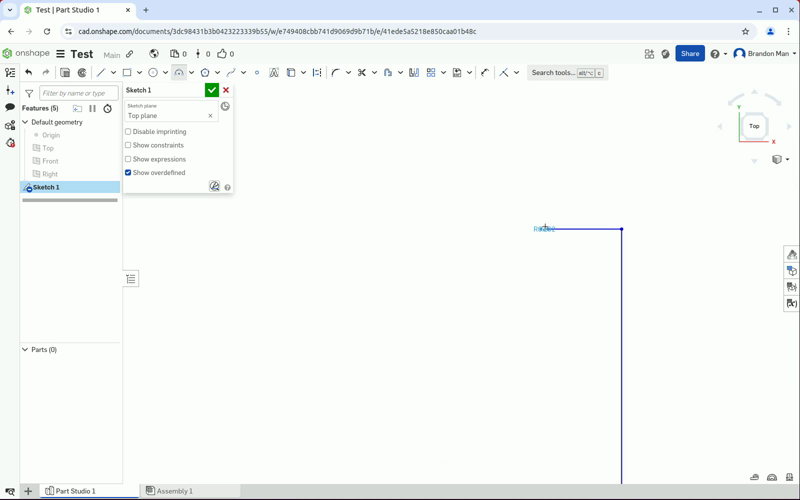
scroll(6)
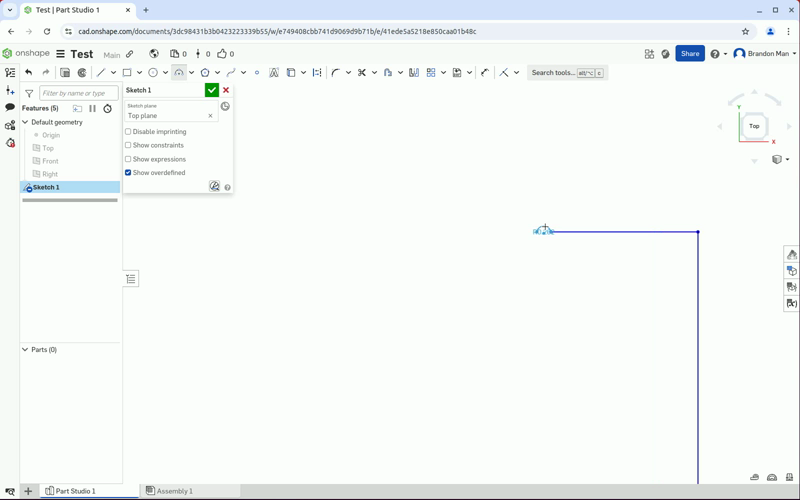
scroll(6)
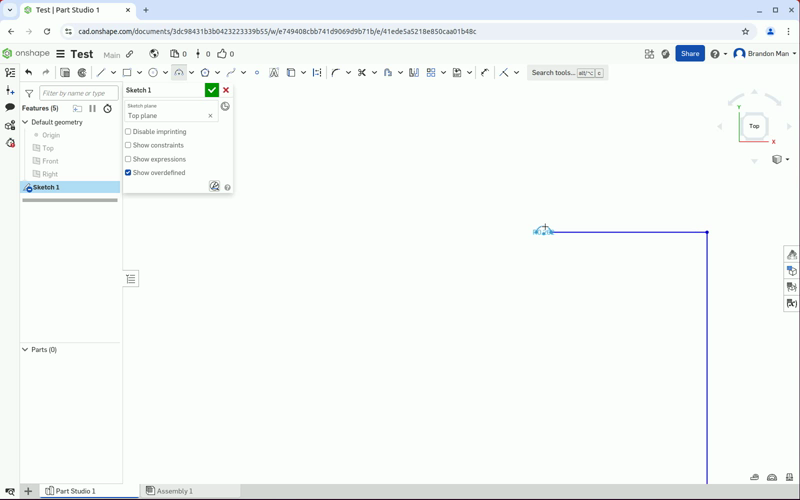
scroll(6)
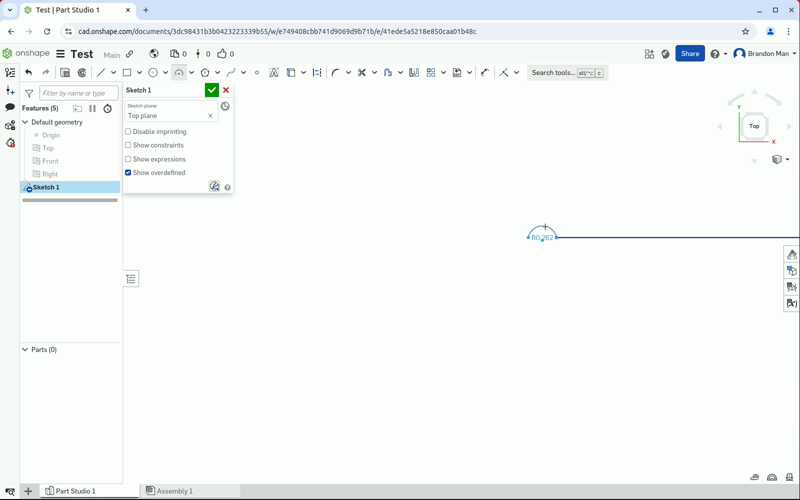
click(545, 226)
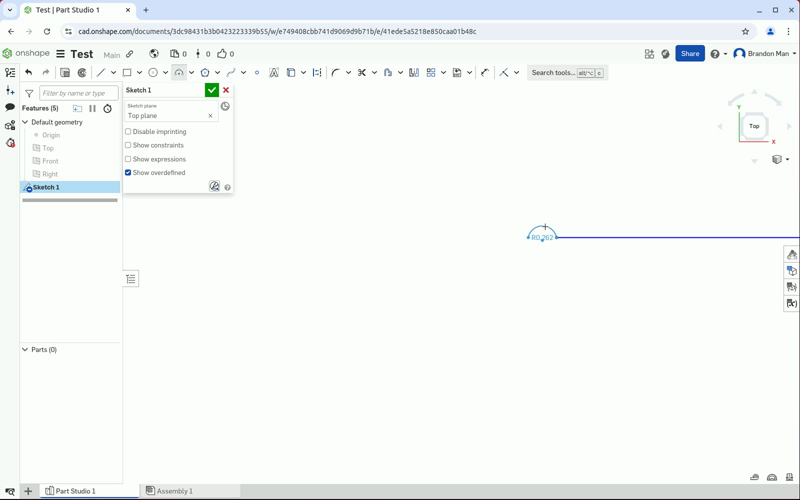
scroll(-6)
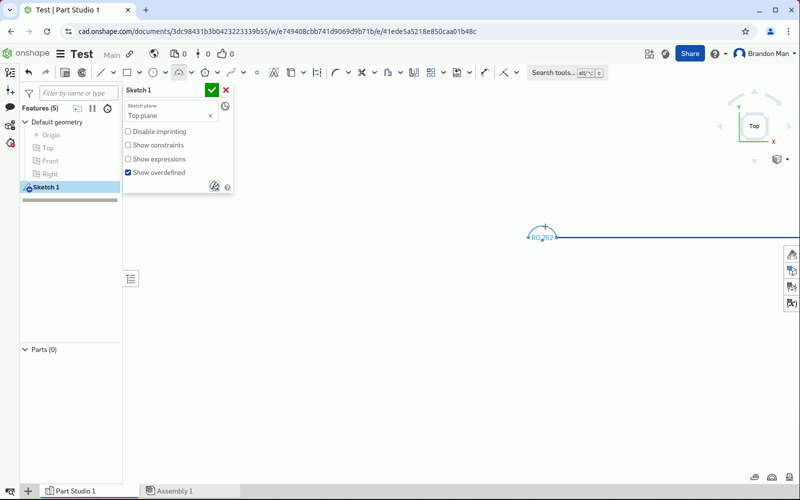
scroll(-6)
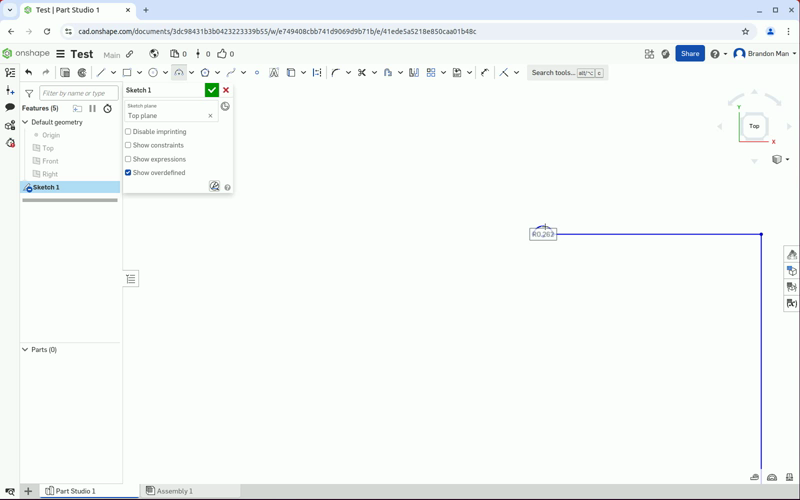
scroll(-6)
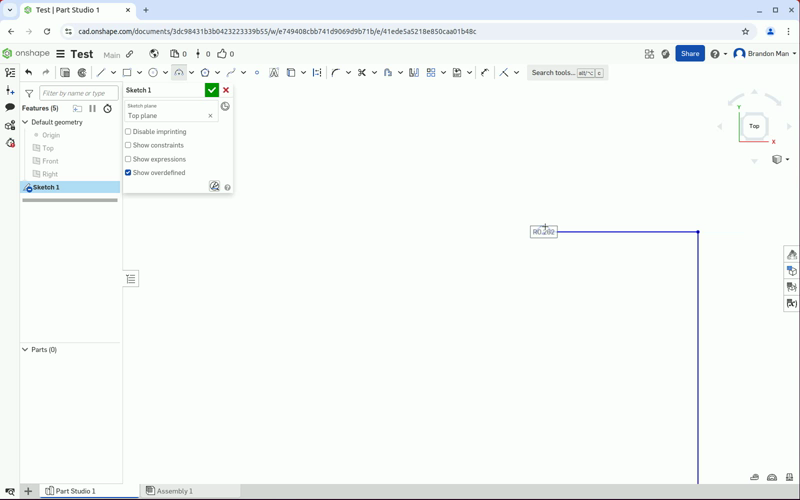
scroll(-6)
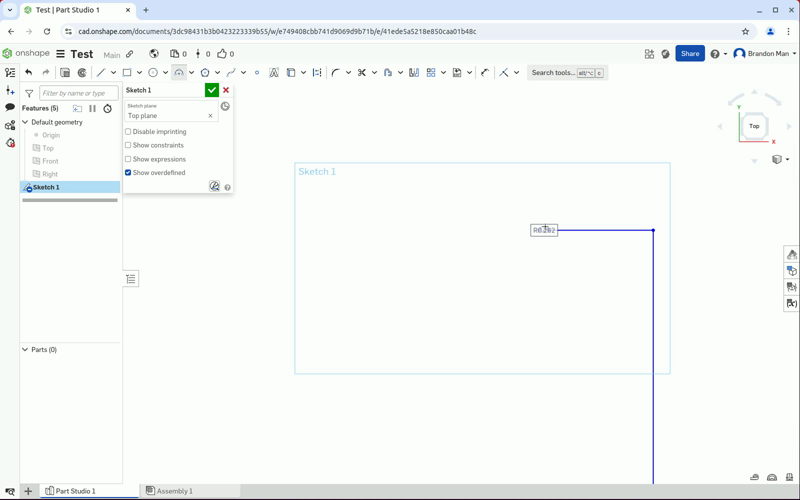
scroll(-6)
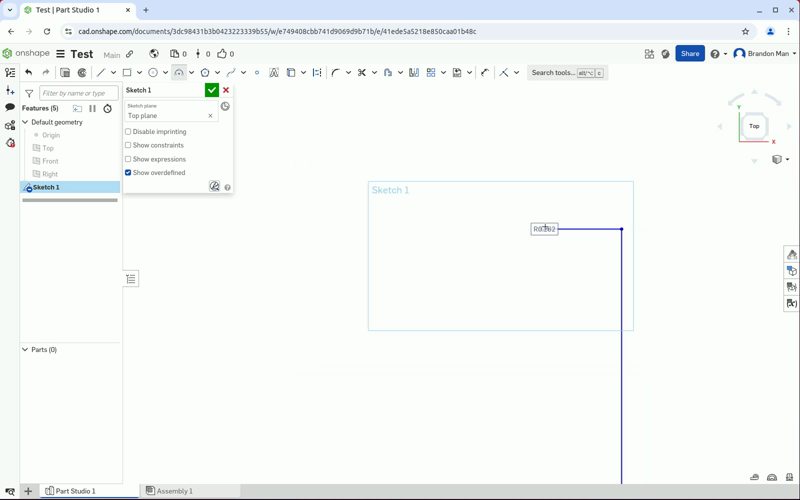
scroll(-6)
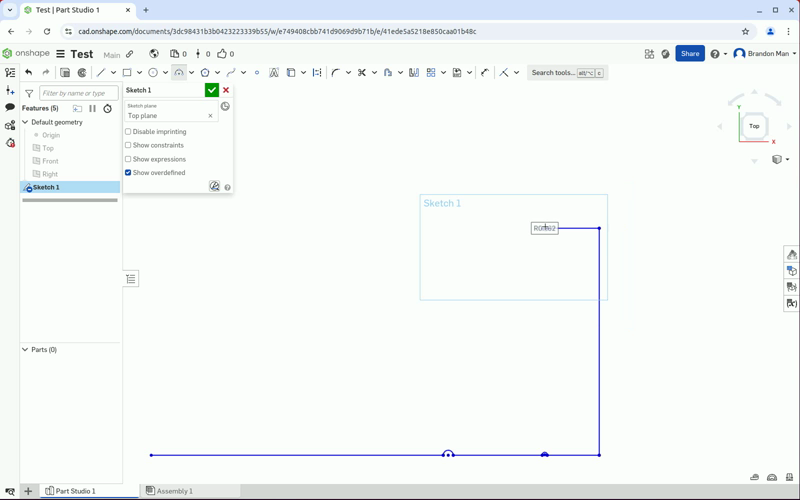
scroll(-6)
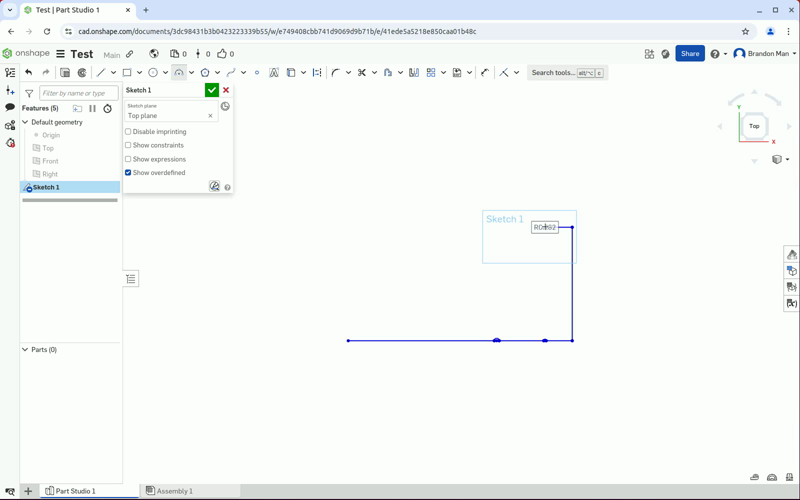
key_up(shift)
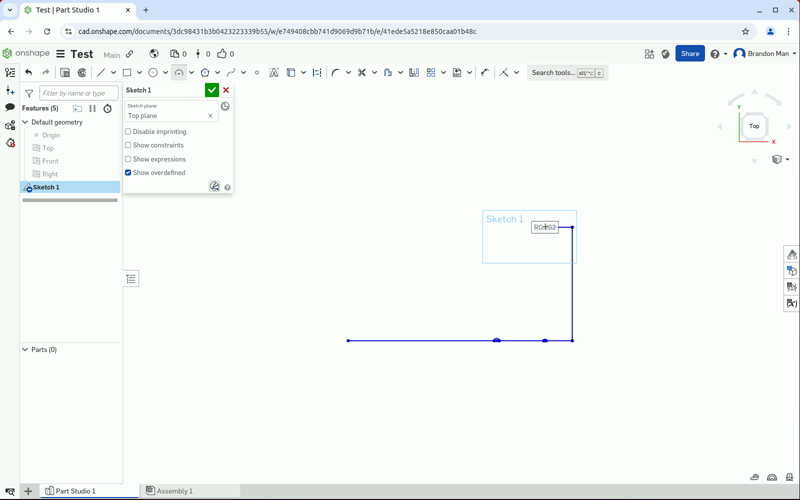
key(esc)
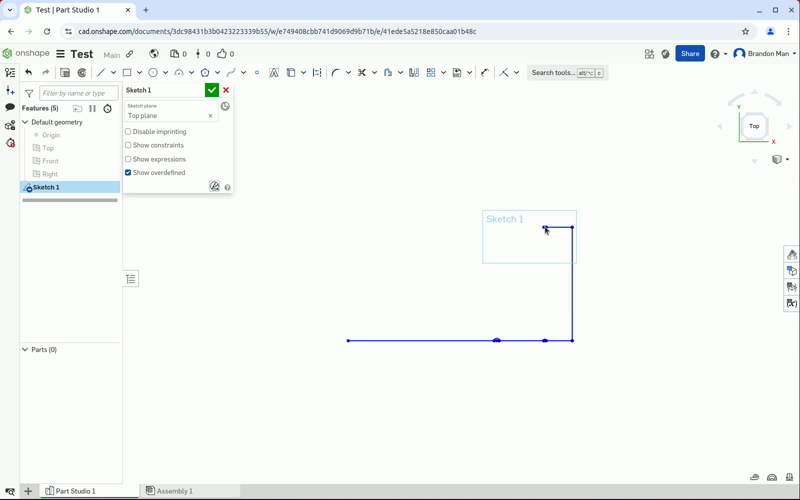
key(l)
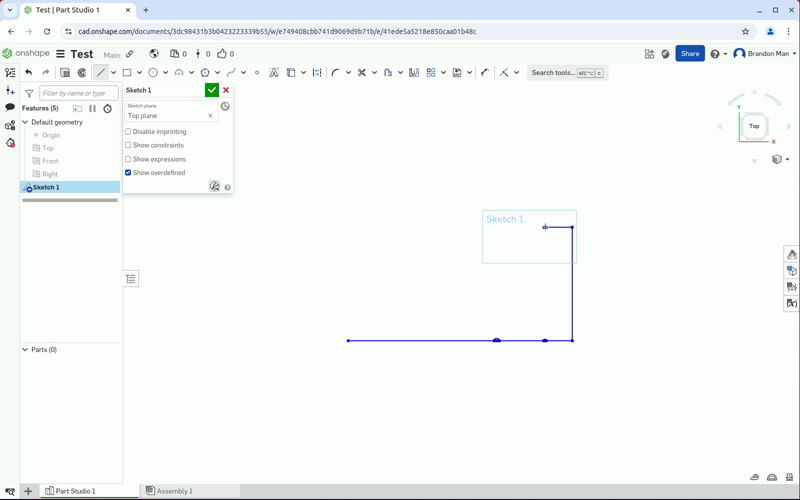
mouse_move(543, 227)
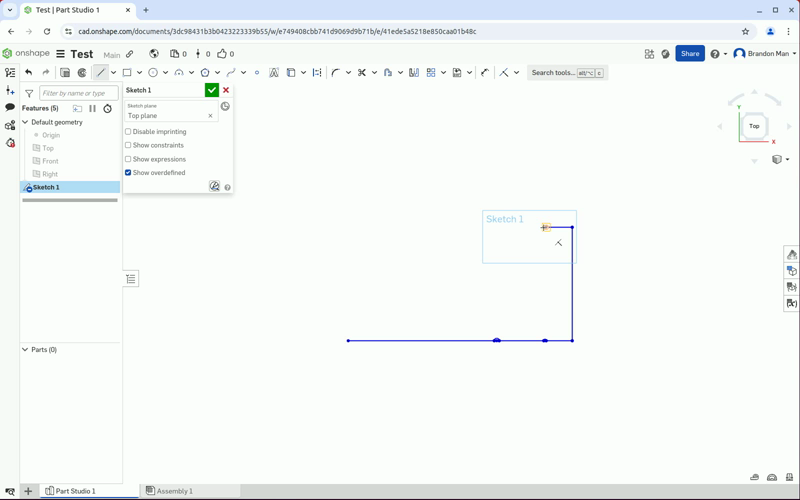
scroll(6)
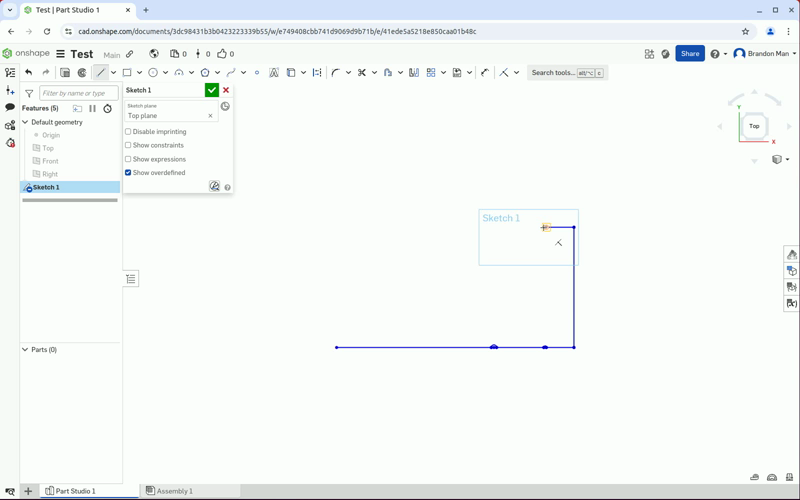
scroll(6)
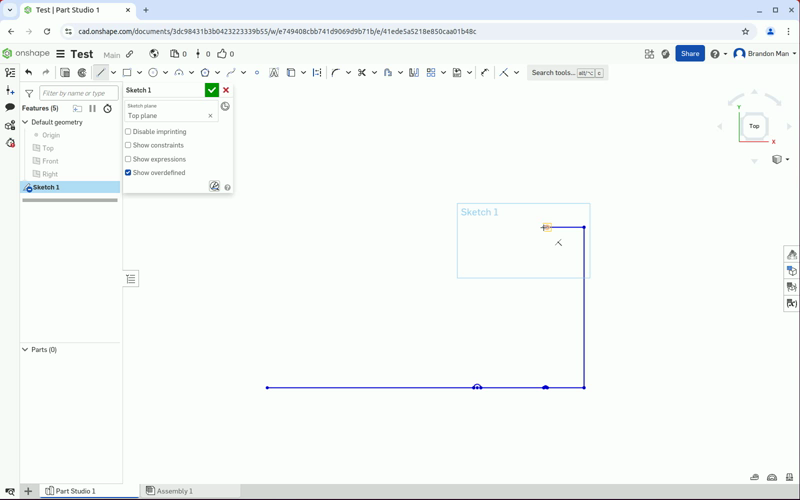
scroll(6)
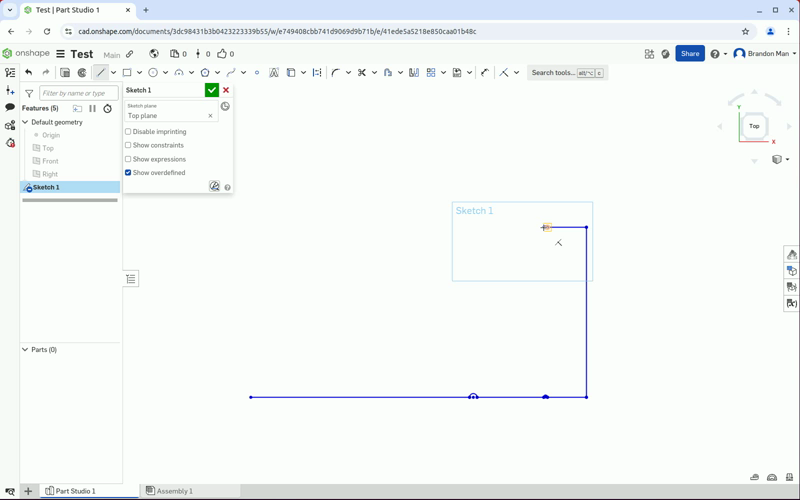
scroll(6)
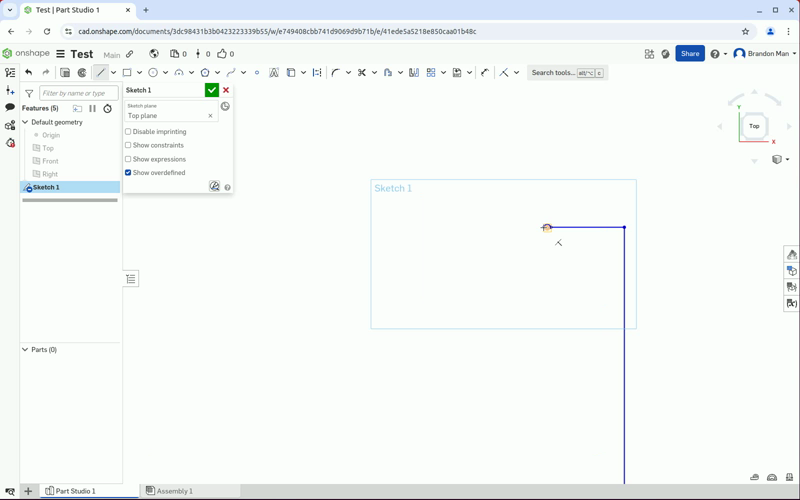
scroll(6)
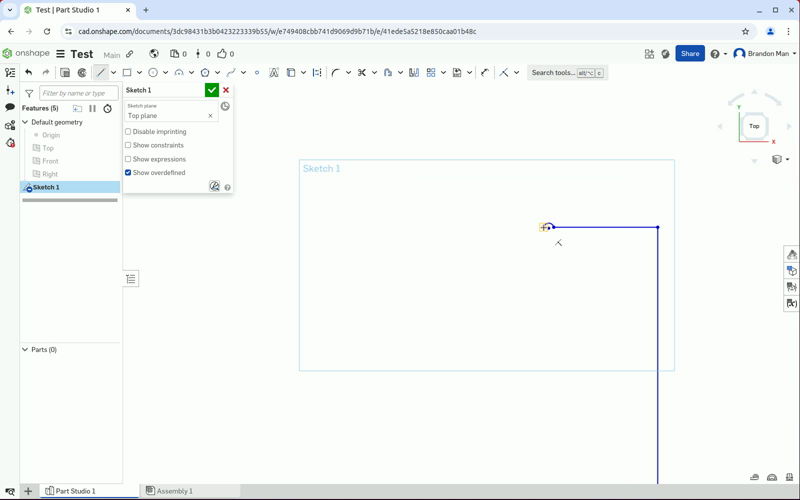
scroll(6)
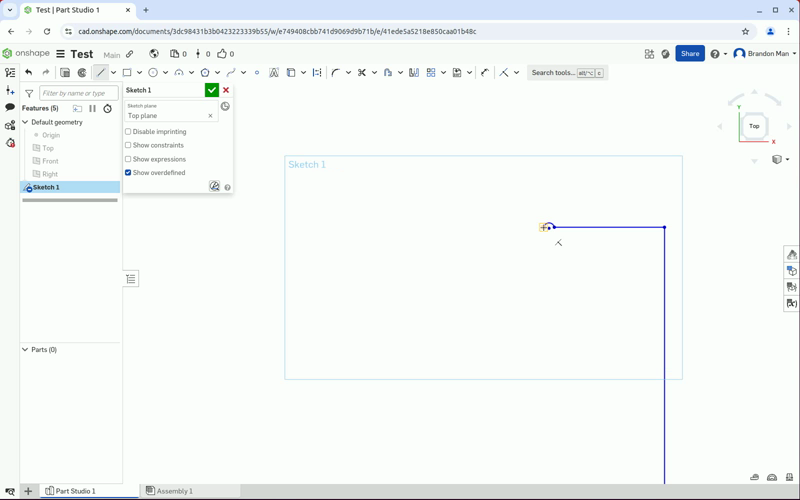
scroll(6)
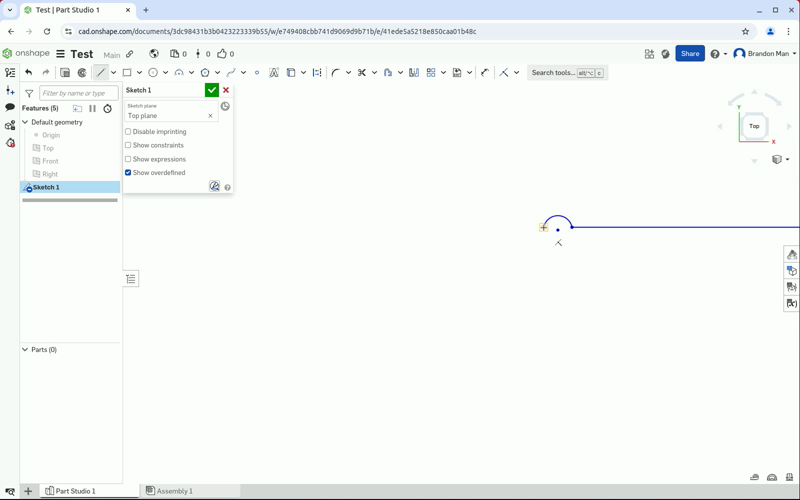
click(543, 227)
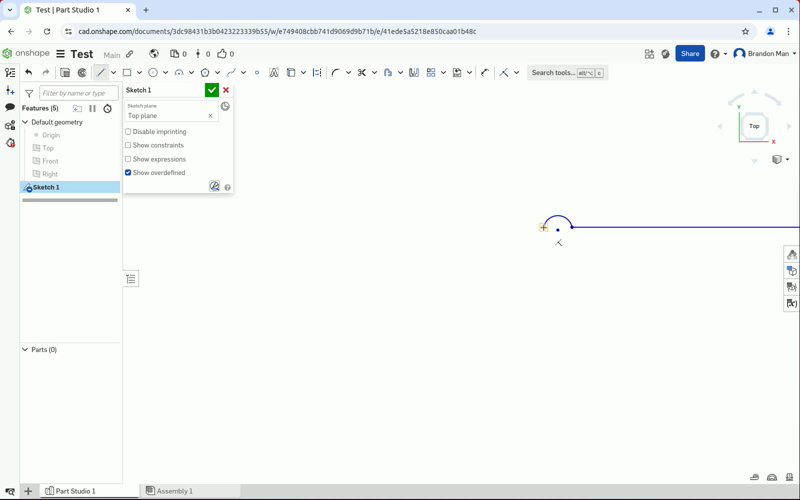
scroll(-6)
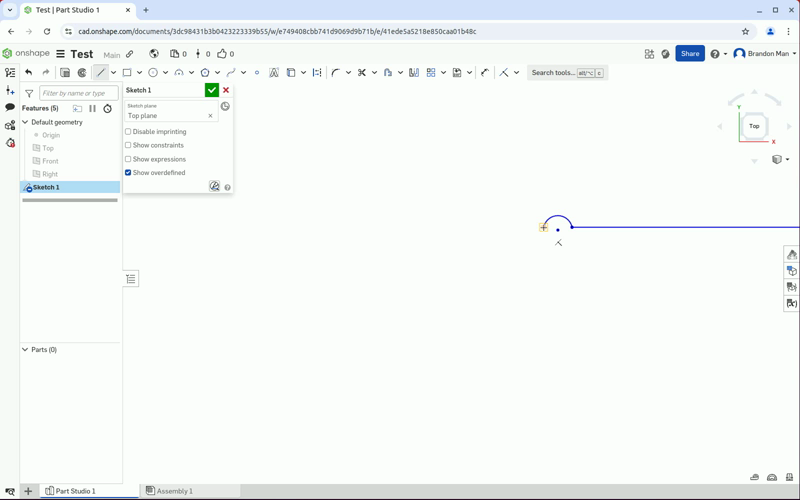
scroll(-6)
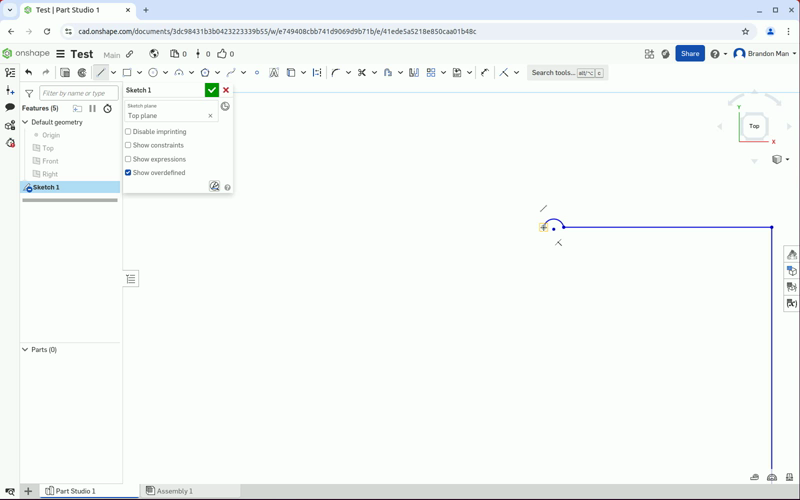
scroll(-6)
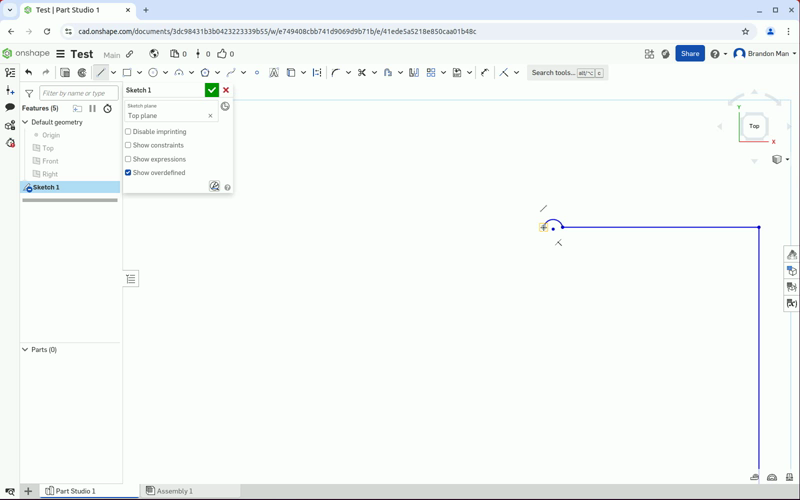
scroll(-6)
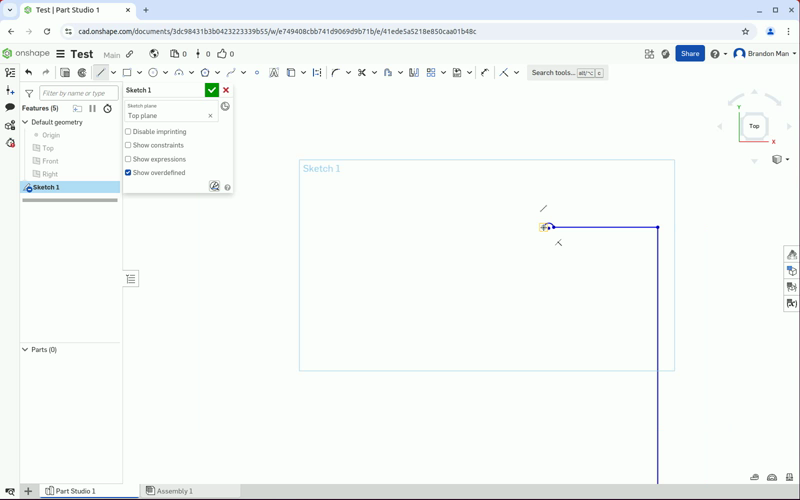
scroll(-6)
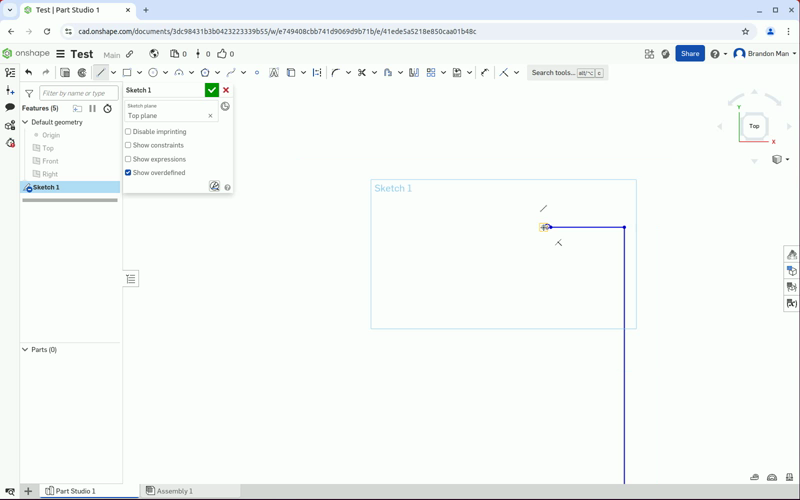
scroll(-6)
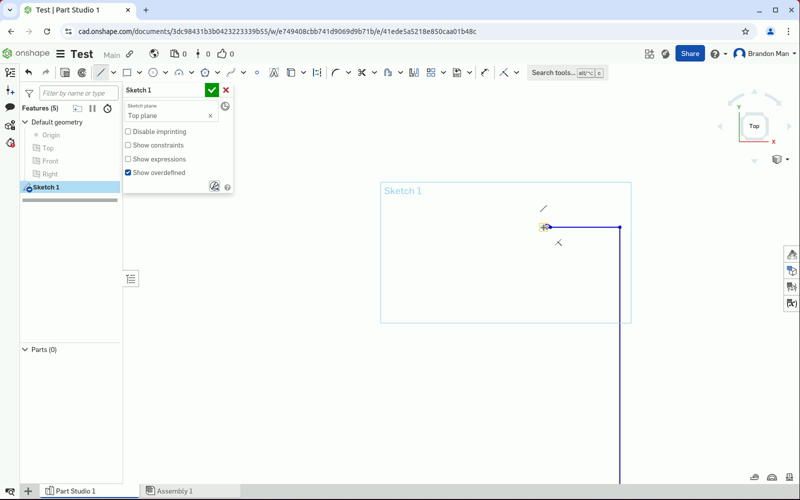
scroll(-6)
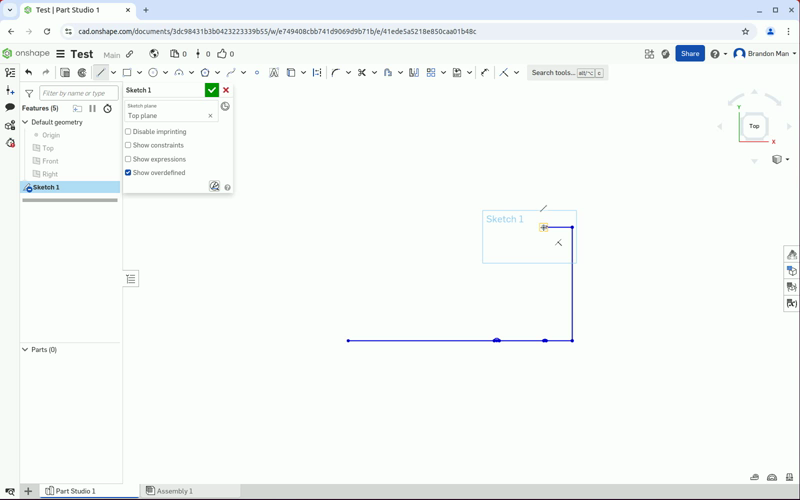
key_down(shift)
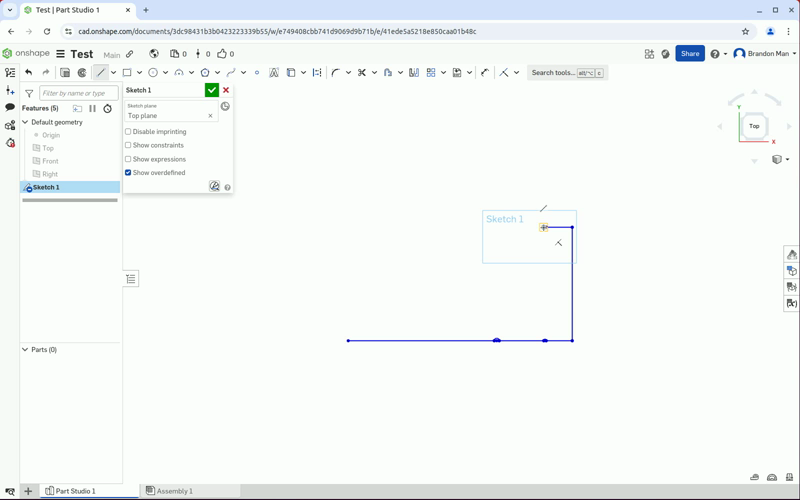
mouse_move(573, 227)
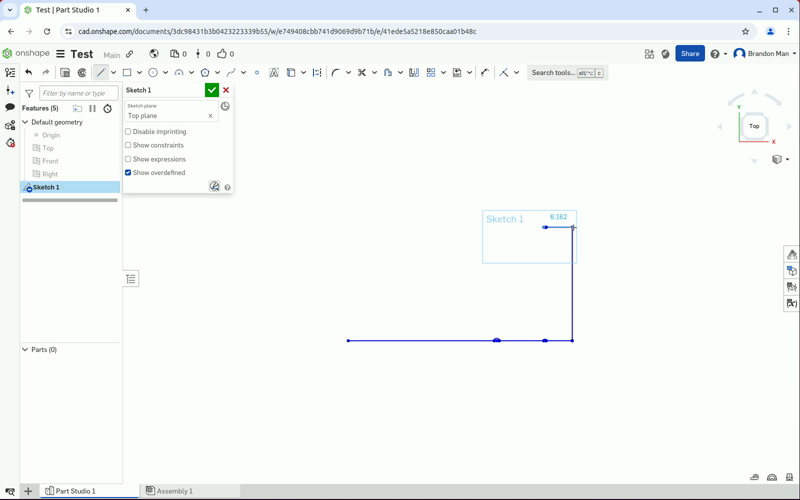
mouse_move(499, 227)
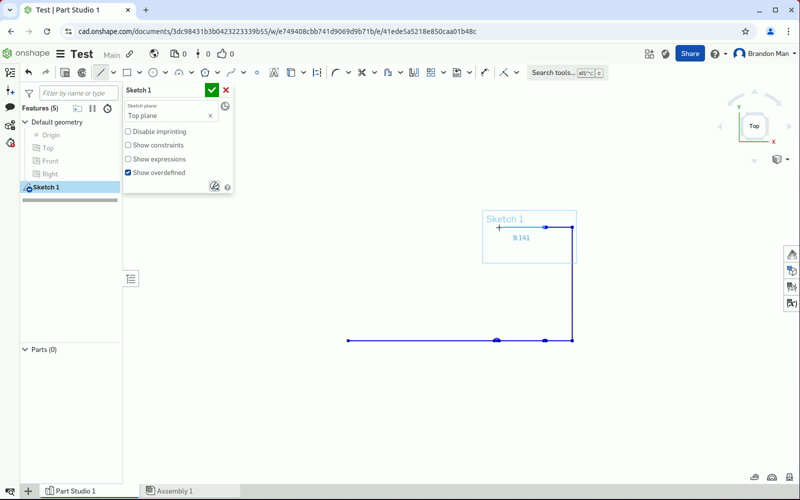
click(499, 227)
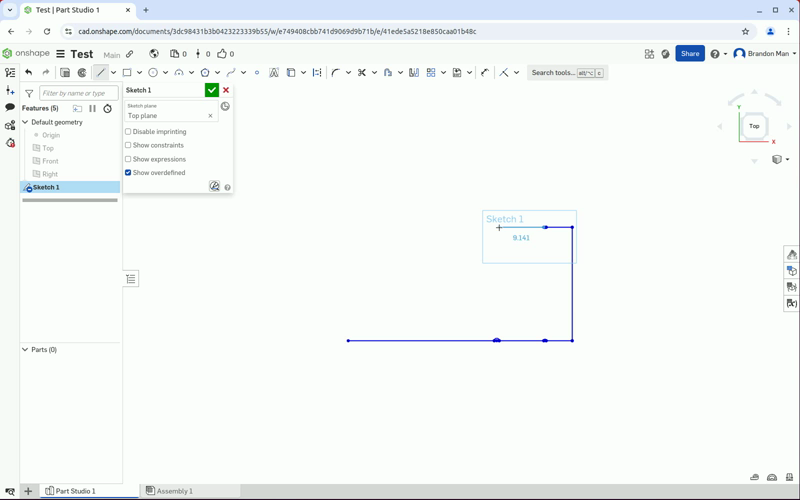
key_up(shift)
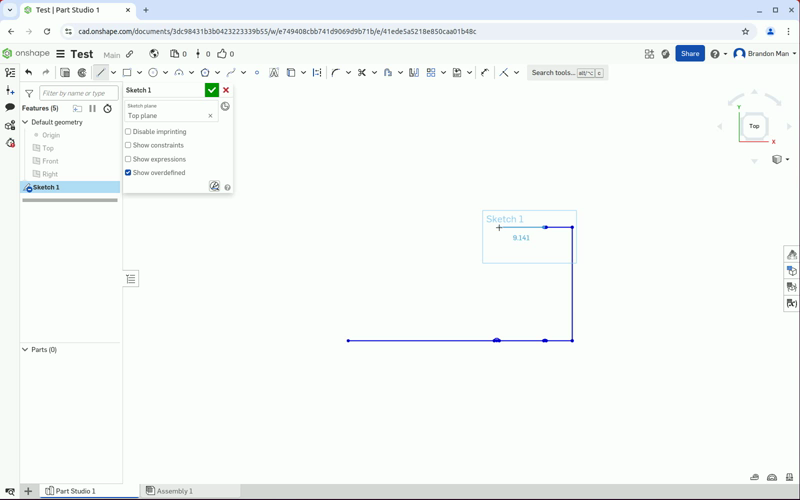
key(esc)
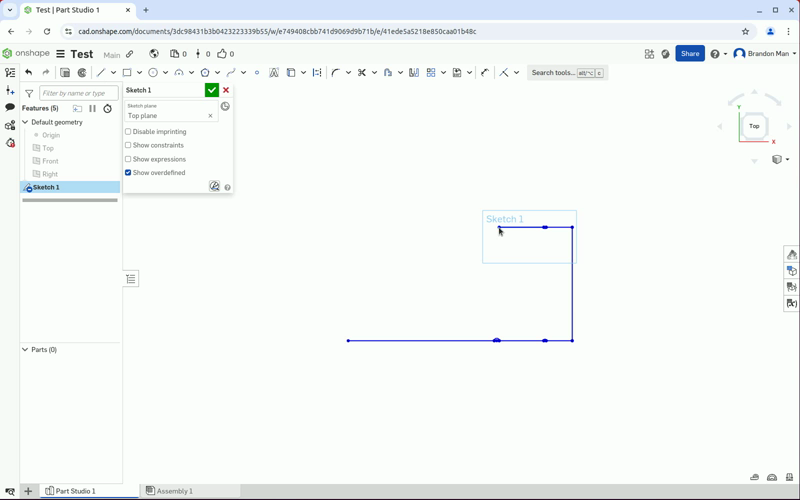
key(a)
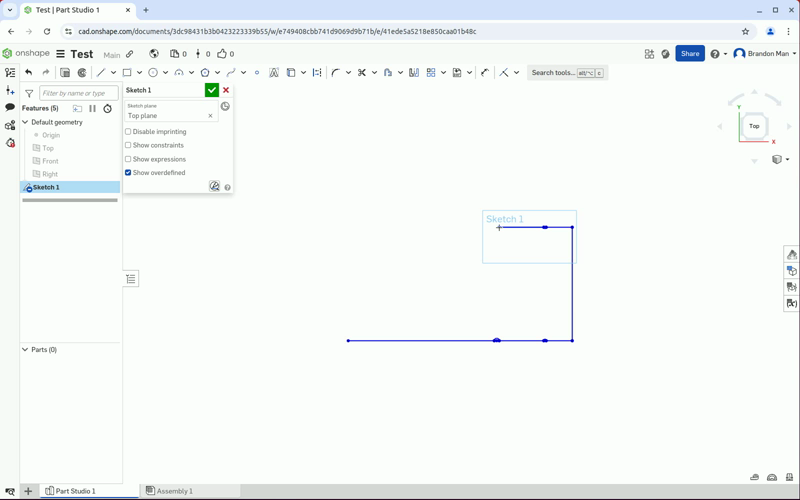
mouse_move(499, 227)
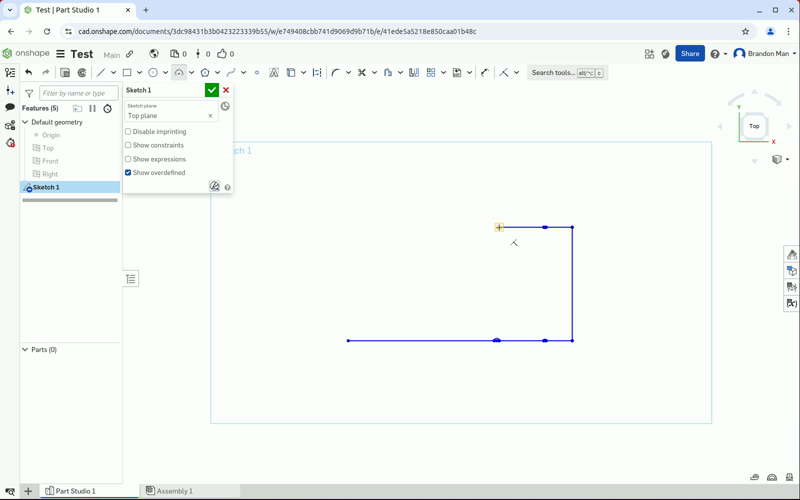
click(499, 227)
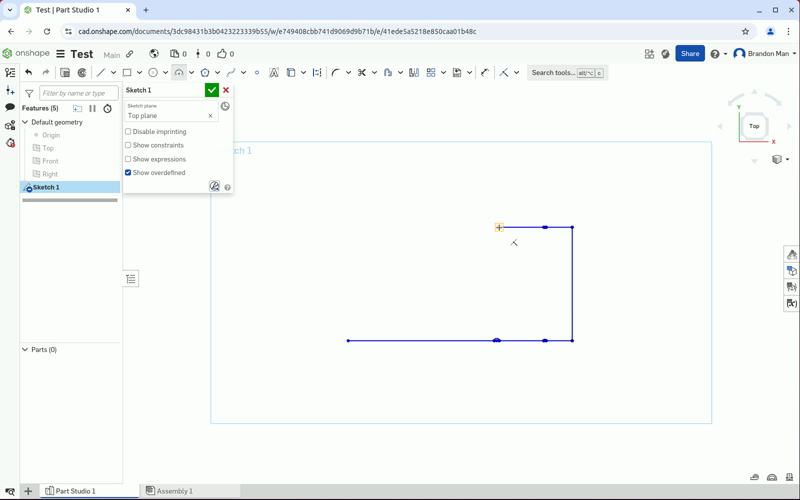
key_down(shift)
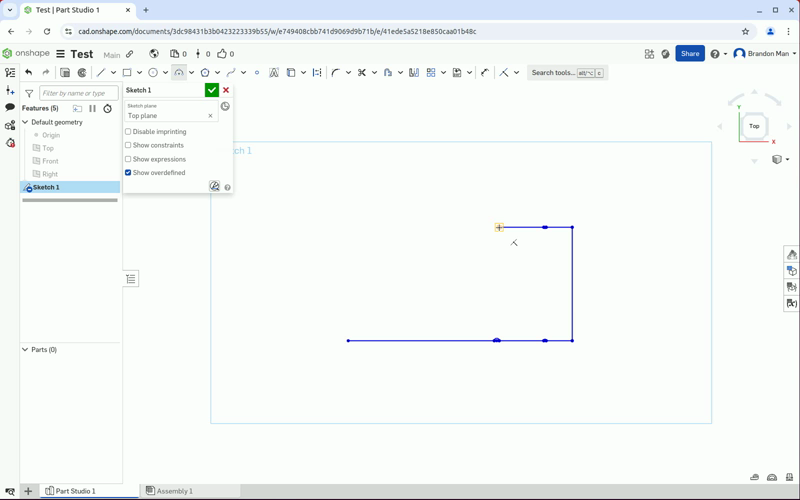
mouse_move(494, 227)
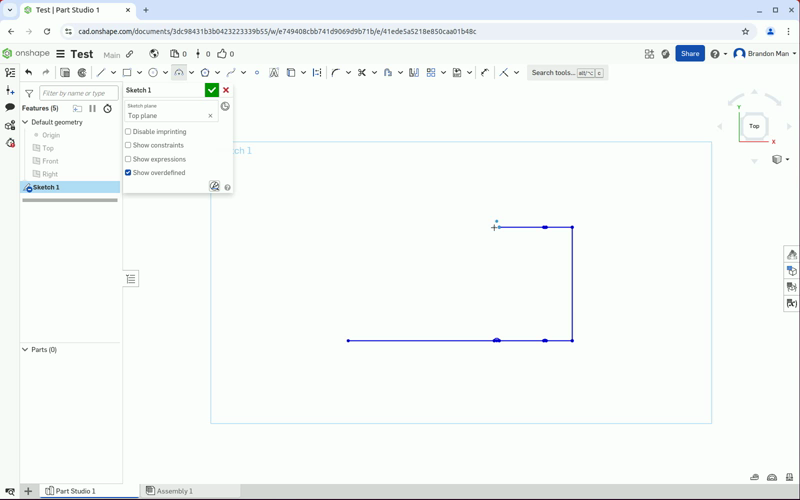
scroll(6)
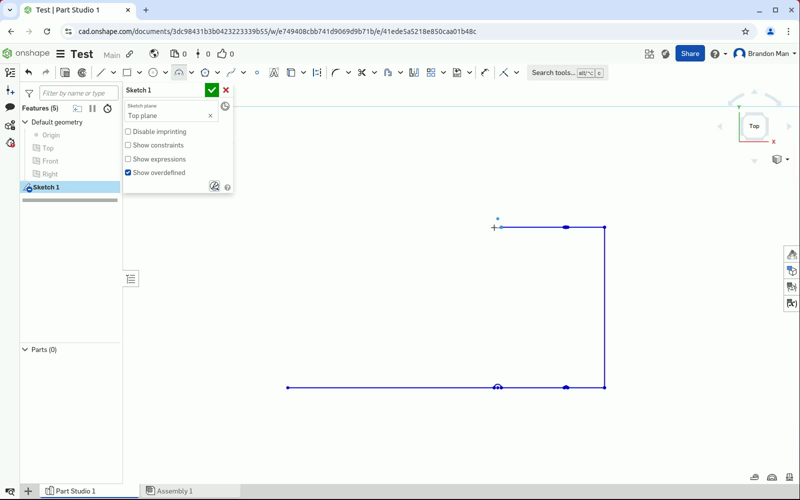
scroll(6)
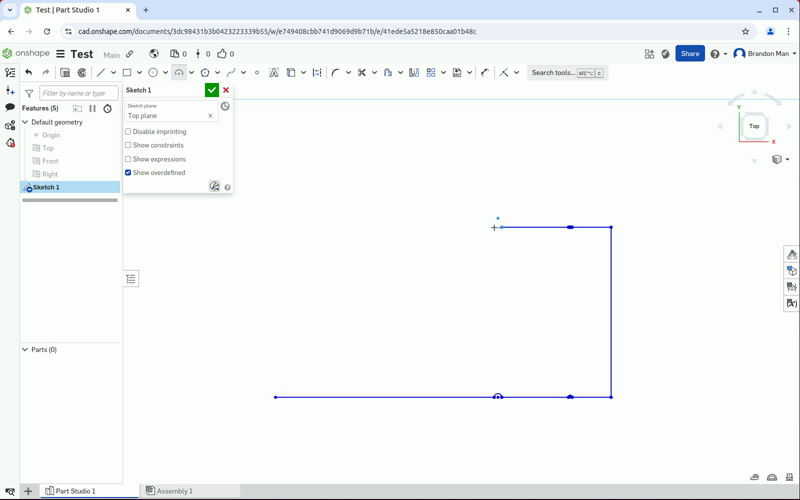
scroll(6)
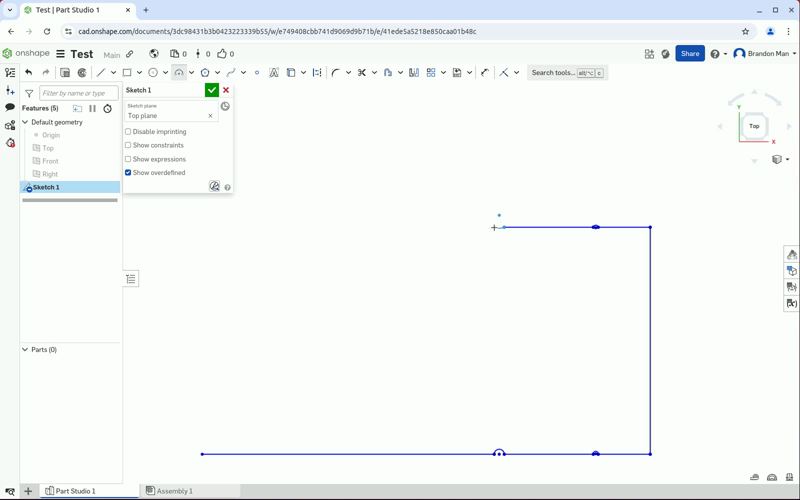
scroll(6)
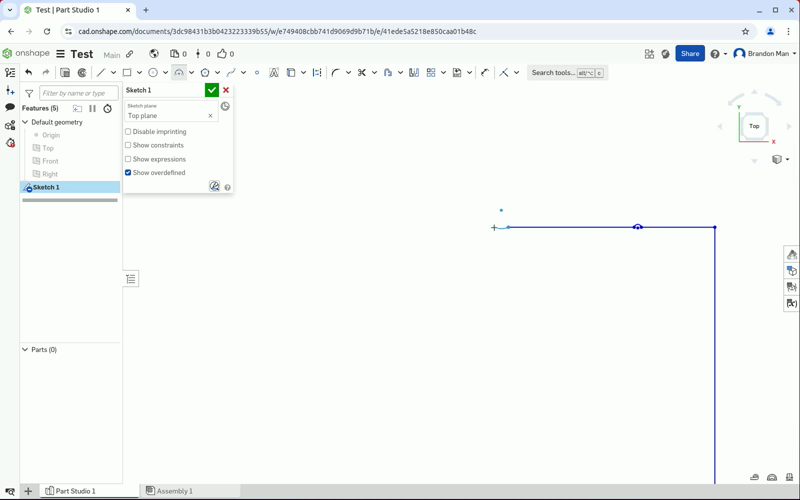
scroll(6)
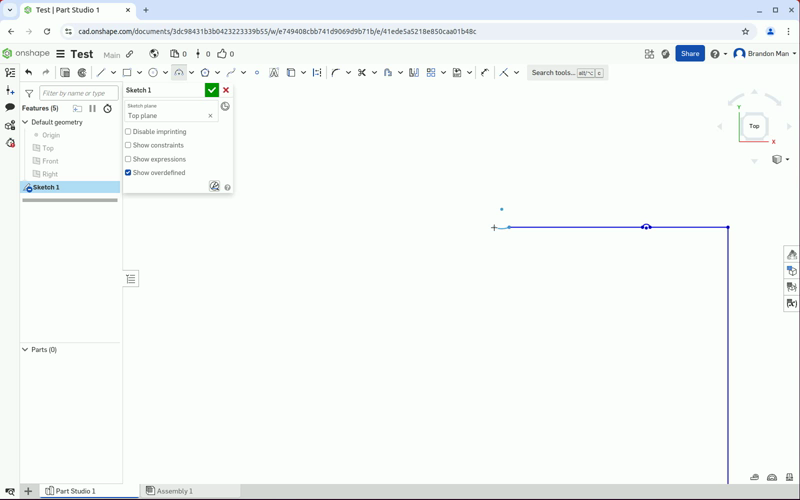
scroll(6)
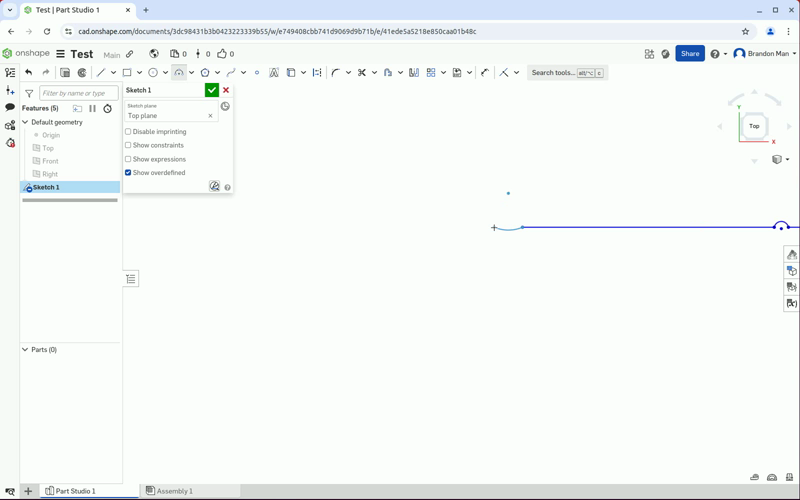
scroll(6)
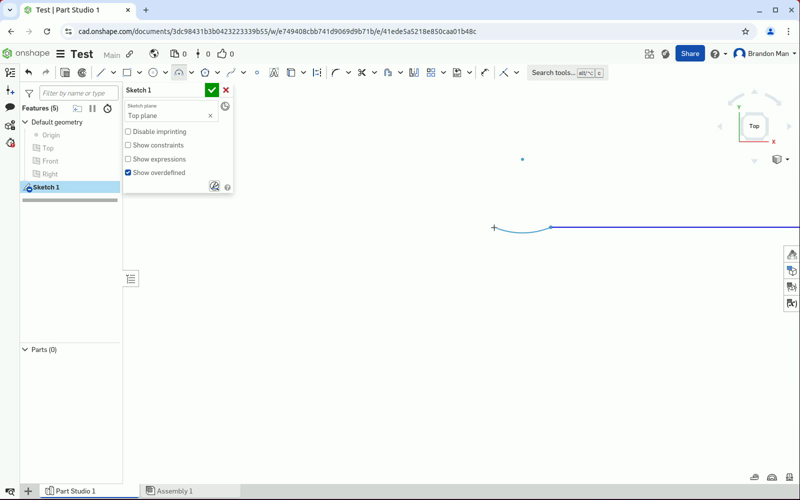
click(494, 227)
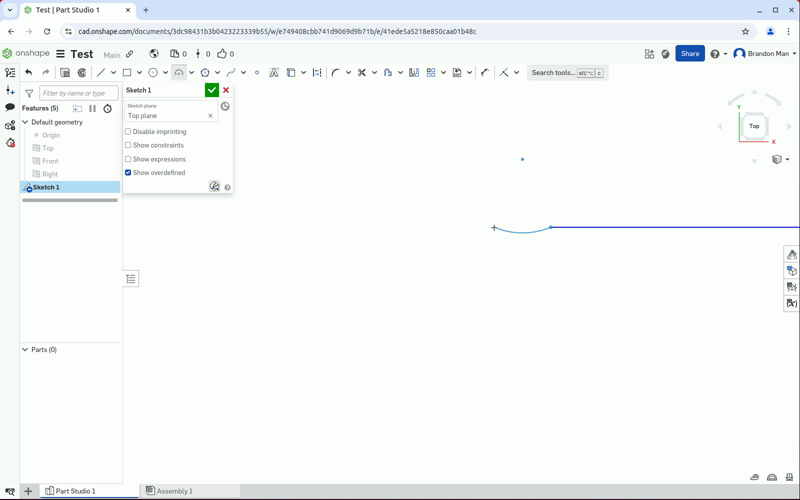
scroll(-6)
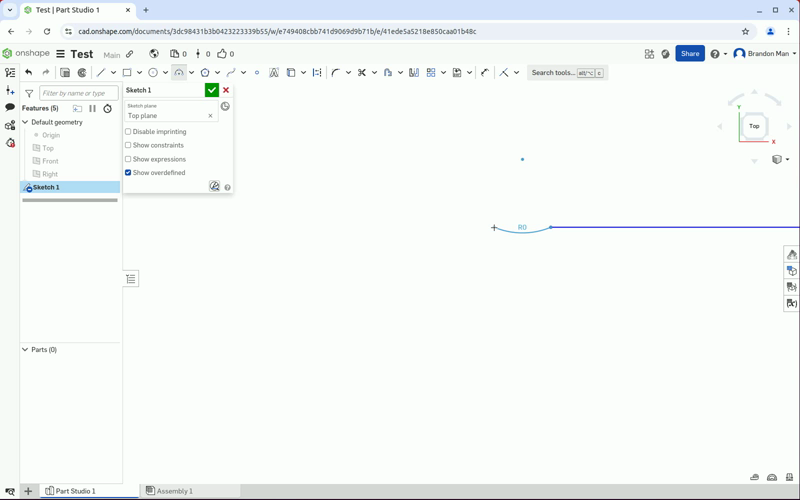
scroll(-6)
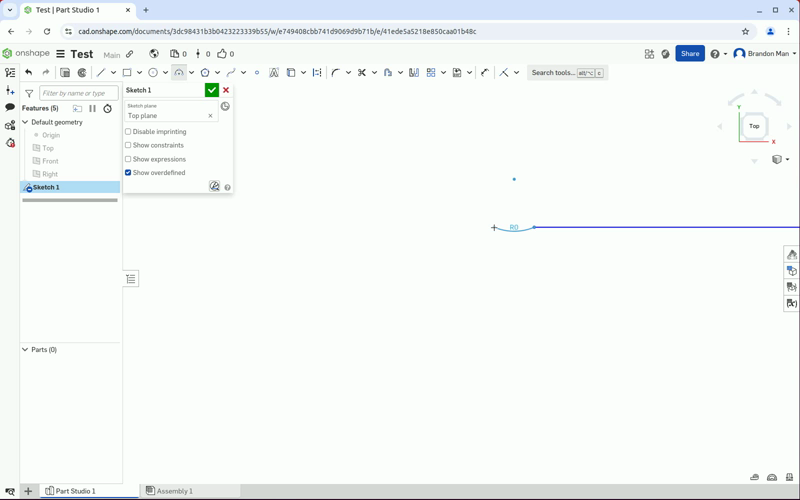
scroll(-6)
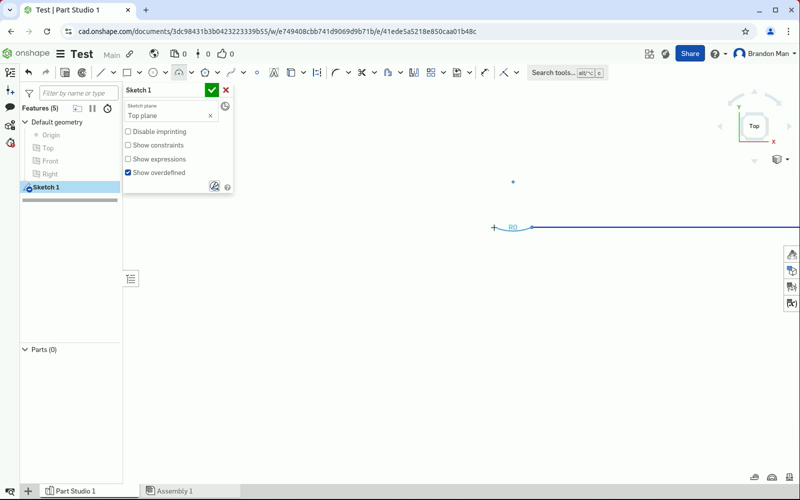
scroll(-6)
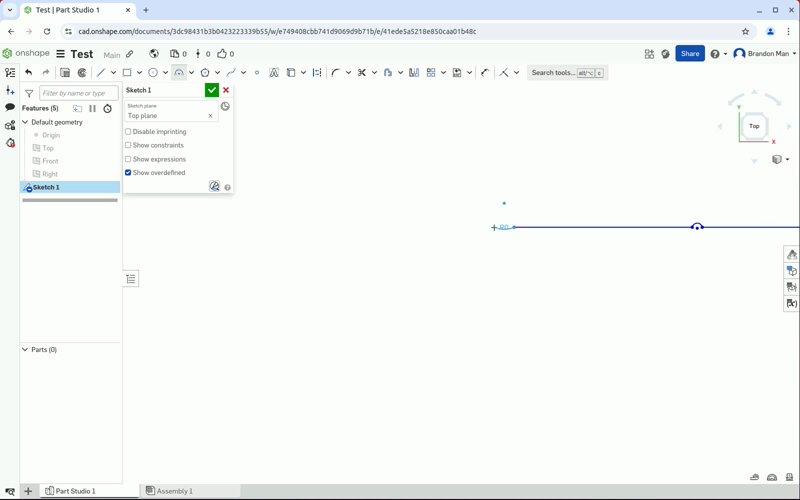
scroll(-6)
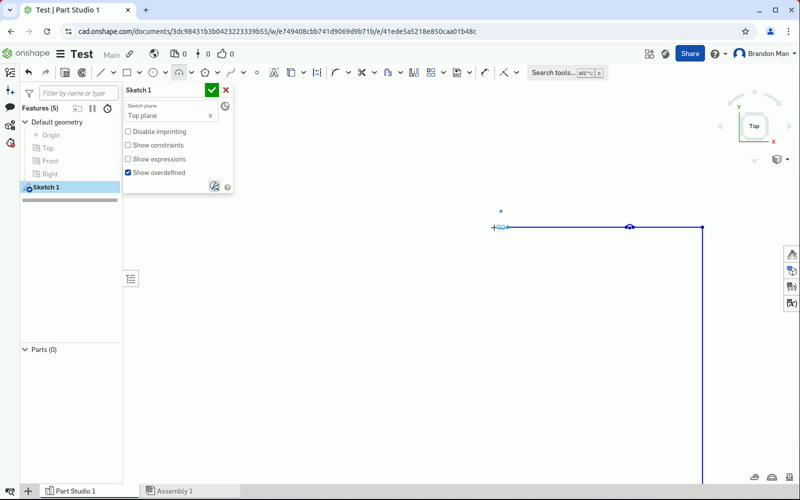
scroll(-6)
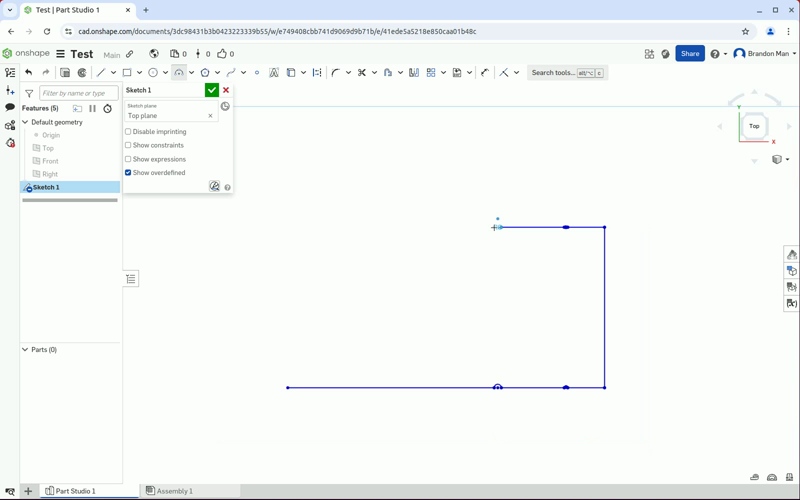
scroll(-6)
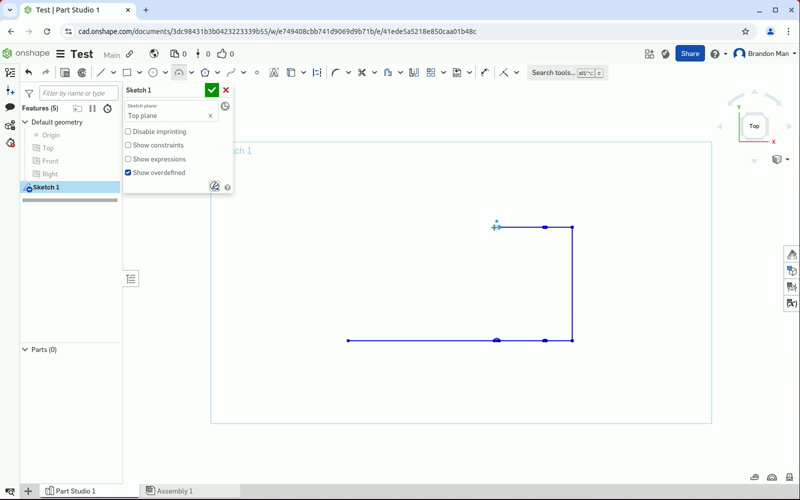
mouse_move(496, 225)
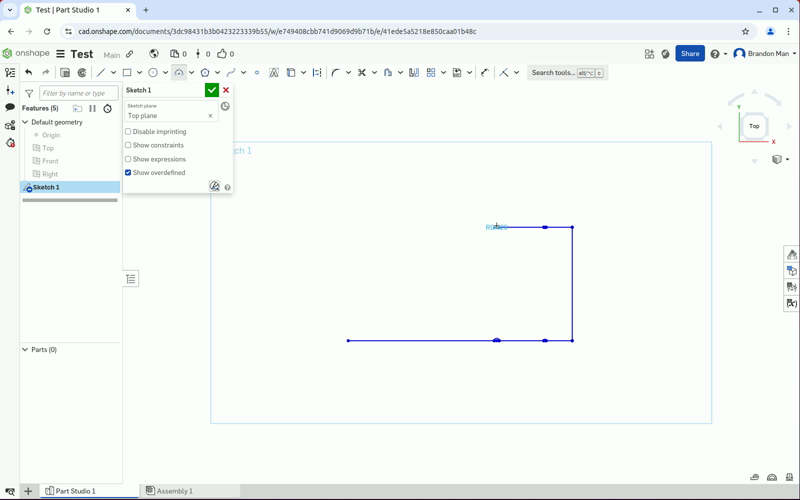
scroll(6)
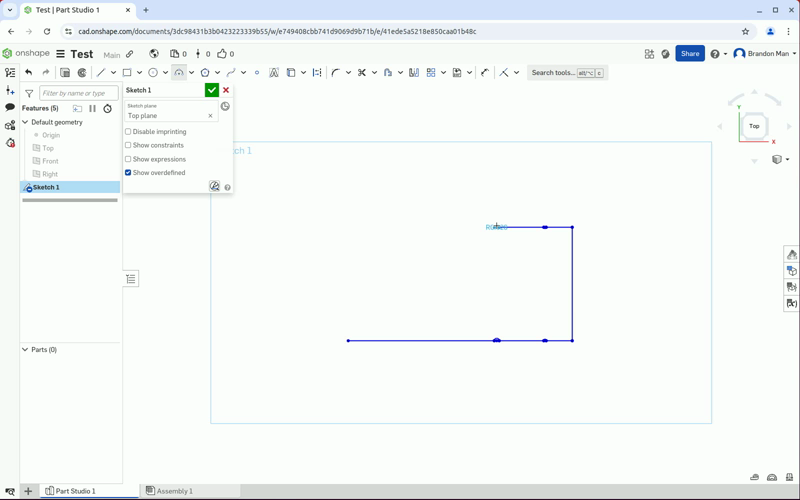
scroll(6)
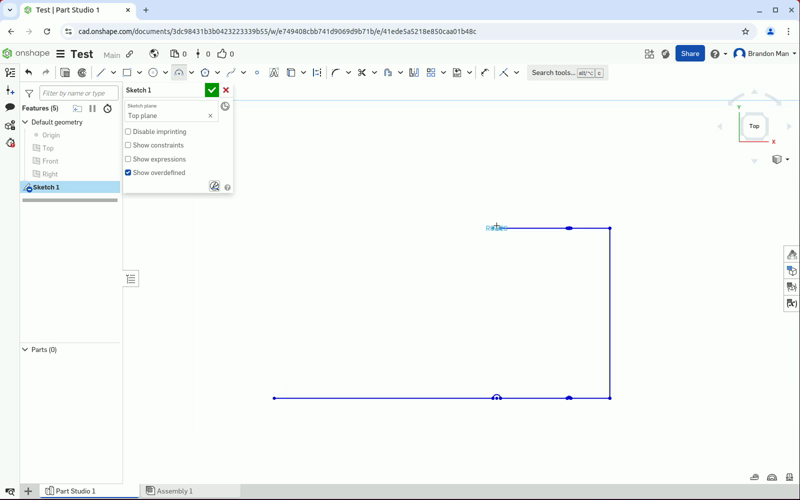
scroll(6)
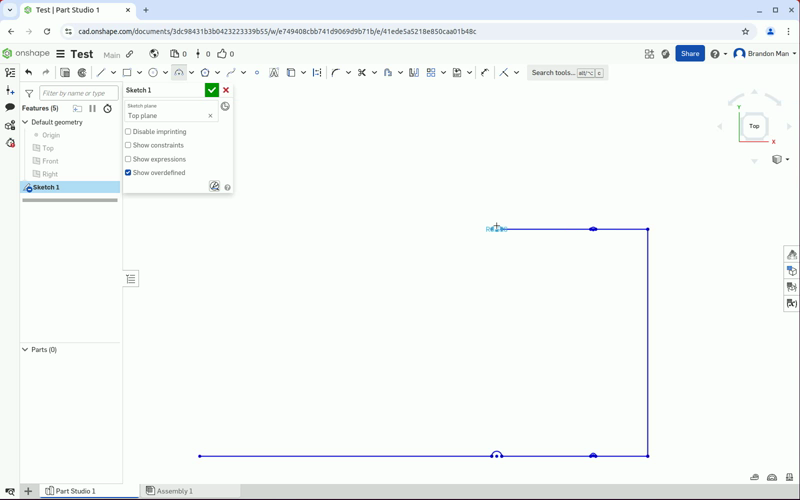
scroll(6)
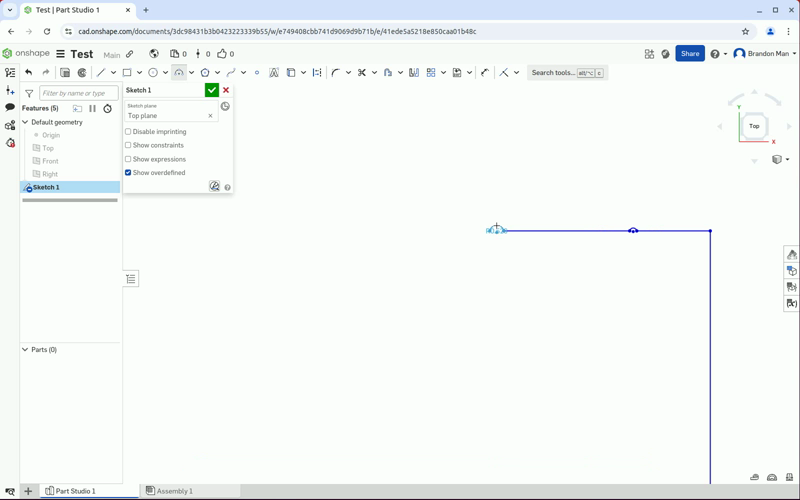
scroll(6)
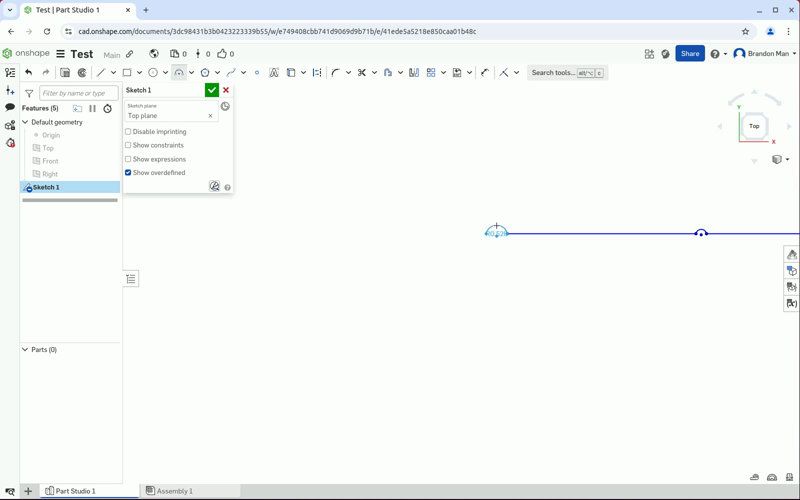
scroll(6)
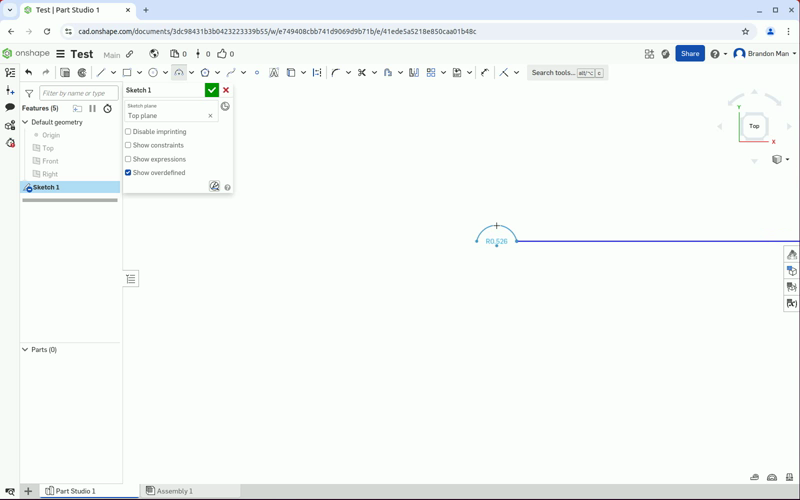
scroll(6)
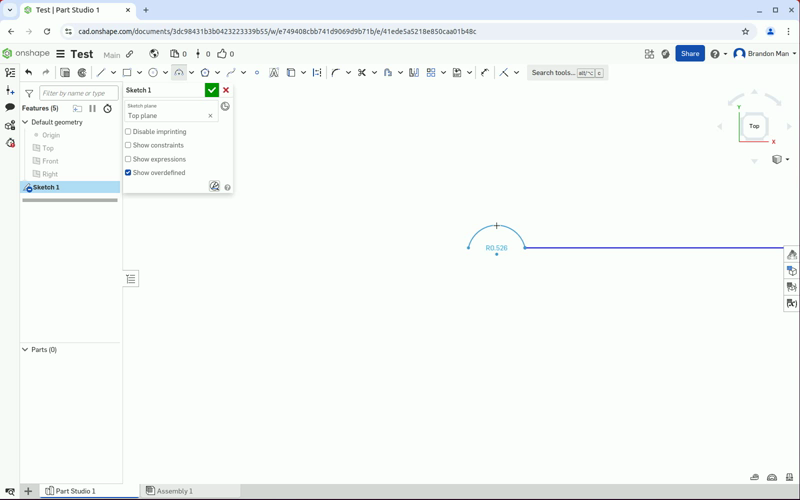
click(496, 225)
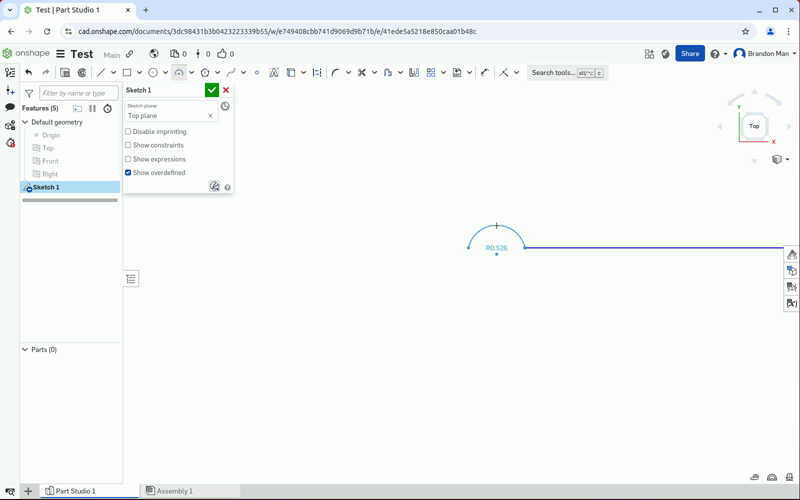
scroll(-6)
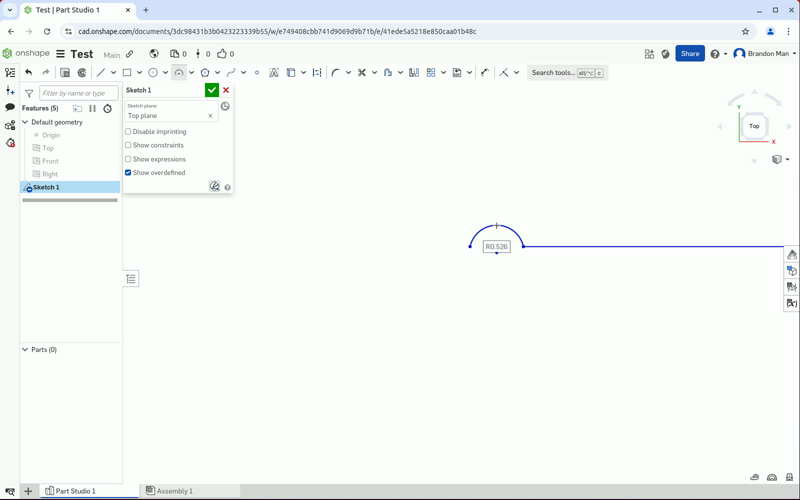
scroll(-6)
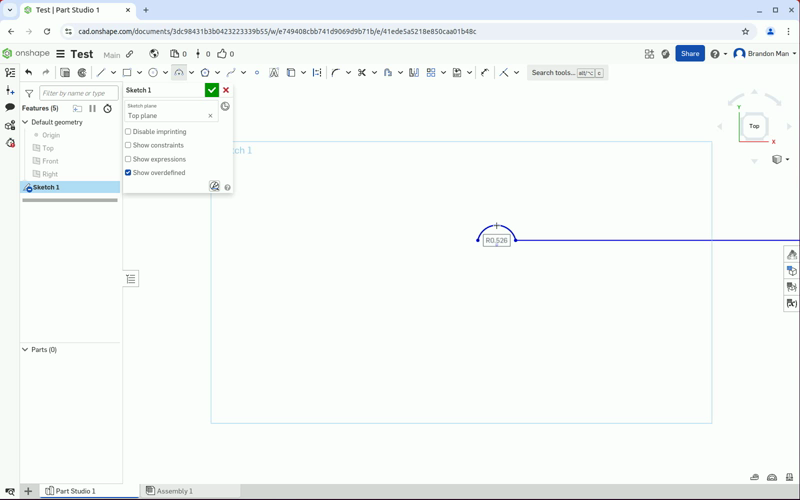
scroll(-6)
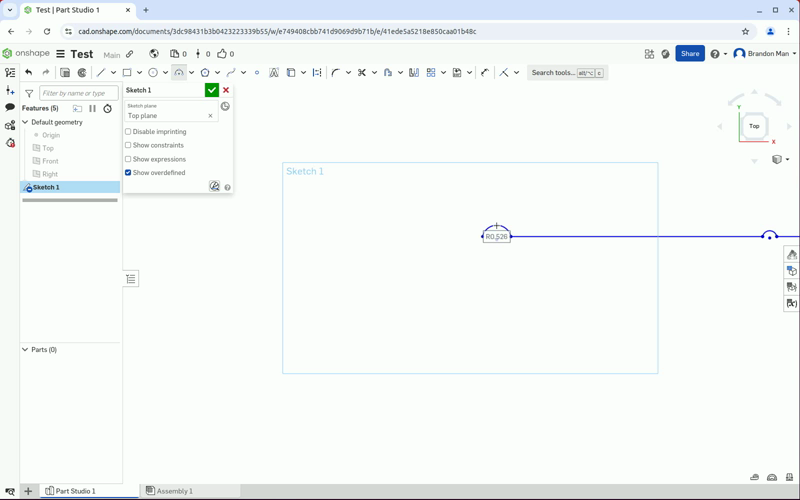
scroll(-6)
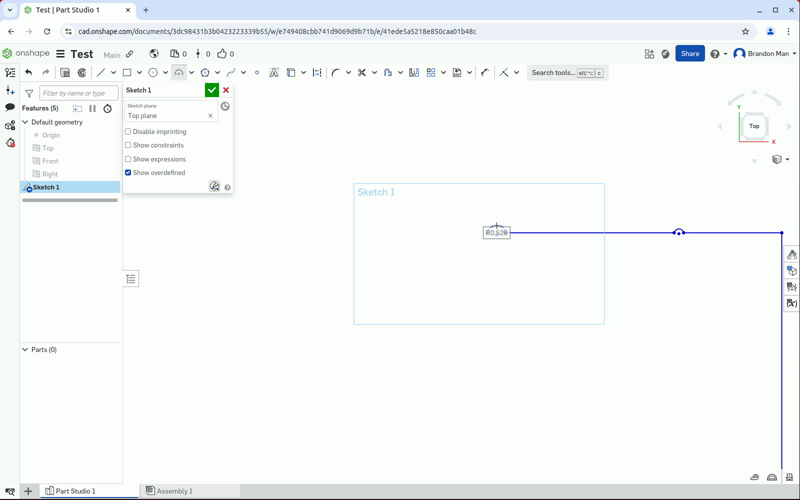
scroll(-6)
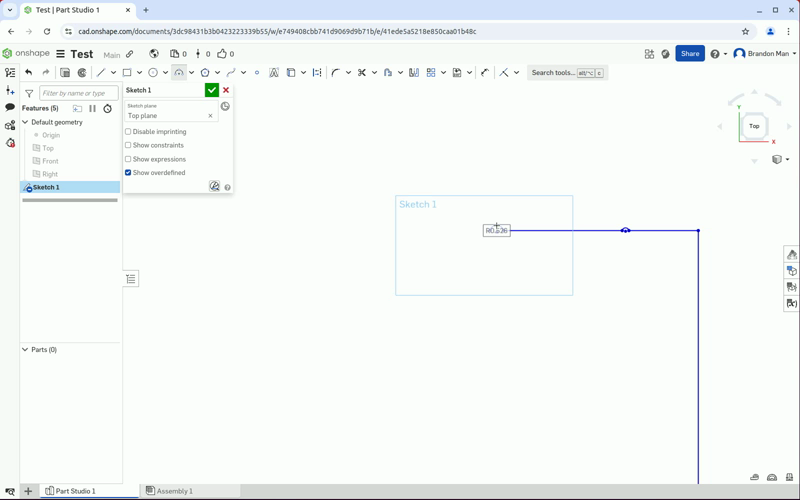
scroll(-6)
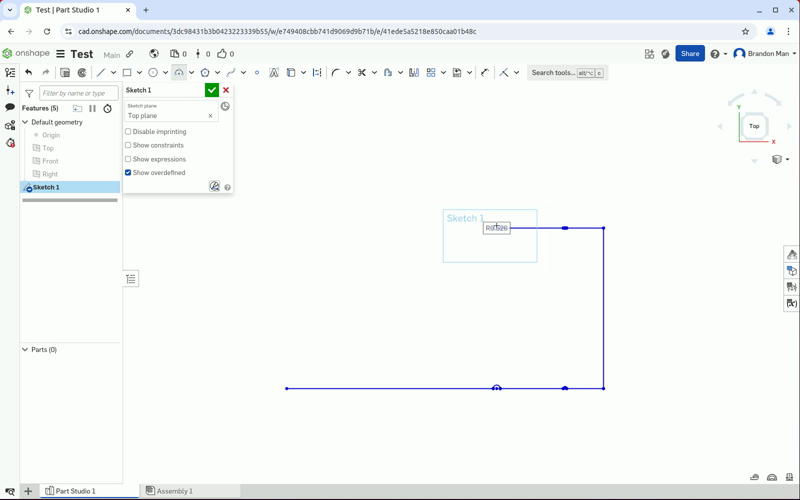
scroll(-6)
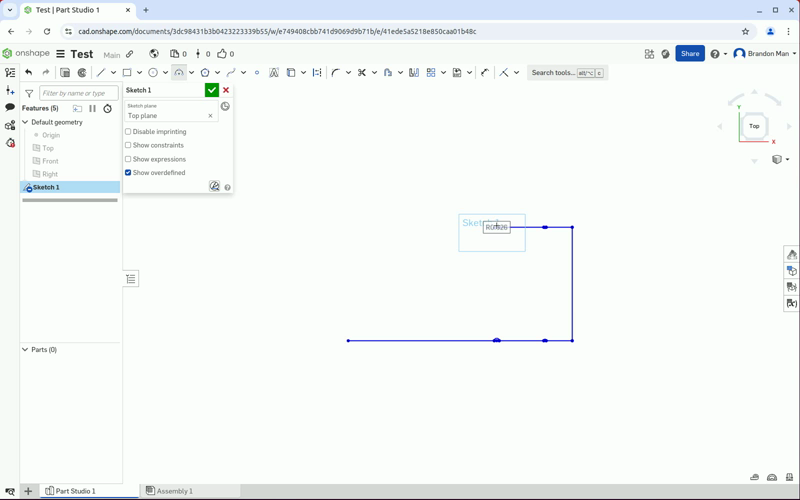
key_up(shift)
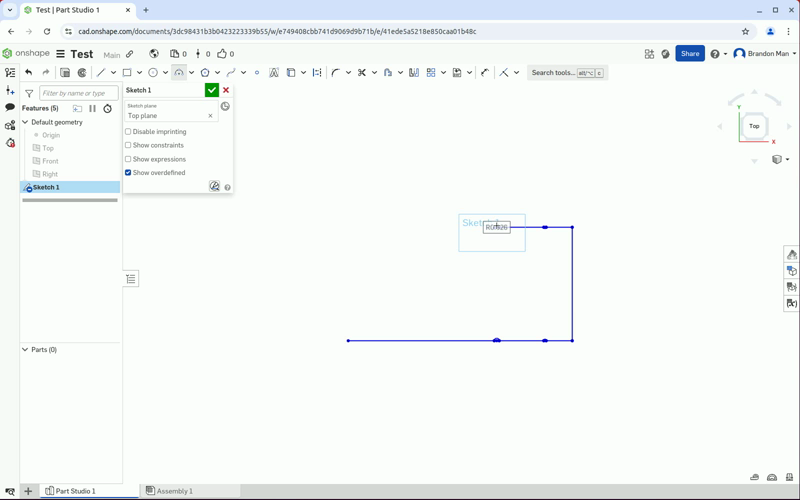
key(esc)
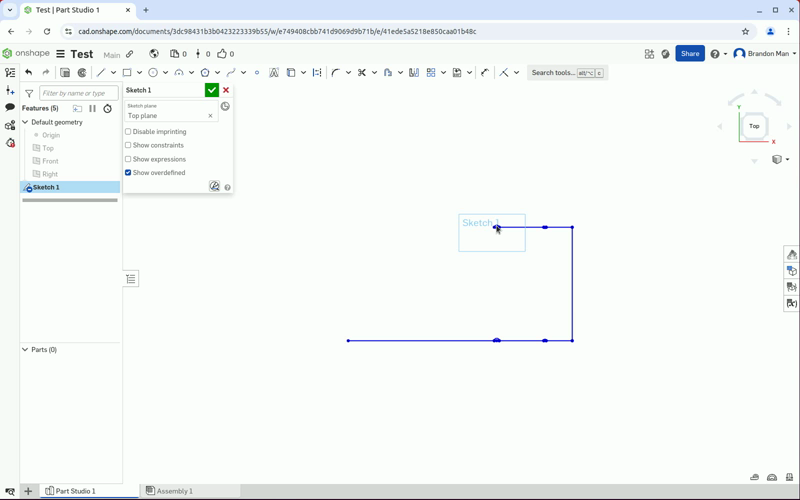
key(l)
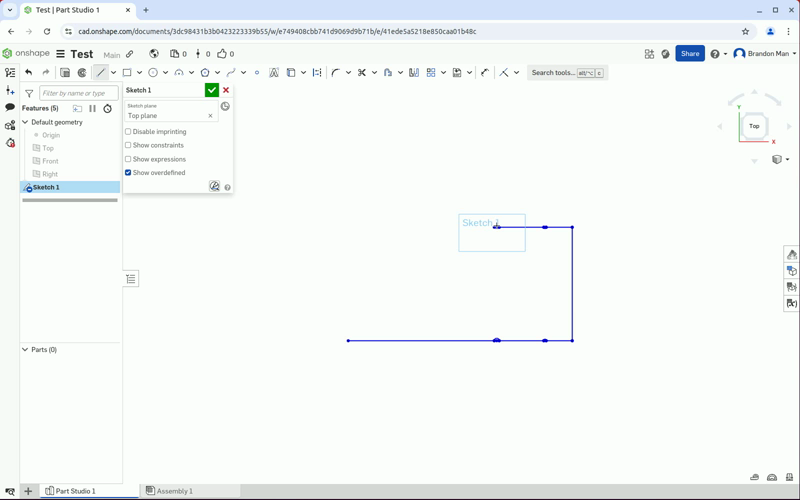
mouse_move(494, 227)
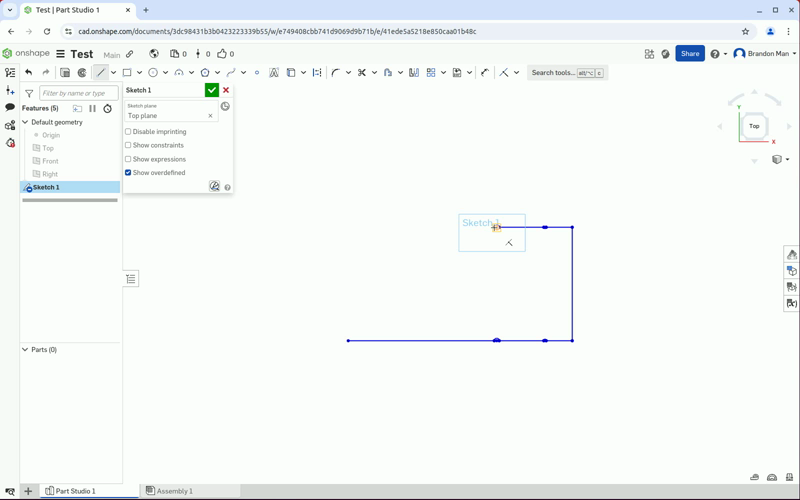
scroll(6)
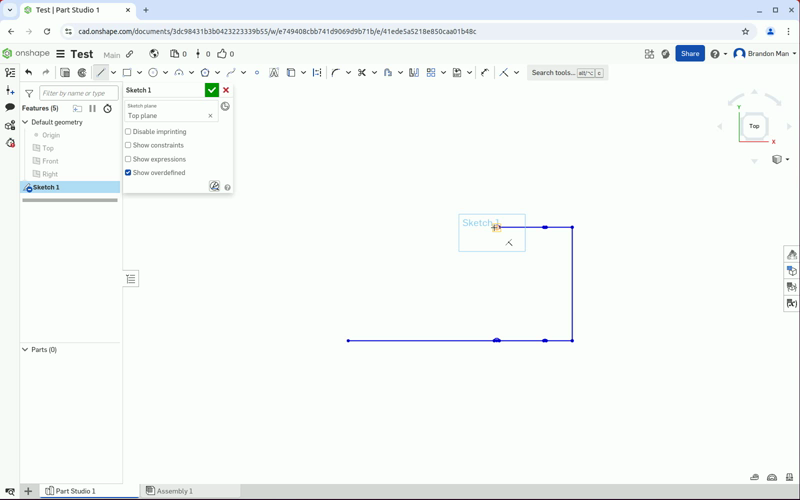
scroll(6)
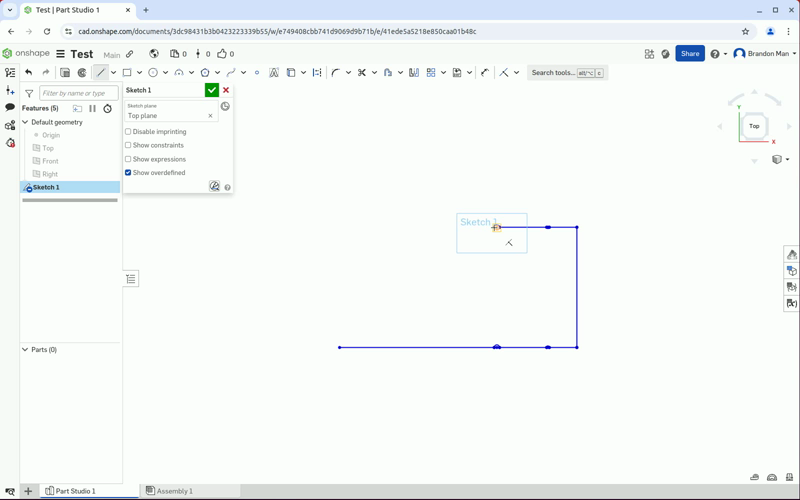
scroll(6)
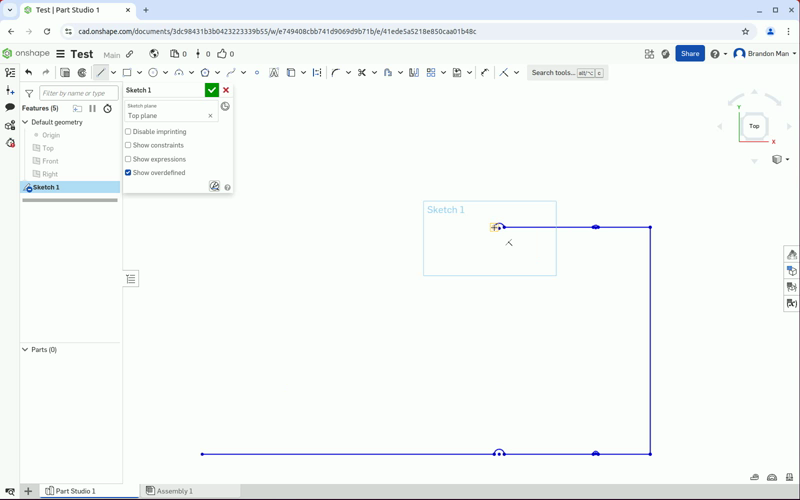
scroll(6)
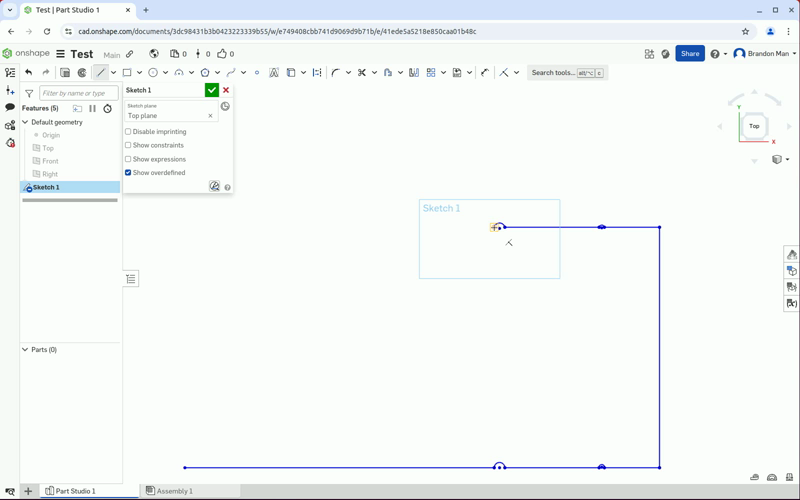
scroll(6)
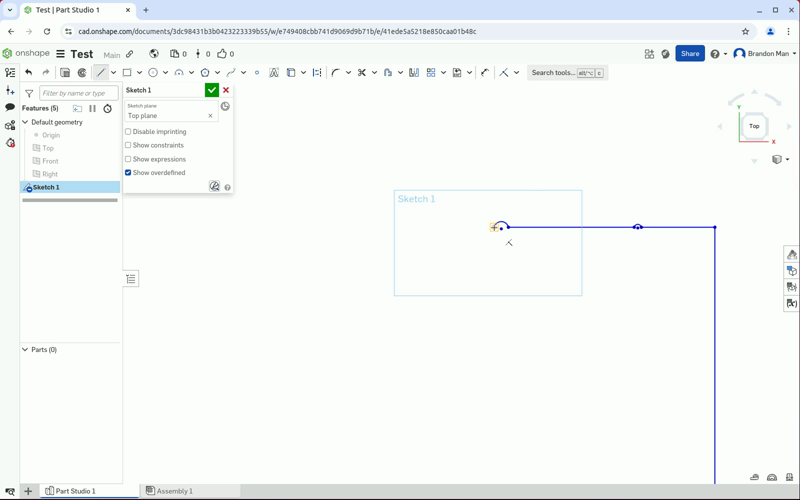
scroll(6)
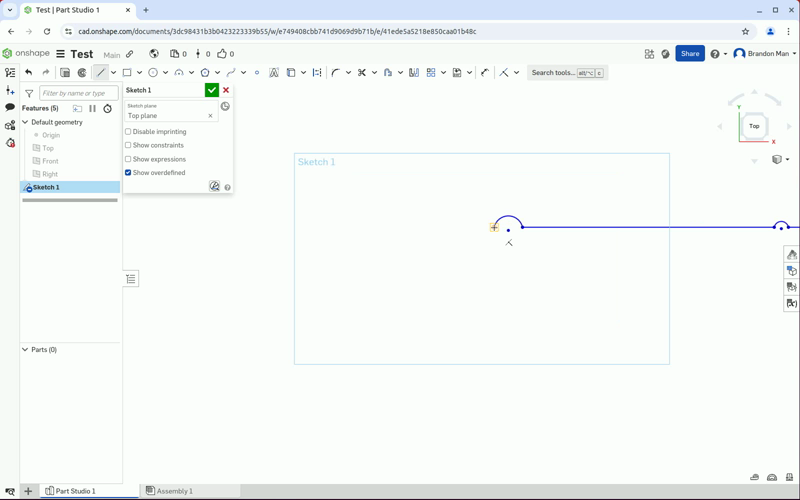
scroll(6)
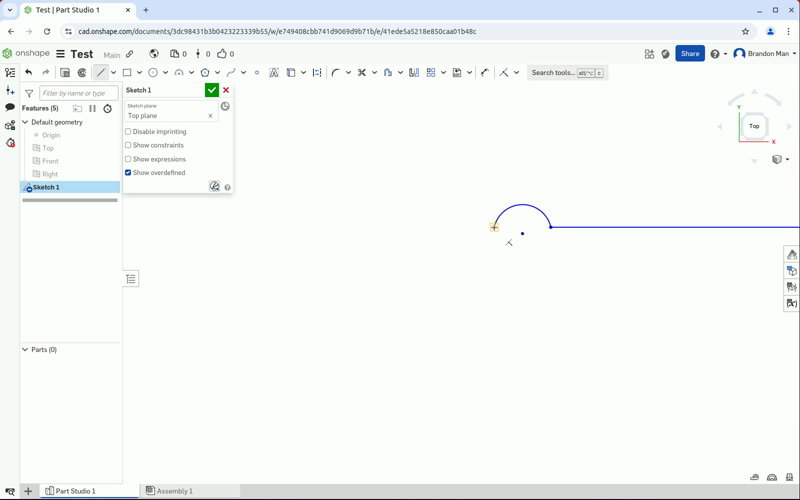
click(494, 227)
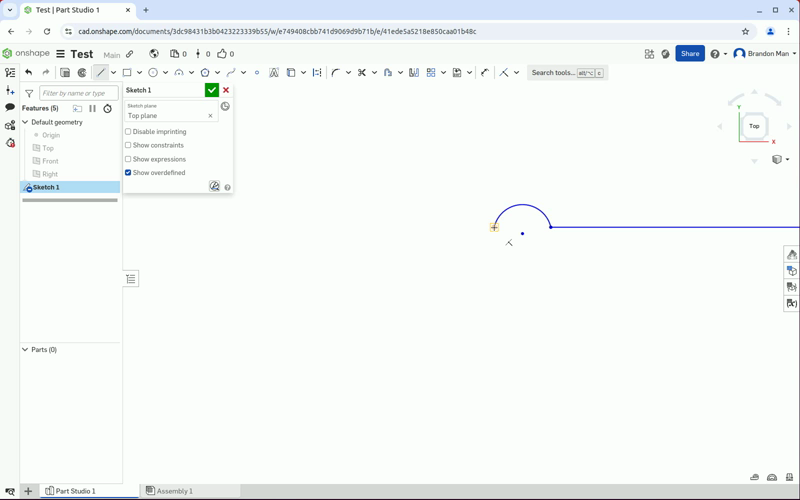
scroll(-6)
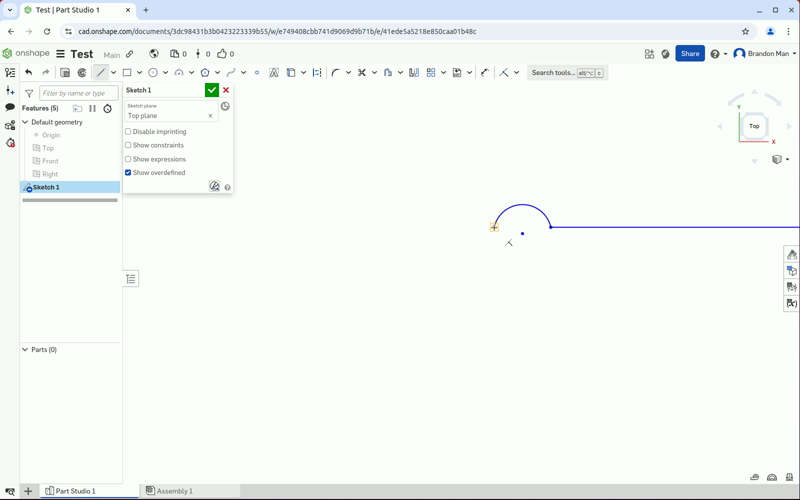
scroll(-6)
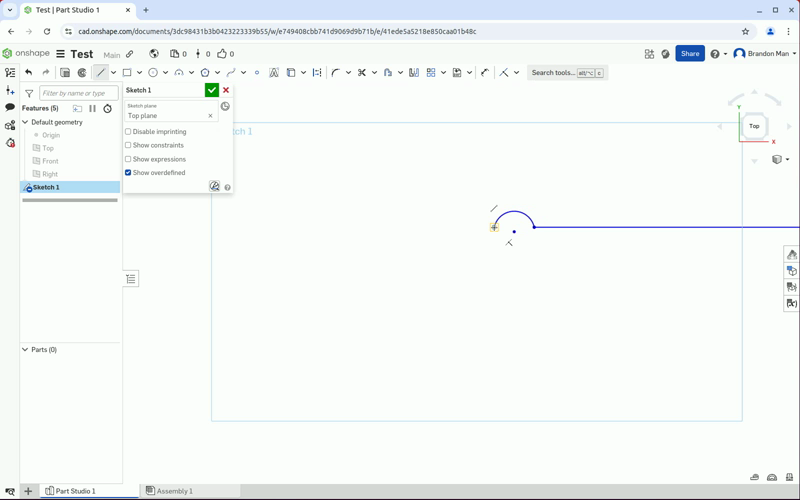
scroll(-6)
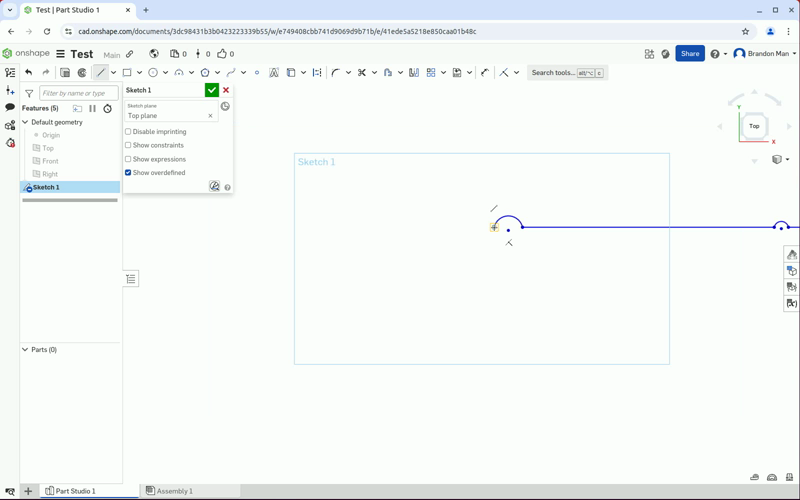
scroll(-6)
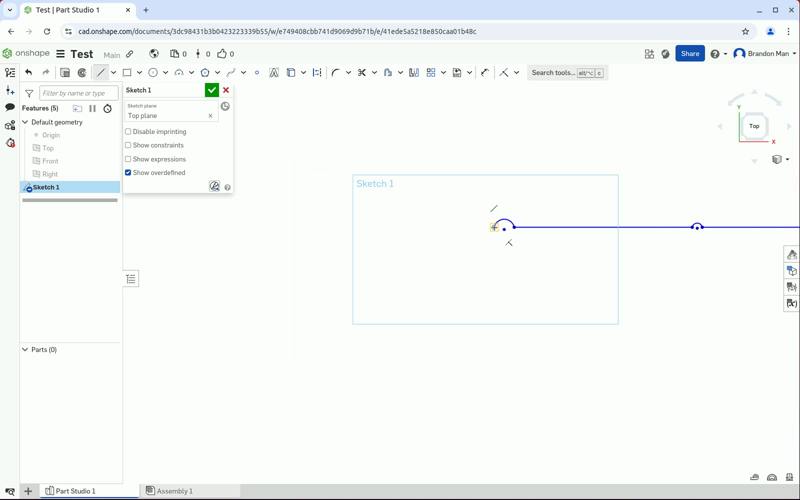
scroll(-6)
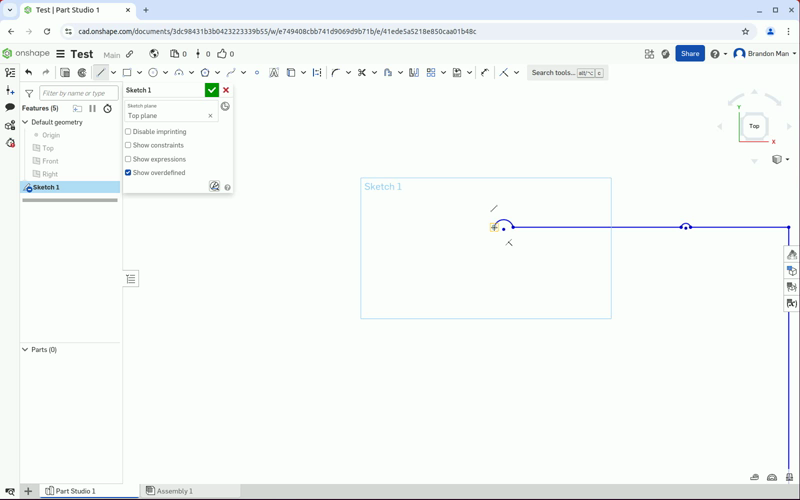
scroll(-6)
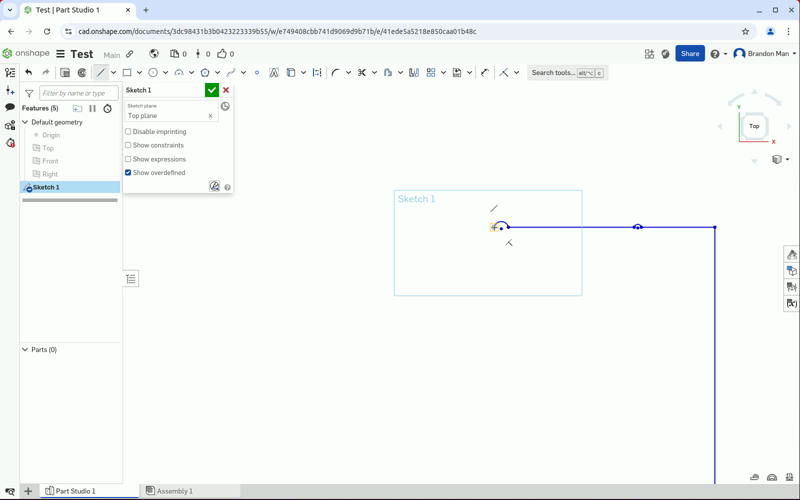
scroll(-6)
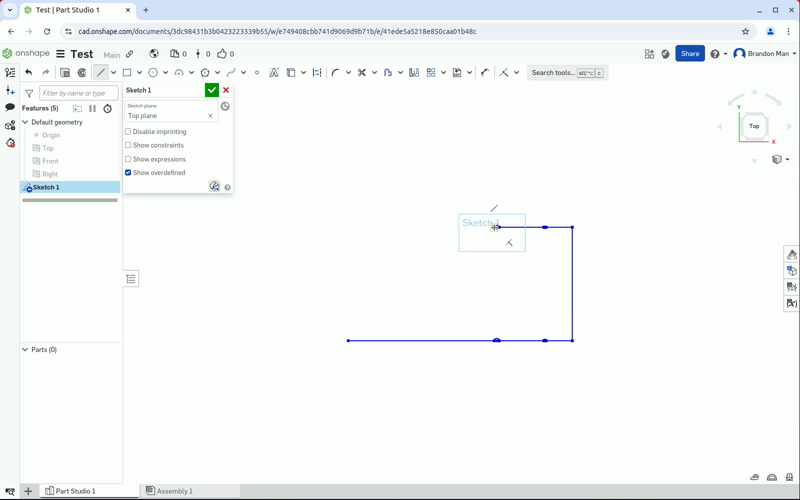
key_down(shift)
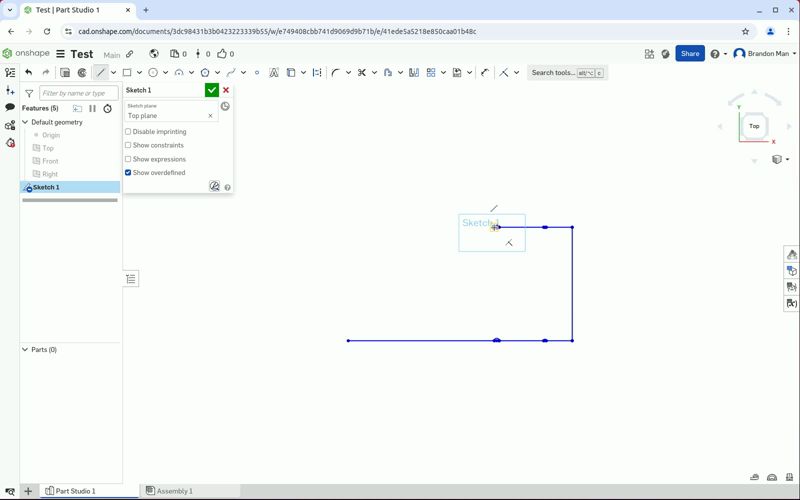
mouse_move(348, 227)
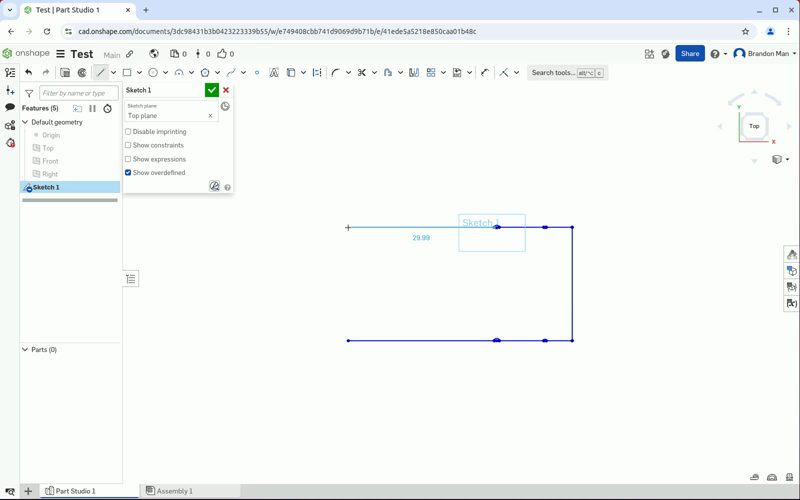
click(348, 227)
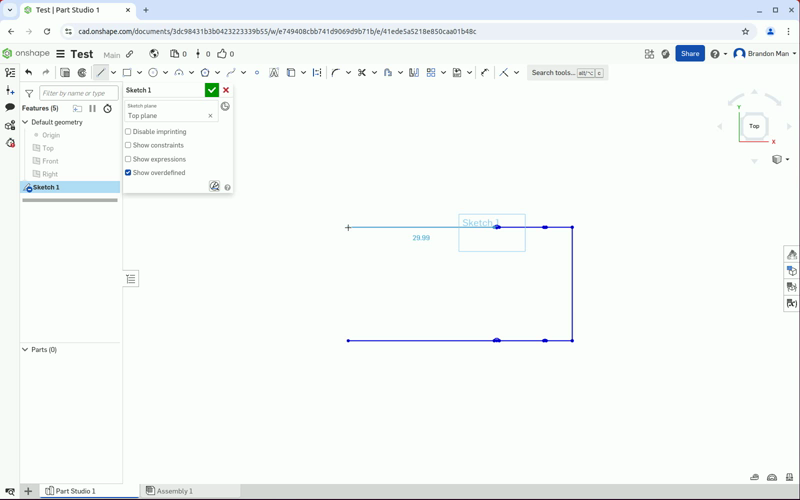
key_up(shift)
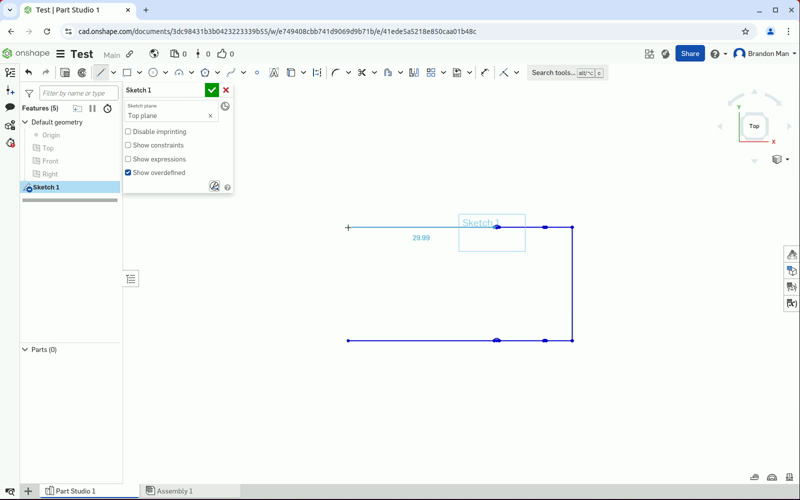
key_down(shift)
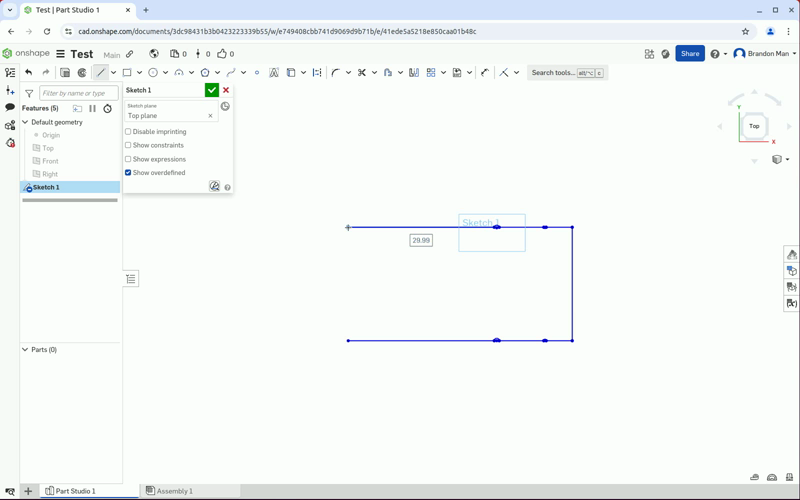
mouse_move(348, 340)
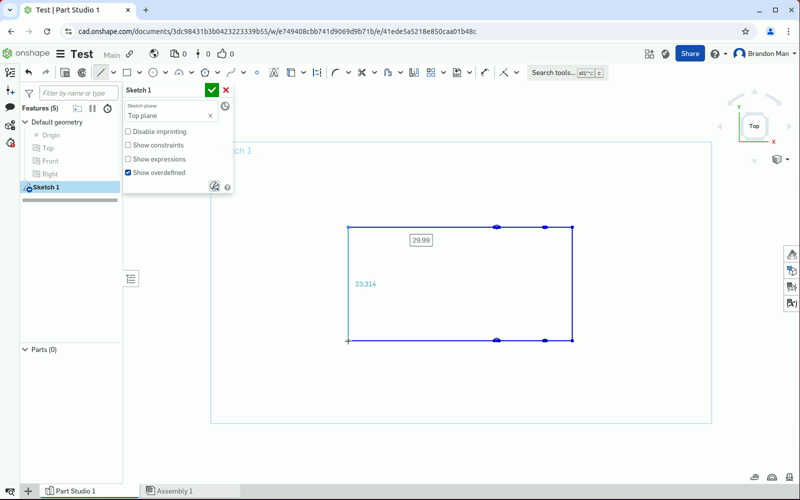
key_up(shift)
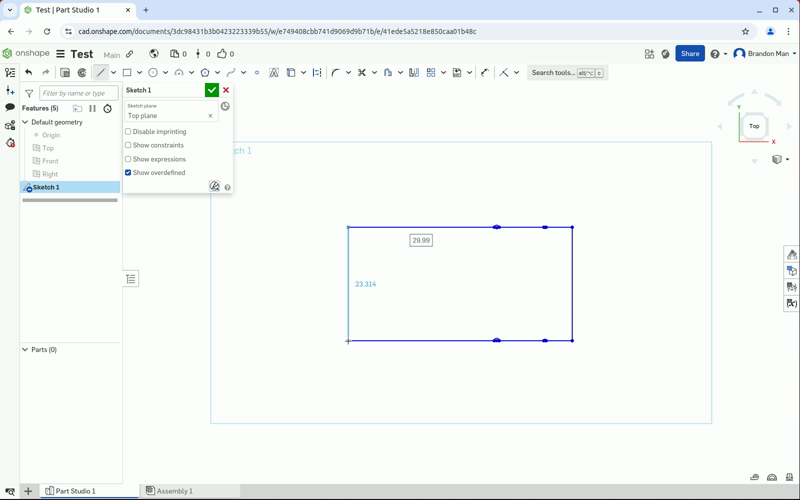
click(348, 340)
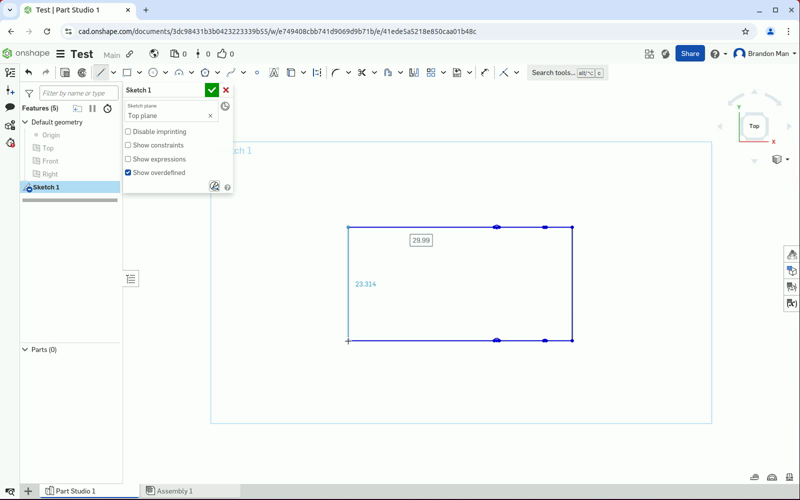
key(esc)
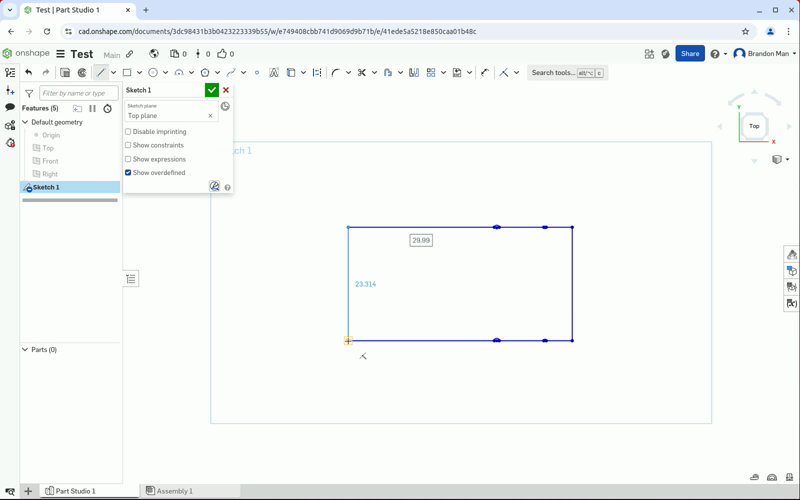
mouse_move(481, 254)
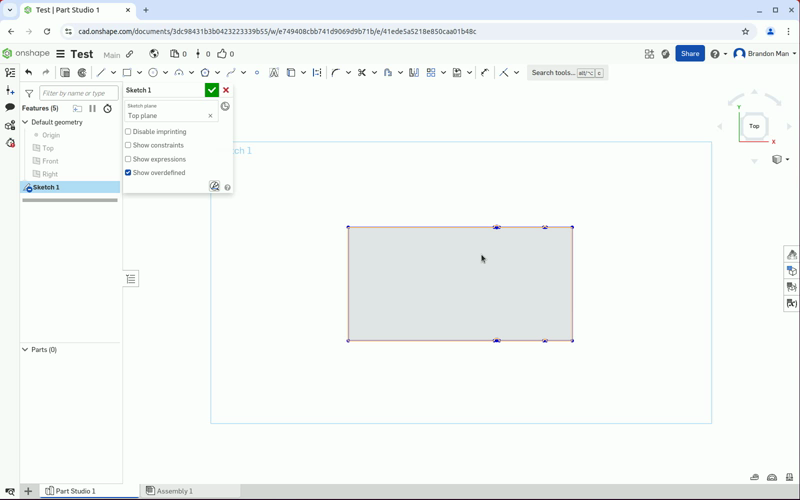
scroll(6)
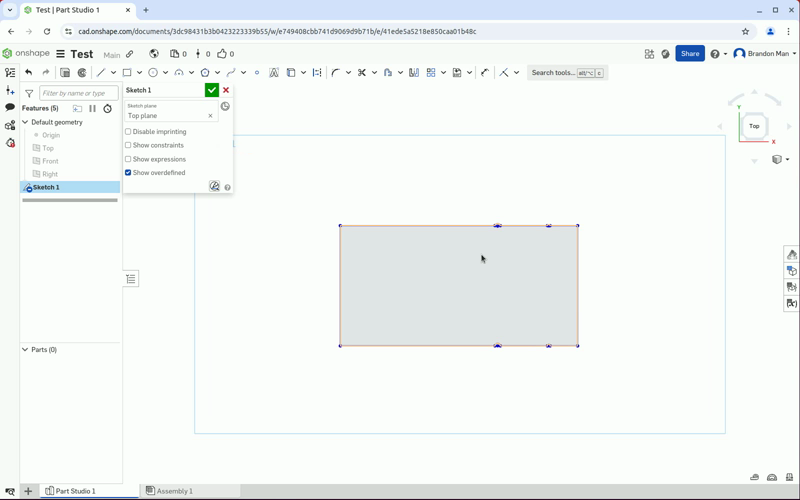
scroll(6)
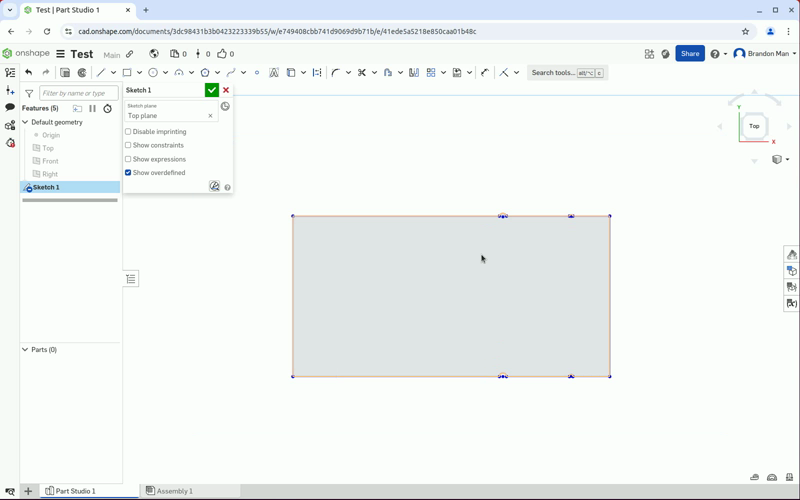
scroll(6)
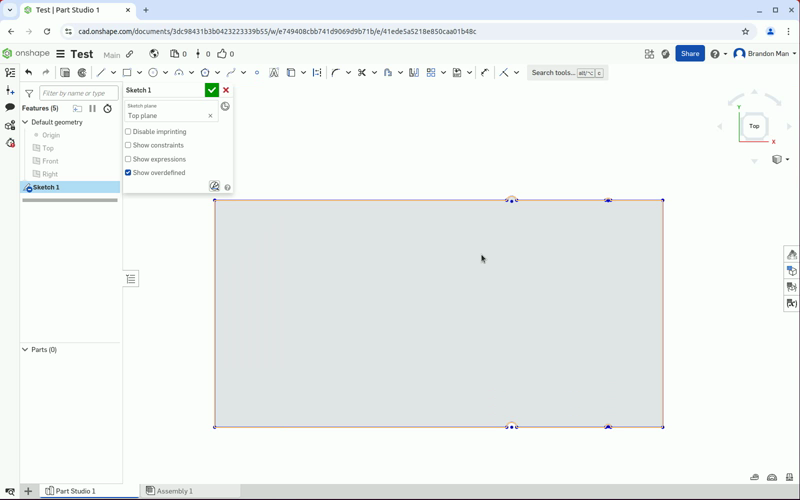
scroll(6)
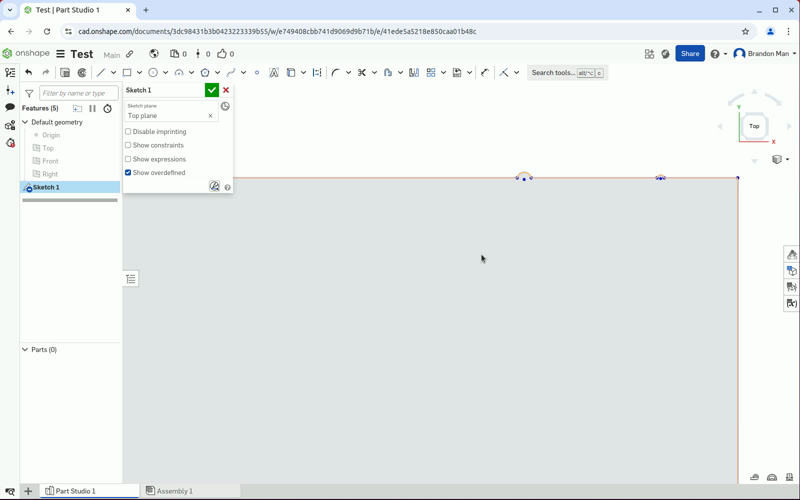
scroll(6)
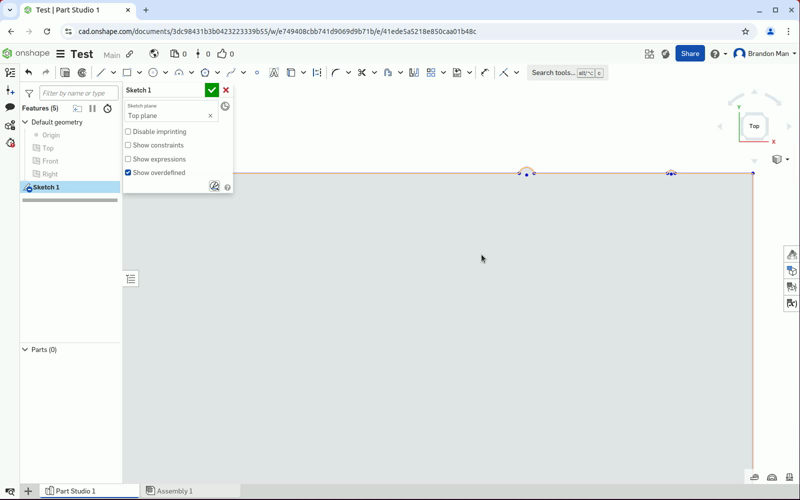
scroll(6)
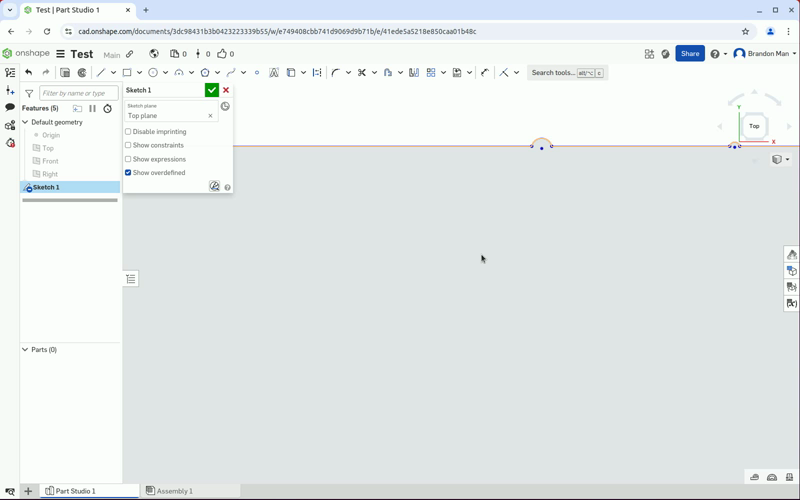
scroll(6)
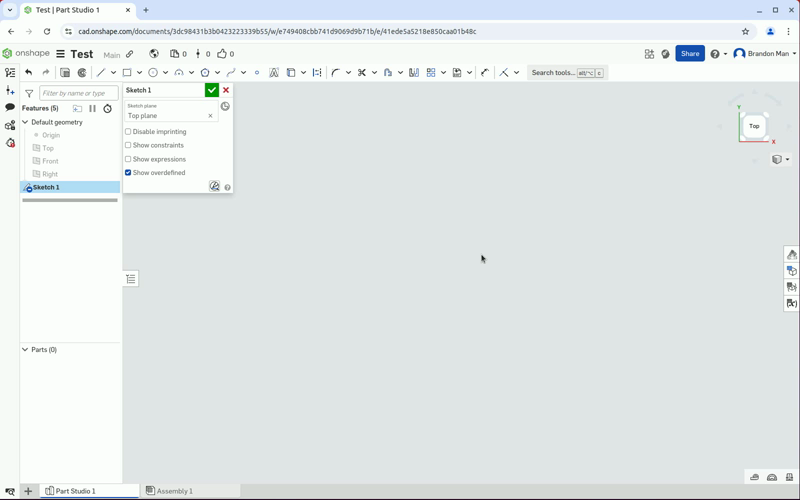
click(481, 254)
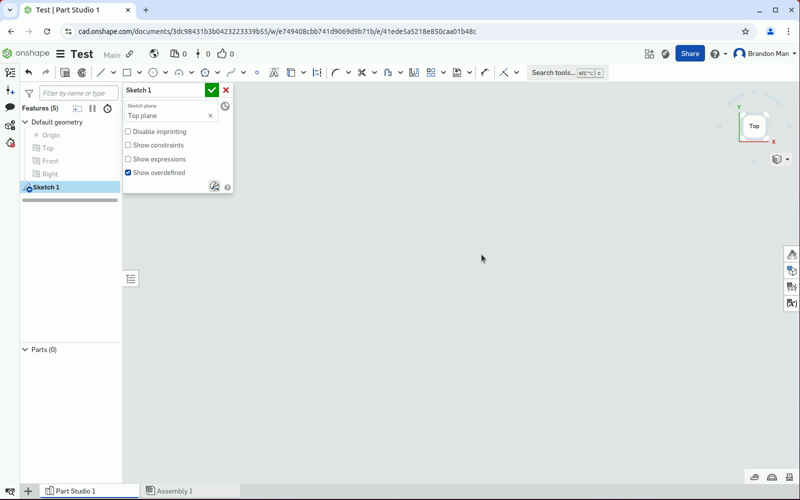
scroll(-6)
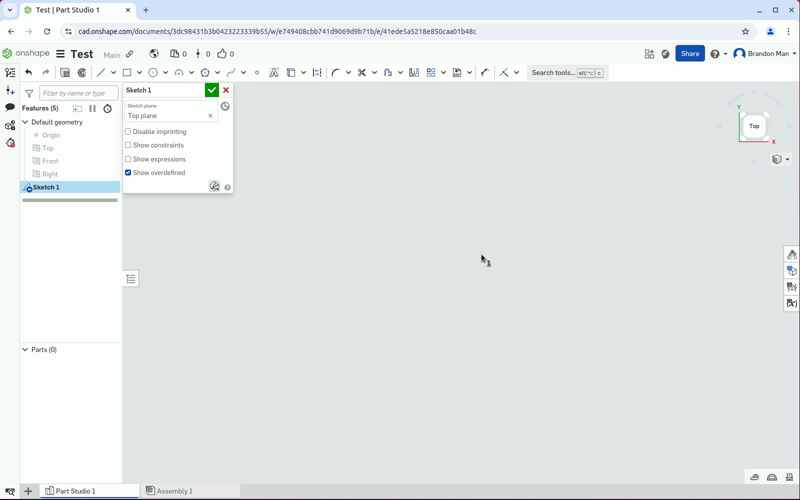
scroll(-6)
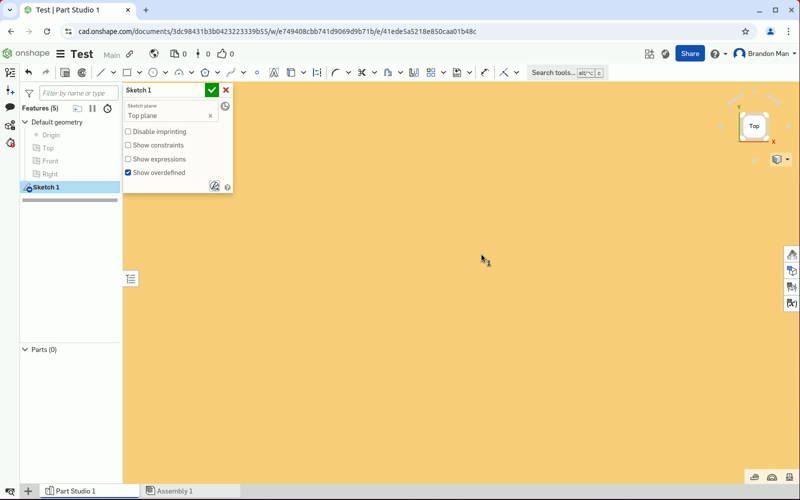
scroll(-6)
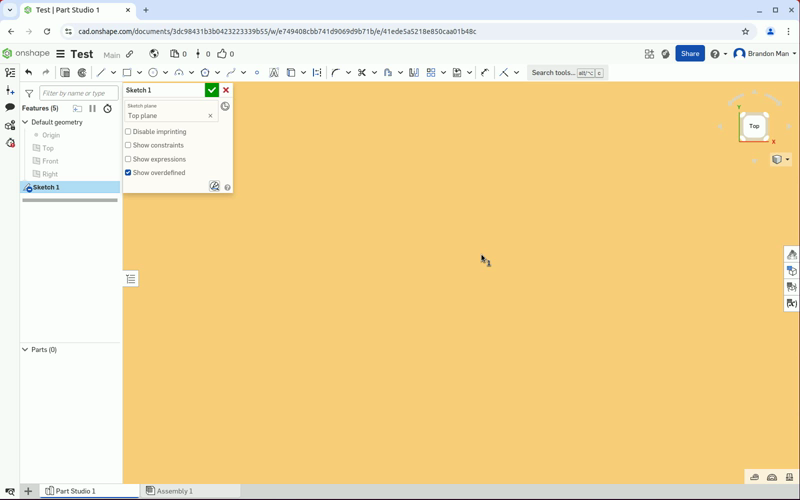
scroll(-6)
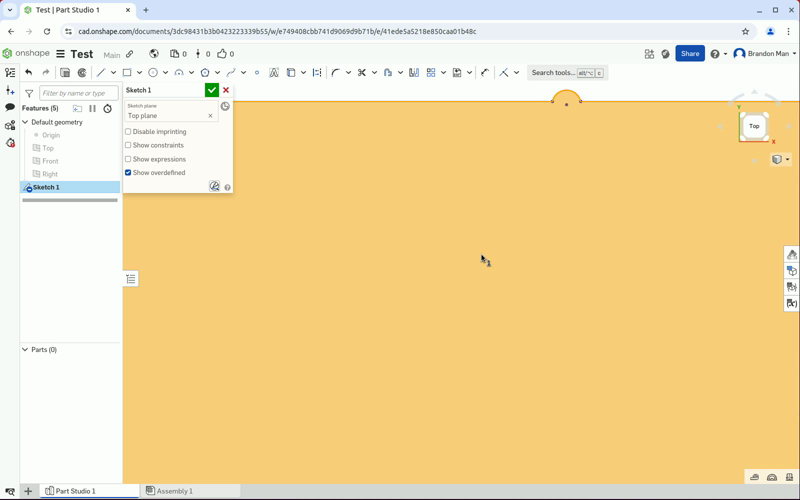
scroll(-6)
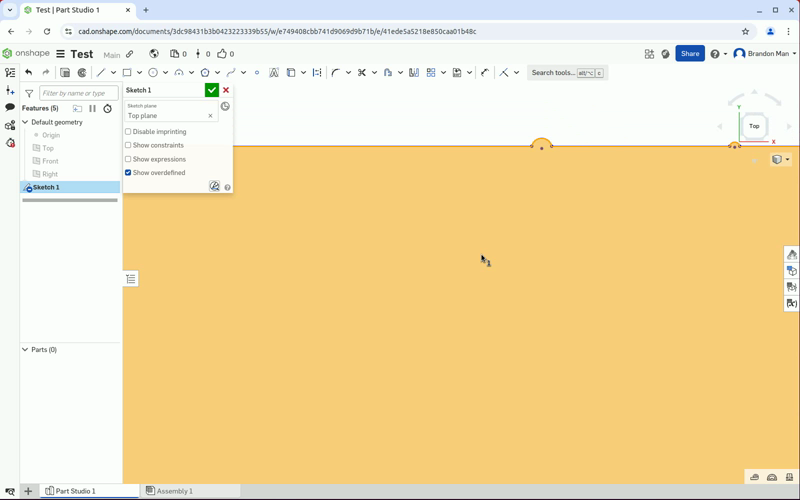
scroll(-6)
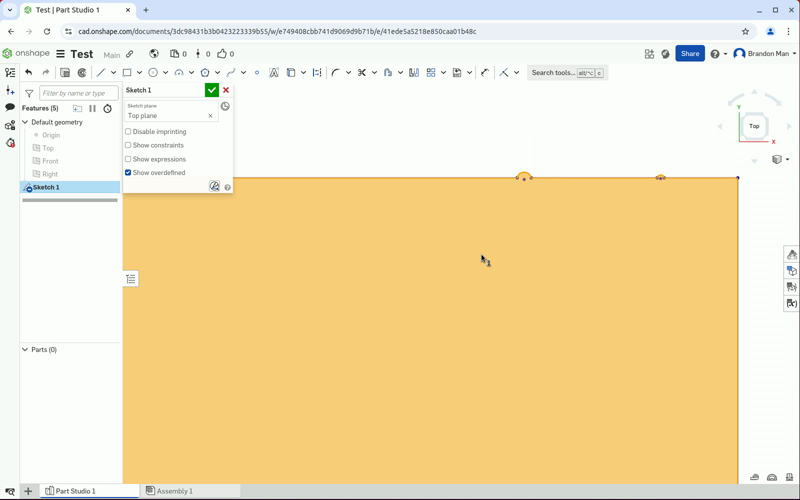
scroll(-6)
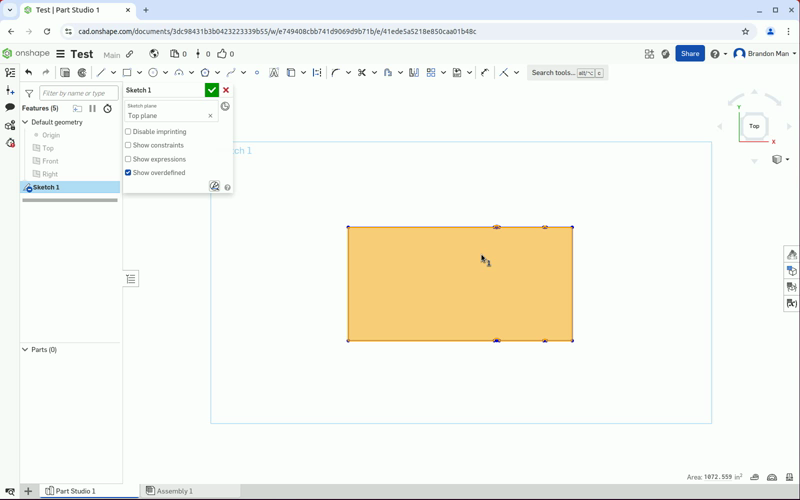
mouse_move(73, 352)
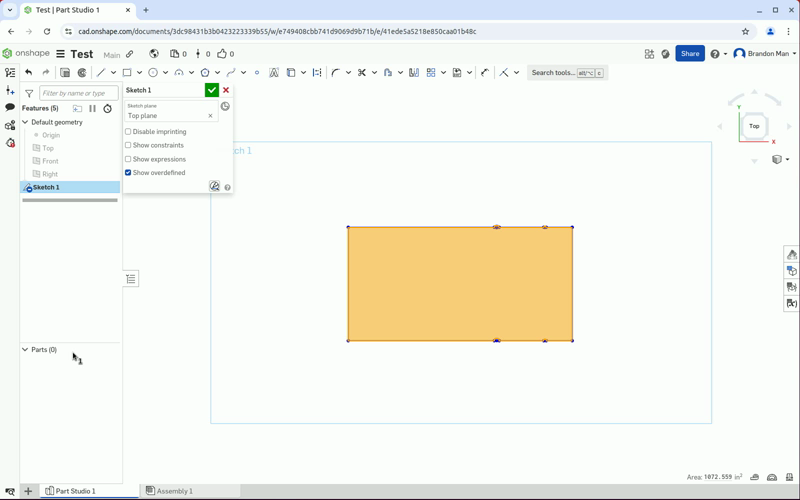
key(shift+y)
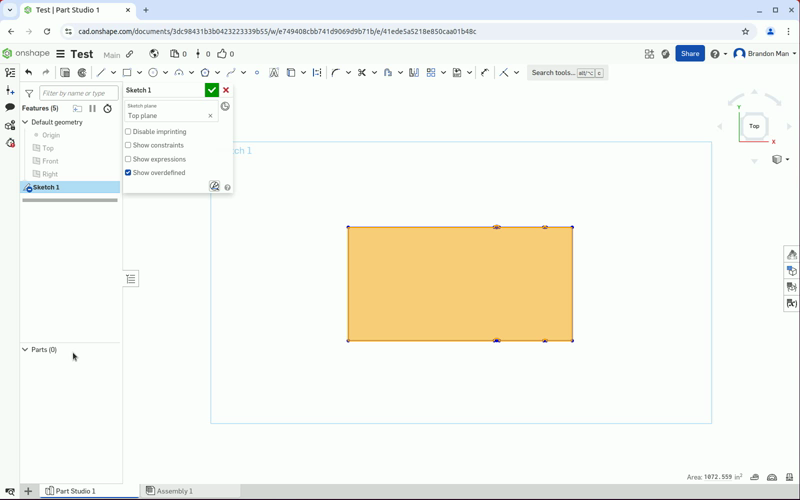
key(shift+e)
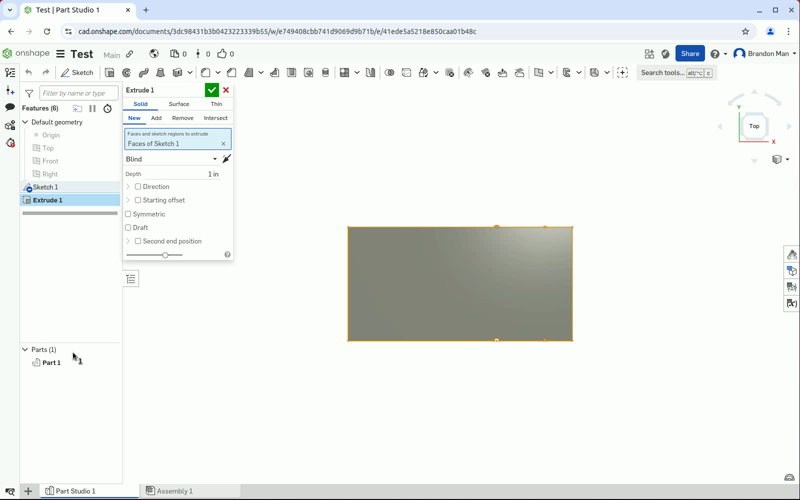
mouse_move(143, 106)
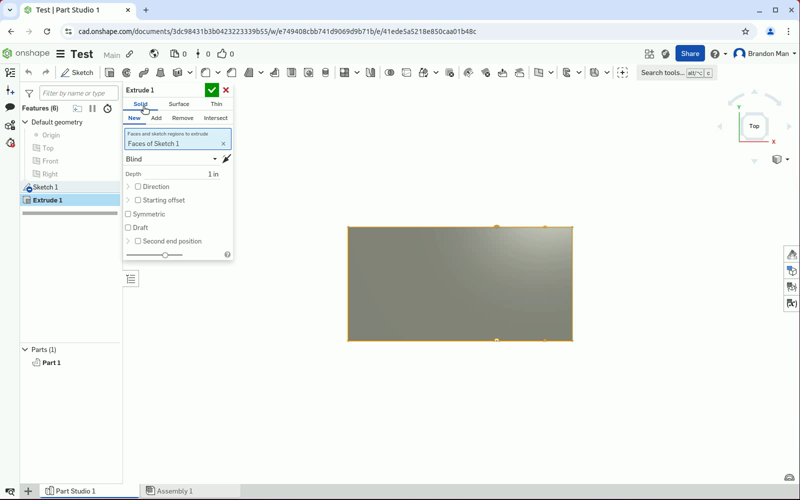
click(143, 106)
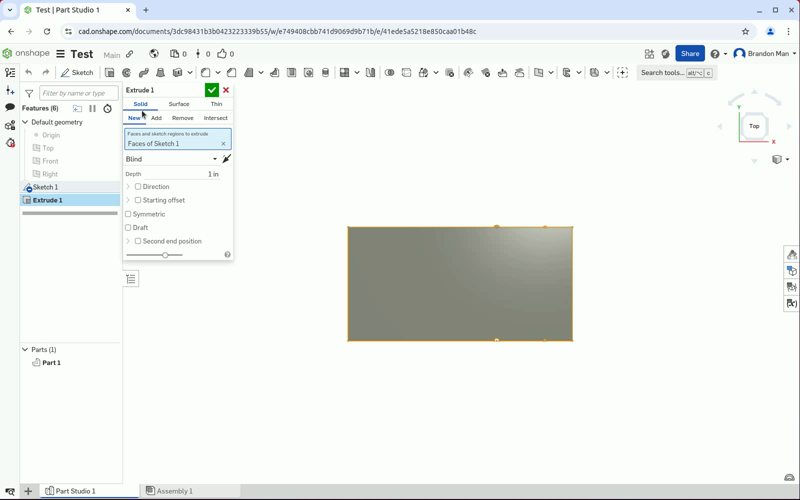
mouse_move(137, 120)
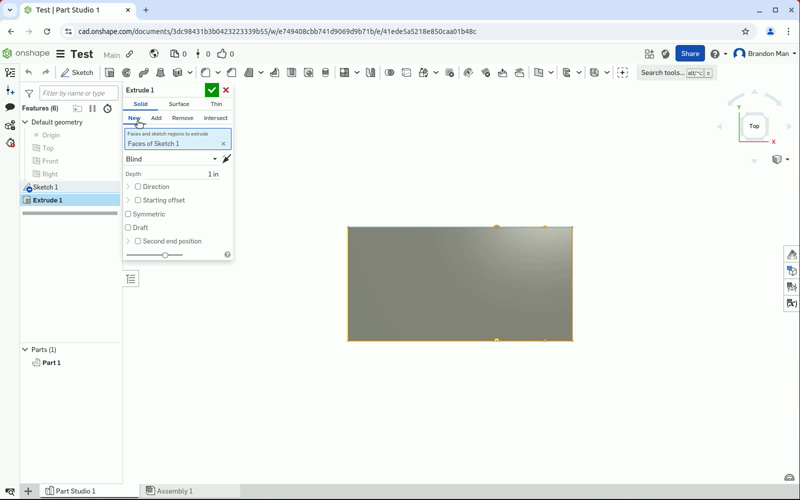
click(137, 120)
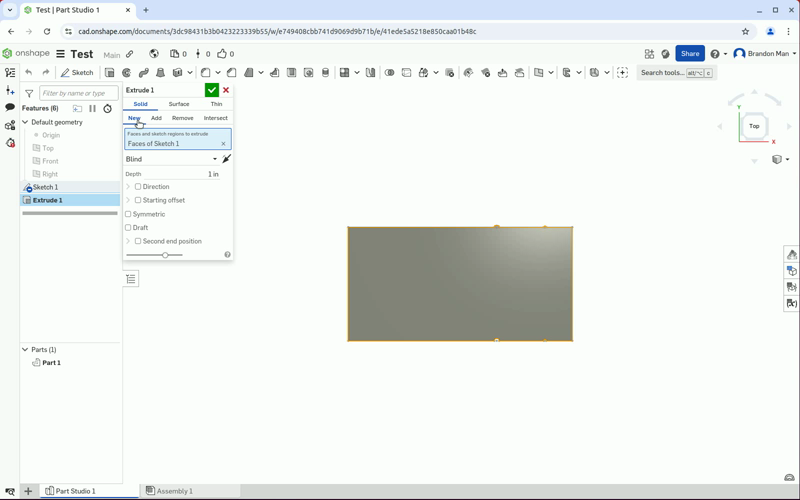
key(tab, 4)
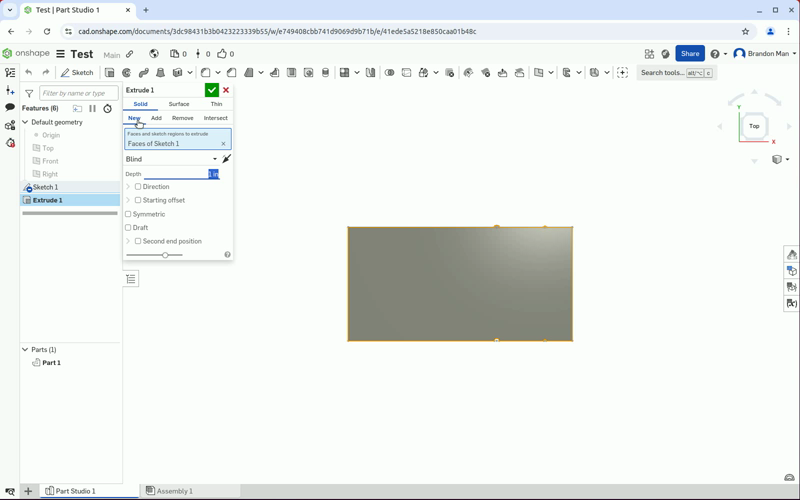
text(0.722)
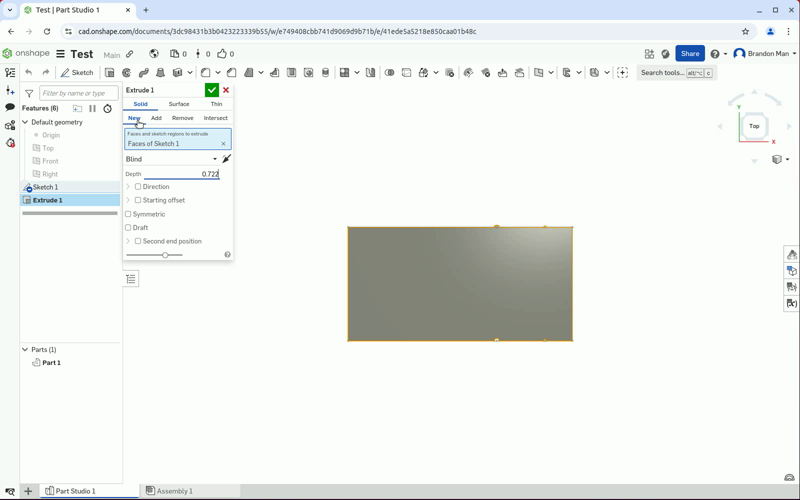
key(enter)
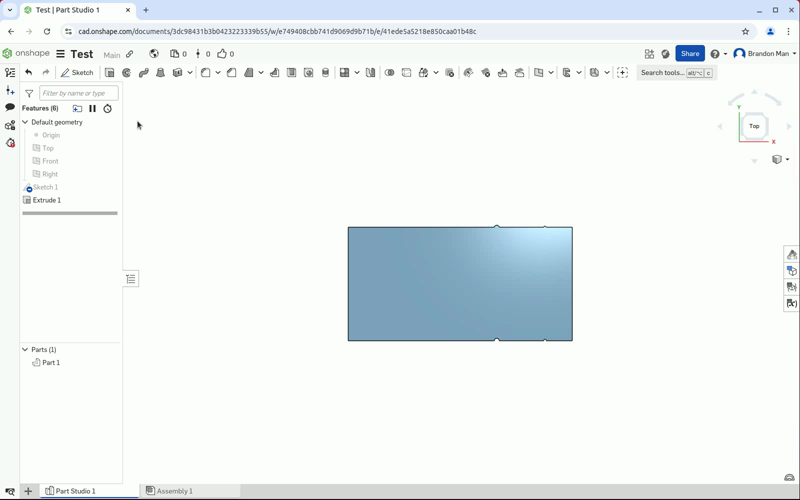
key(shift+h)
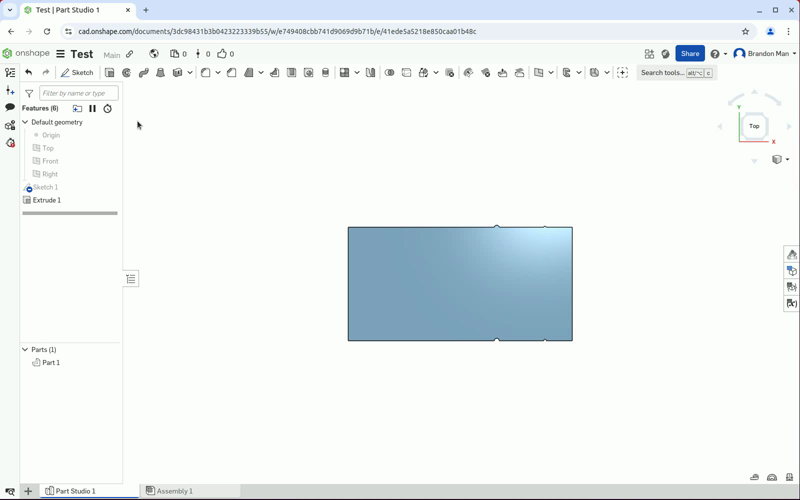
key(shift+h)
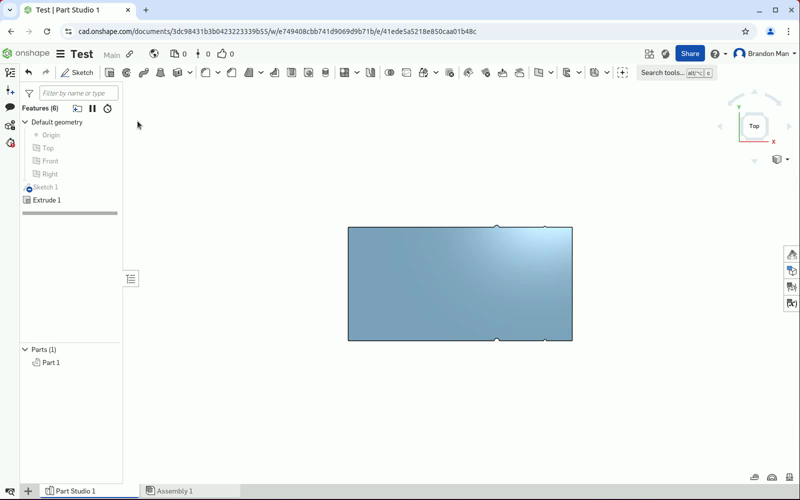
mouse_move(73, 189)
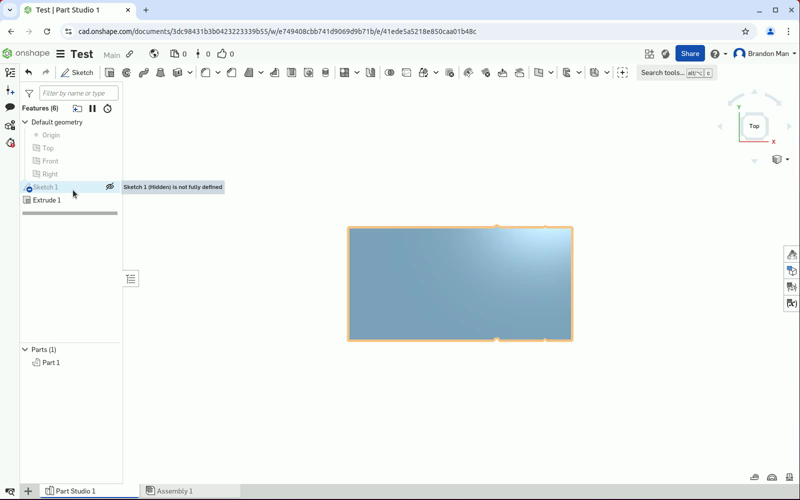
click(73, 189)
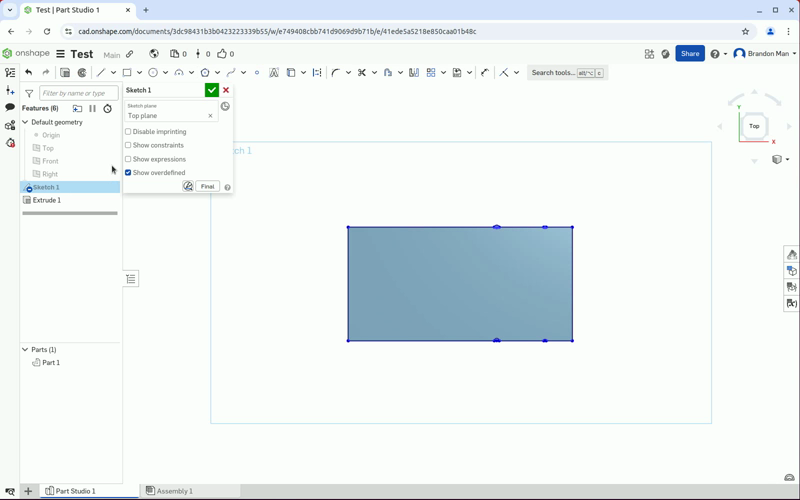
mouse_move(229, 92)
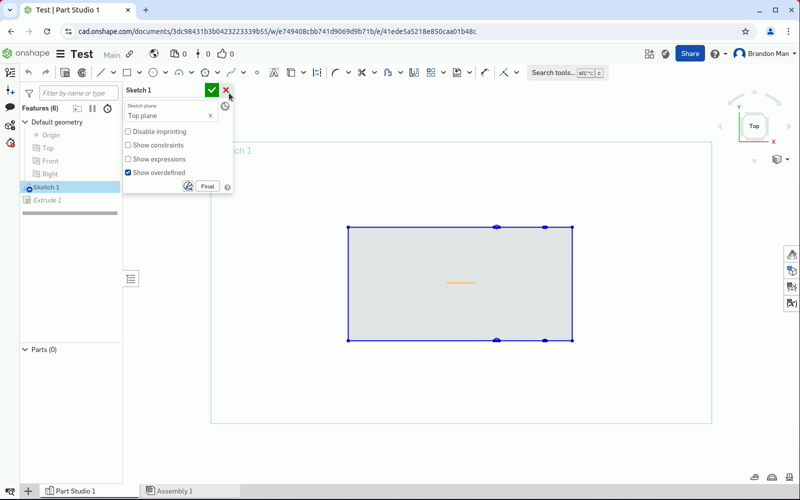
click(229, 92)
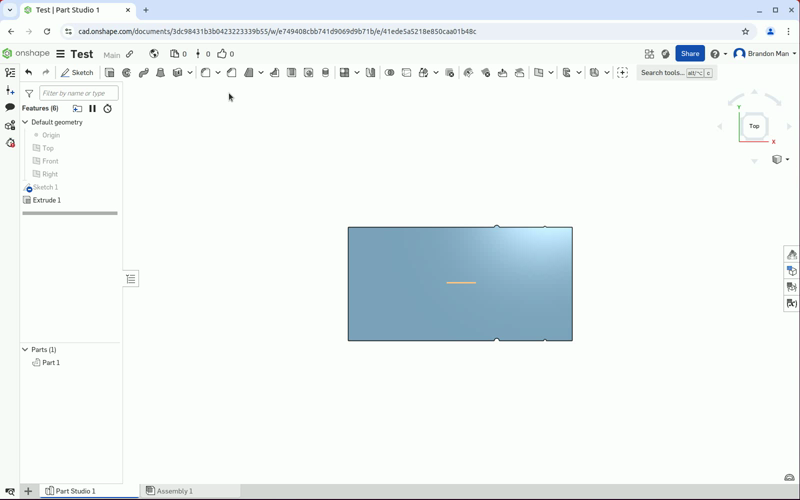
mouse_move(541, 75)
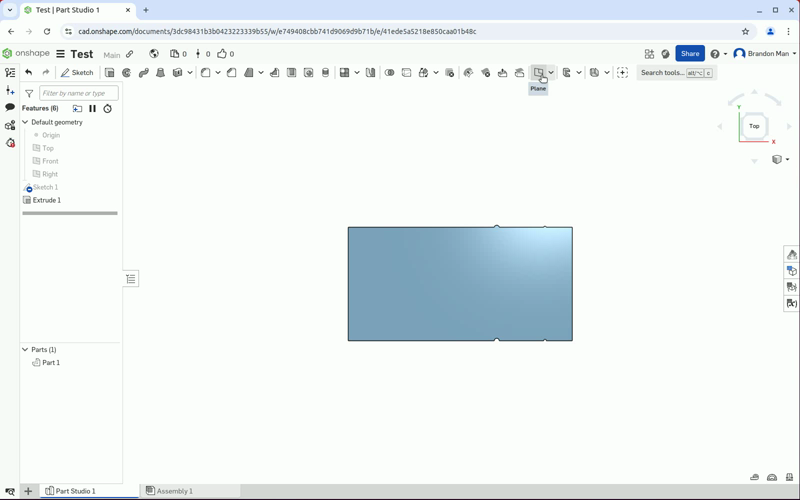
click(541, 75)
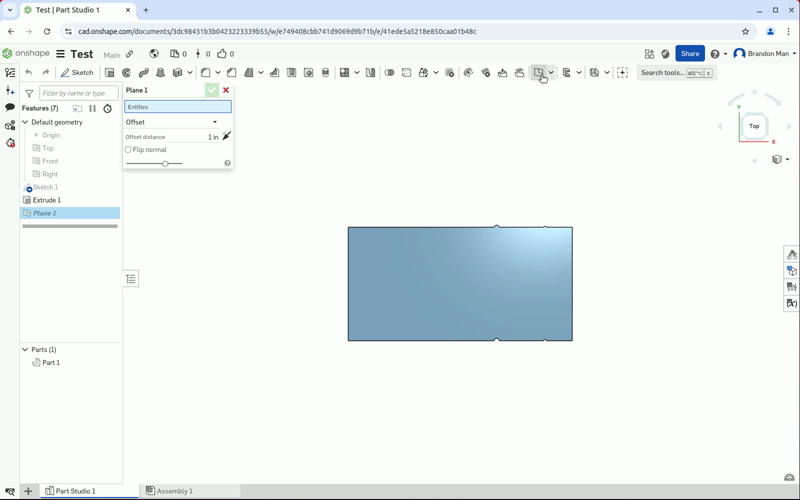
mouse_move(73, 150)
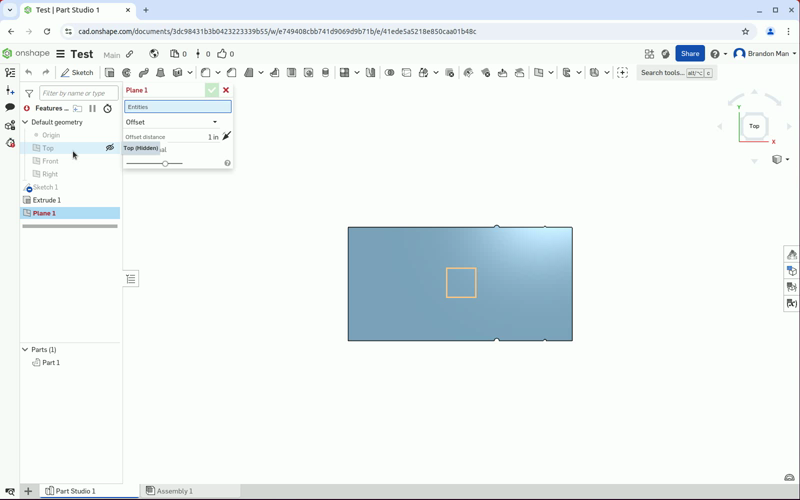
click(73, 150)
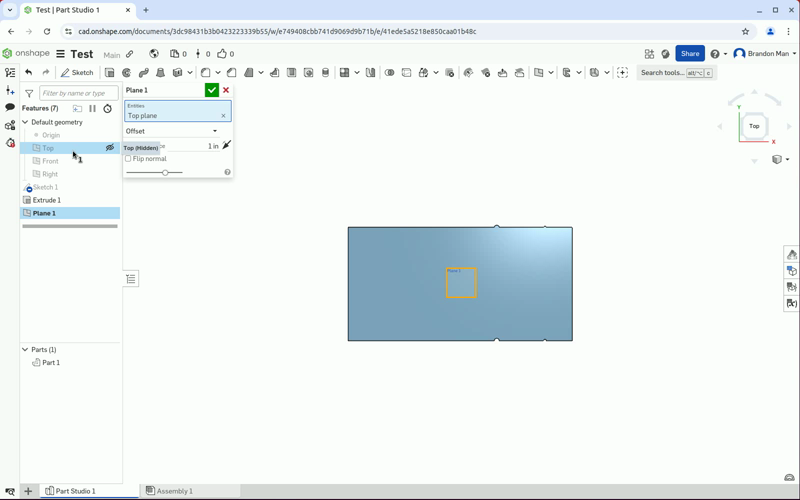
key(tab, 2)
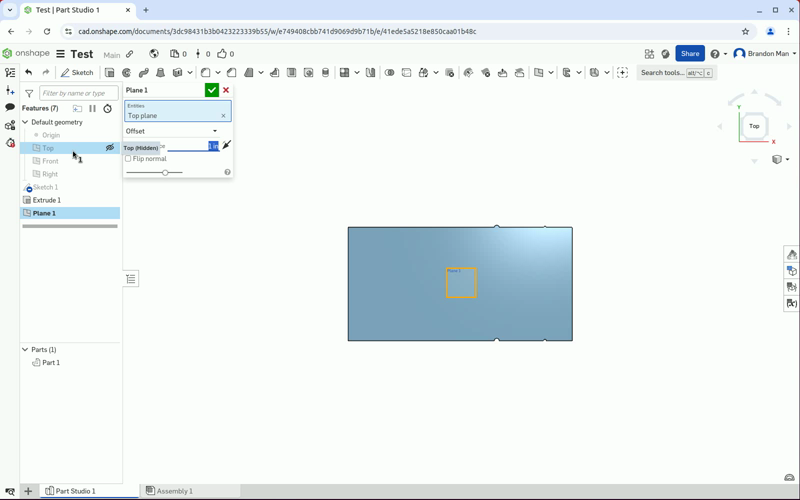
text(0.709)
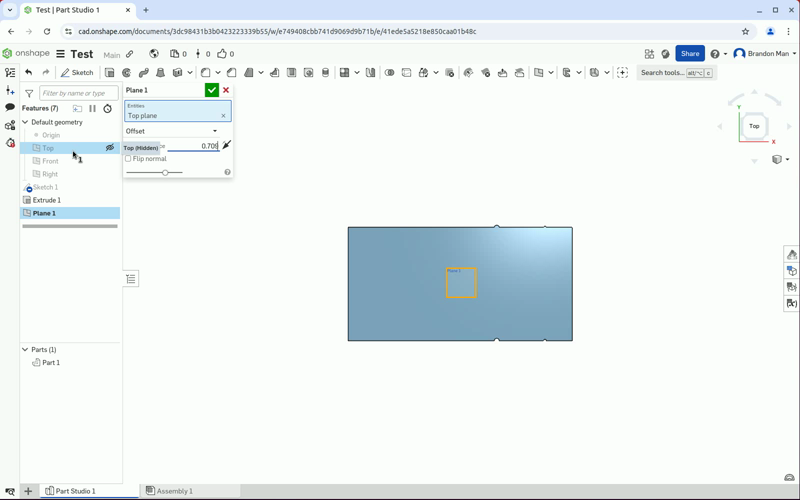
key(enter, 2)
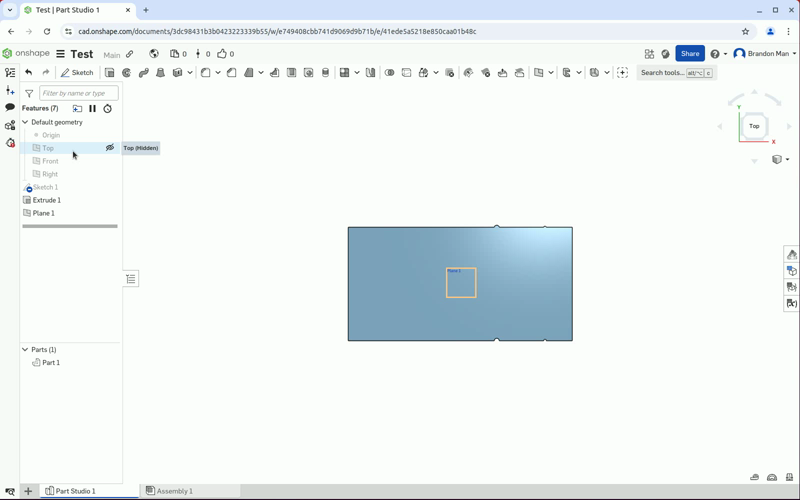
key(shift+s)
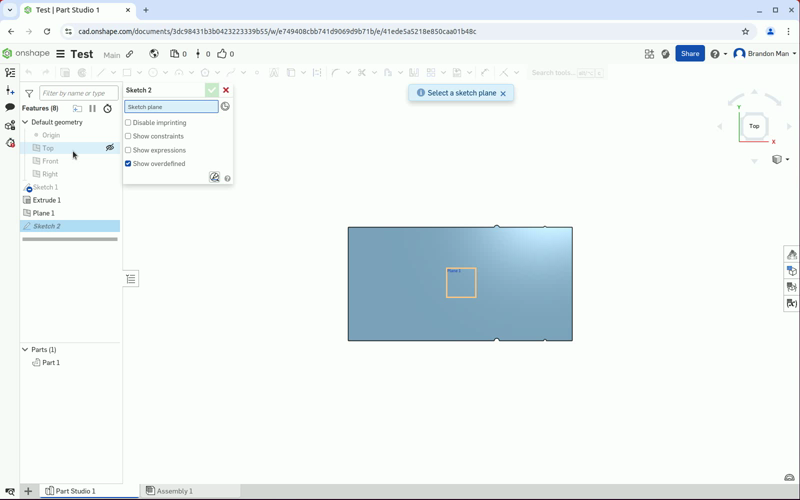
mouse_move(73, 215)
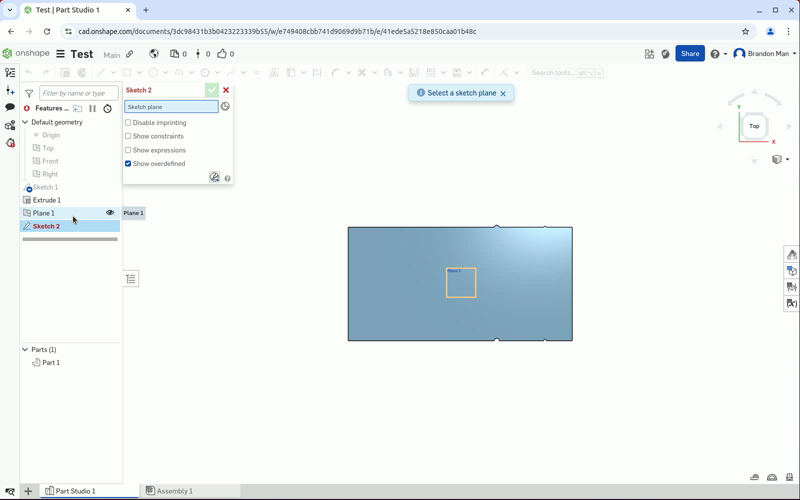
click(73, 215)
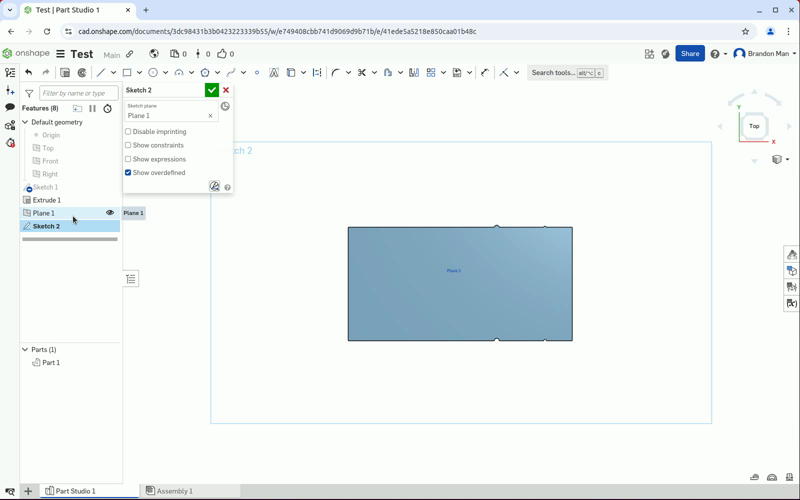
mouse_move(73, 352)
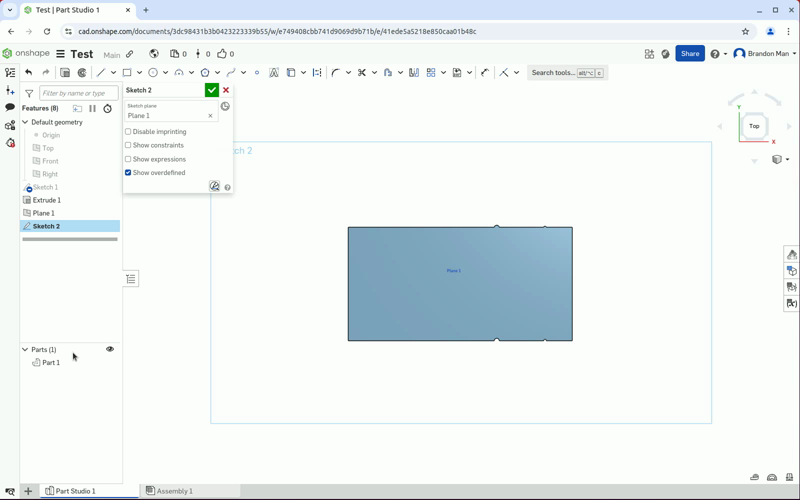
key(y)
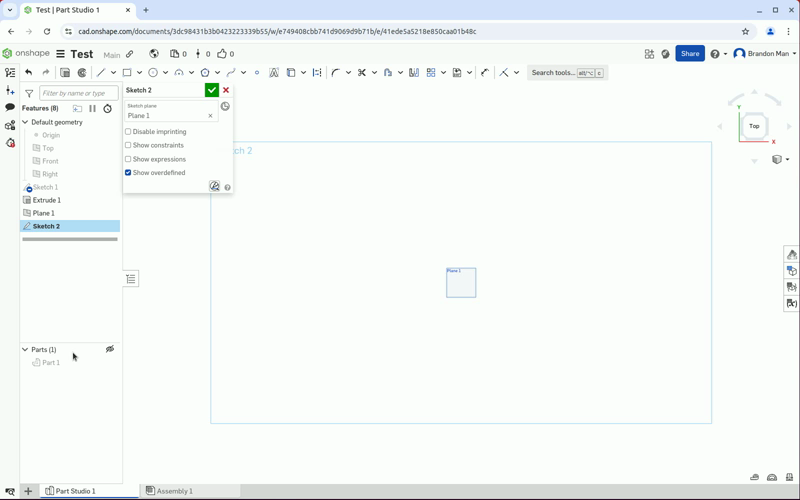
key(c)
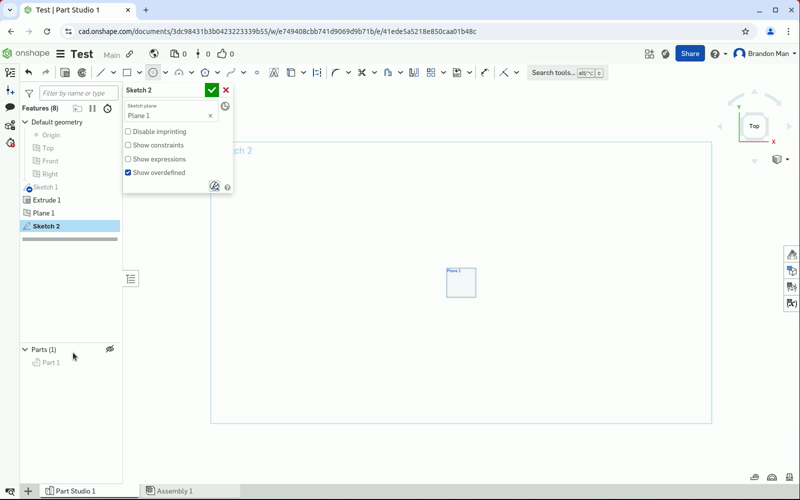
key_down(shift)
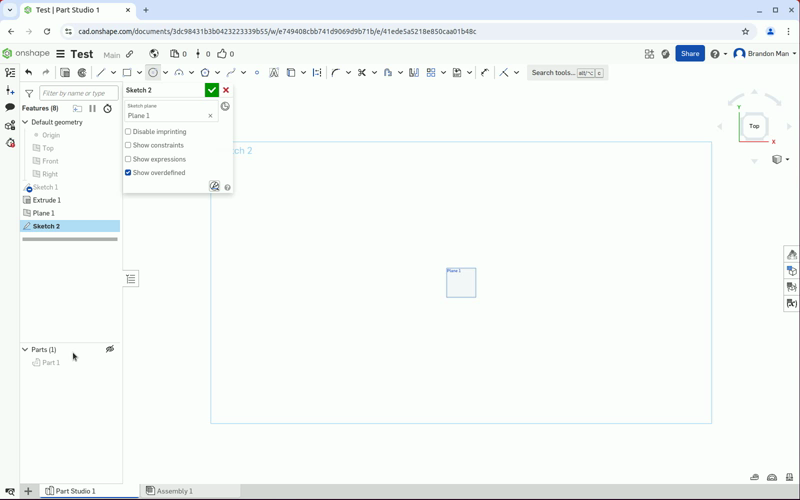
mouse_move(561, 314)
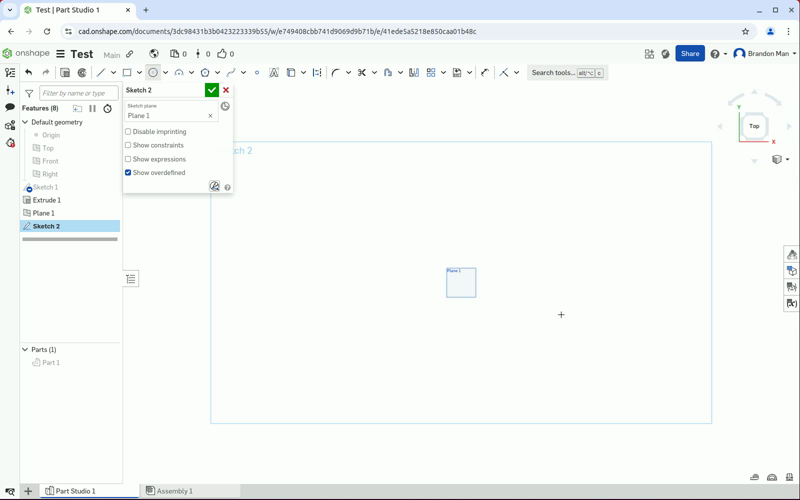
click(561, 314)
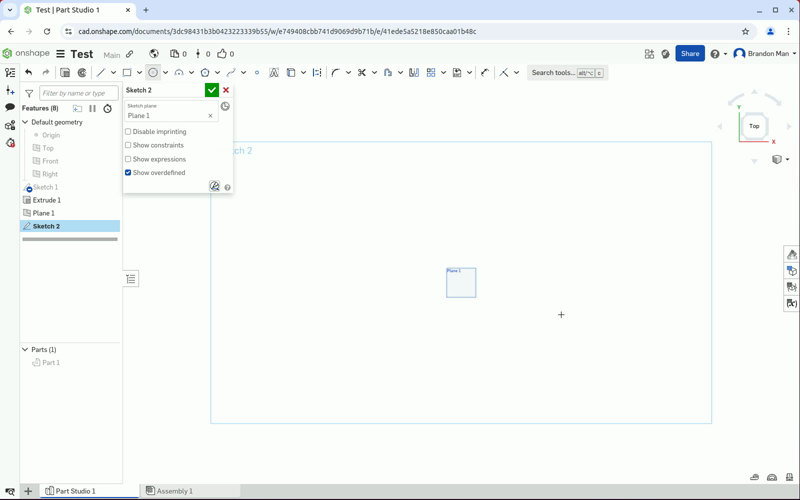
key_up(shift)
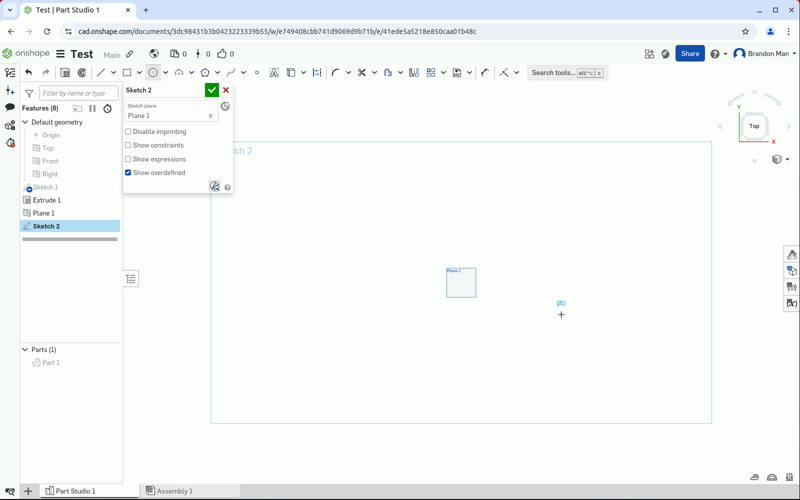
mouse_move(564, 314)
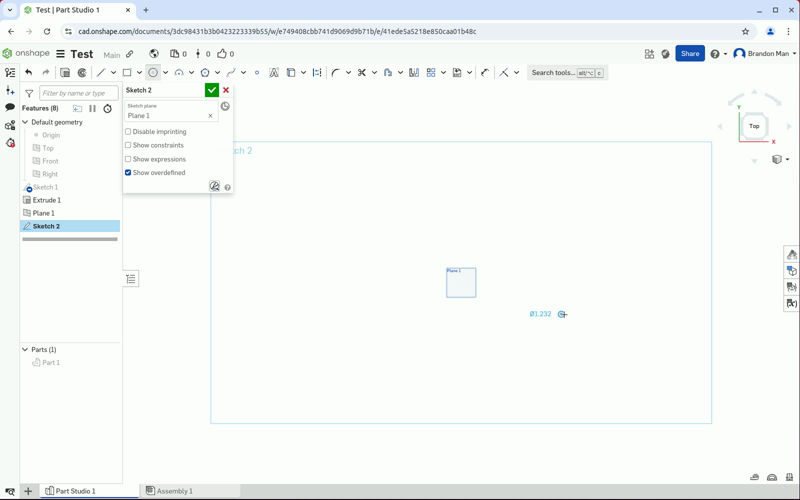
click(564, 314)
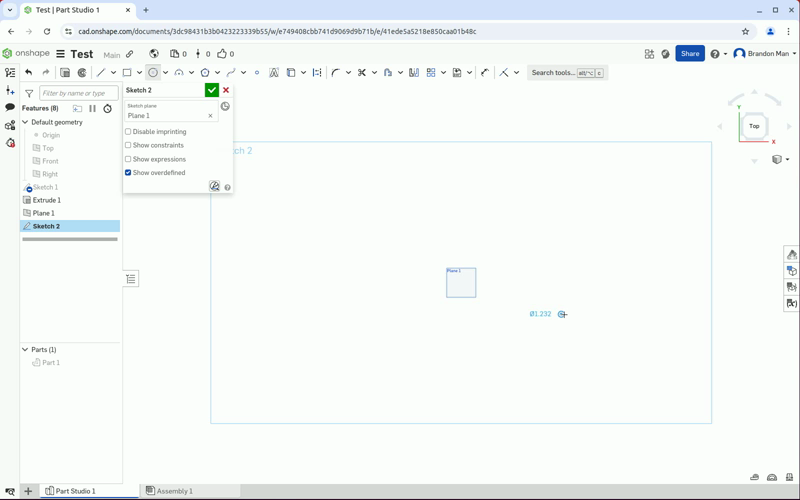
key(esc)
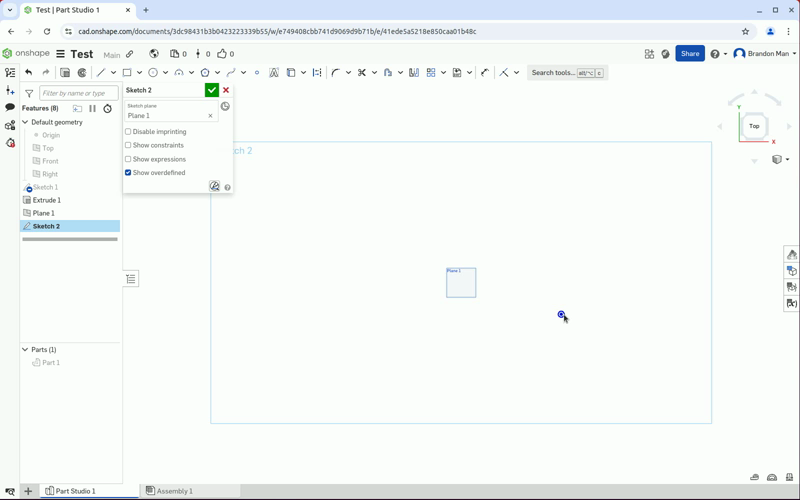
mouse_move(558, 315)
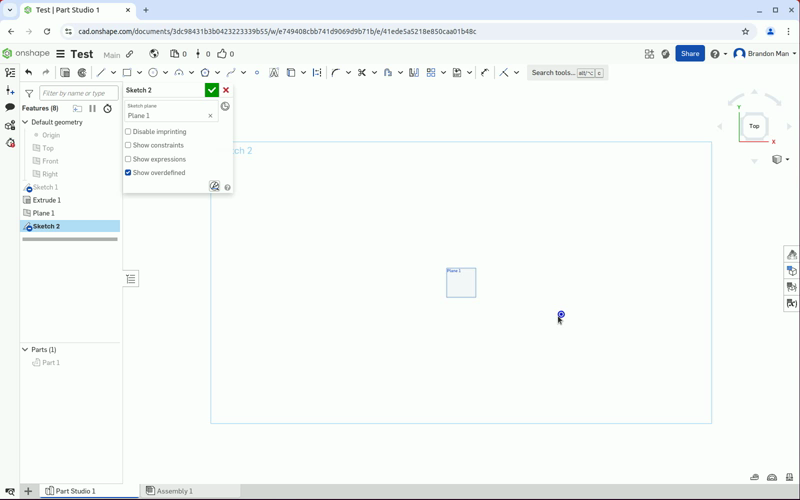
scroll(6)
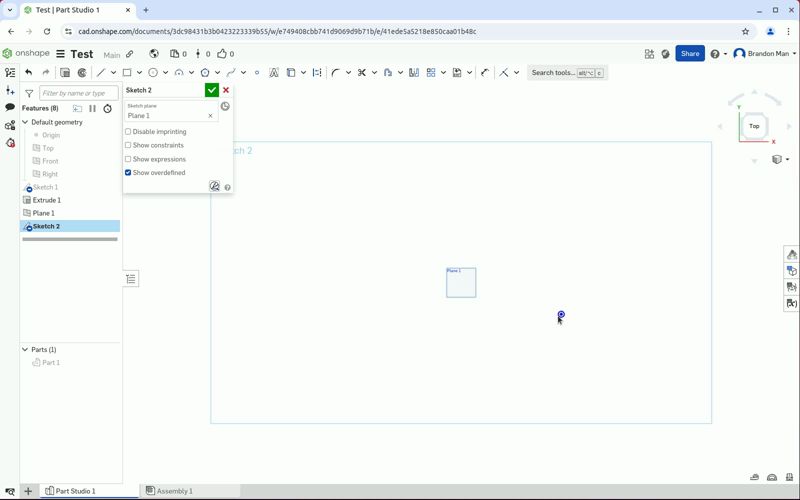
scroll(6)
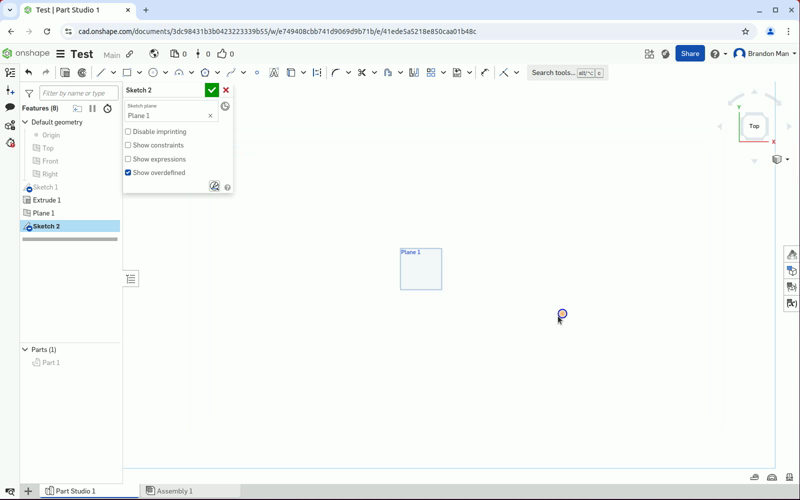
scroll(6)
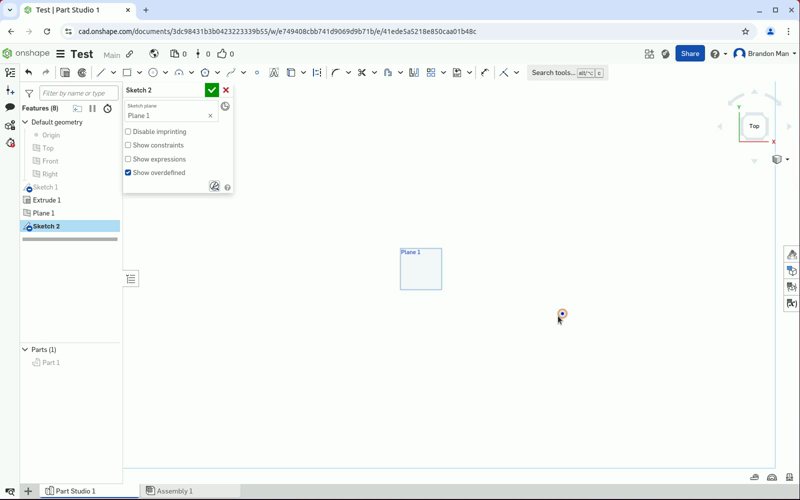
scroll(6)
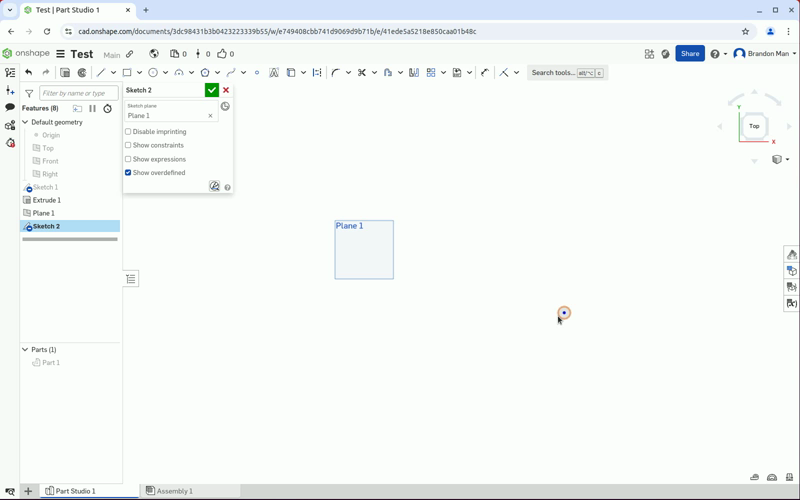
scroll(6)
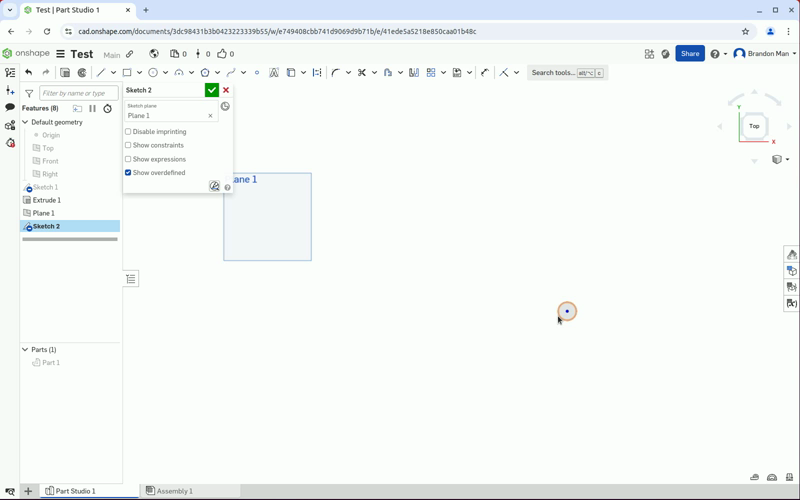
scroll(6)
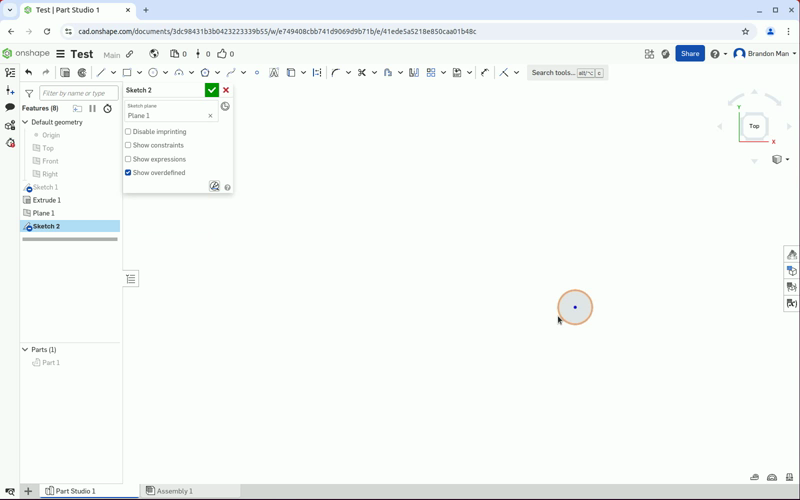
scroll(6)
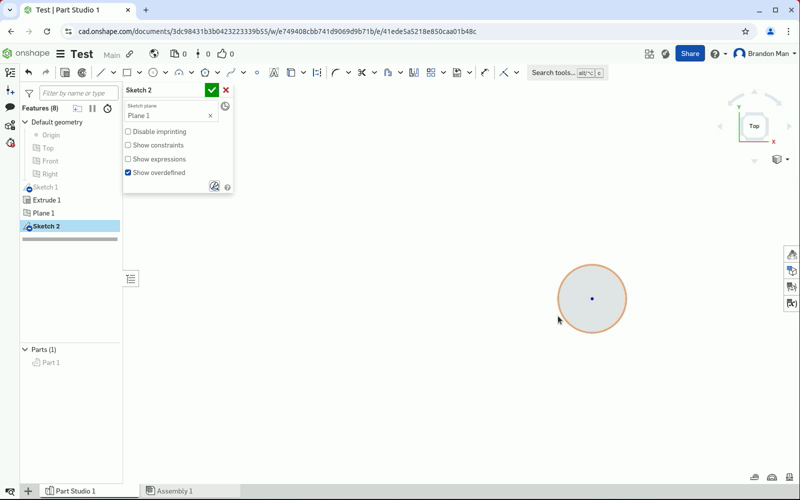
click(558, 315)
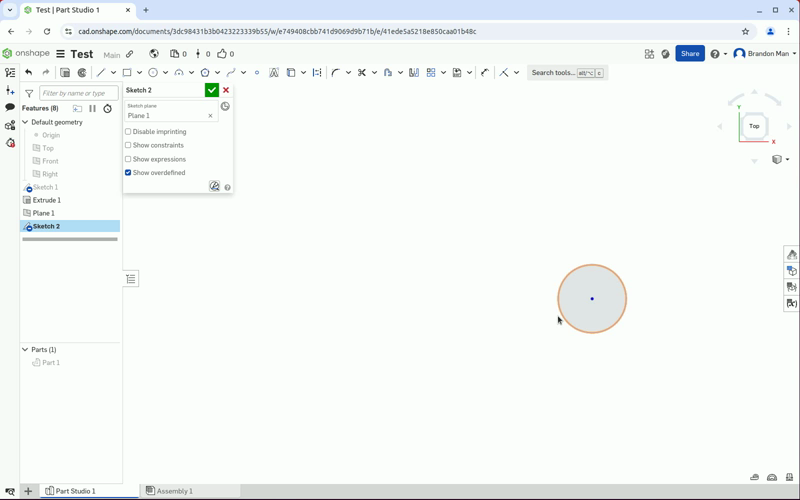
scroll(-6)
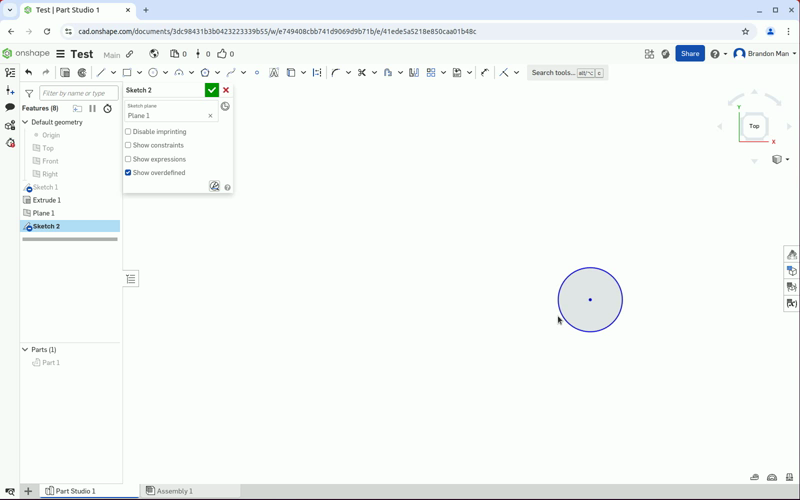
scroll(-6)
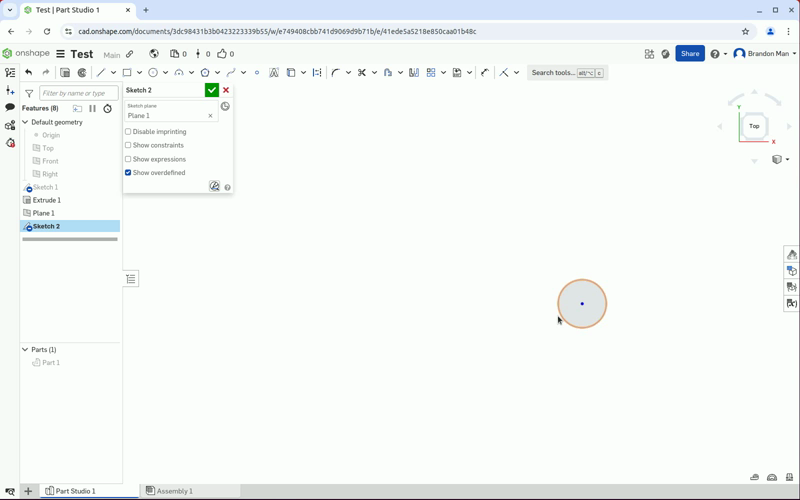
scroll(-6)
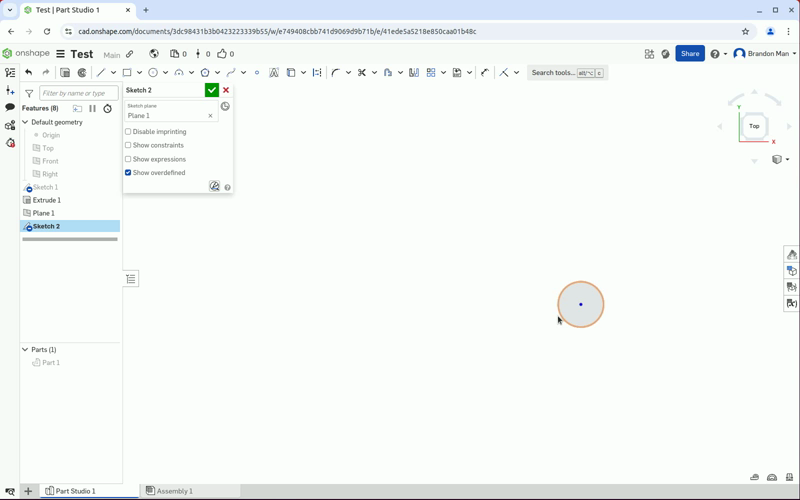
scroll(-6)
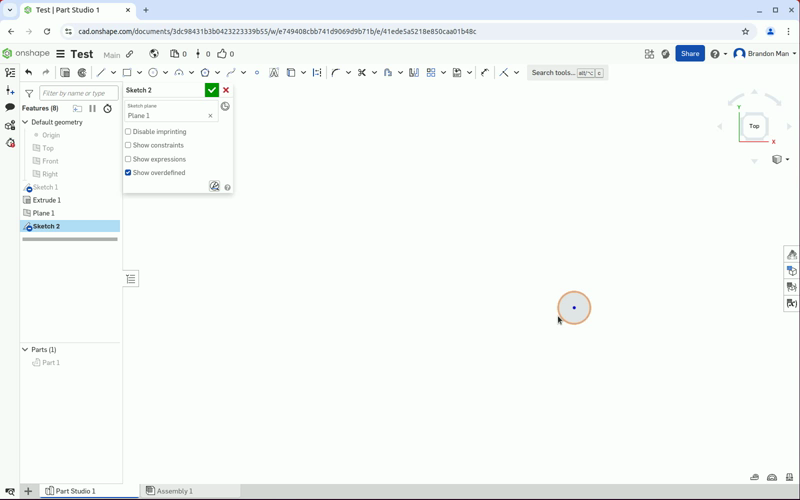
scroll(-6)
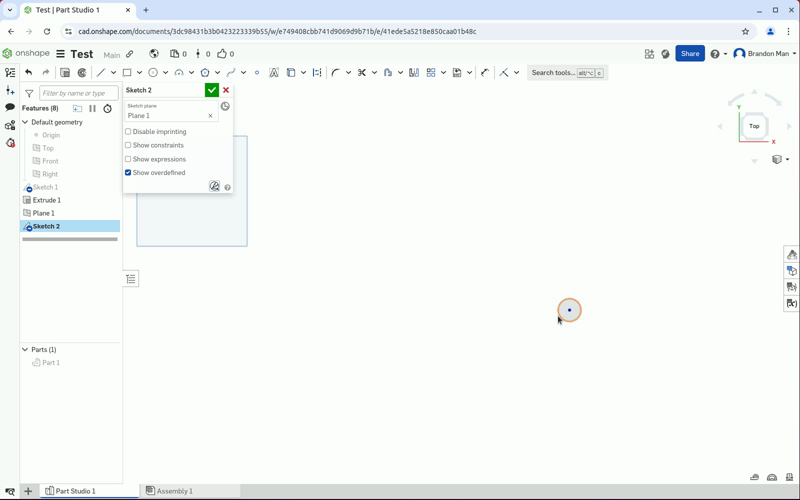
scroll(-6)
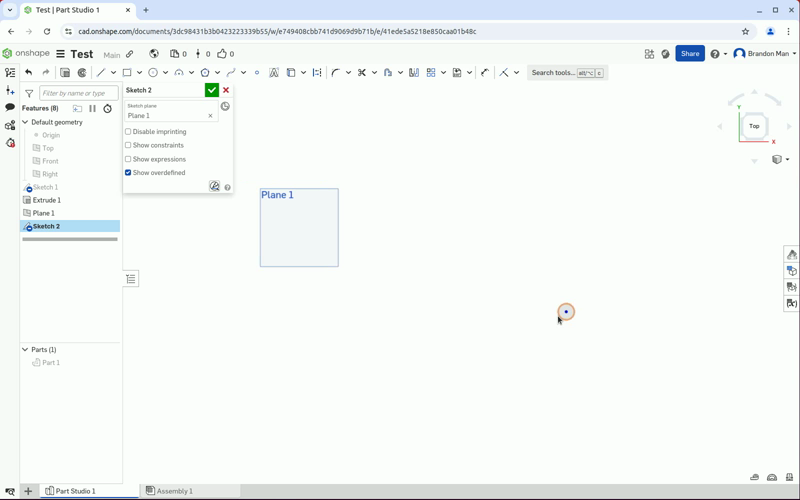
scroll(-6)
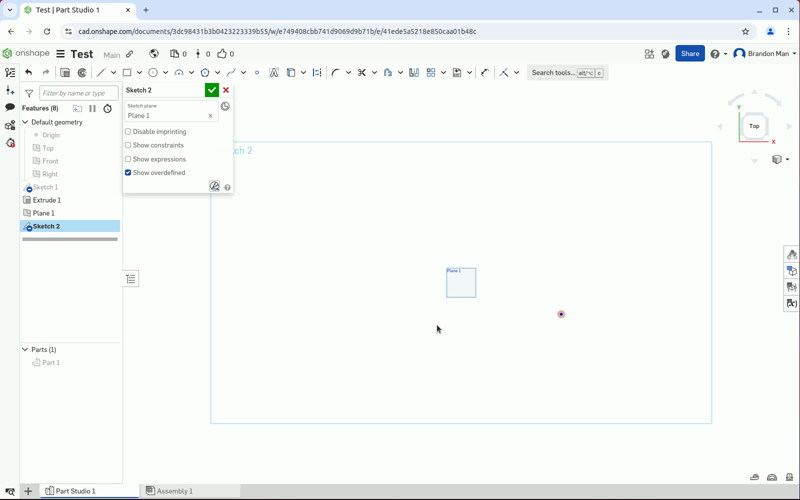
mouse_move(73, 352)
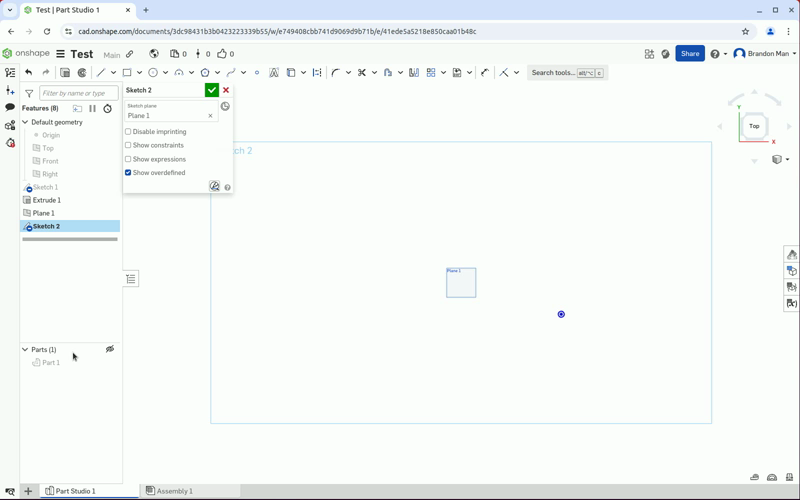
key(shift+y)
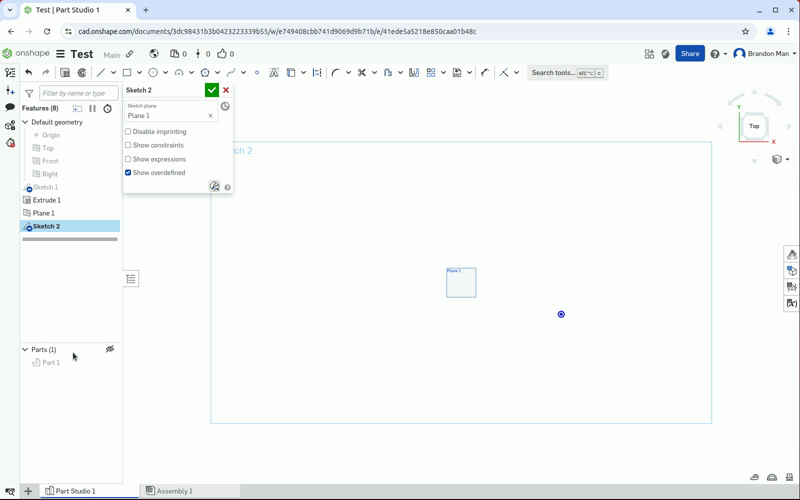
key(shift+e)
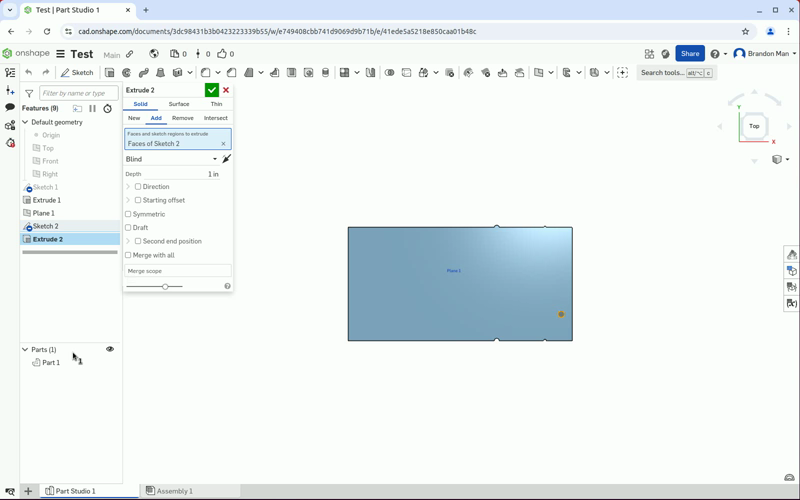
mouse_move(143, 106)
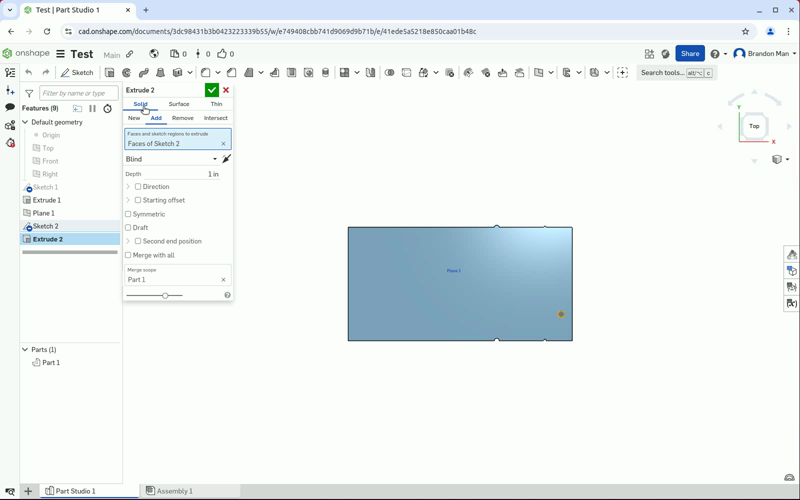
click(143, 106)
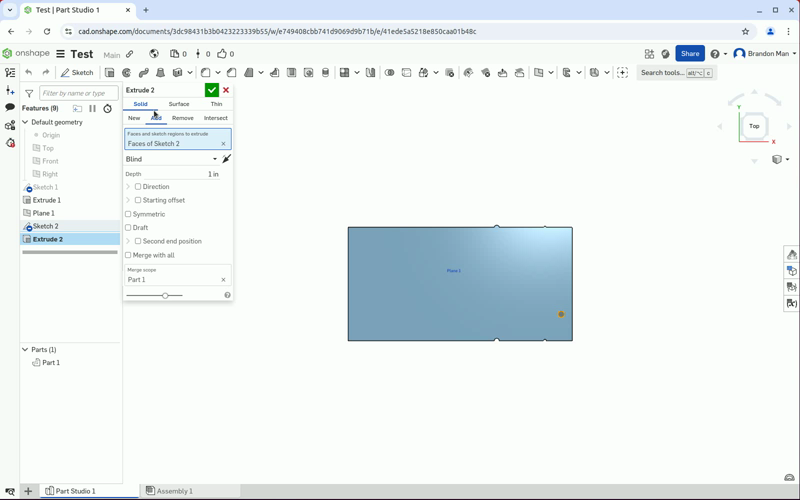
mouse_move(186, 120)
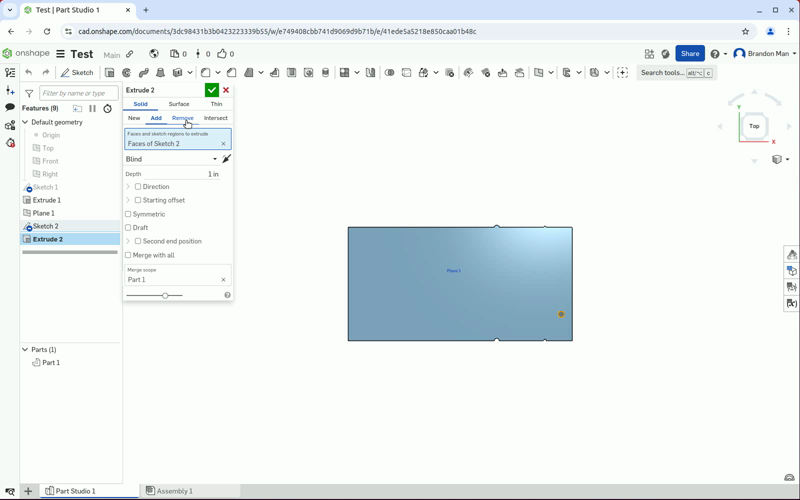
click(186, 120)
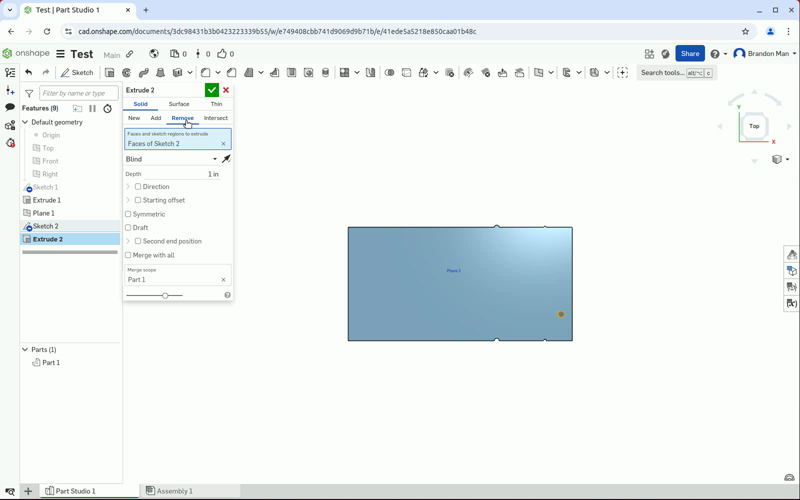
key(tab, 4)
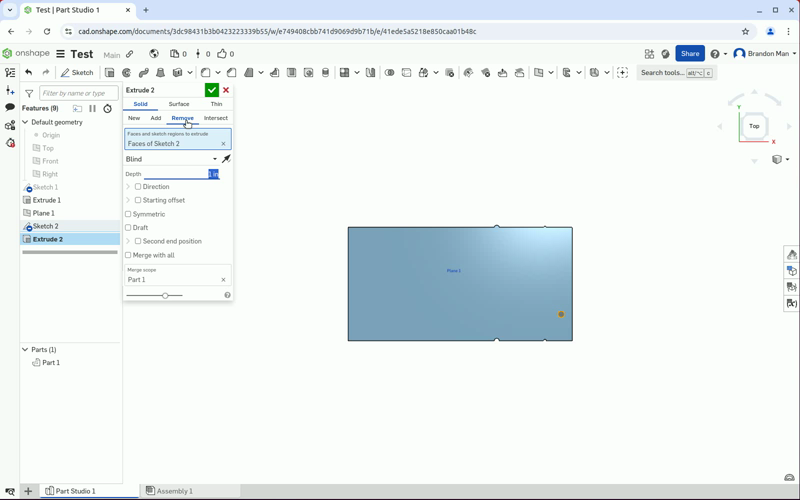
text(5.296)
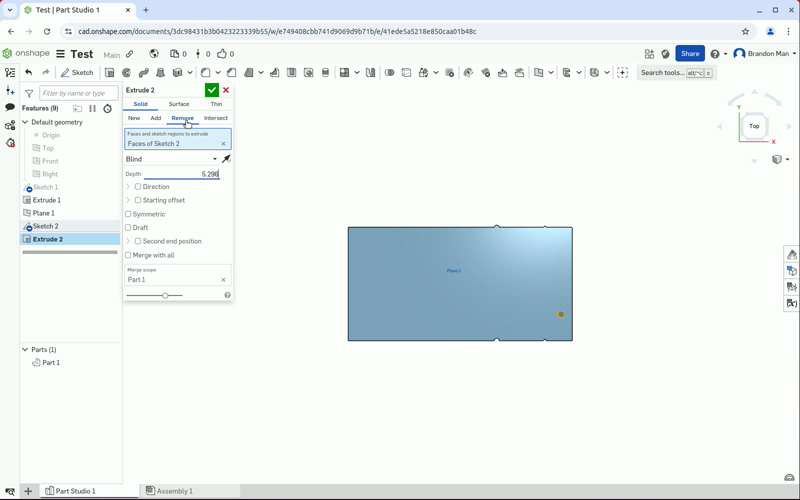
key(tab, 6)
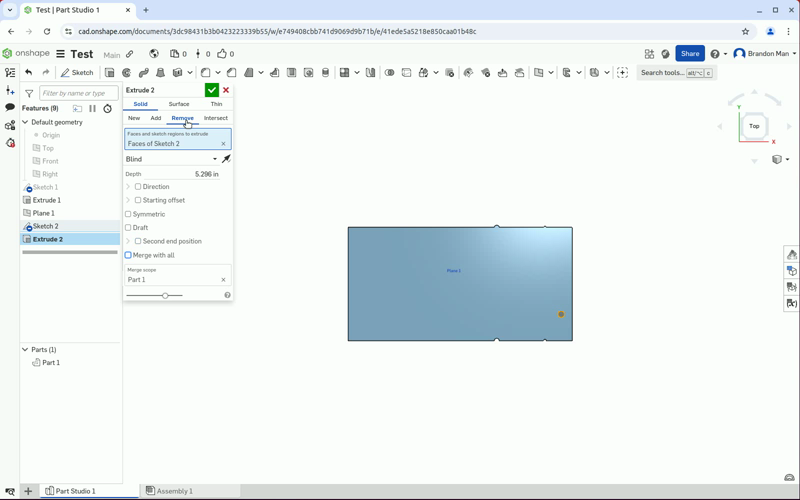
key(space)
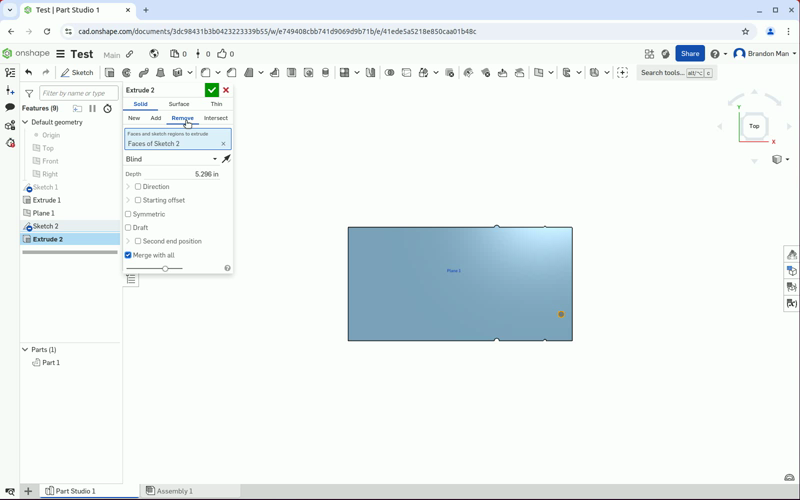
key(enter)
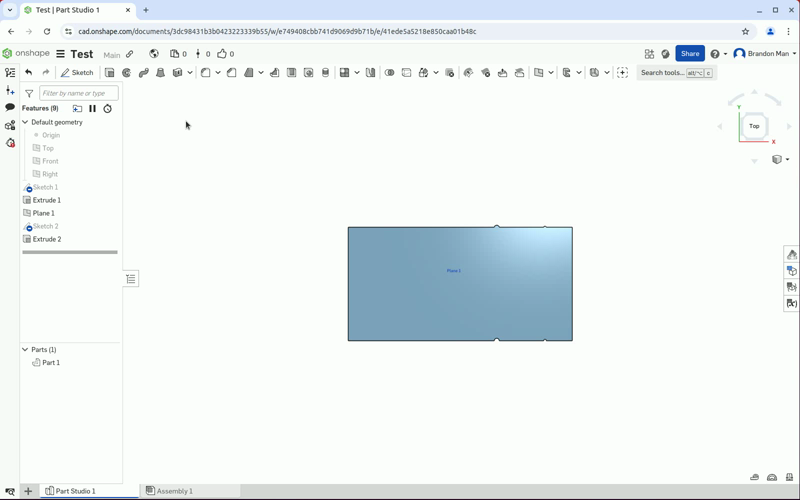
key(shift+h)
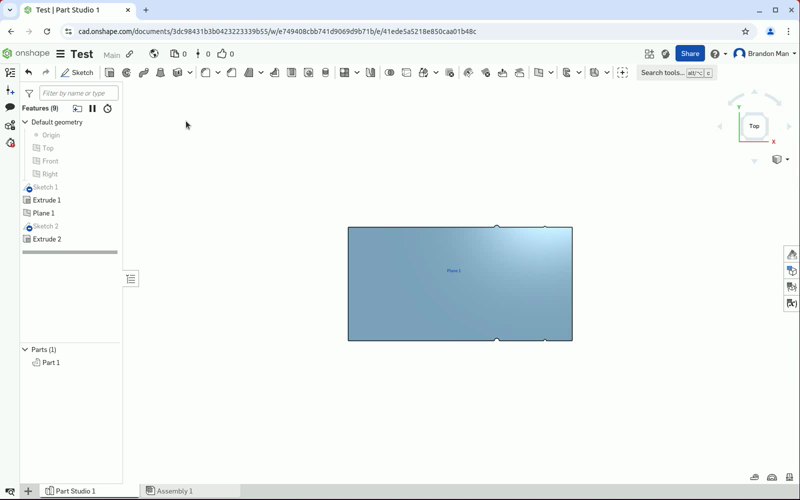
key(shift+h)
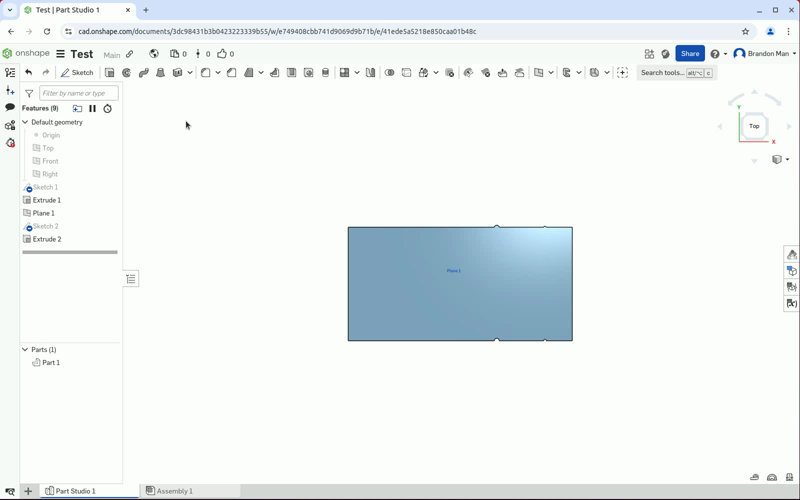
mouse_move(73, 189)
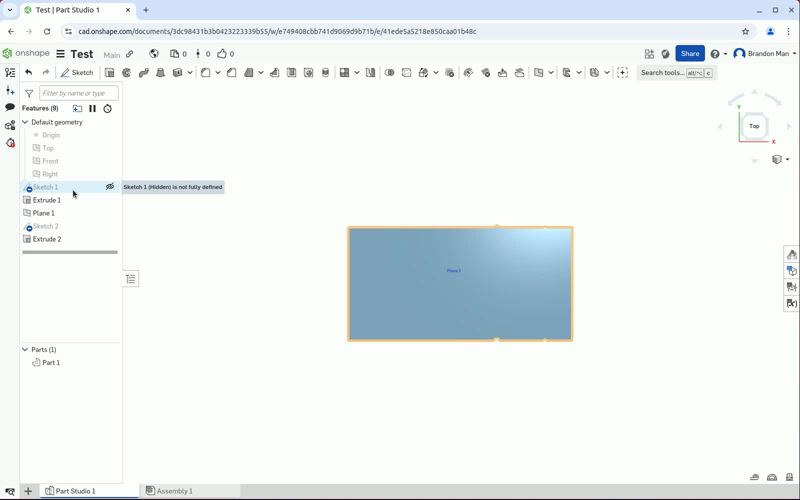
click(73, 189)
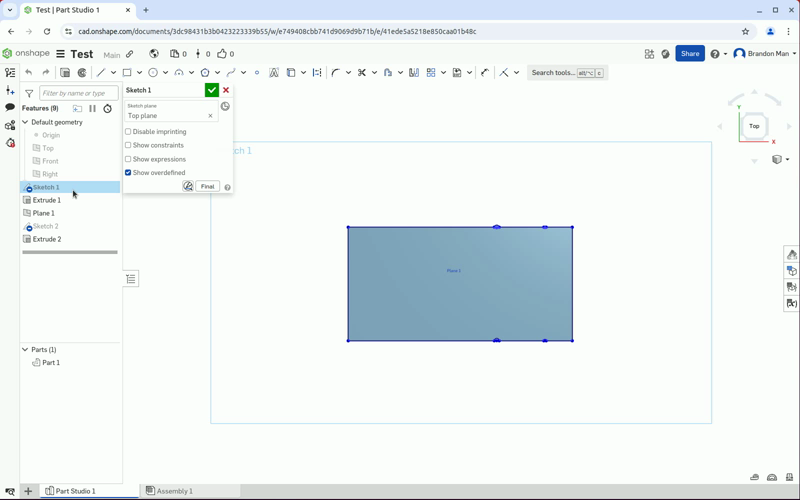
mouse_move(229, 92)
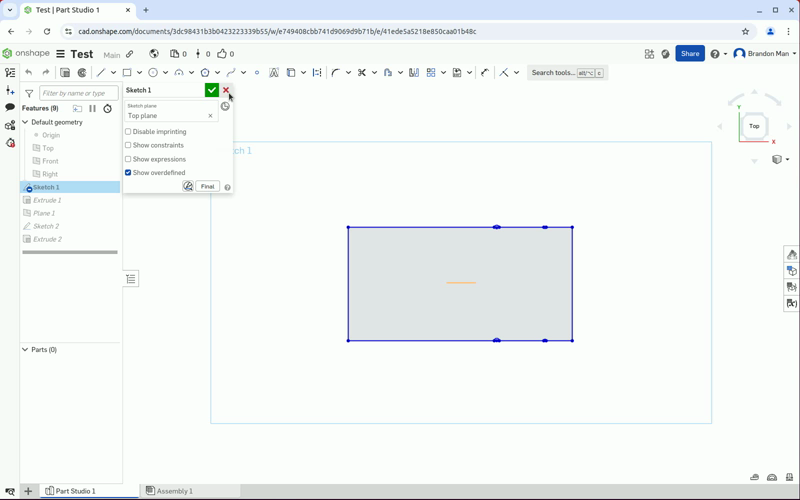
click(229, 92)
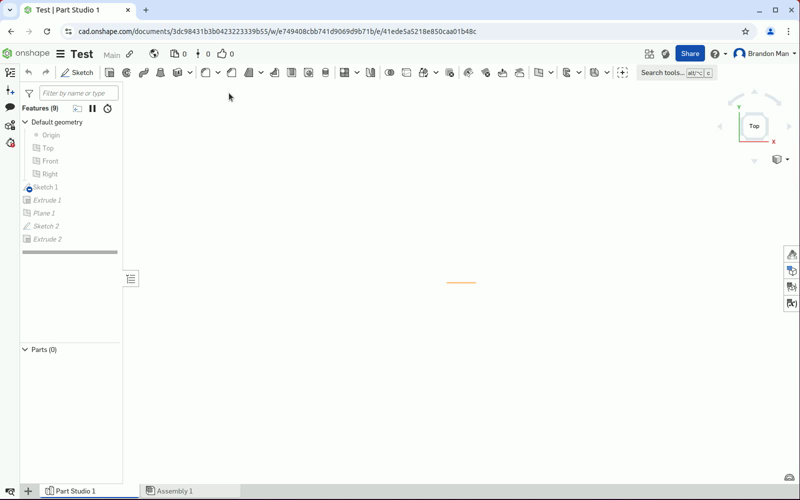
key(shift+s)
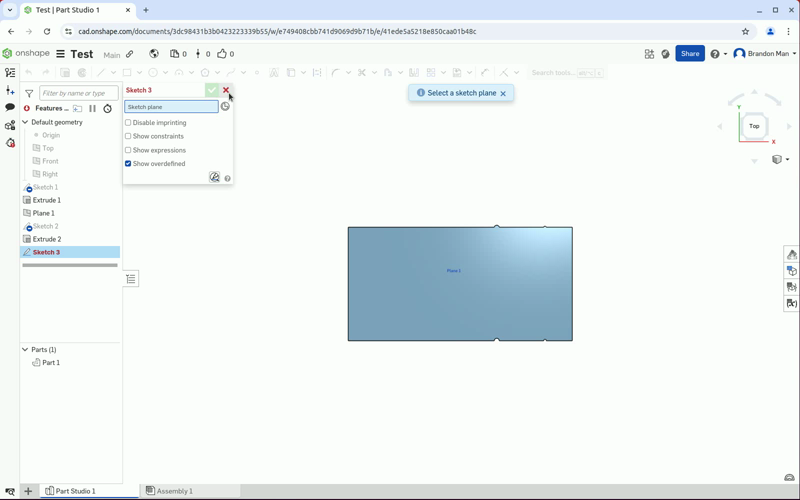
mouse_move(73, 215)
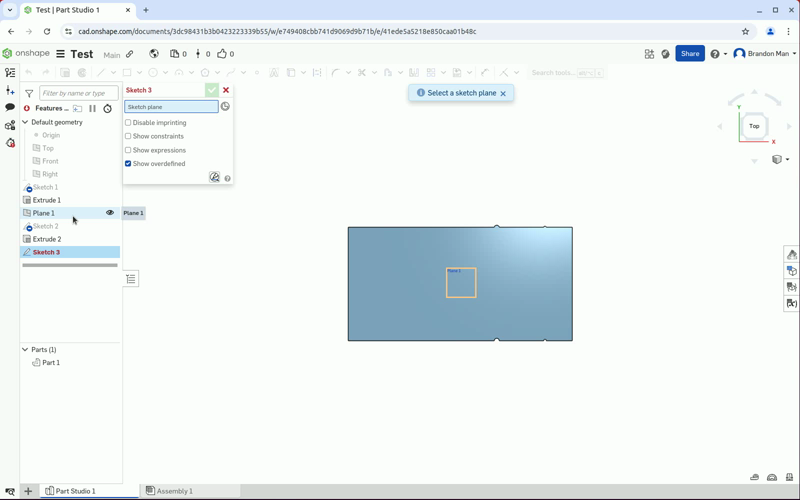
click(73, 215)
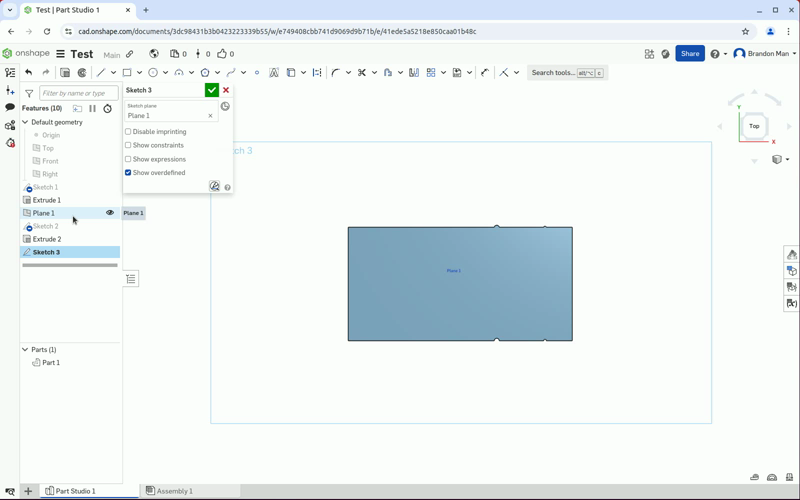
mouse_move(73, 352)
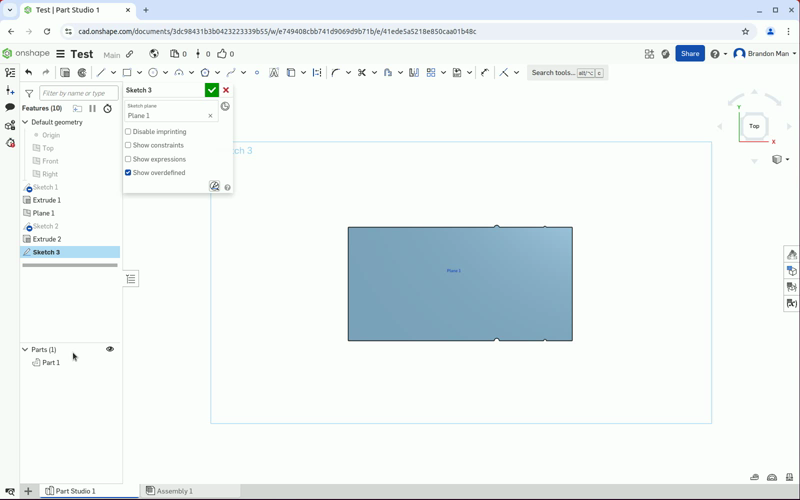
key(y)
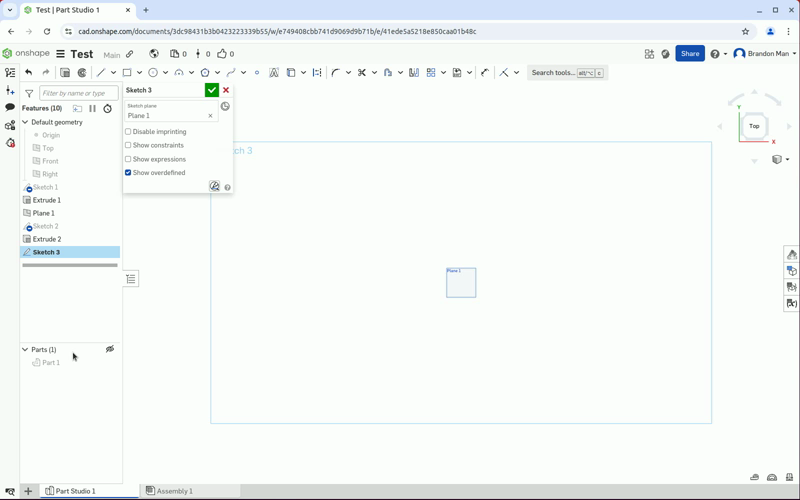
key(c)
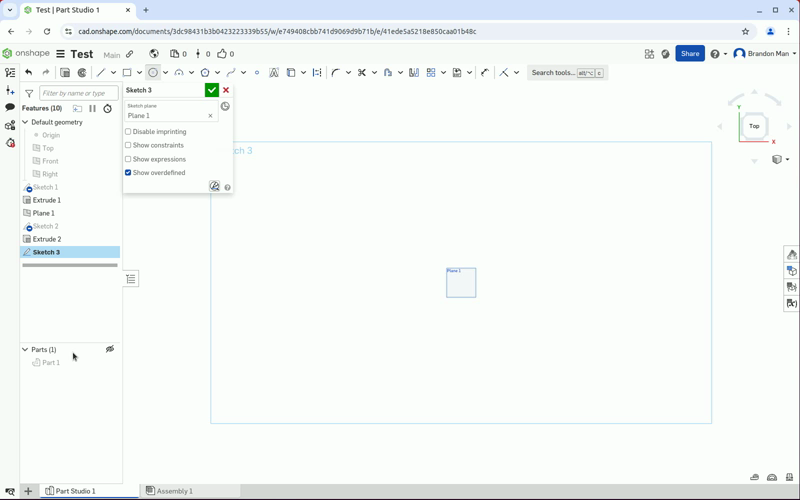
key_down(shift)
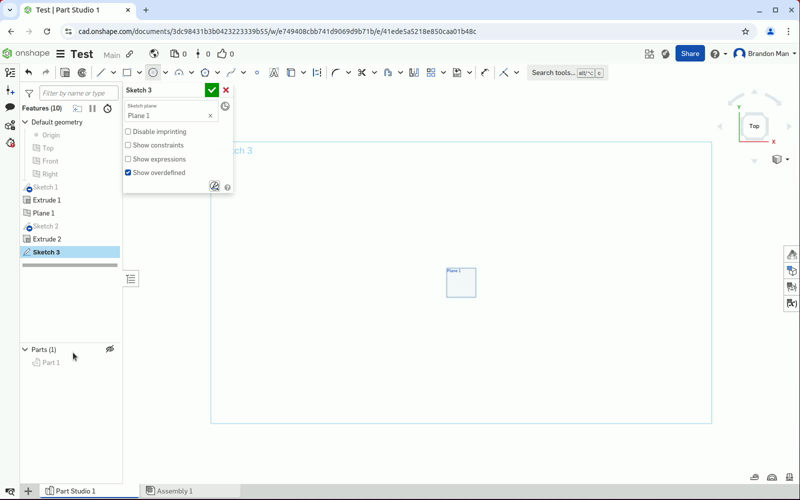
mouse_move(561, 251)
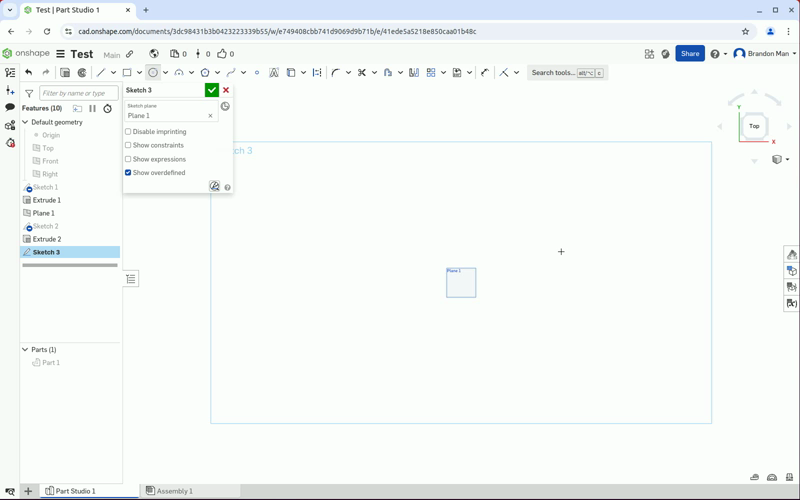
click(561, 251)
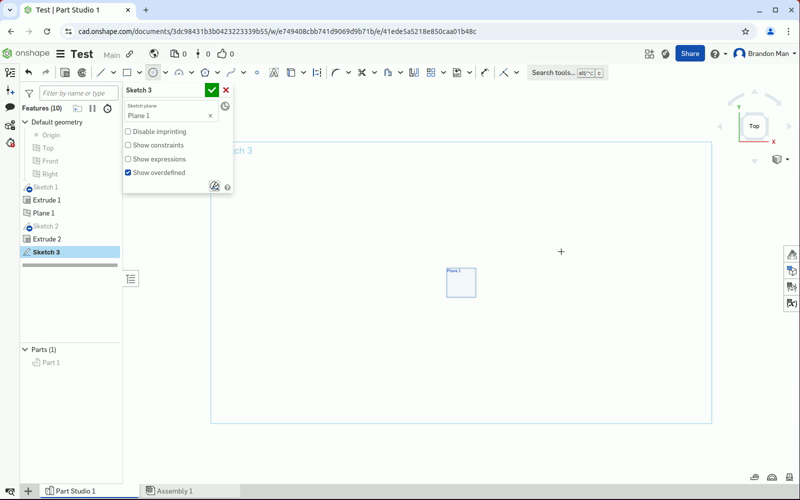
key_up(shift)
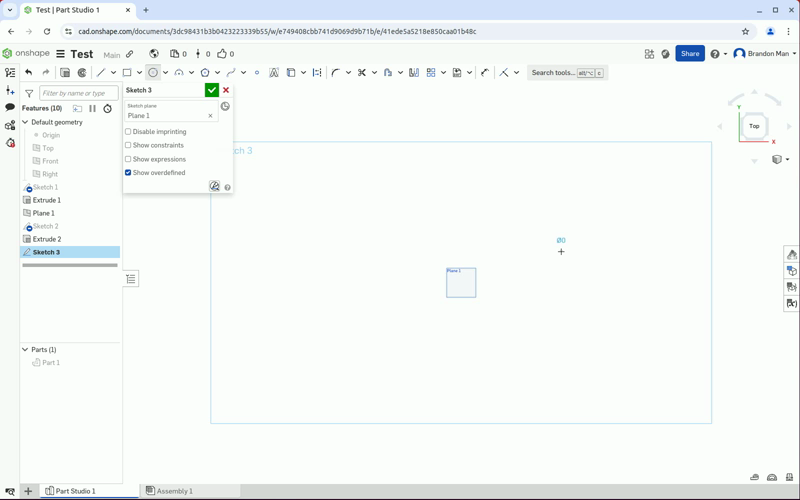
mouse_move(564, 251)
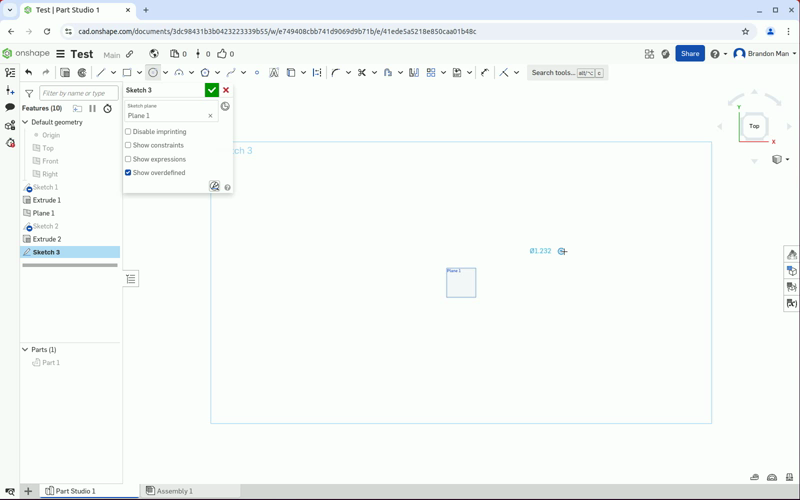
click(564, 251)
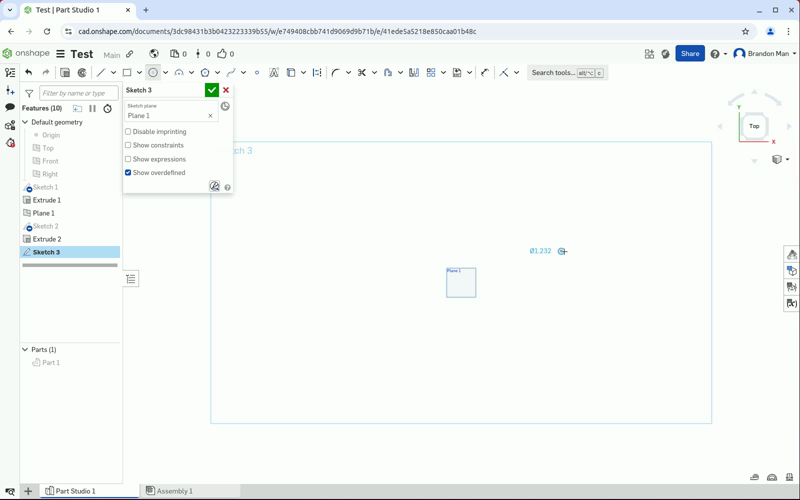
key(esc)
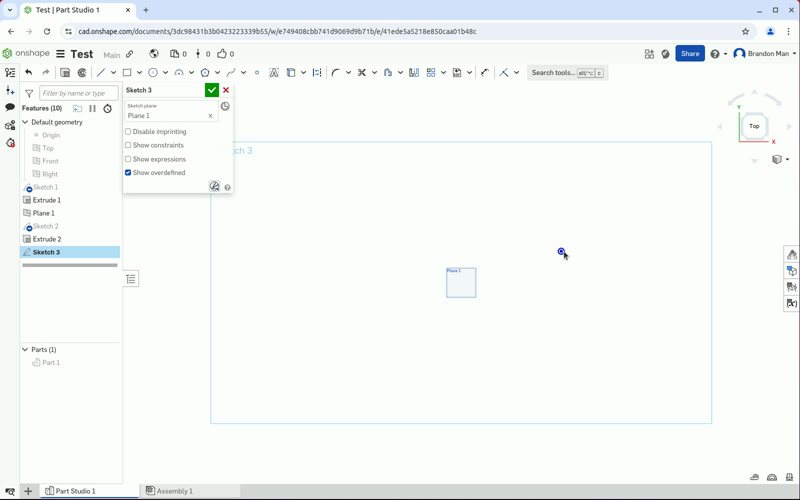
mouse_move(562, 250)
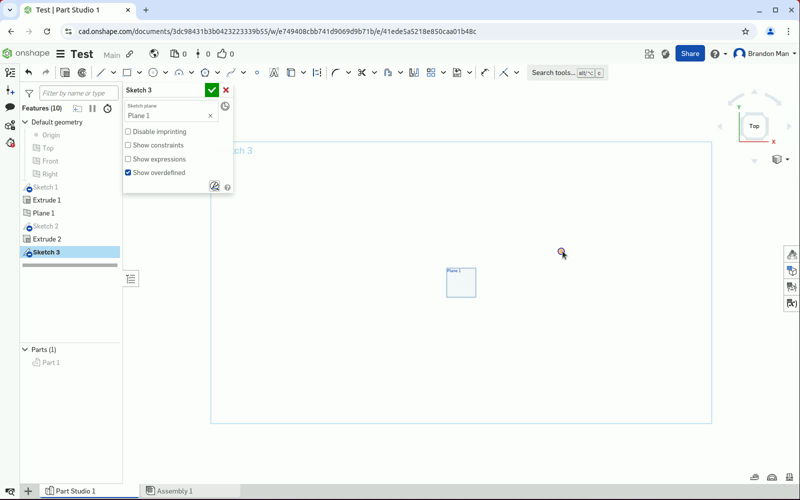
scroll(6)
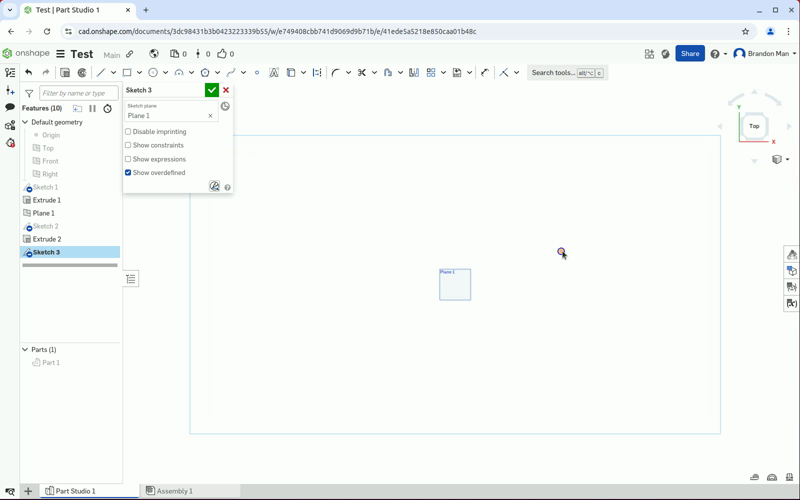
scroll(6)
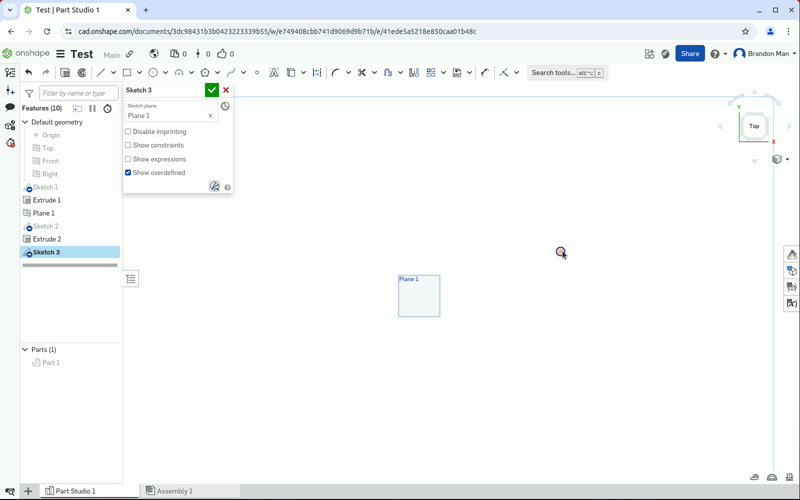
scroll(6)
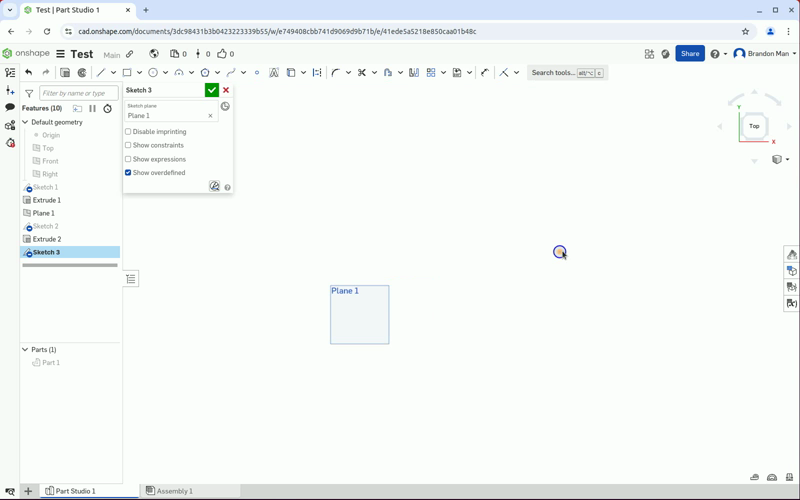
scroll(6)
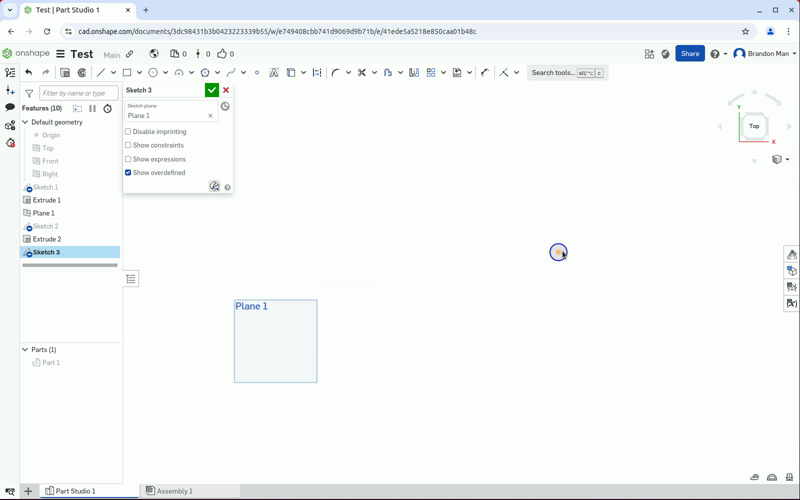
scroll(6)
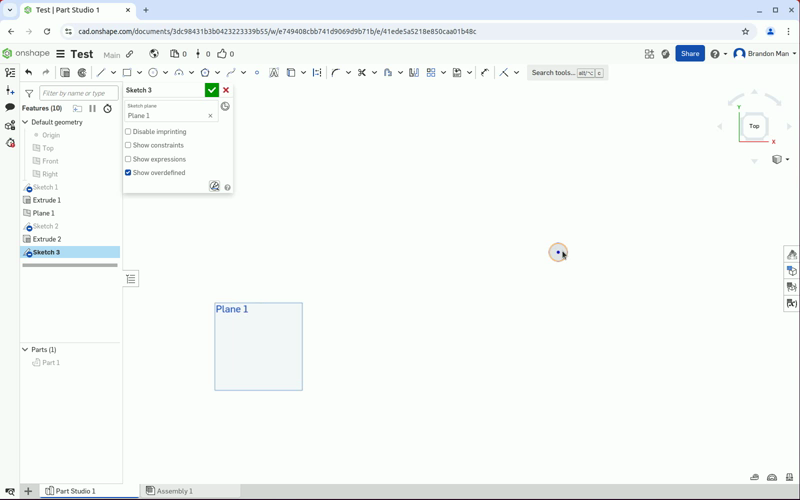
scroll(6)
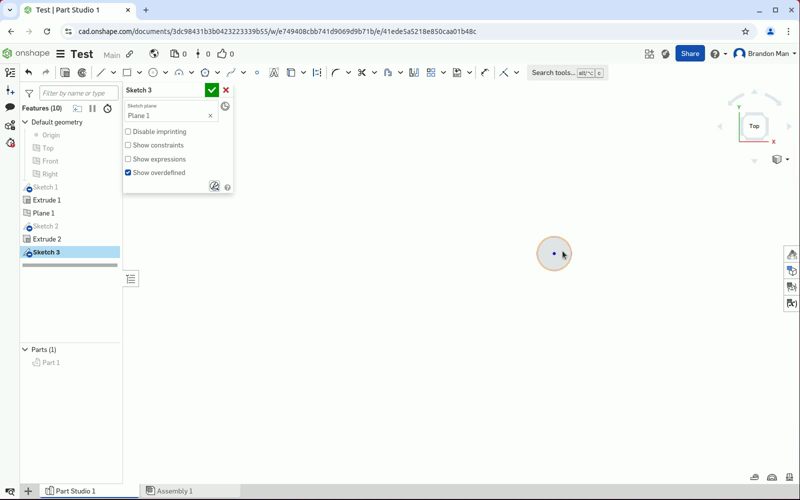
scroll(6)
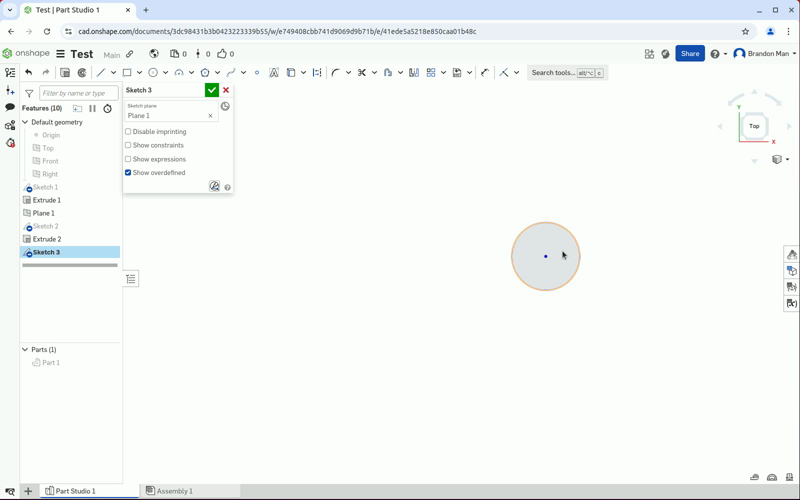
click(562, 250)
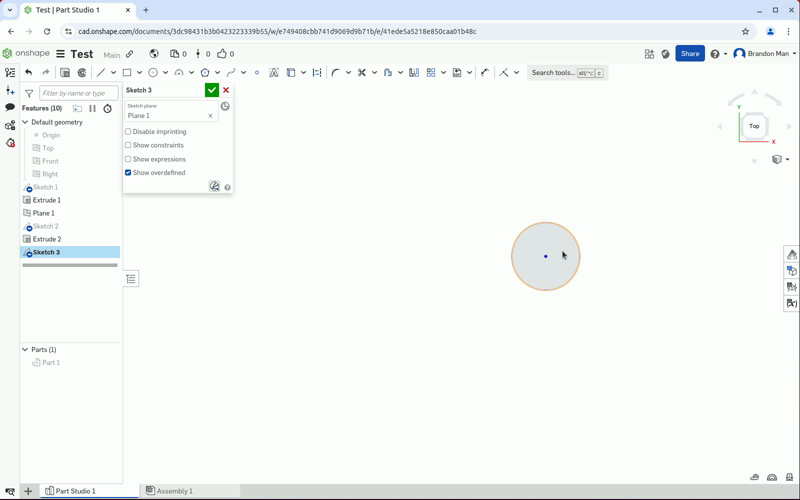
scroll(-6)
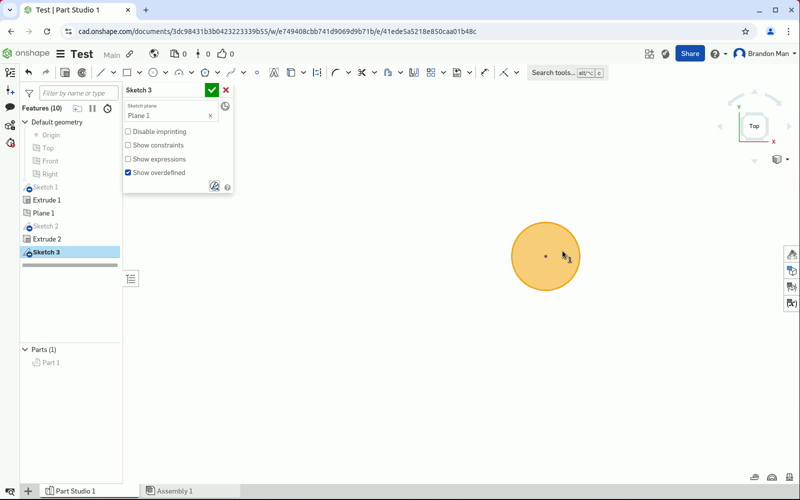
scroll(-6)
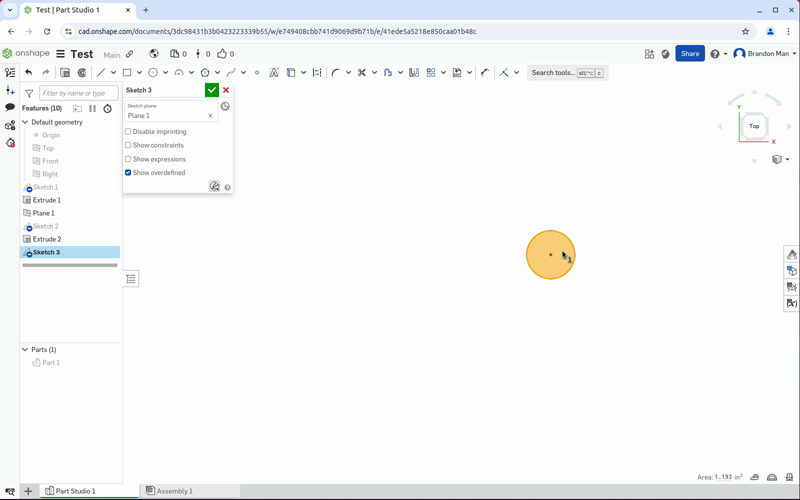
scroll(-6)
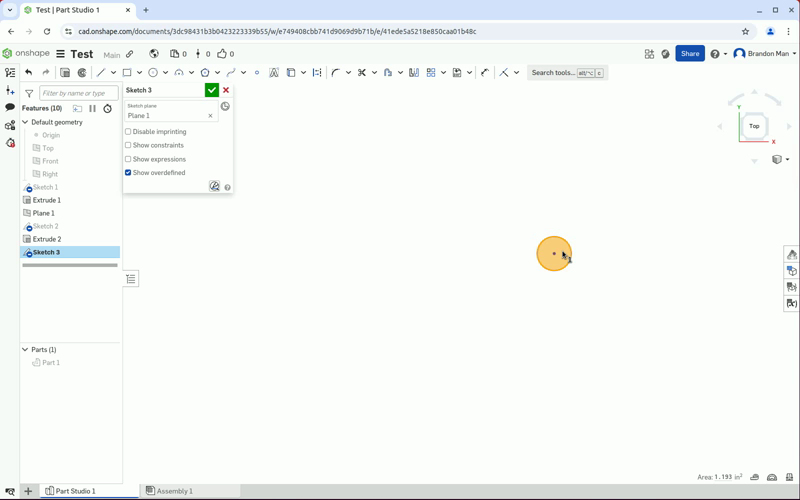
scroll(-6)
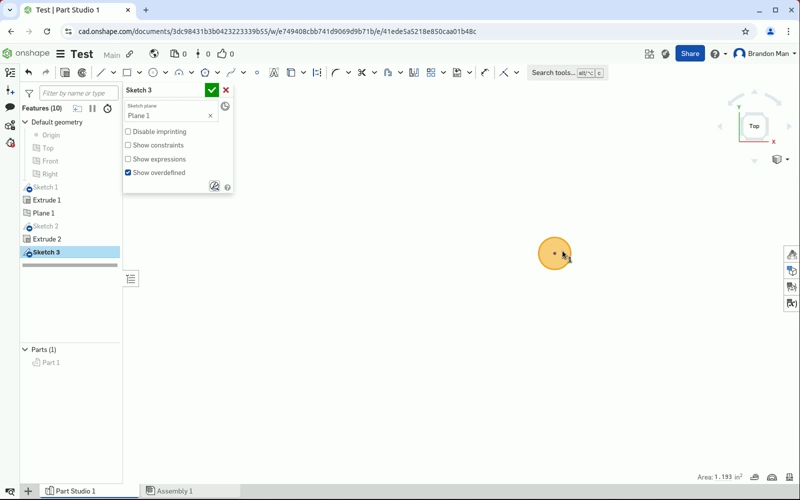
scroll(-6)
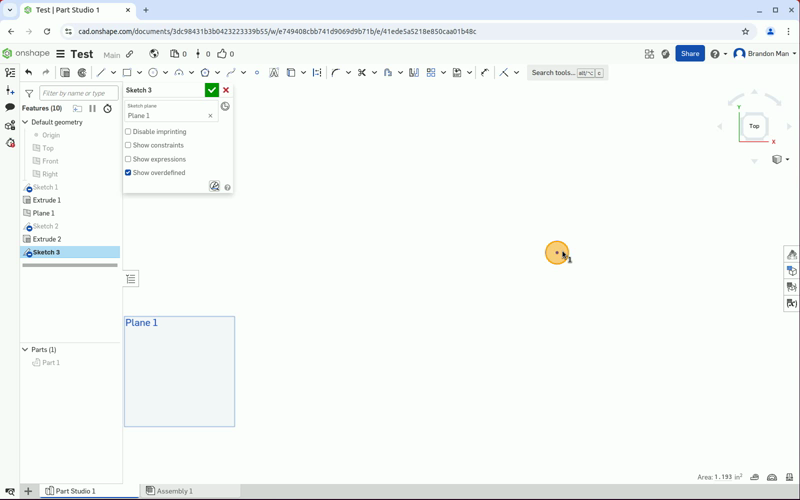
scroll(-6)
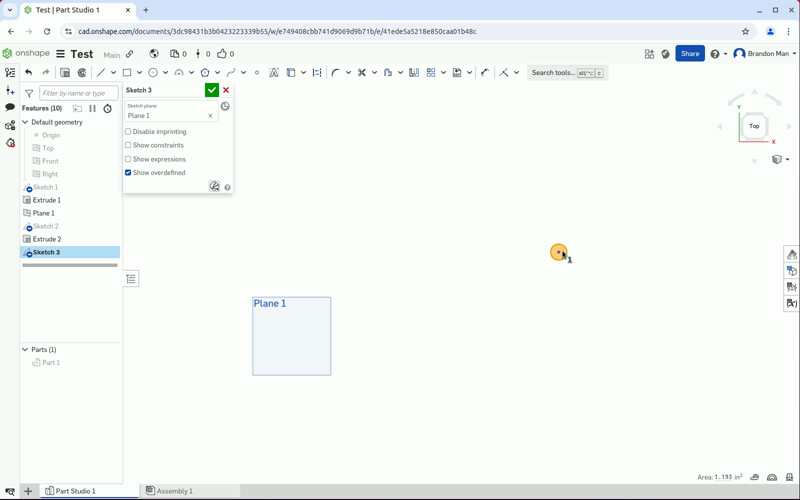
scroll(-6)
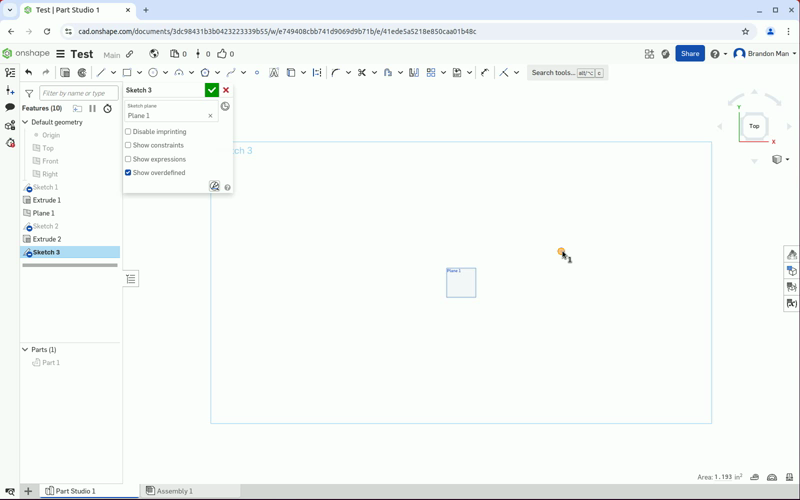
mouse_move(73, 352)
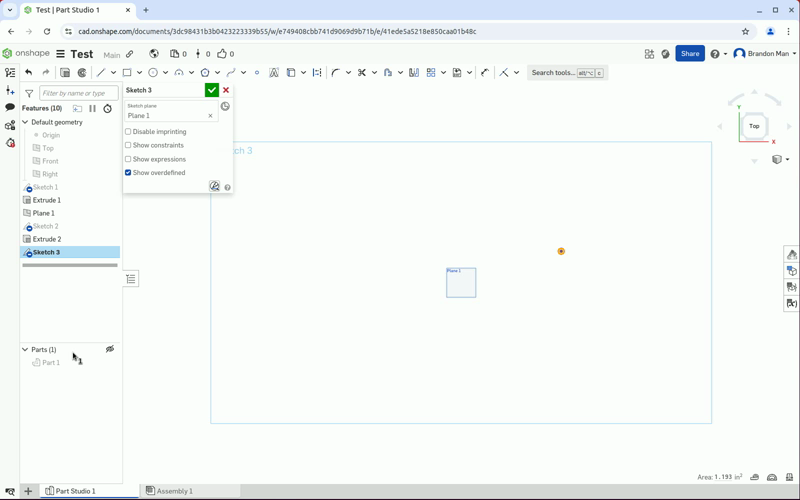
key(shift+y)
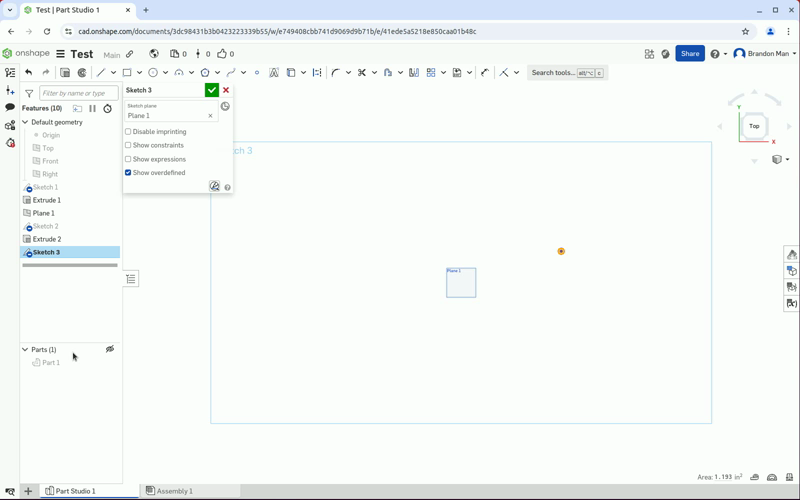
key(shift+e)
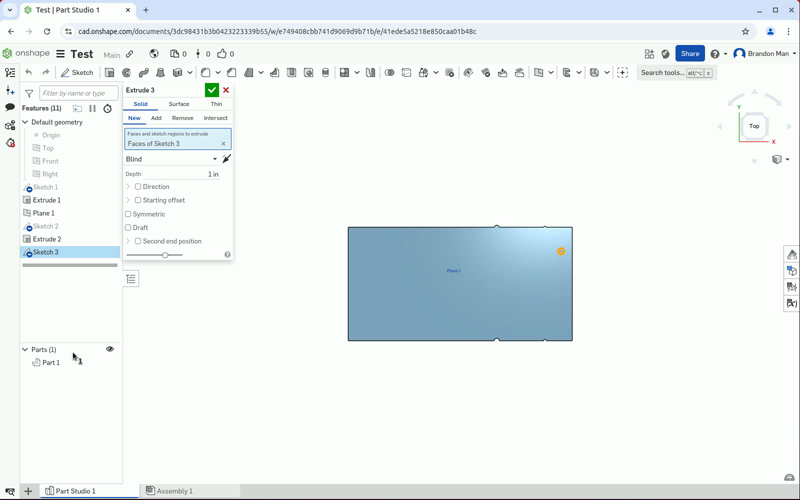
mouse_move(143, 106)
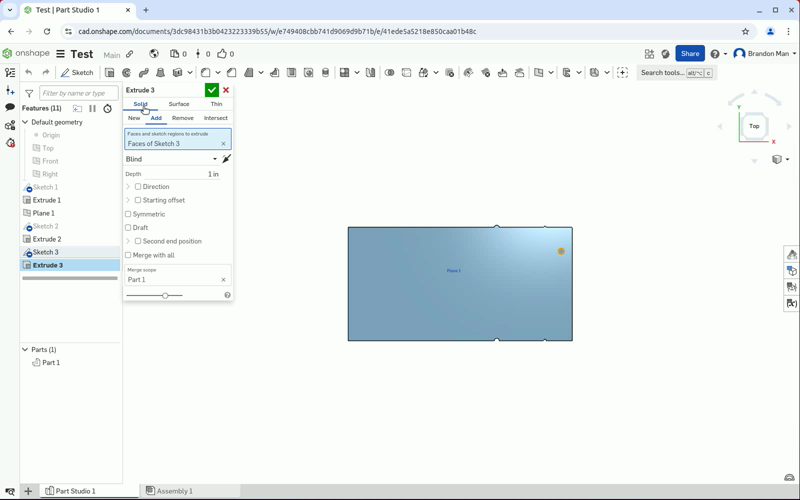
click(143, 106)
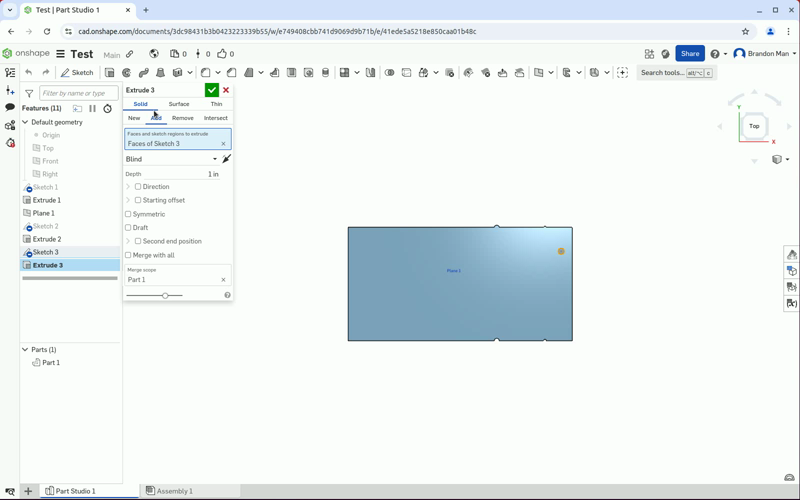
mouse_move(186, 120)
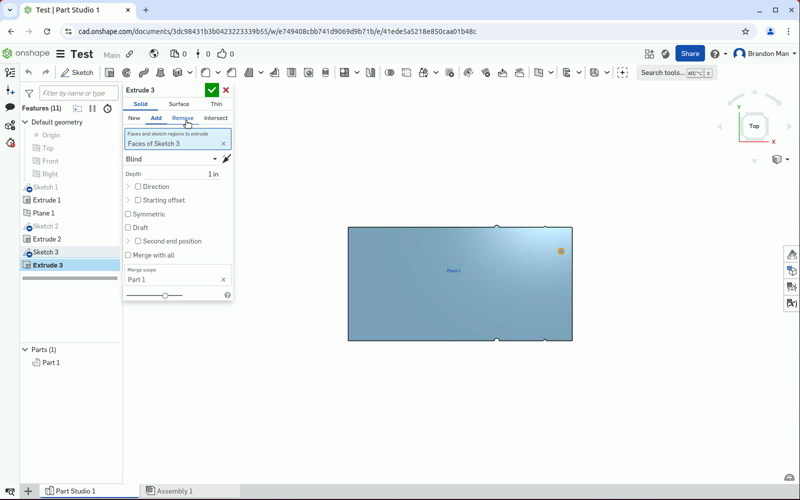
click(186, 120)
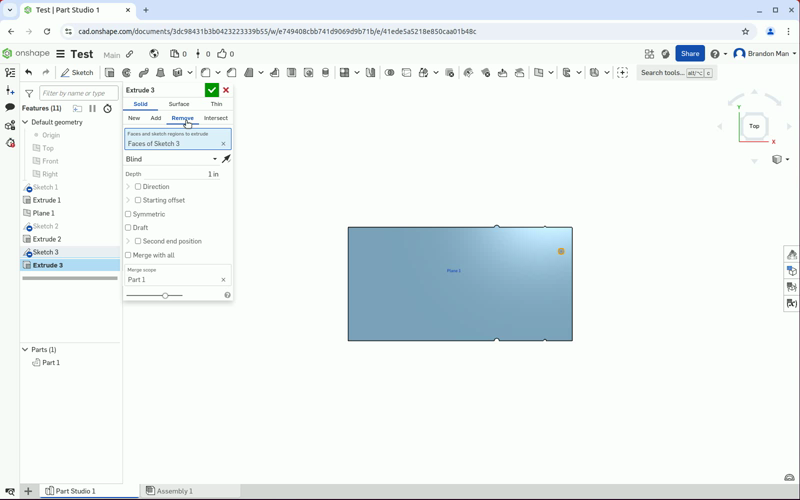
key(tab, 4)
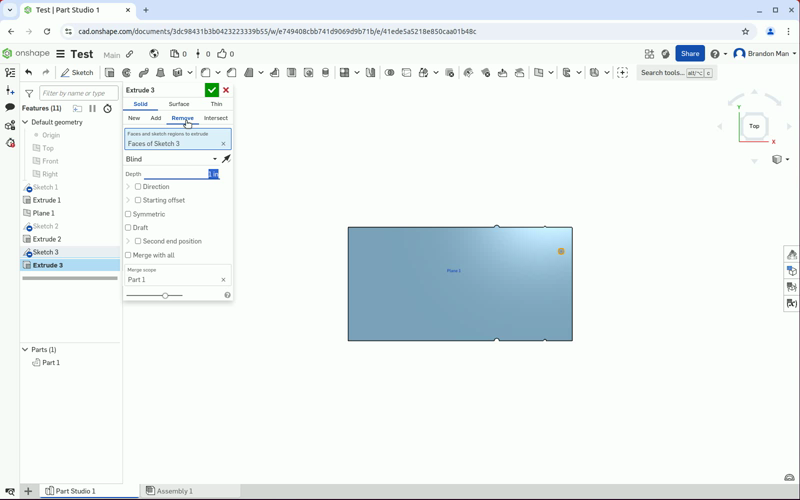
text(5.296)
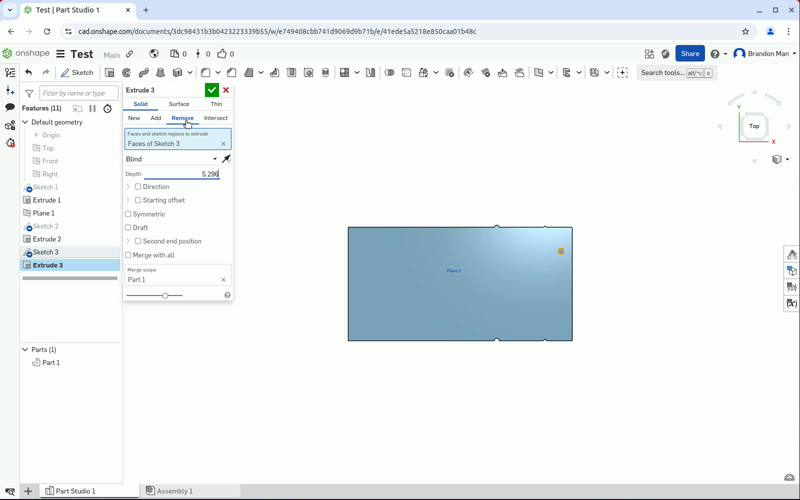
key(tab, 6)
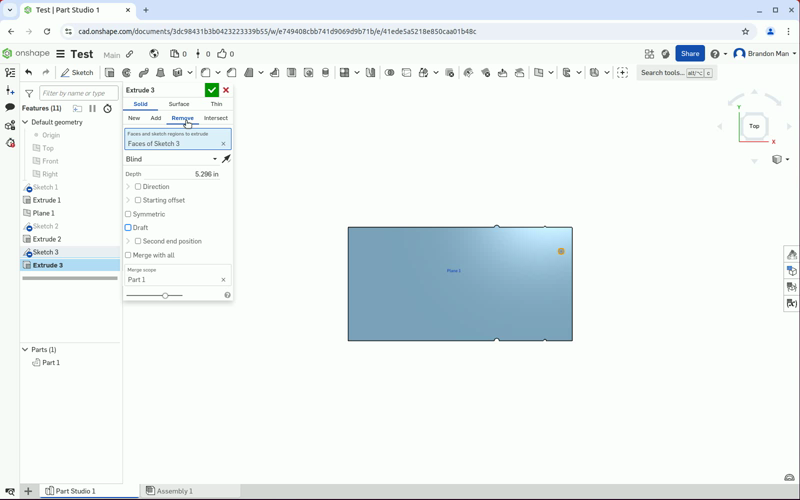
key(space)
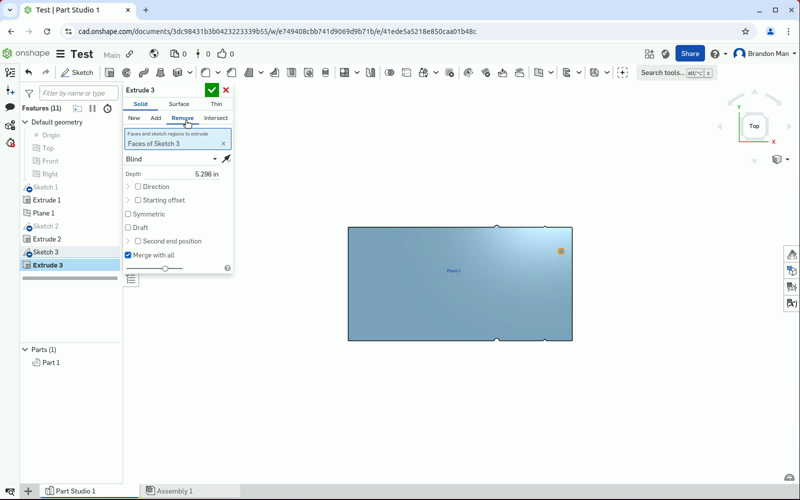
key(enter)
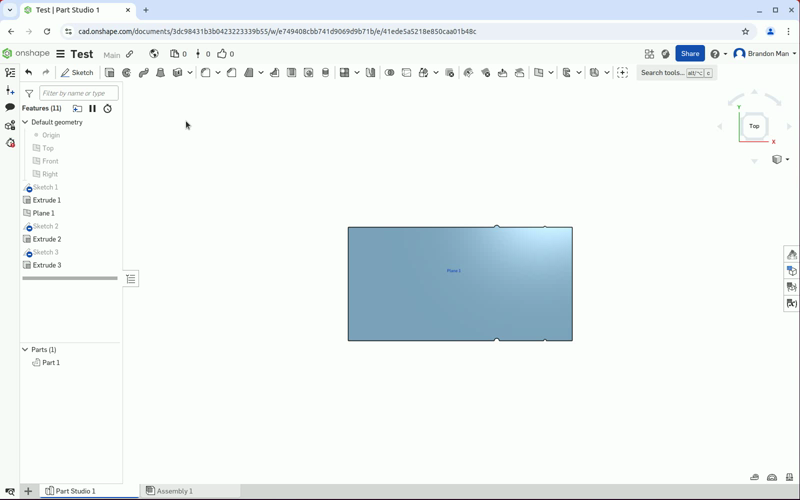
key(shift+h)
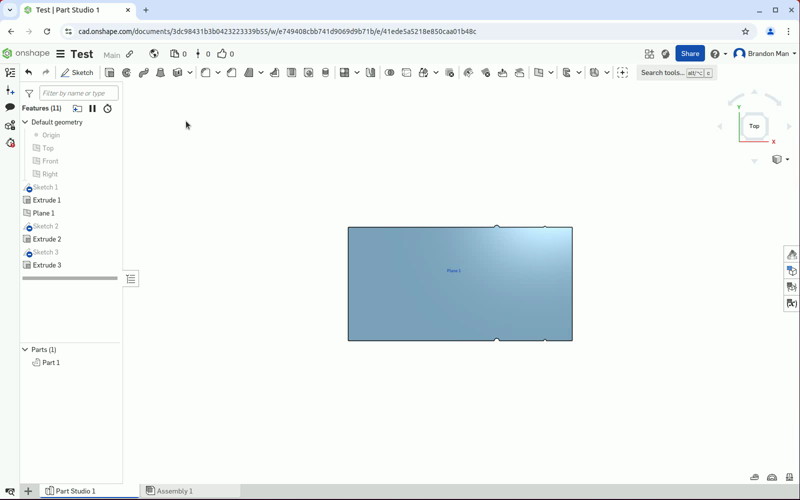
key(shift+h)
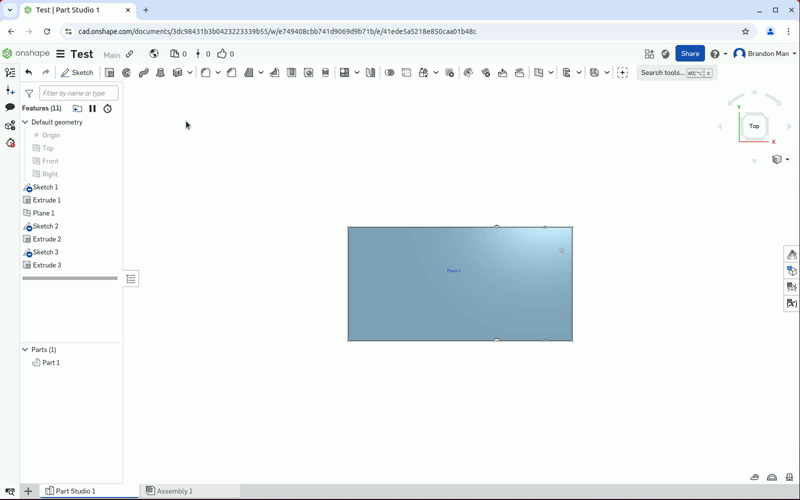
key(shift+7)
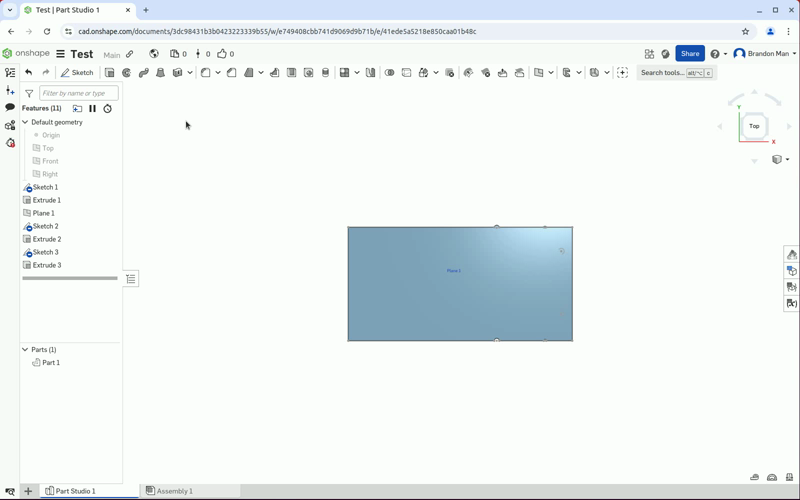
key(up, 3)
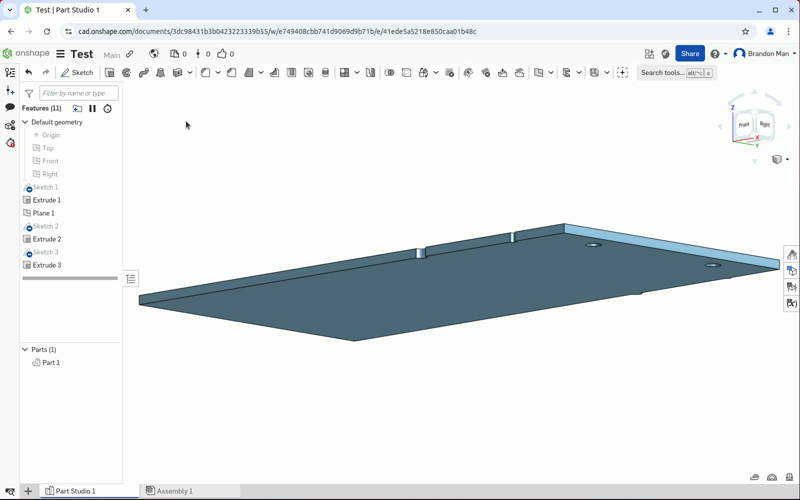
key(left, 3)
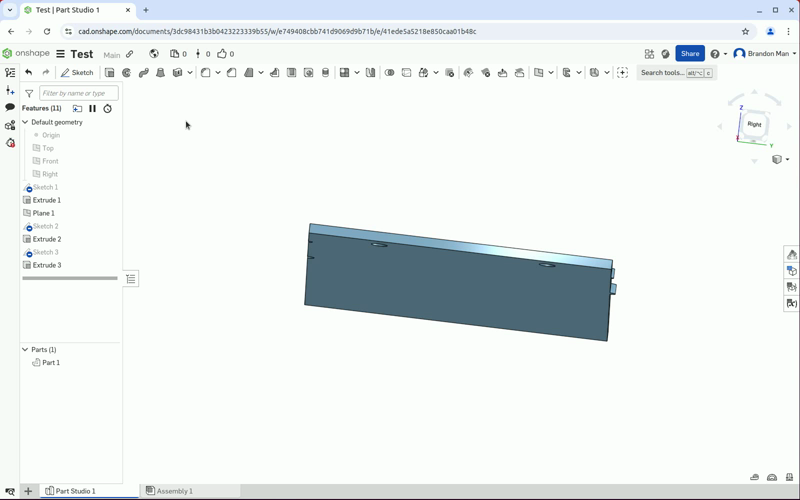
key(right, 3)
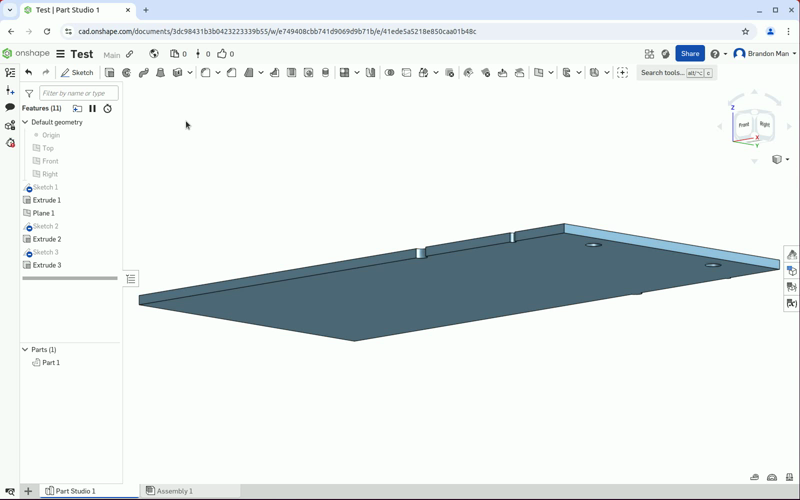
key(down, 3)
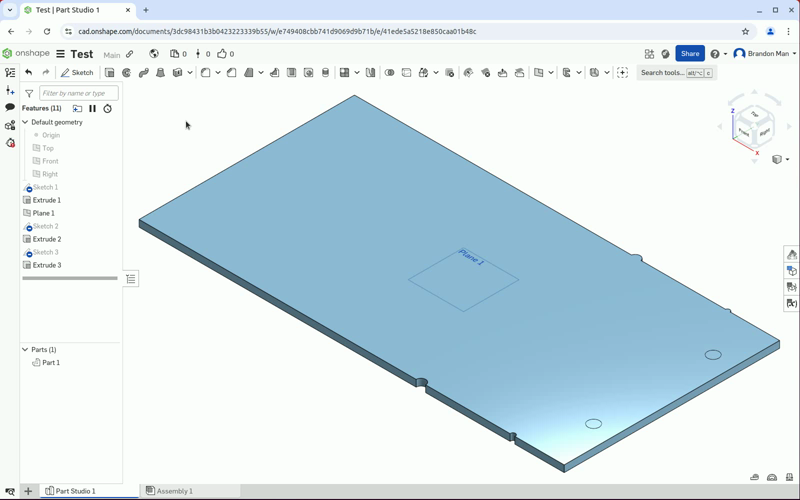
mouse_move(73, 189)
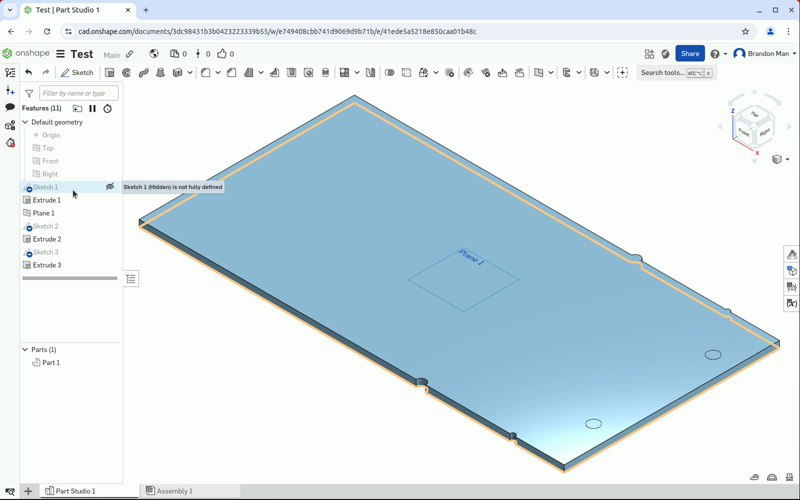
click(73, 189)